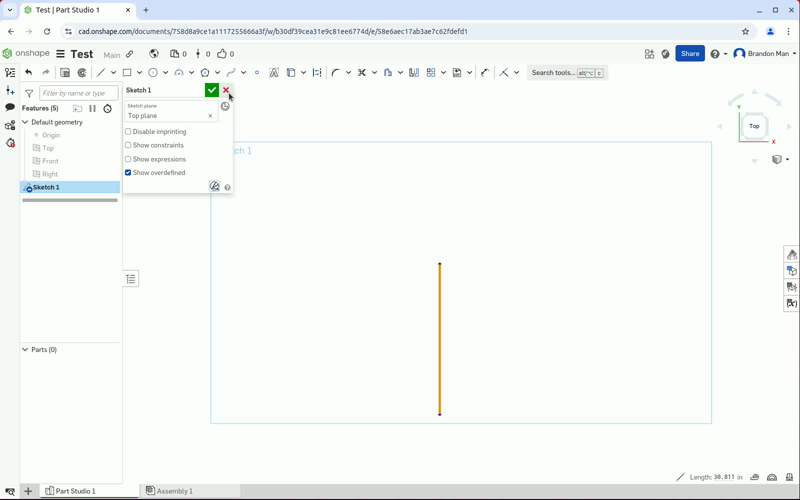
key(shift+h)
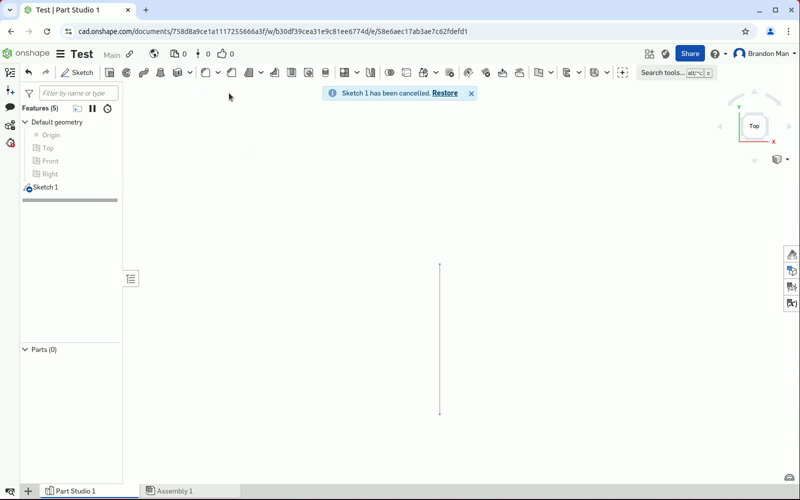
key(shift+s)
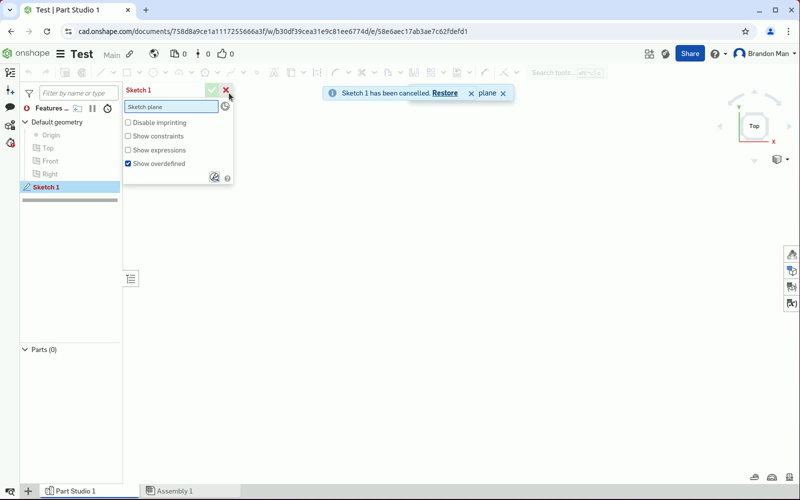
mouse_move(73, 150)
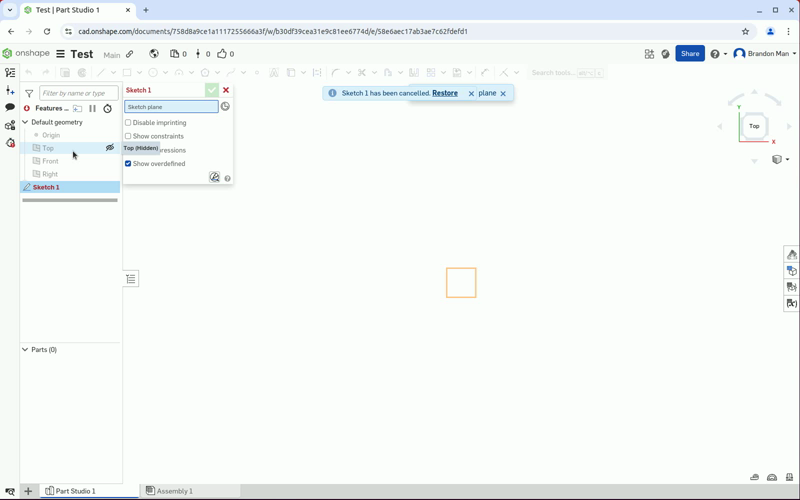
click(73, 150)
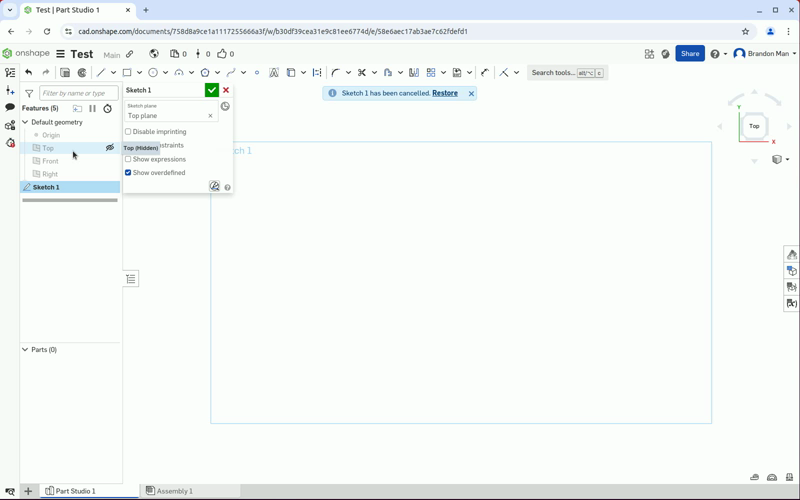
mouse_move(73, 352)
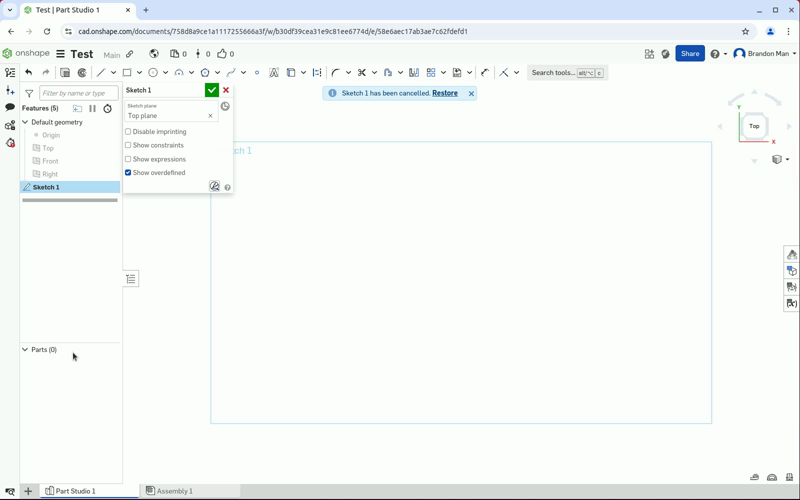
key(y)
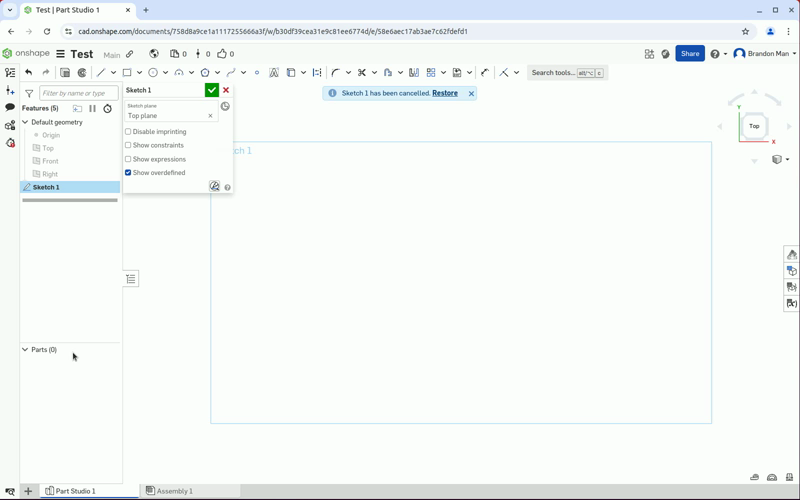
key(l)
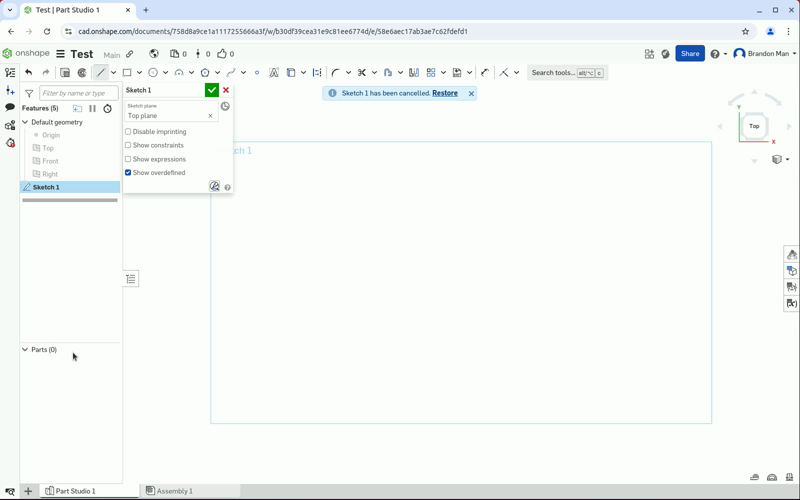
key_down(shift)
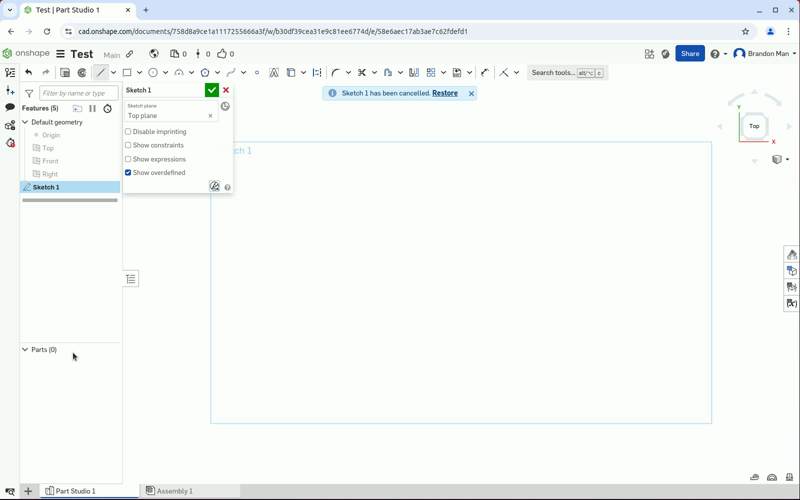
mouse_move(460, 282)
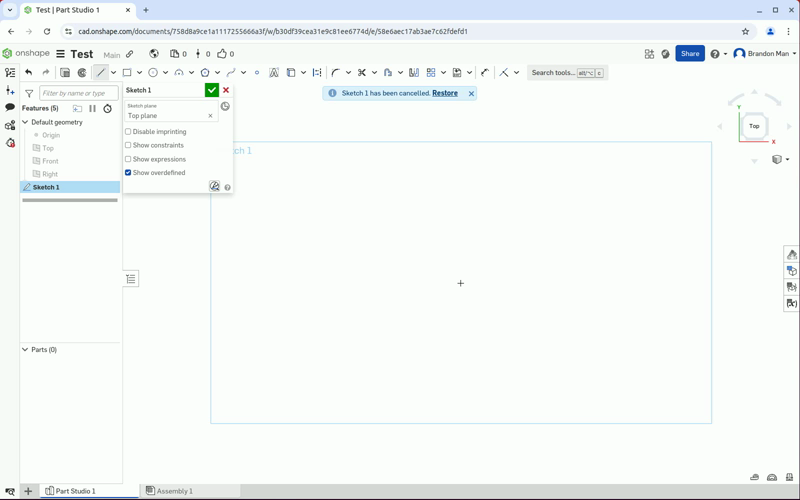
click(460, 282)
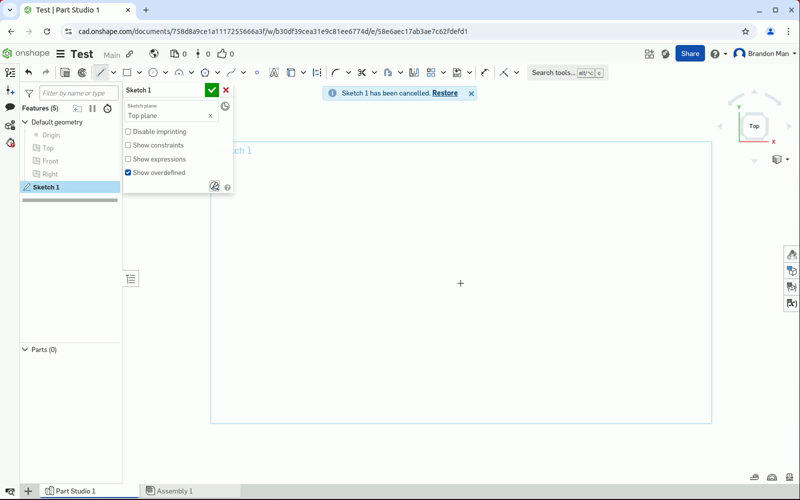
key_up(shift)
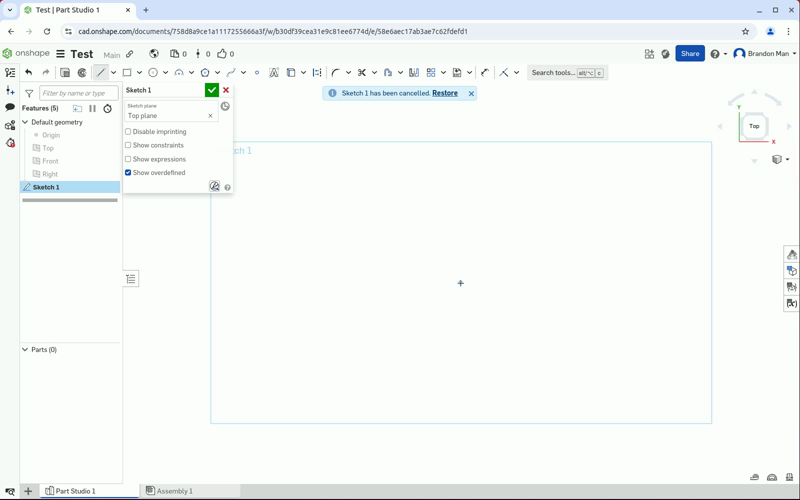
key_down(shift)
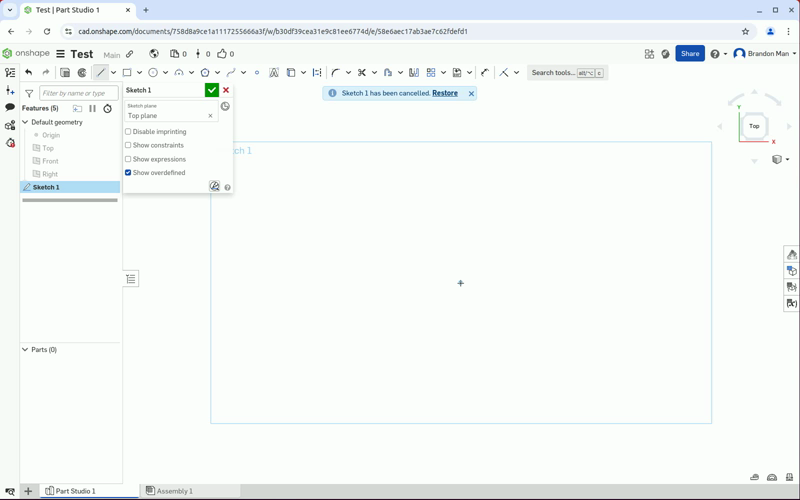
mouse_move(490, 282)
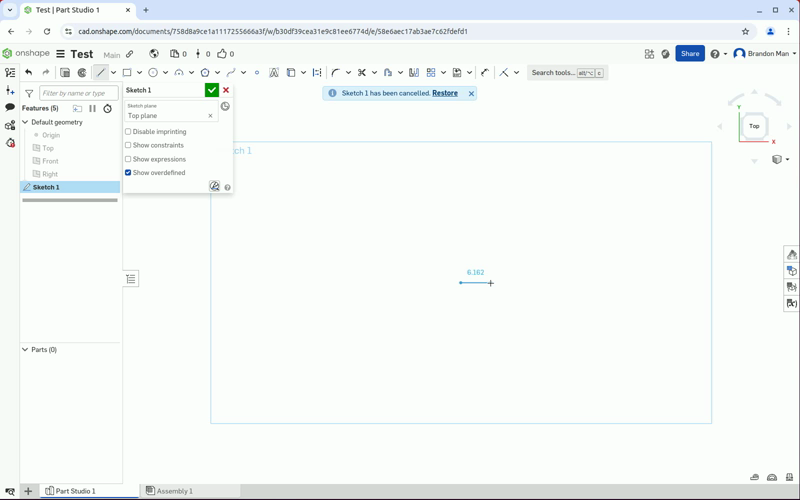
mouse_move(467, 282)
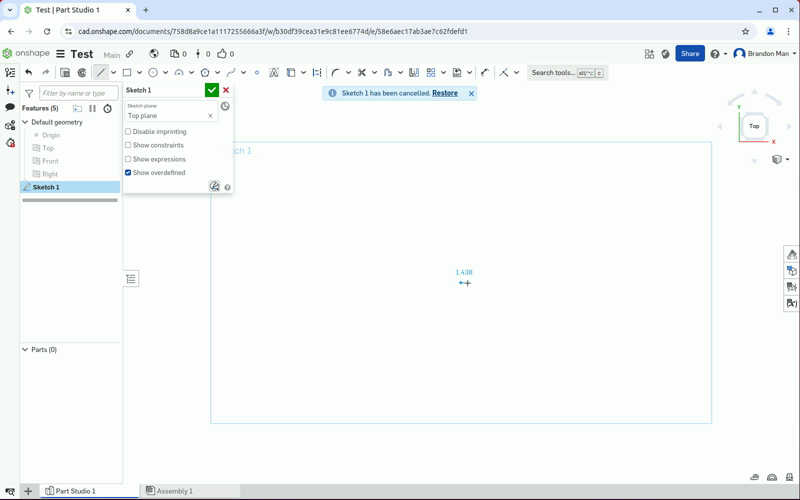
scroll(6)
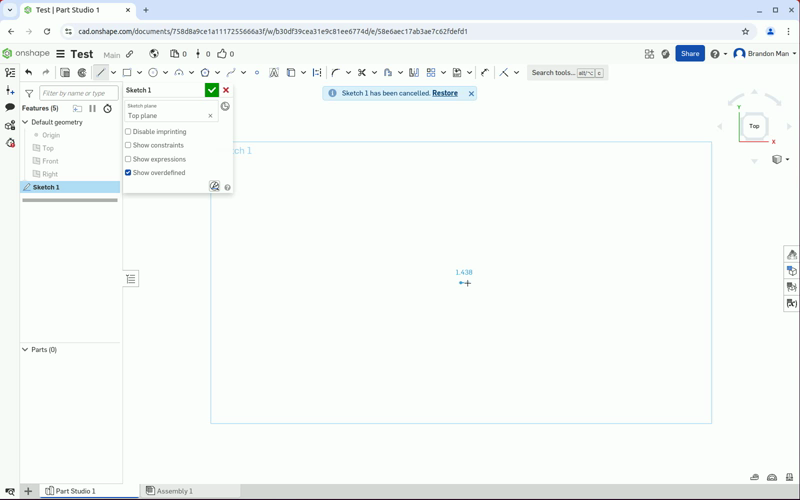
scroll(6)
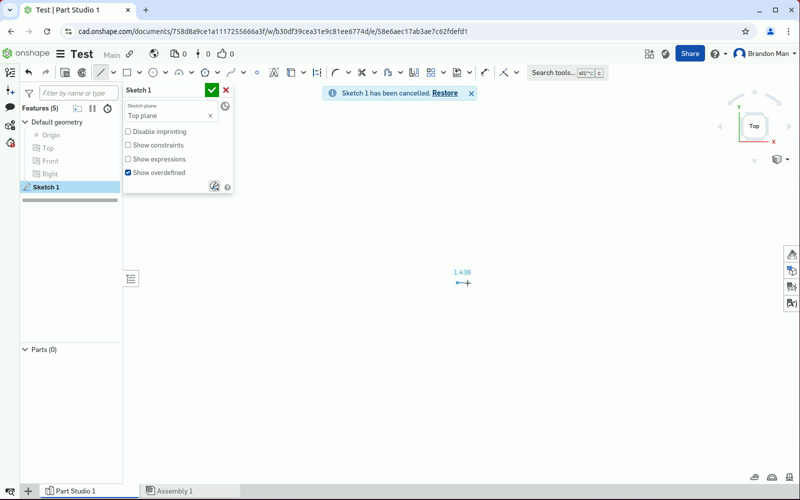
scroll(6)
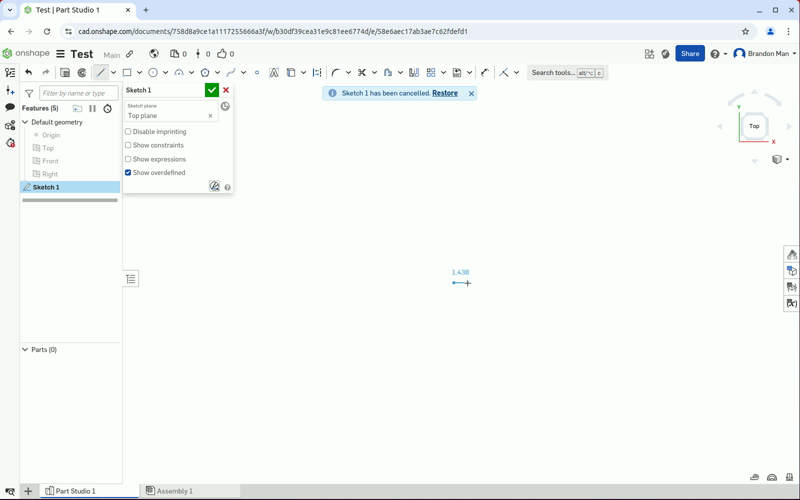
scroll(6)
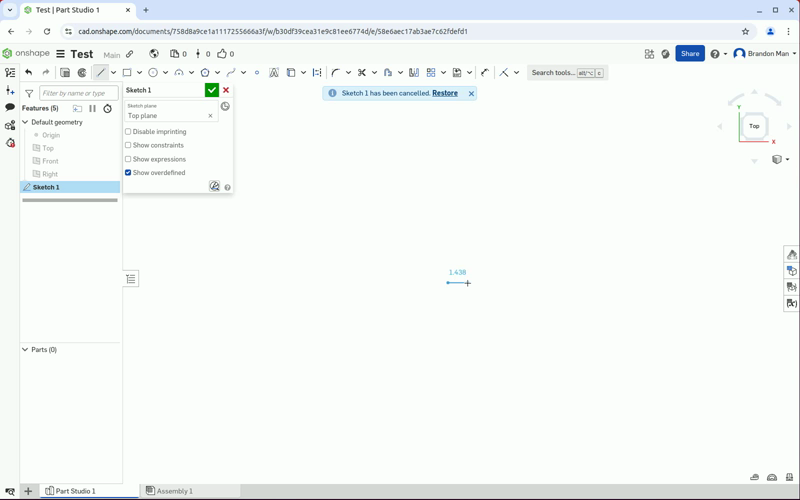
scroll(6)
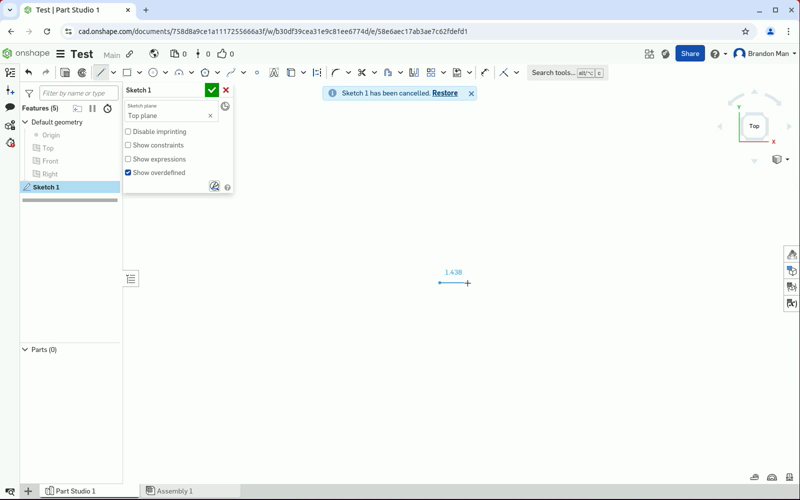
scroll(6)
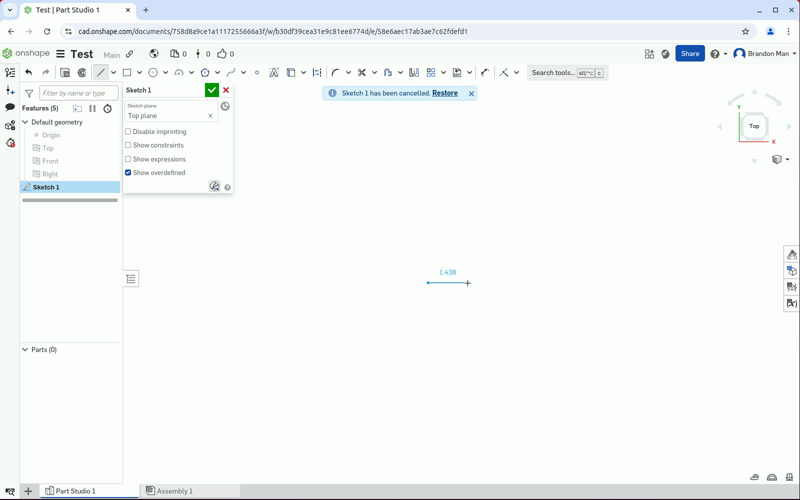
scroll(6)
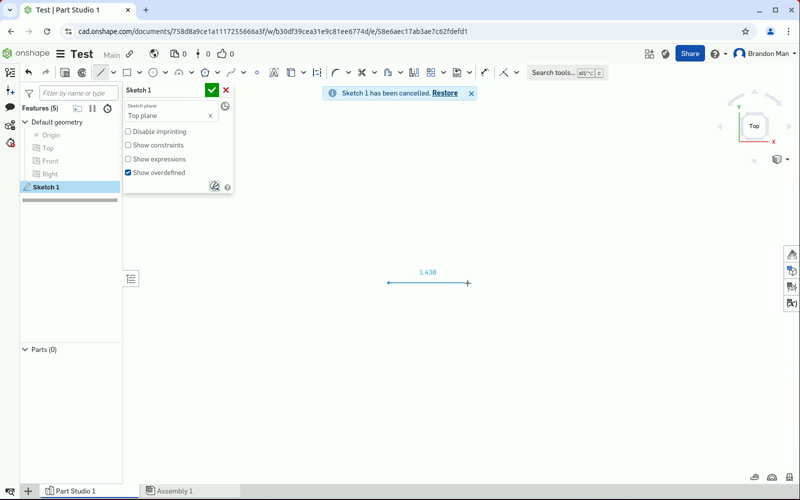
click(467, 282)
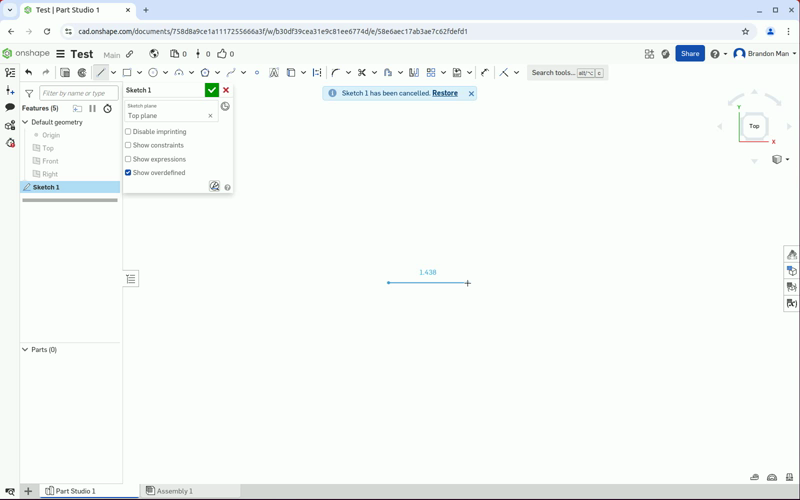
scroll(-6)
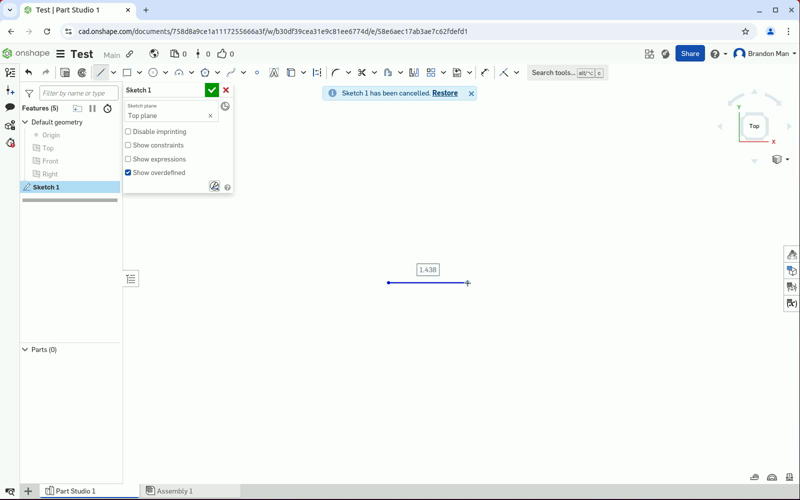
scroll(-6)
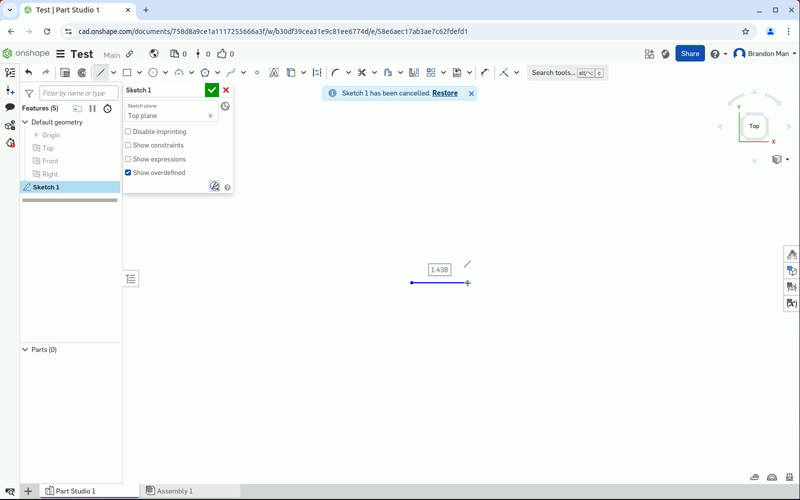
scroll(-6)
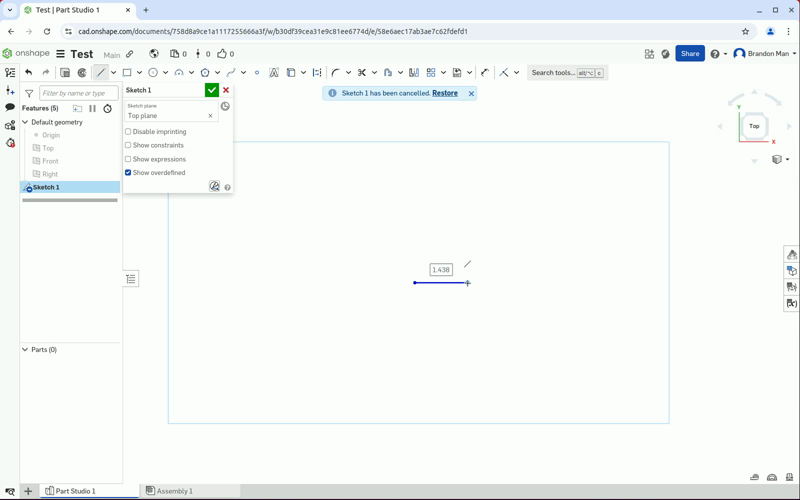
scroll(-6)
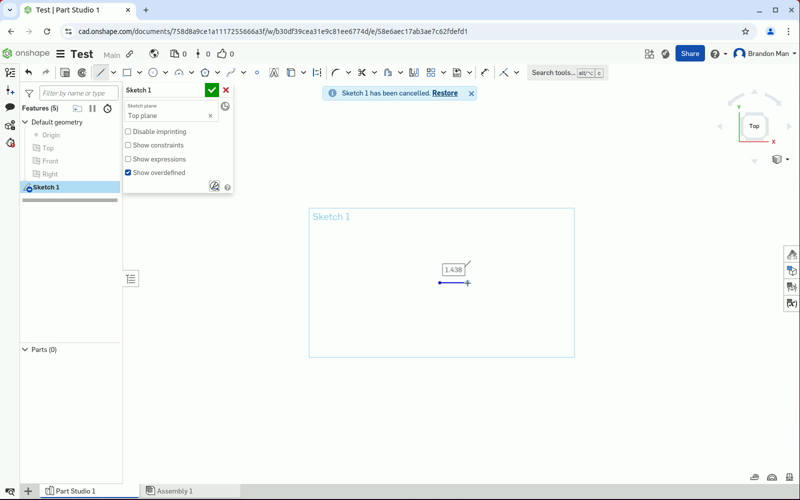
scroll(-6)
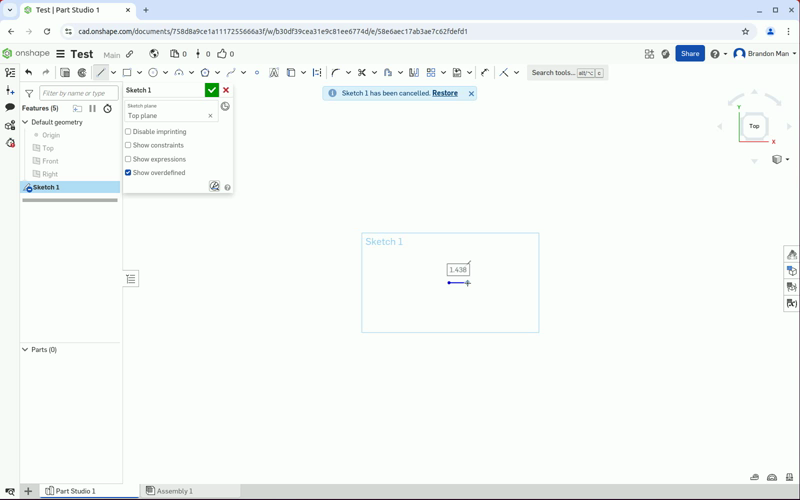
scroll(-6)
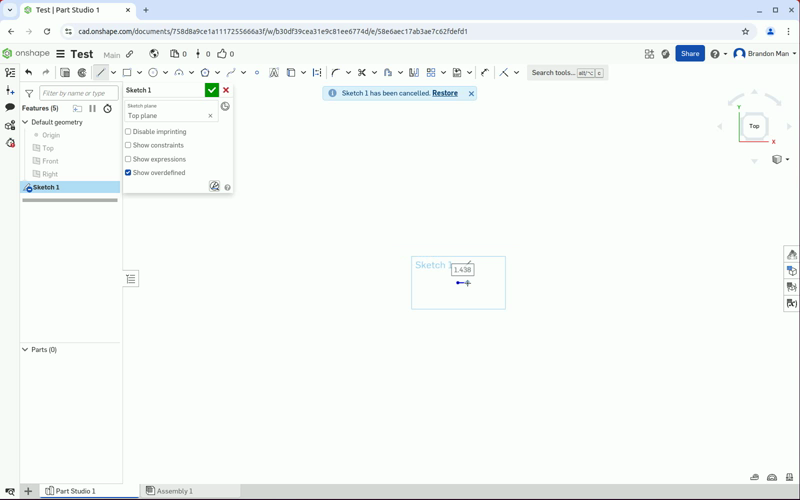
scroll(-6)
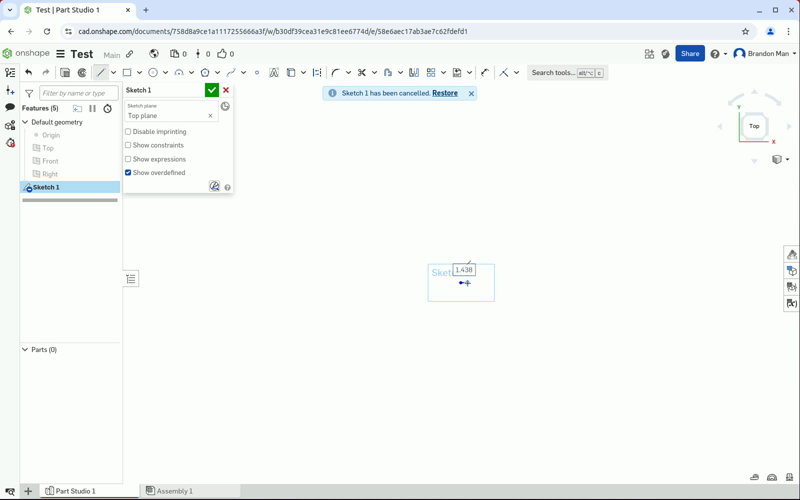
key_up(shift)
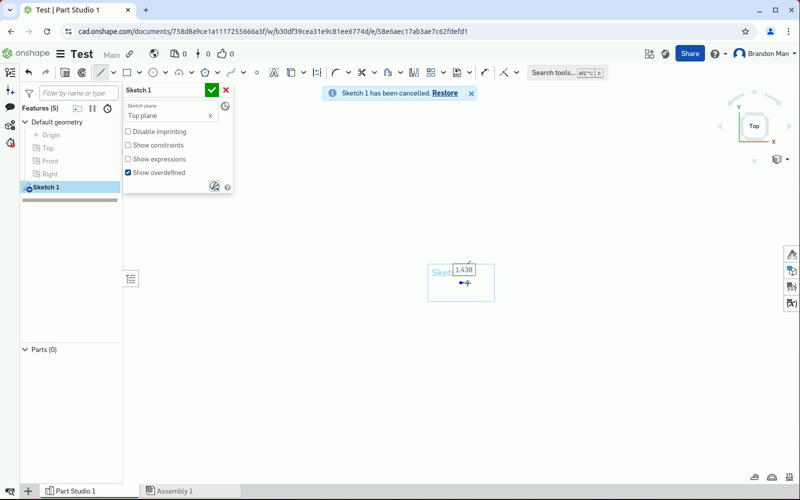
key_down(shift)
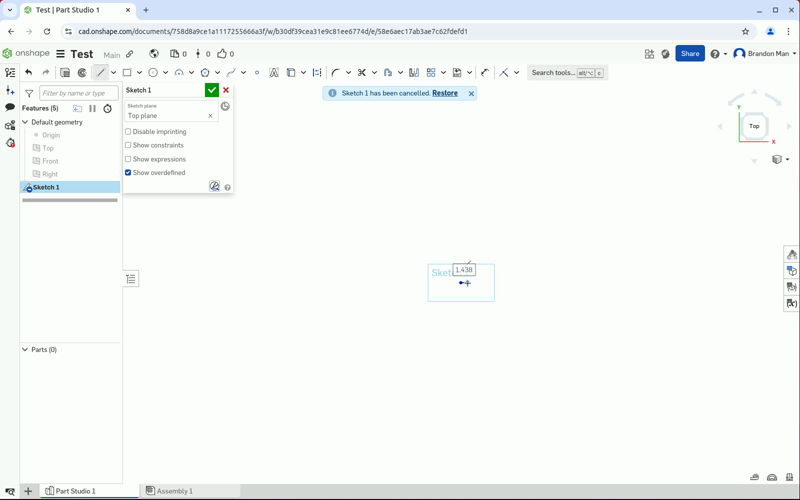
mouse_move(497, 282)
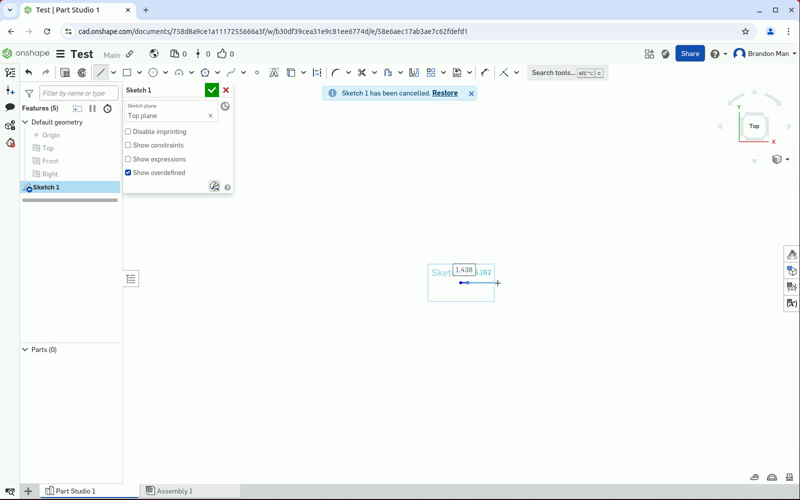
mouse_move(467, 276)
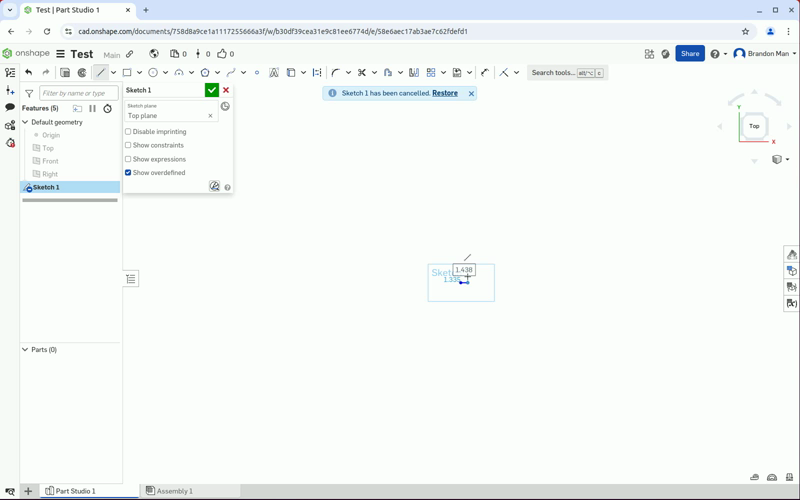
scroll(6)
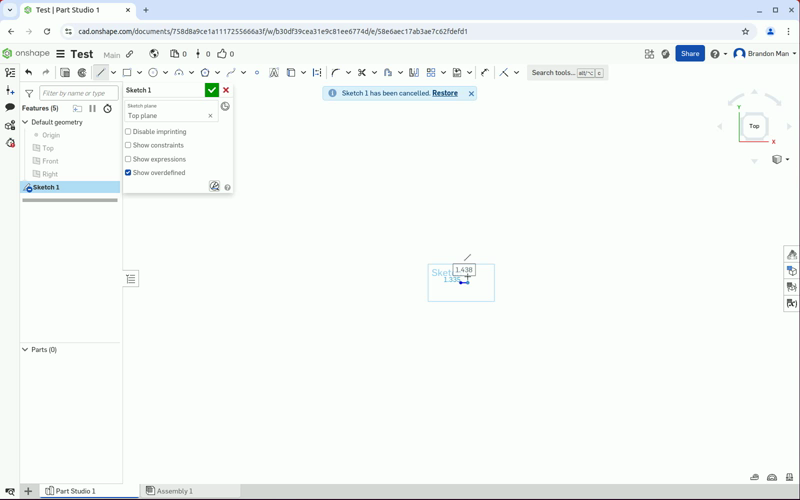
scroll(6)
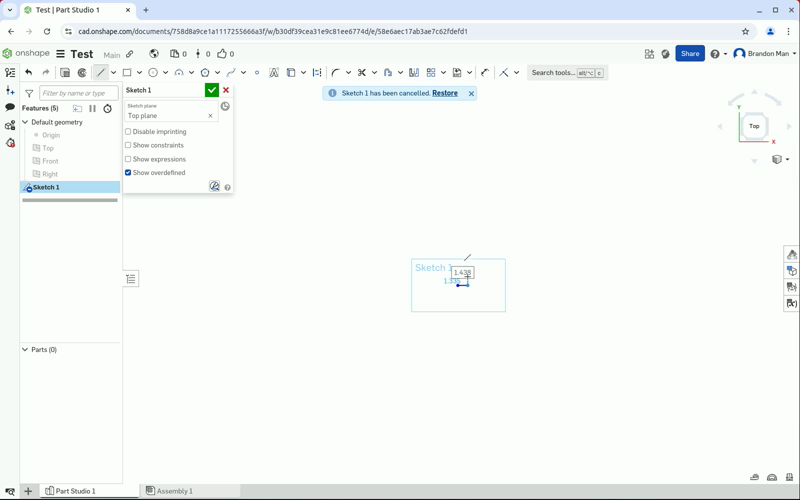
scroll(6)
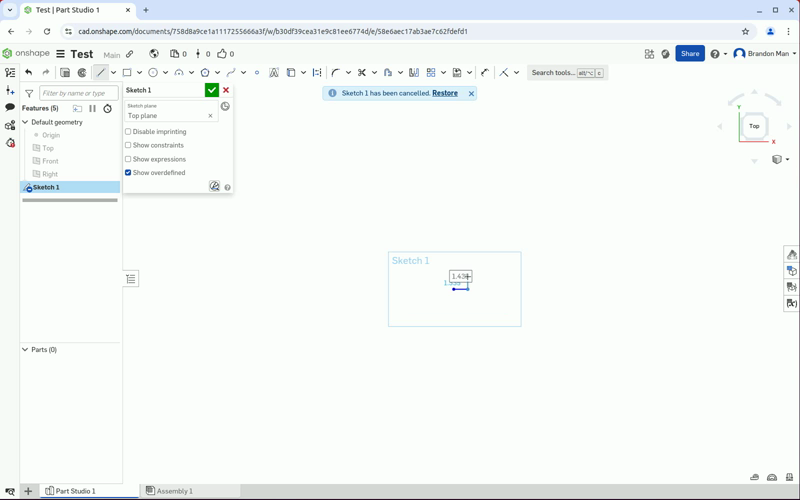
scroll(6)
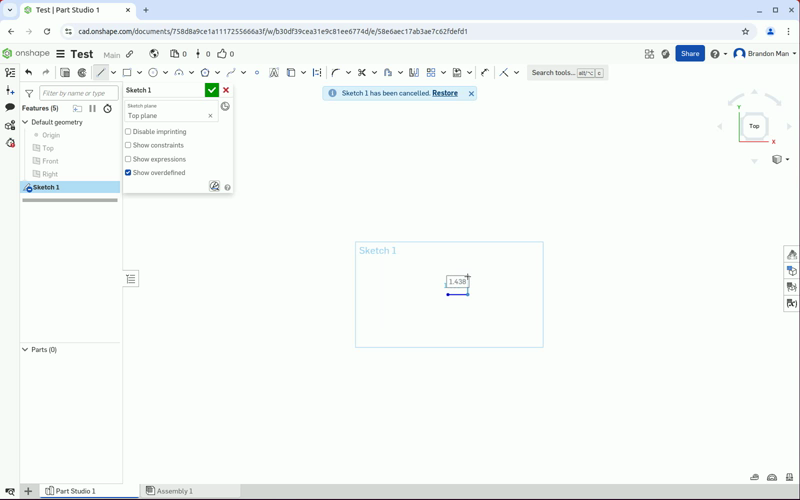
scroll(6)
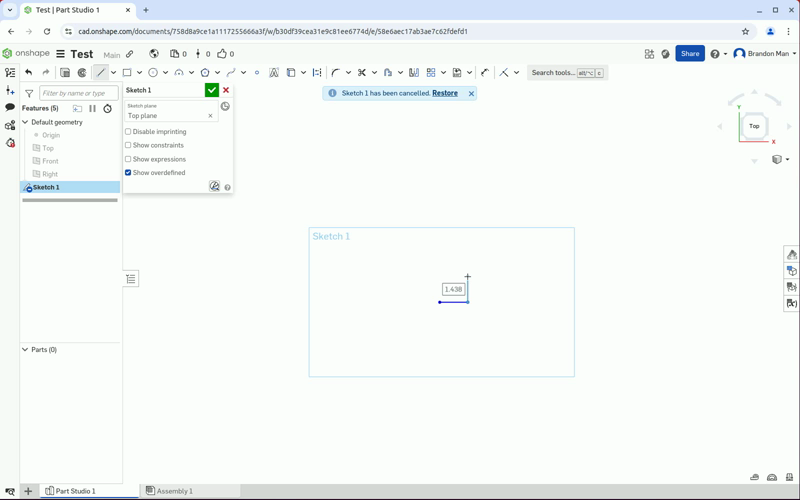
scroll(6)
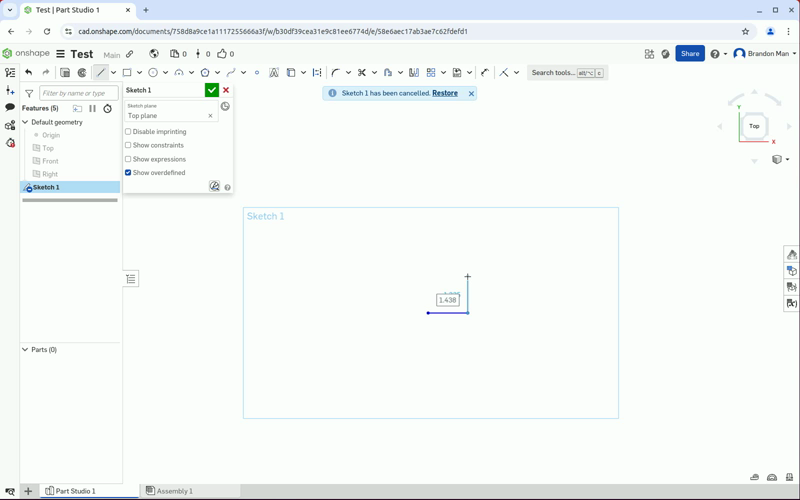
scroll(6)
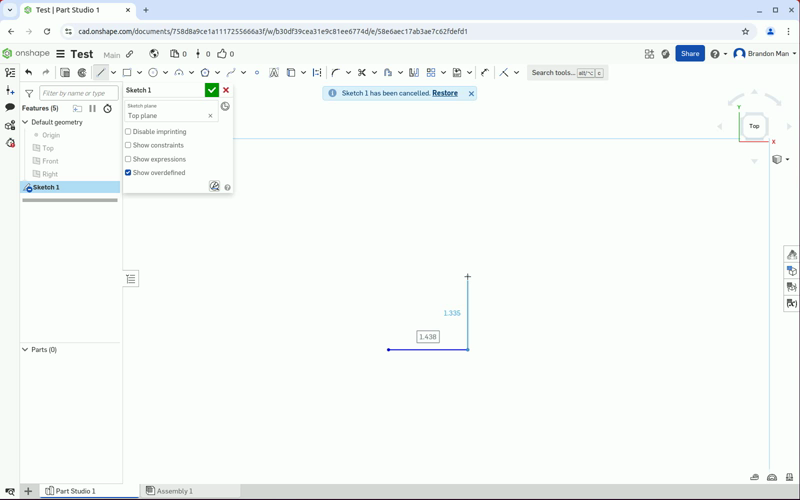
click(467, 276)
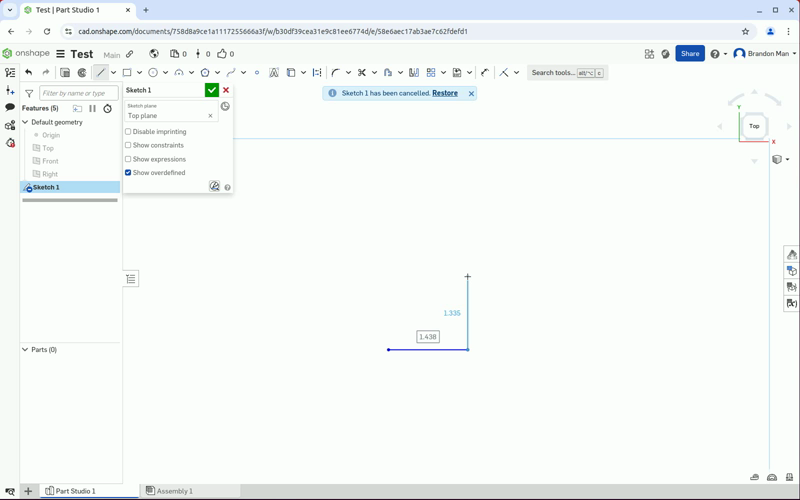
scroll(-6)
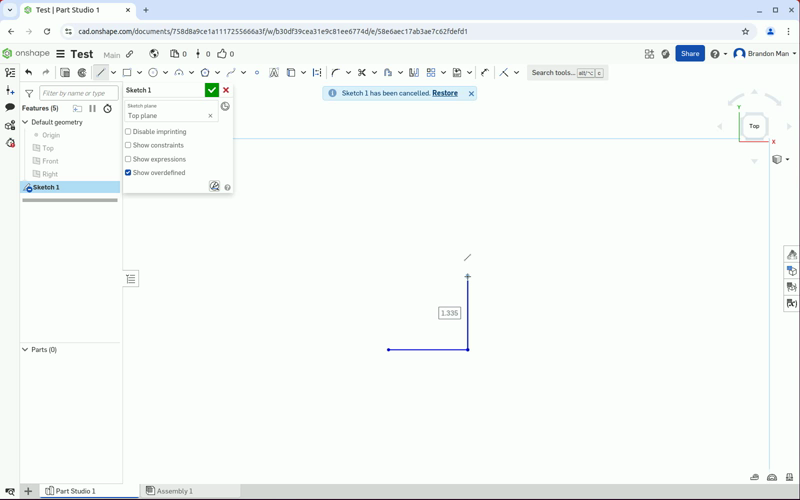
scroll(-6)
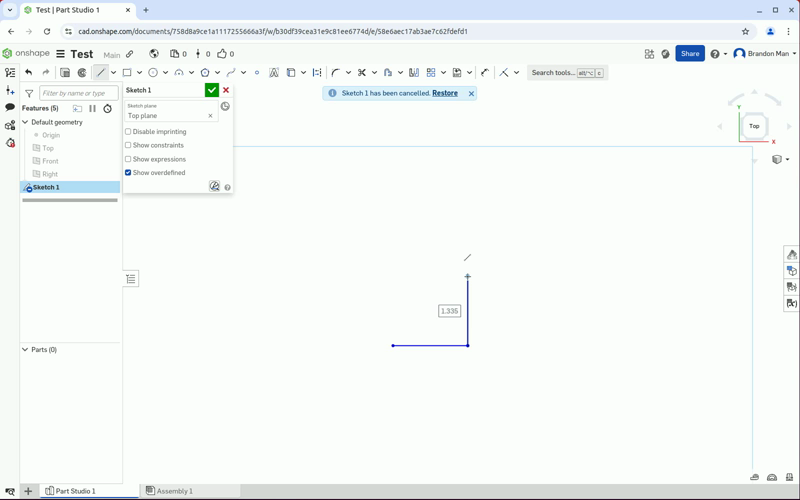
scroll(-6)
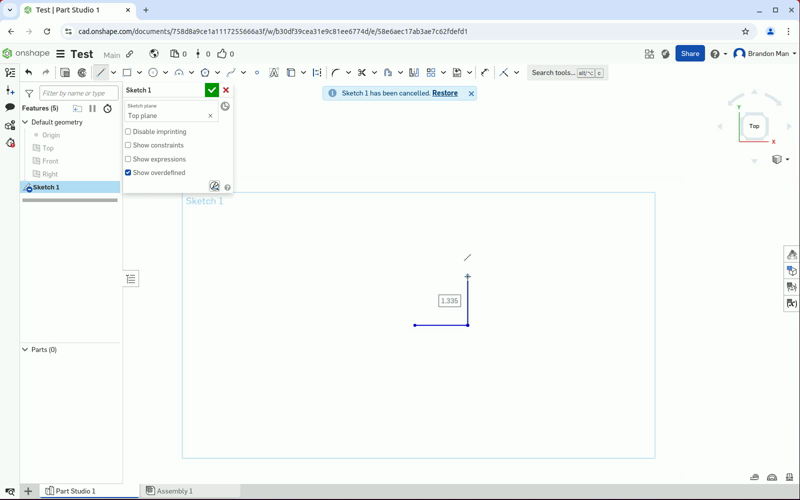
scroll(-6)
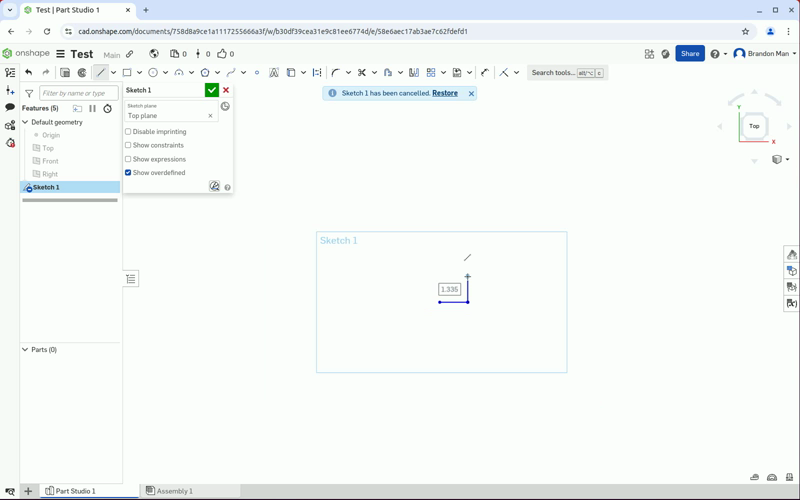
scroll(-6)
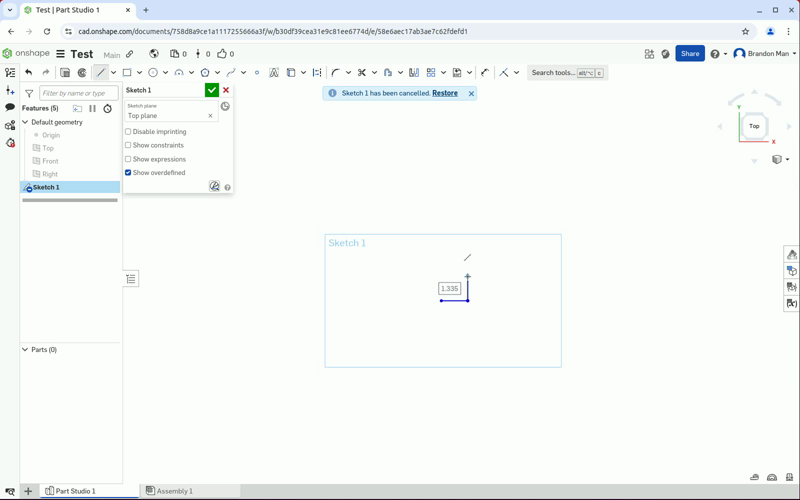
scroll(-6)
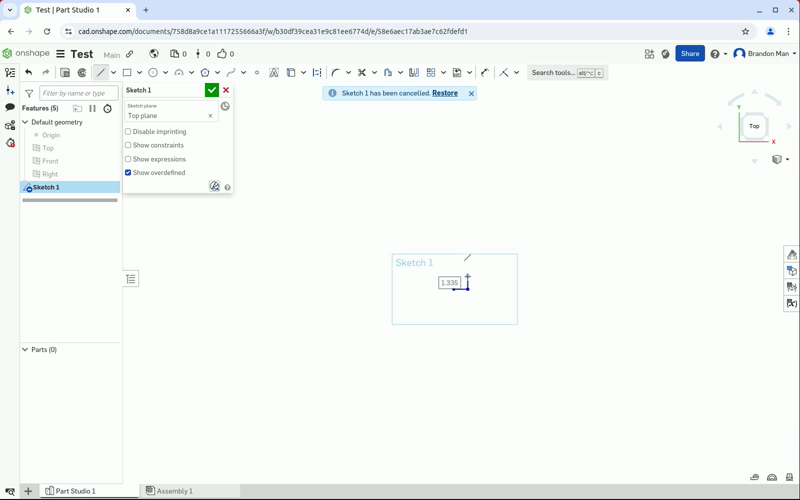
scroll(-6)
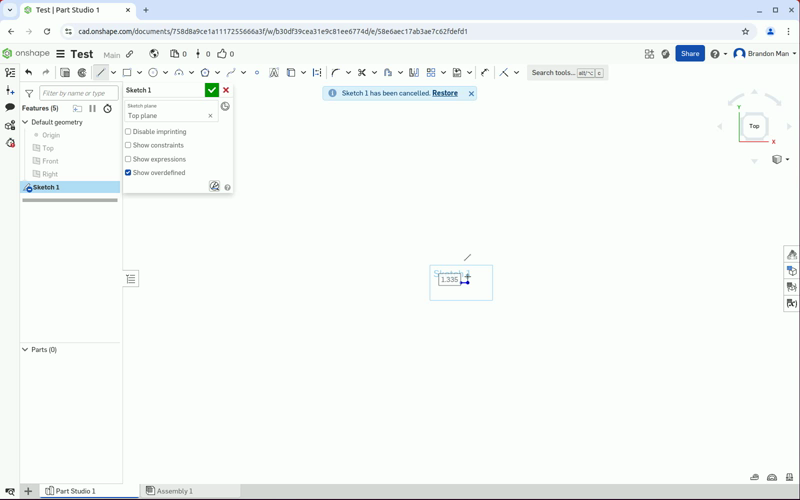
key_up(shift)
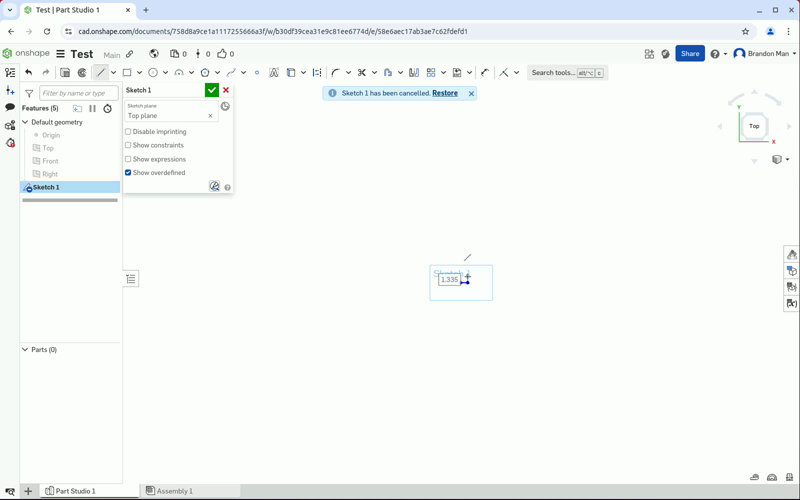
key_down(shift)
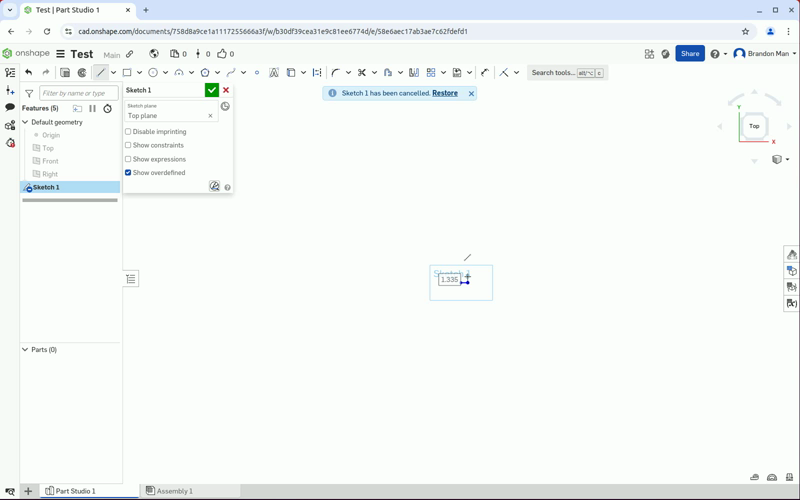
mouse_move(497, 276)
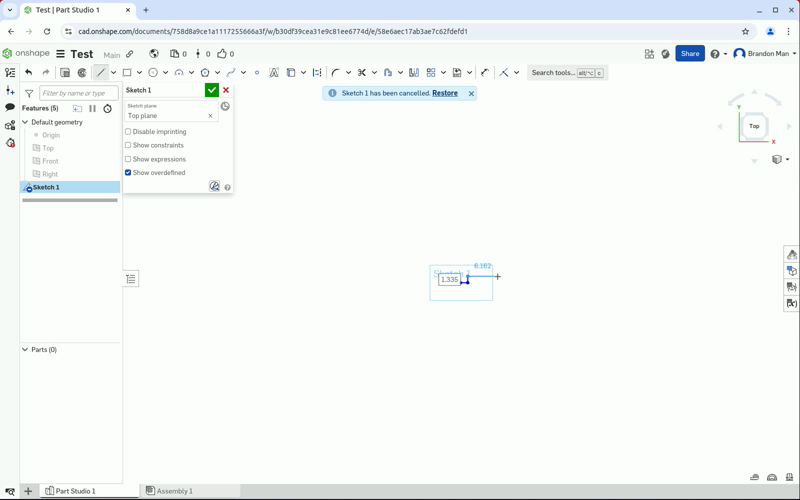
mouse_move(460, 276)
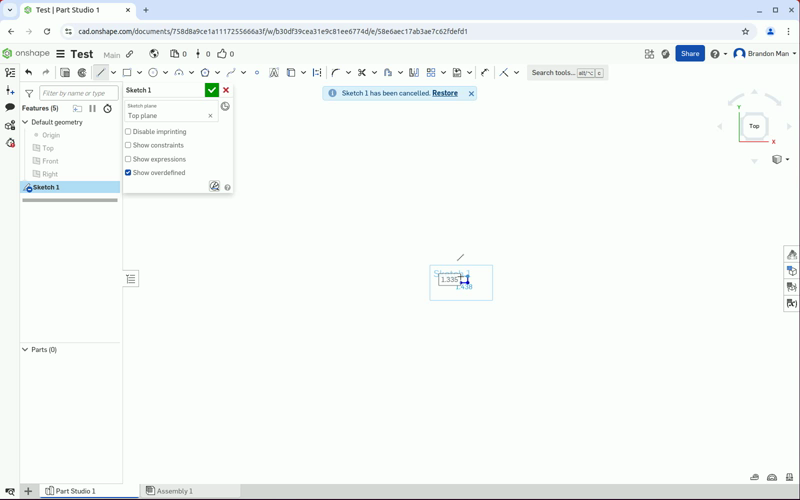
scroll(6)
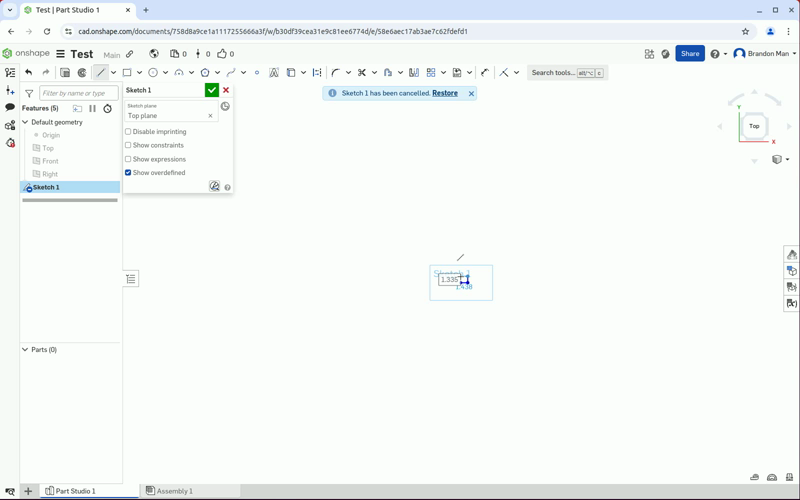
scroll(6)
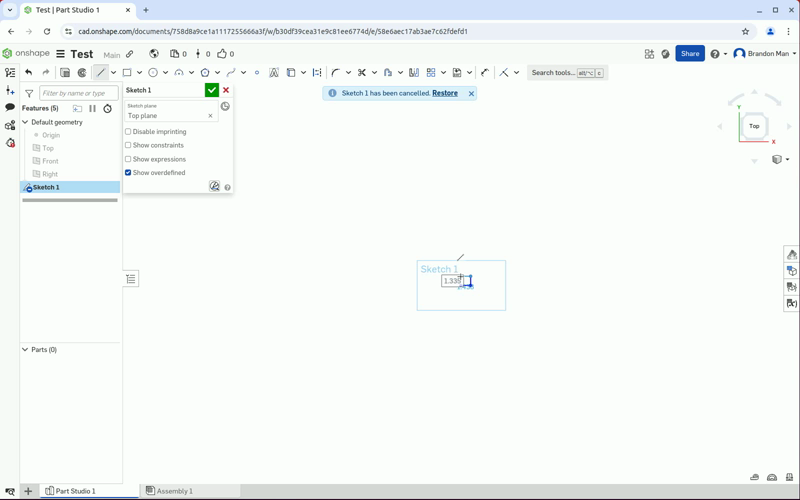
scroll(6)
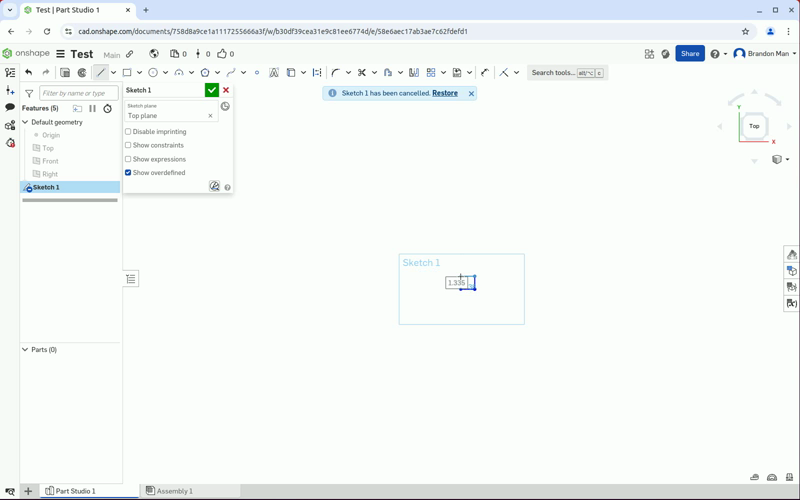
scroll(6)
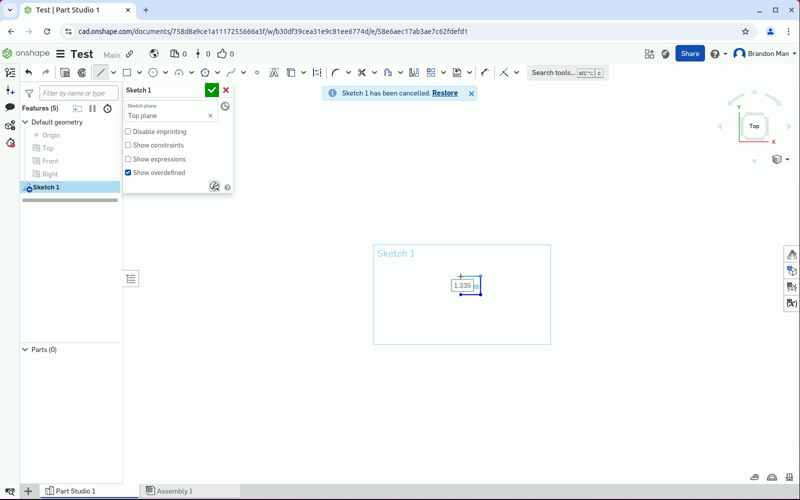
scroll(6)
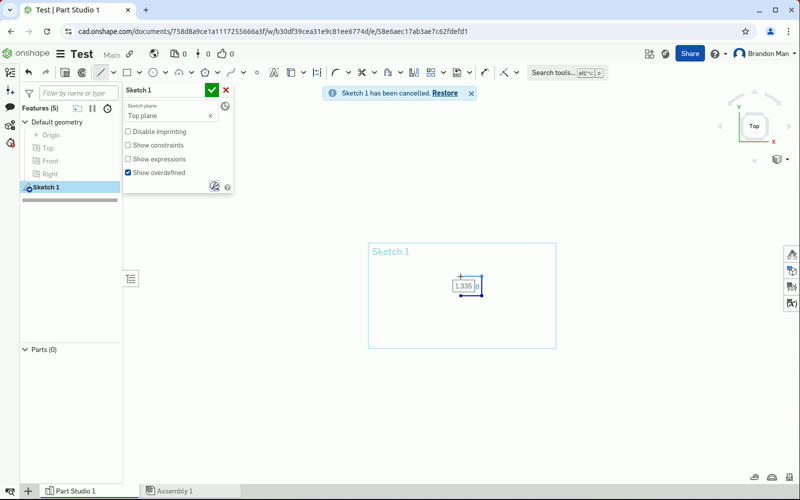
scroll(6)
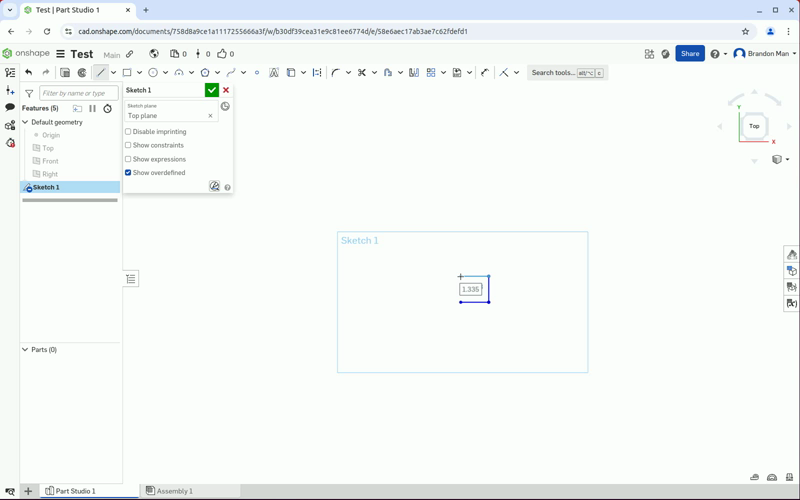
scroll(6)
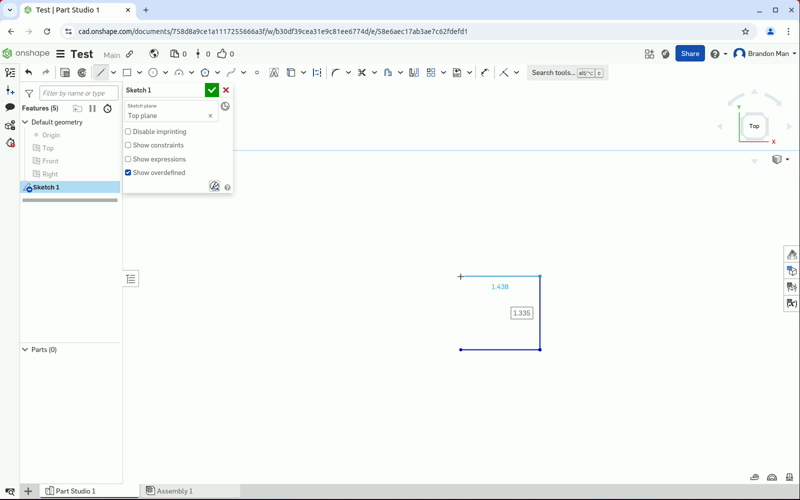
click(460, 276)
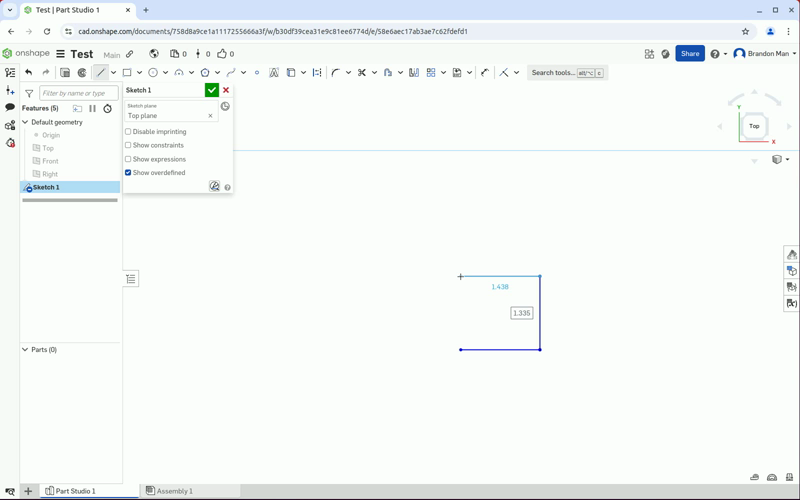
scroll(-6)
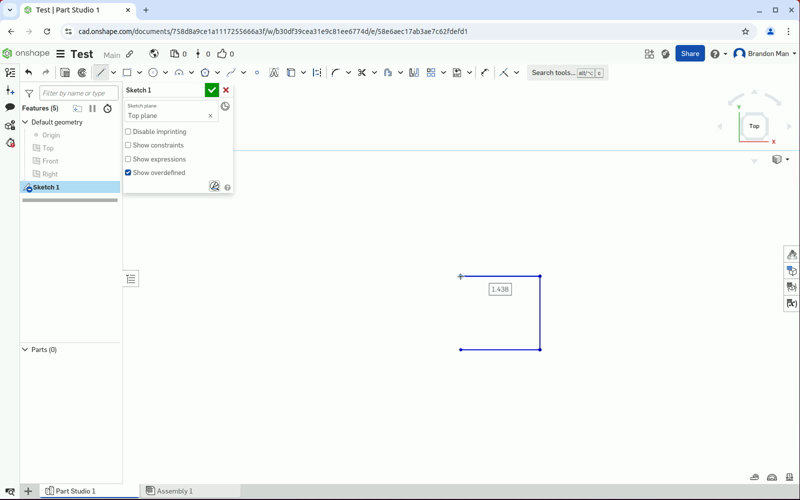
scroll(-6)
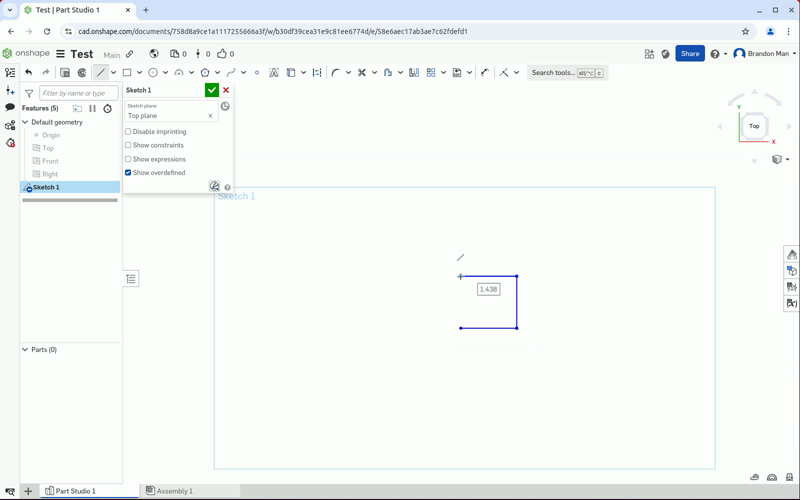
scroll(-6)
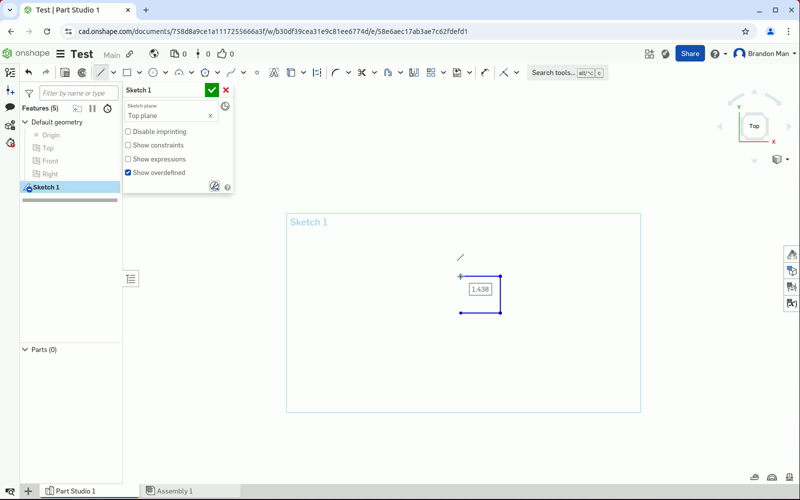
scroll(-6)
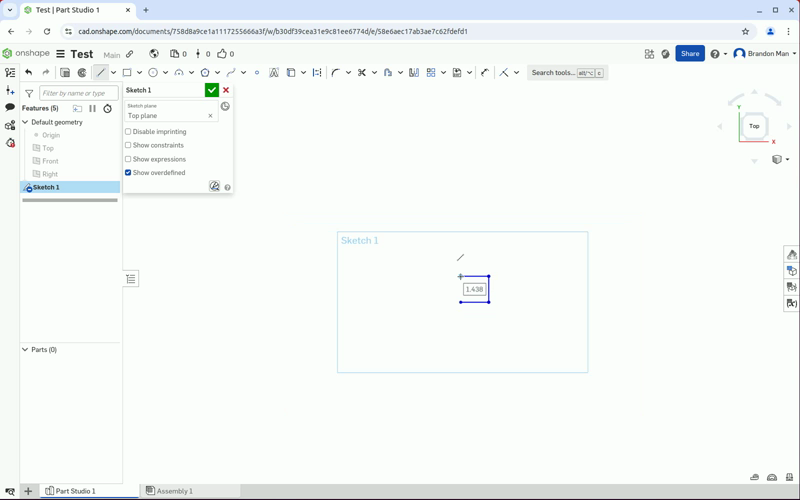
scroll(-6)
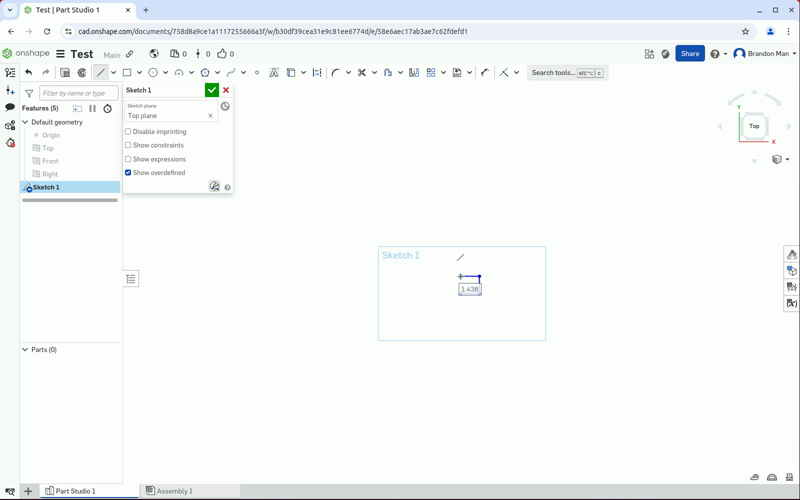
scroll(-6)
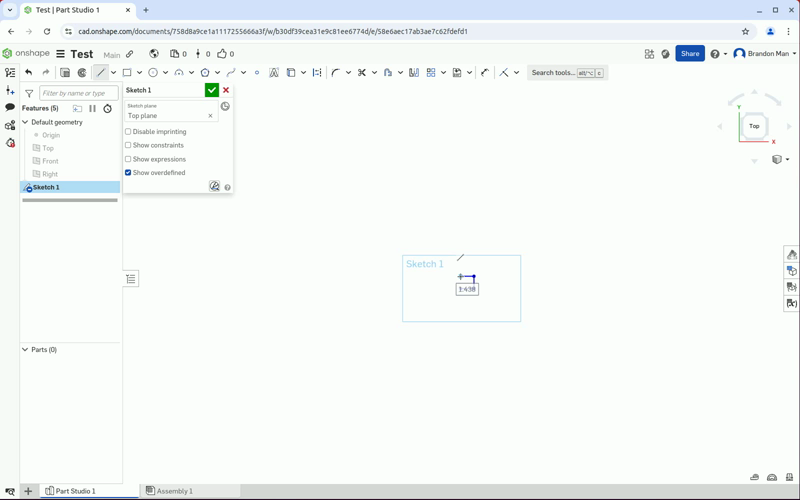
scroll(-6)
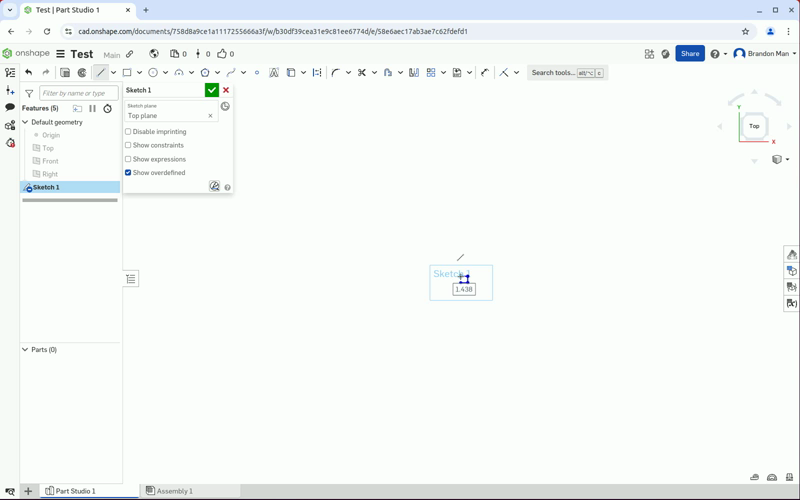
key_up(shift)
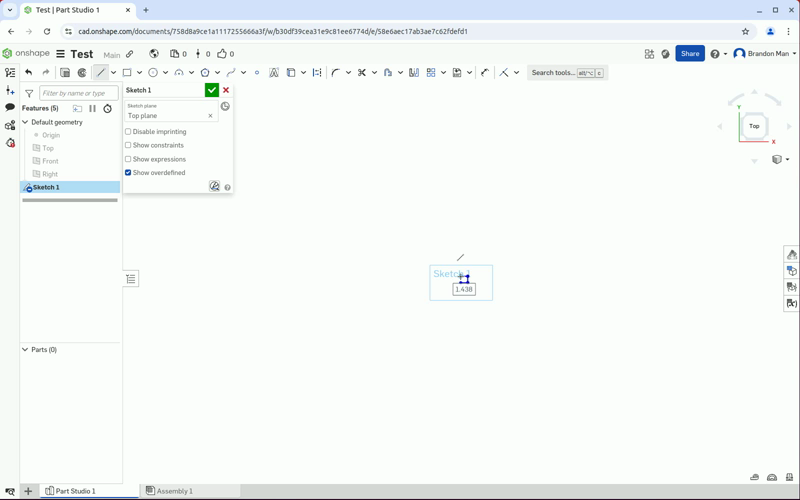
mouse_move(490, 276)
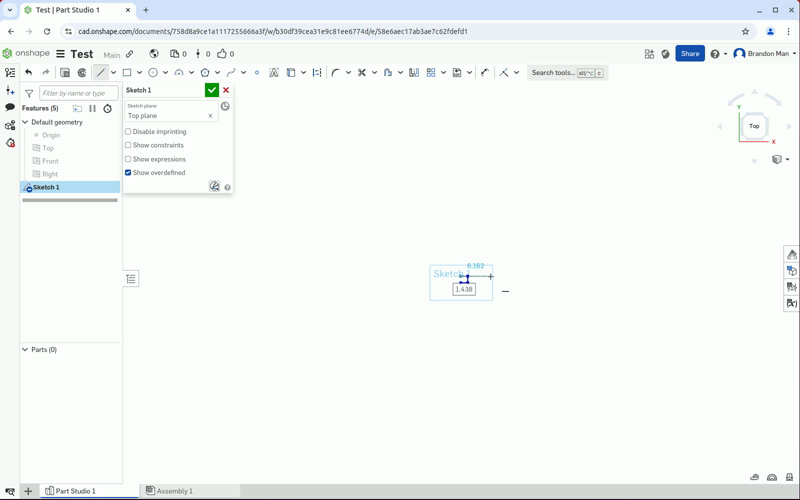
key_down(shift)
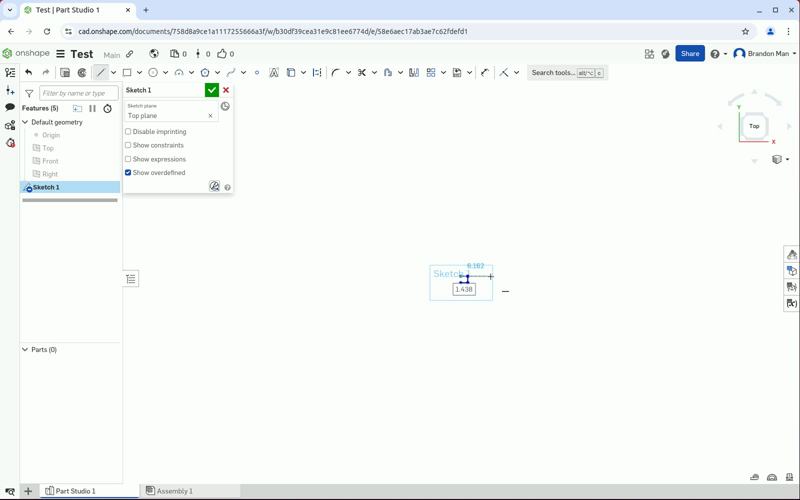
mouse_move(460, 282)
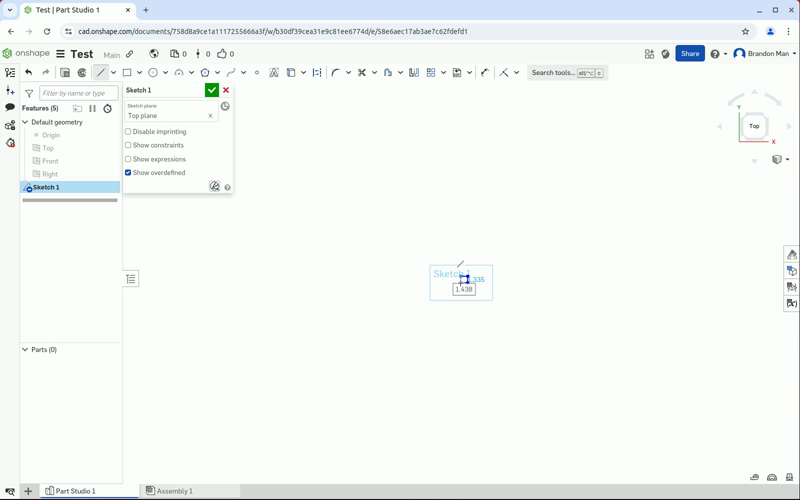
scroll(6)
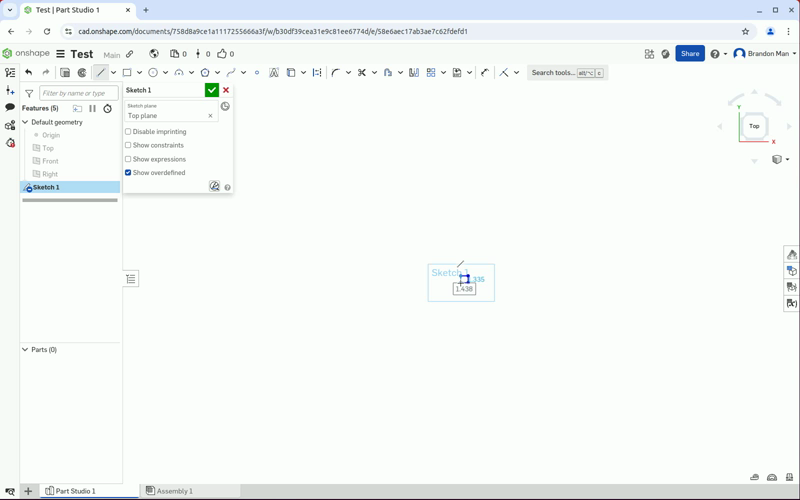
scroll(6)
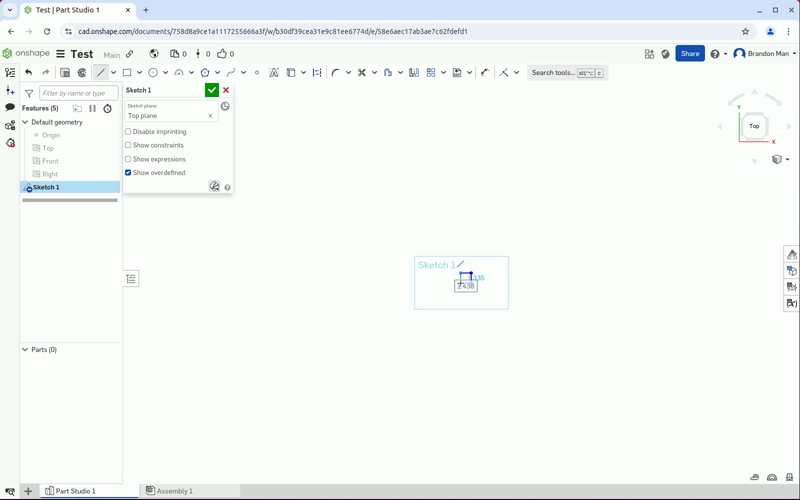
scroll(6)
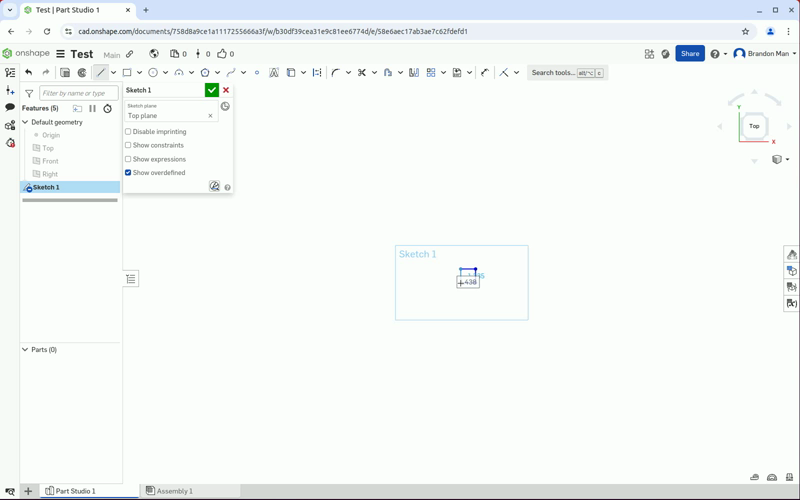
scroll(6)
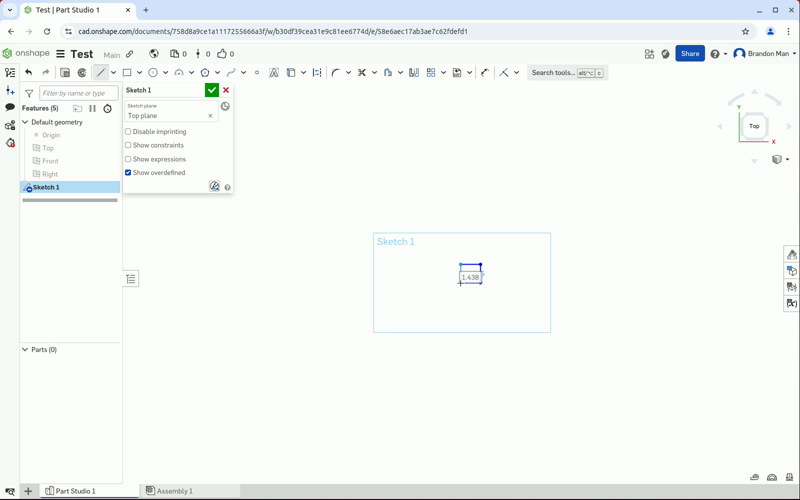
scroll(6)
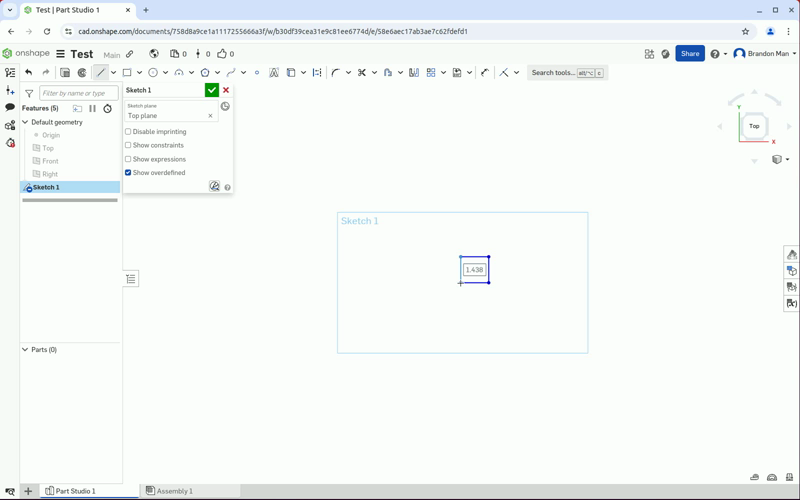
scroll(6)
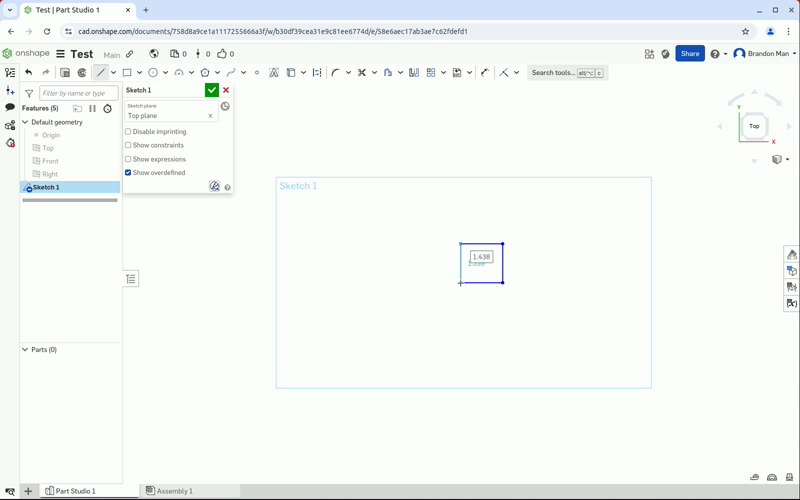
scroll(6)
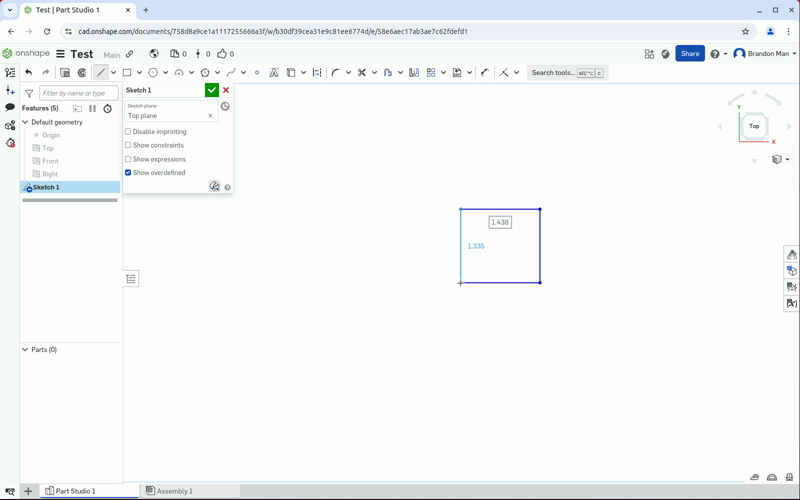
key_up(shift)
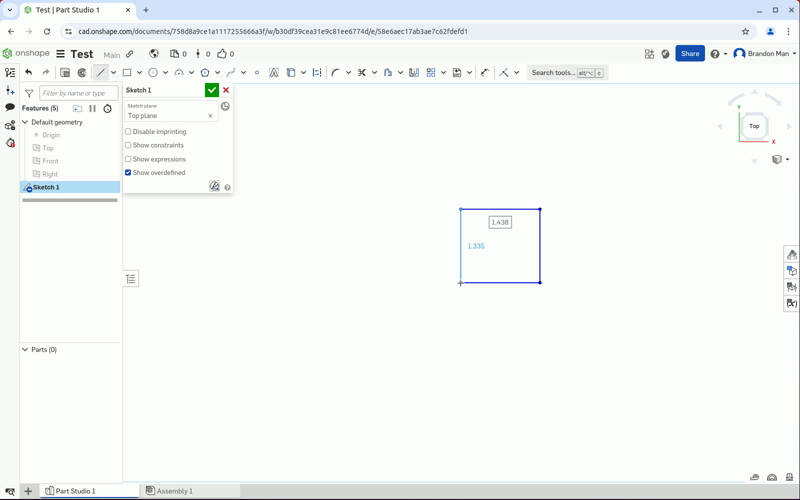
click(460, 282)
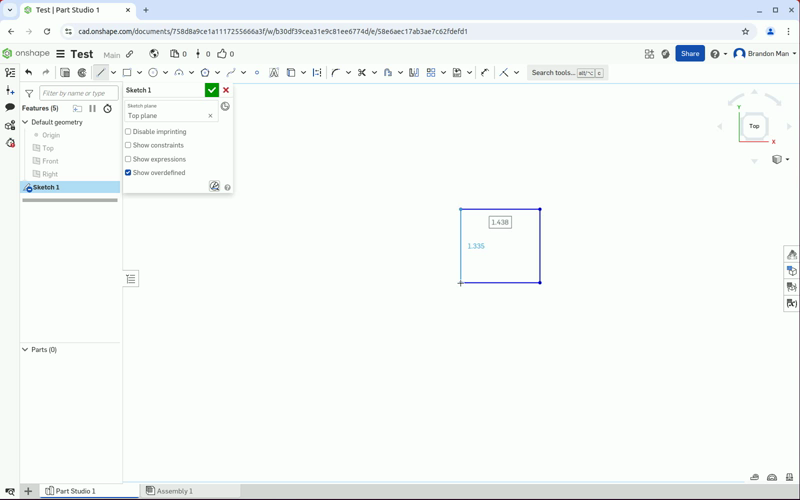
scroll(-6)
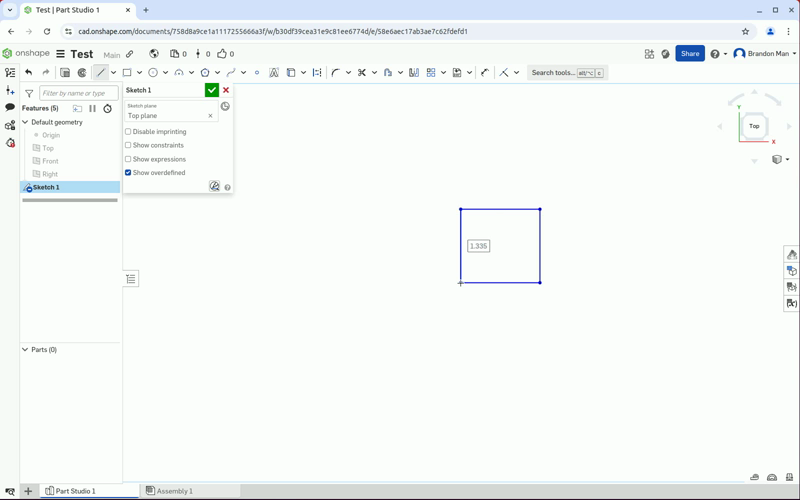
scroll(-6)
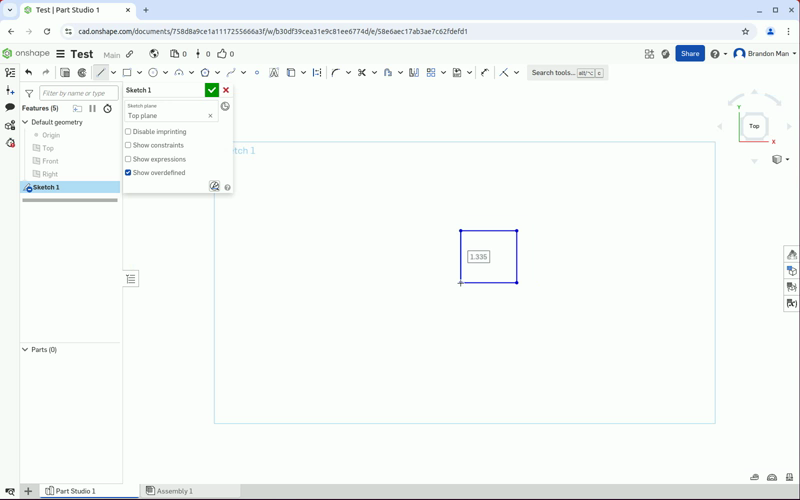
scroll(-6)
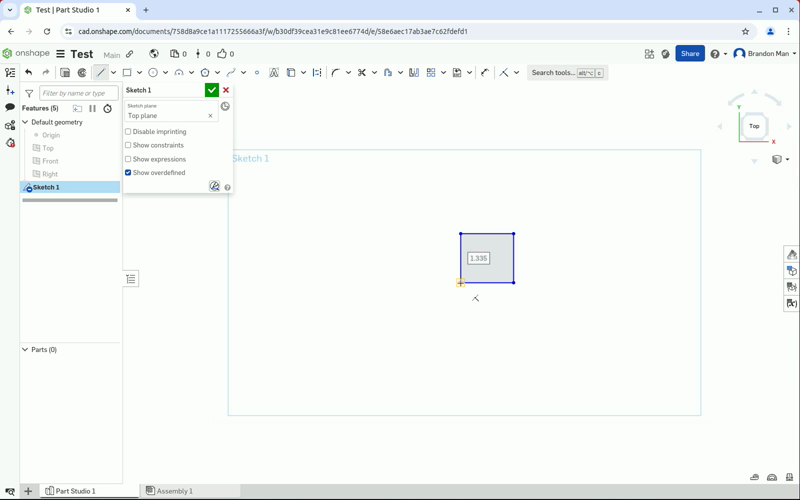
scroll(-6)
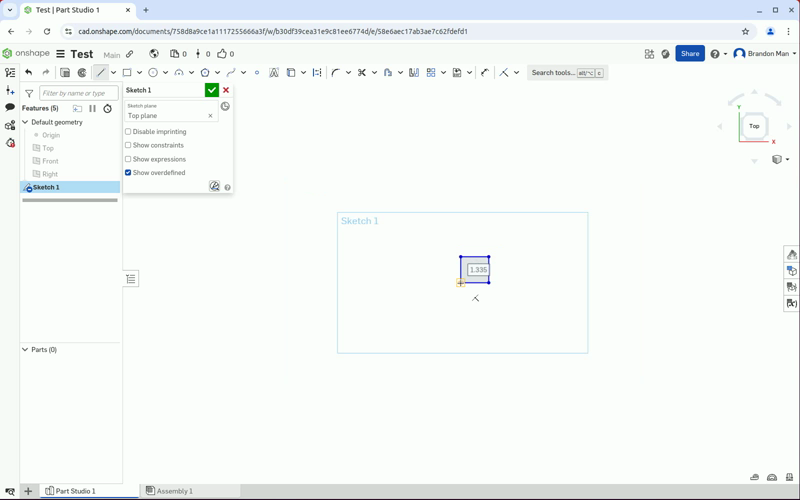
scroll(-6)
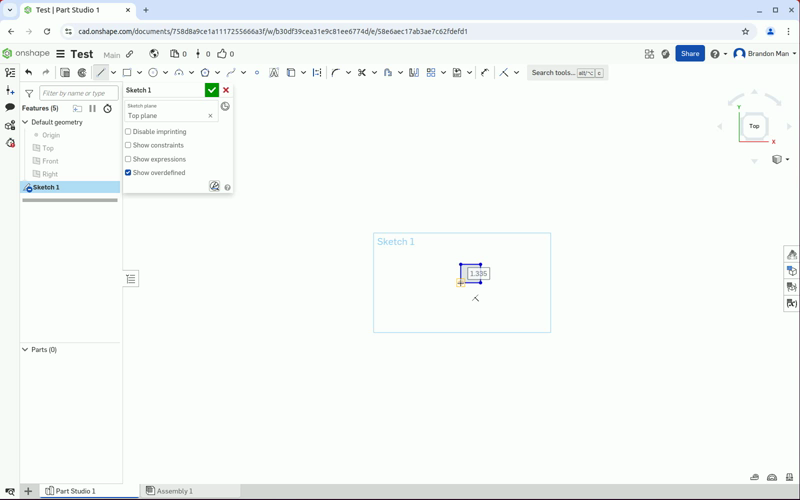
scroll(-6)
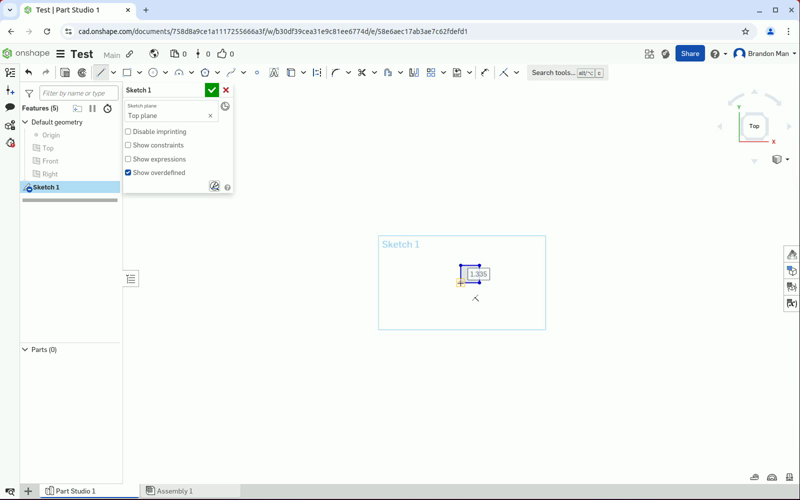
scroll(-6)
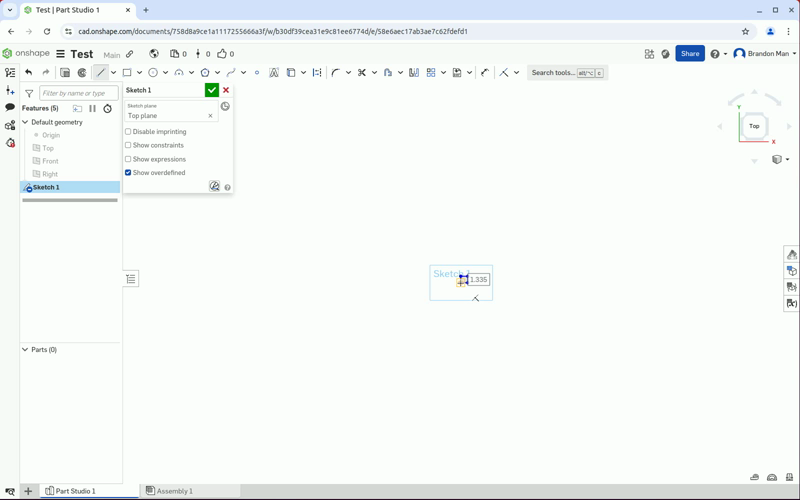
key(esc)
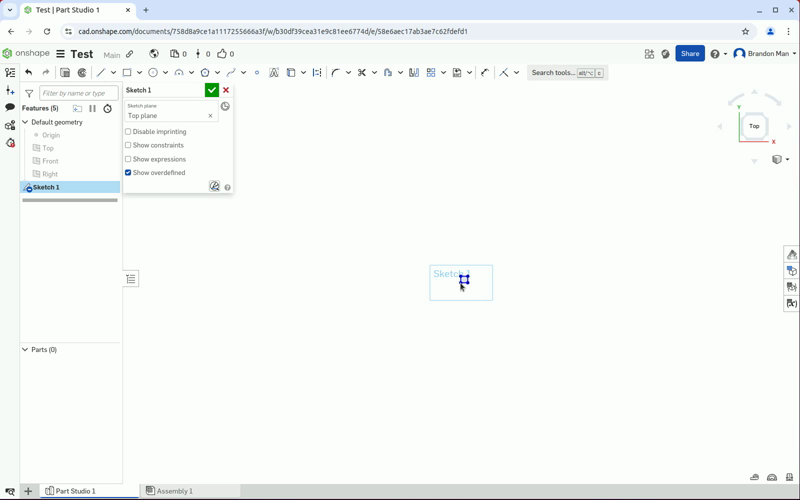
mouse_move(464, 279)
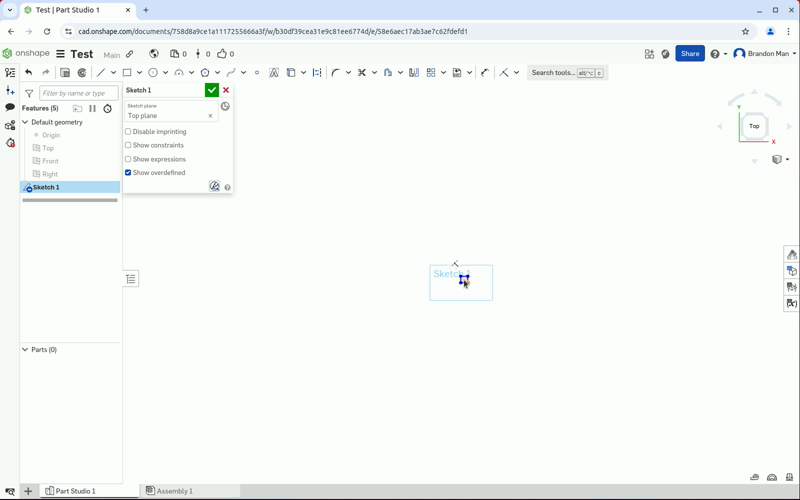
scroll(6)
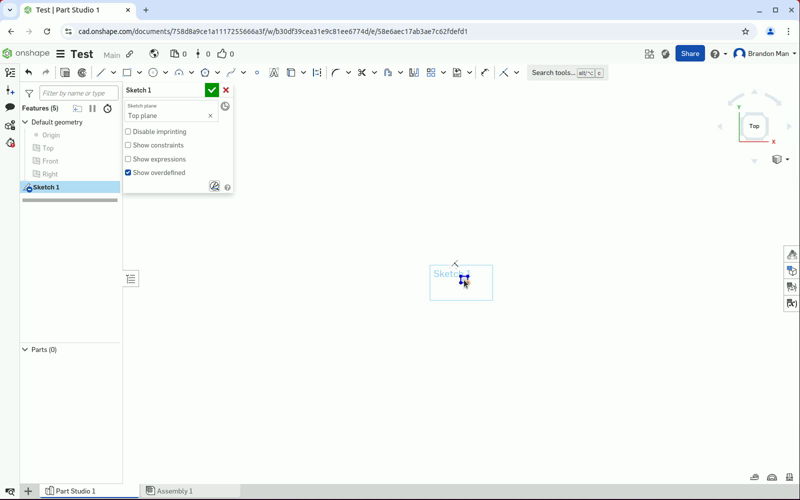
scroll(6)
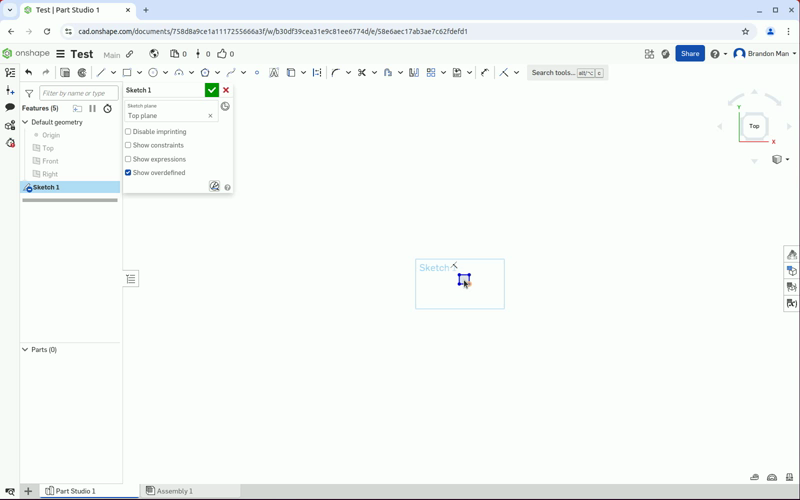
scroll(6)
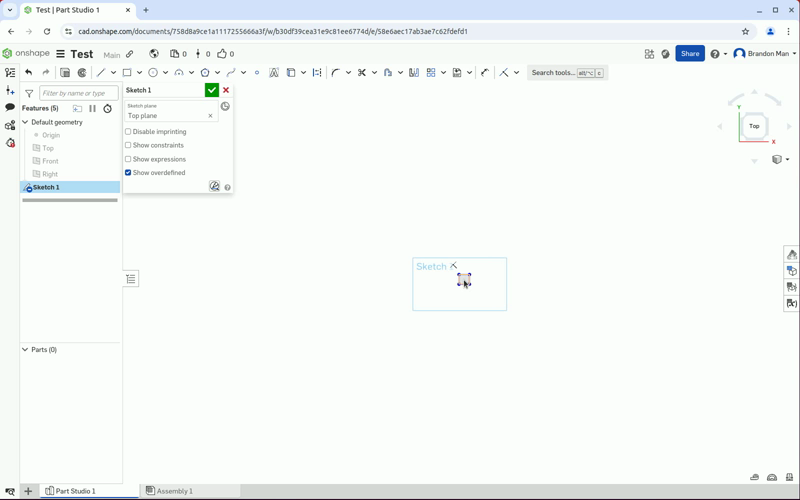
scroll(6)
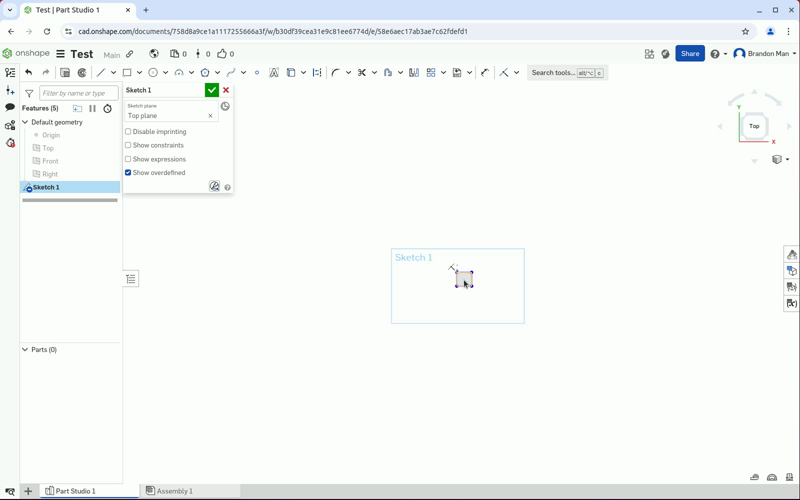
scroll(6)
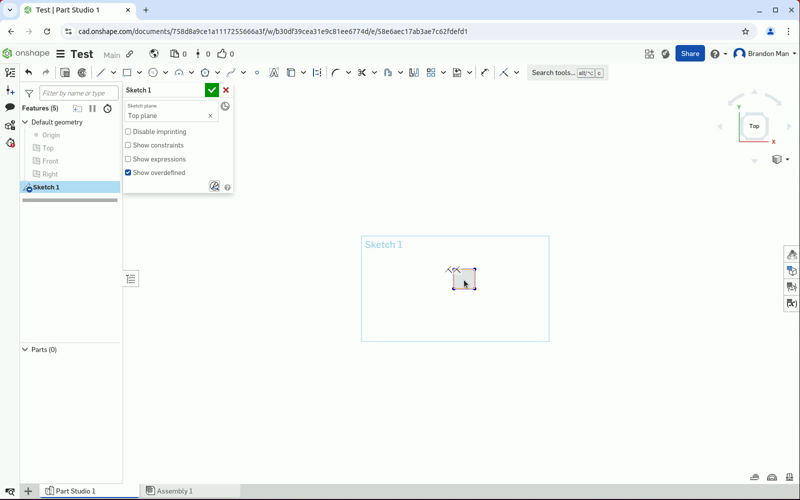
scroll(6)
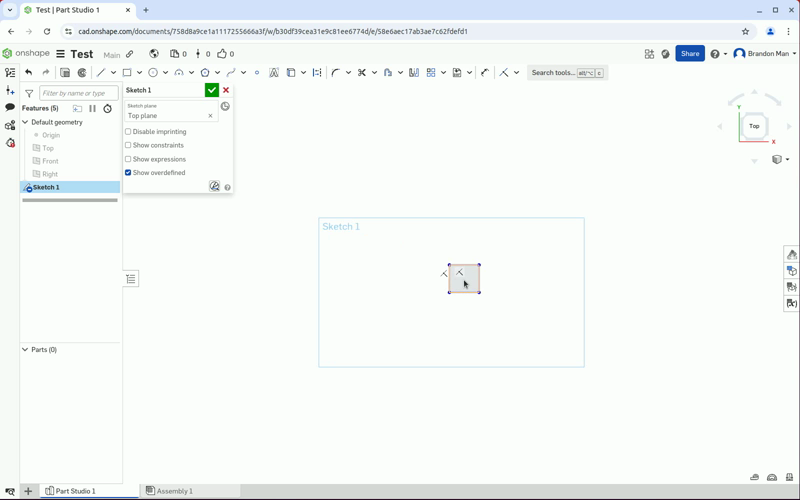
scroll(6)
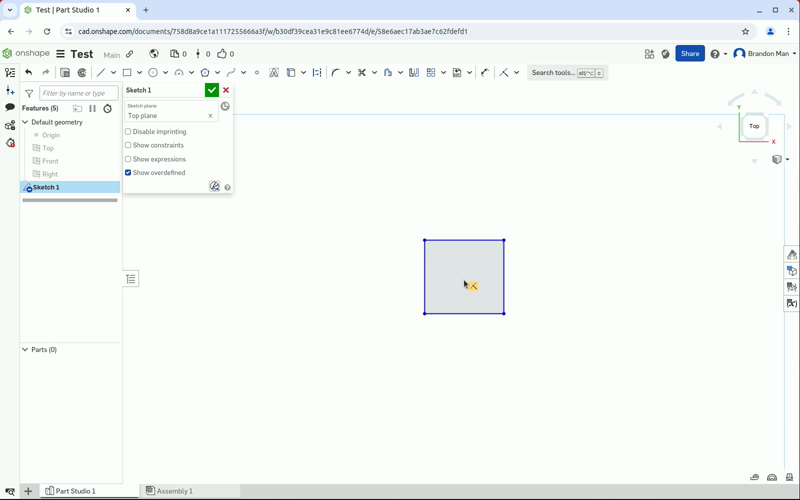
click(464, 279)
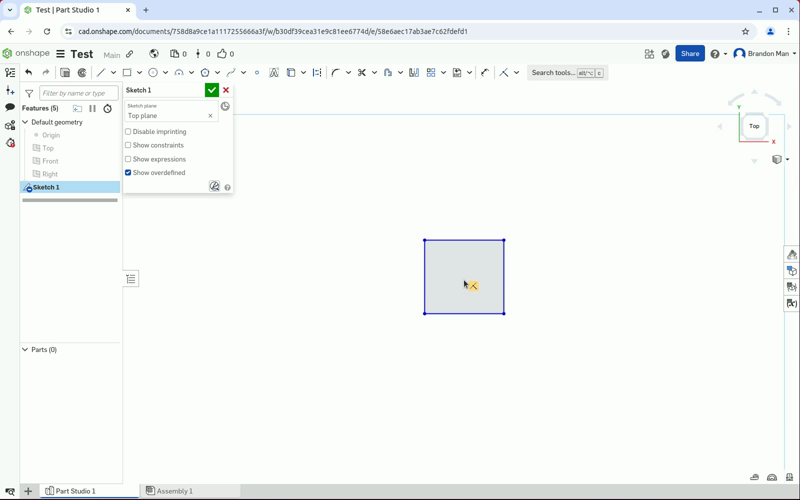
scroll(-6)
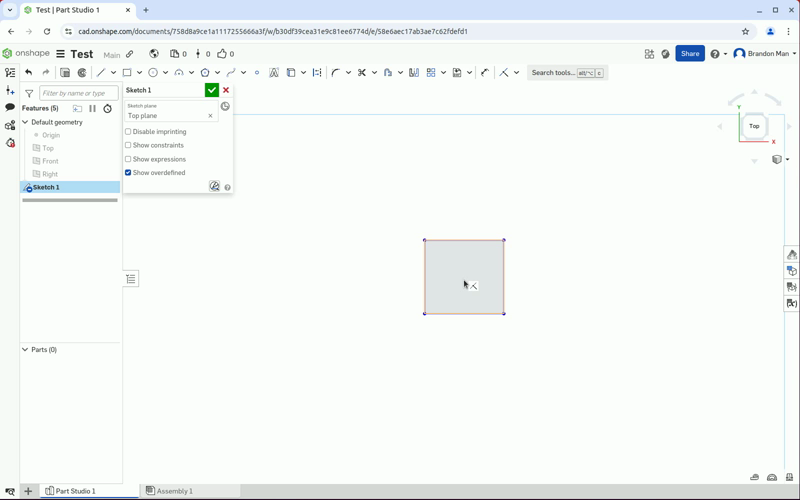
scroll(-6)
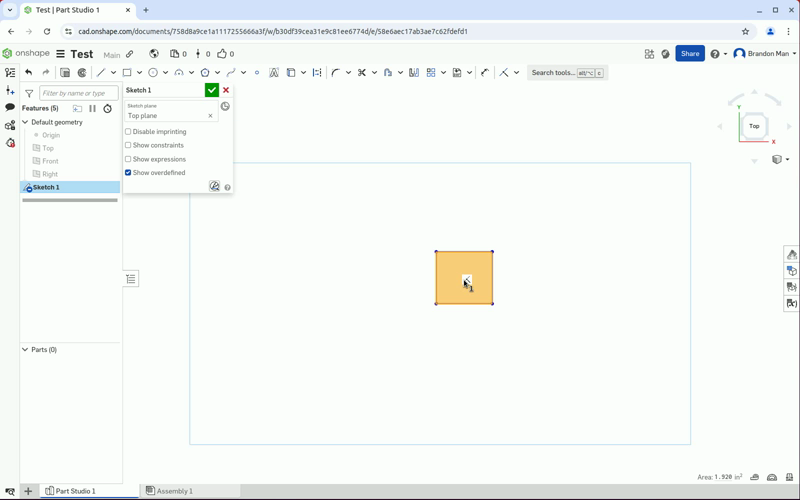
scroll(-6)
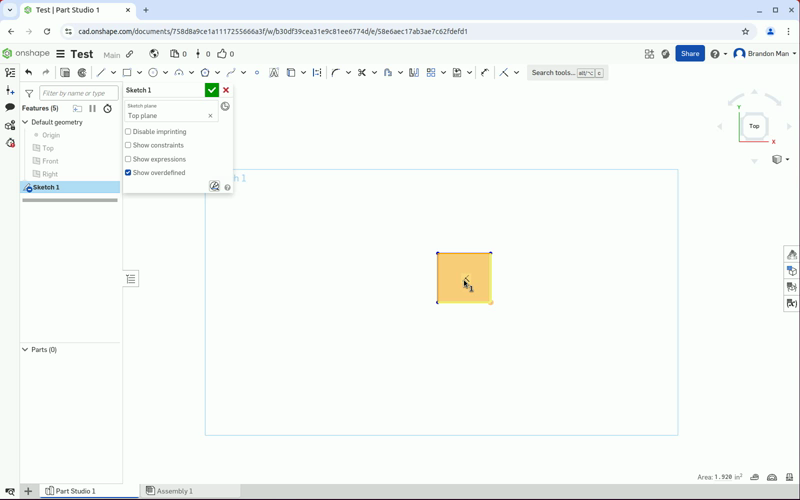
scroll(-6)
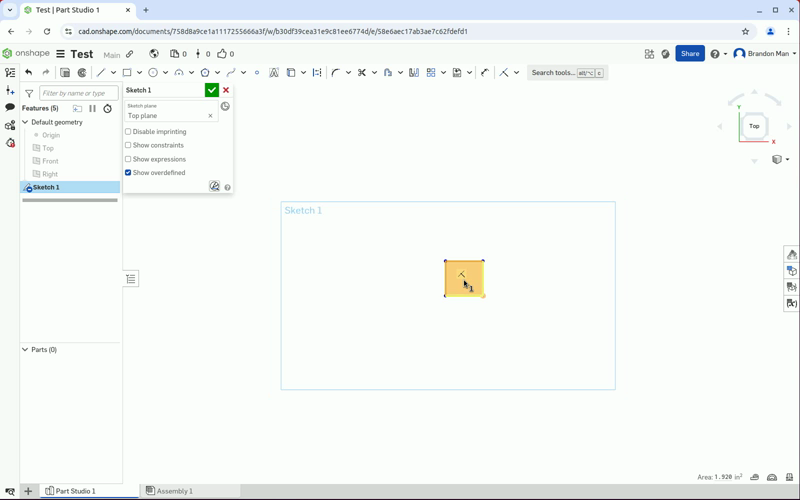
scroll(-6)
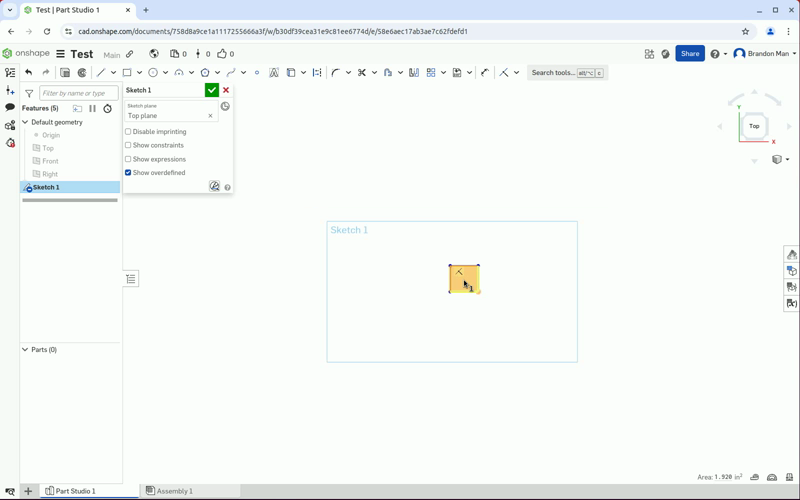
scroll(-6)
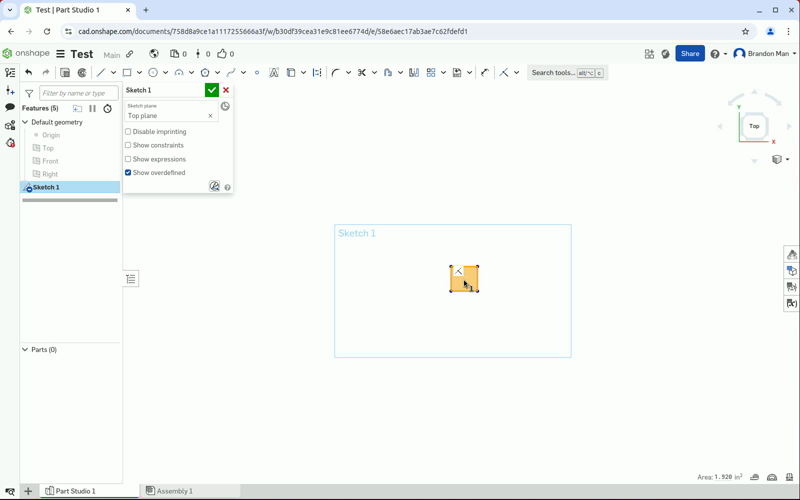
scroll(-6)
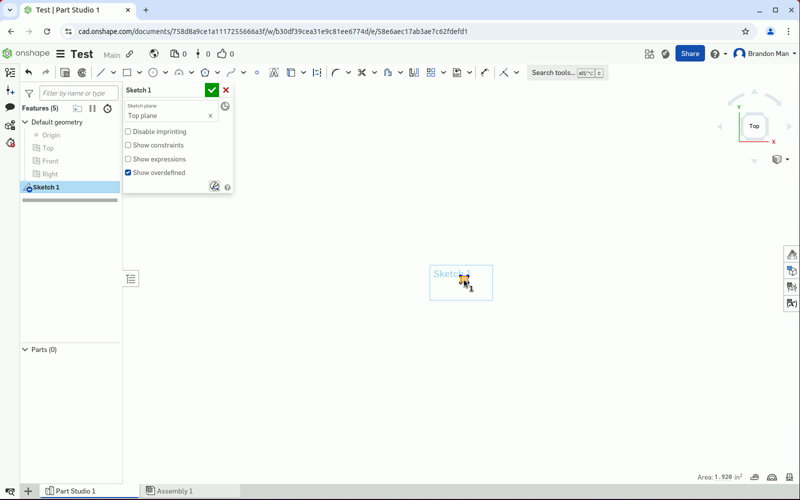
mouse_move(73, 352)
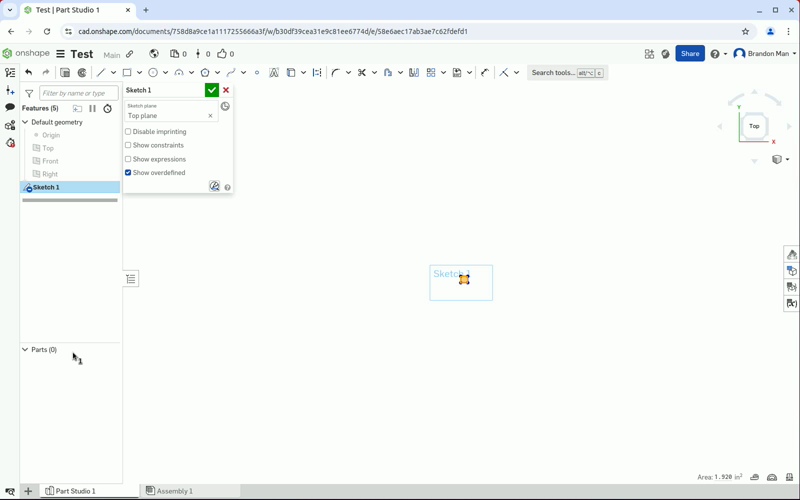
key(shift+y)
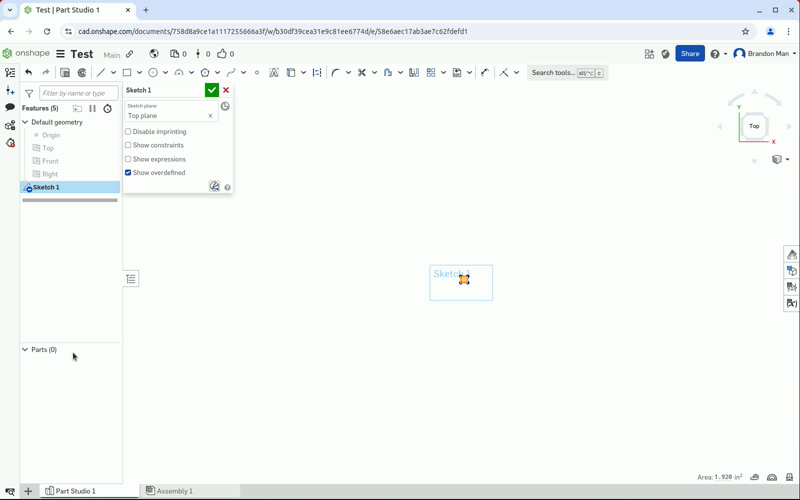
key(shift+e)
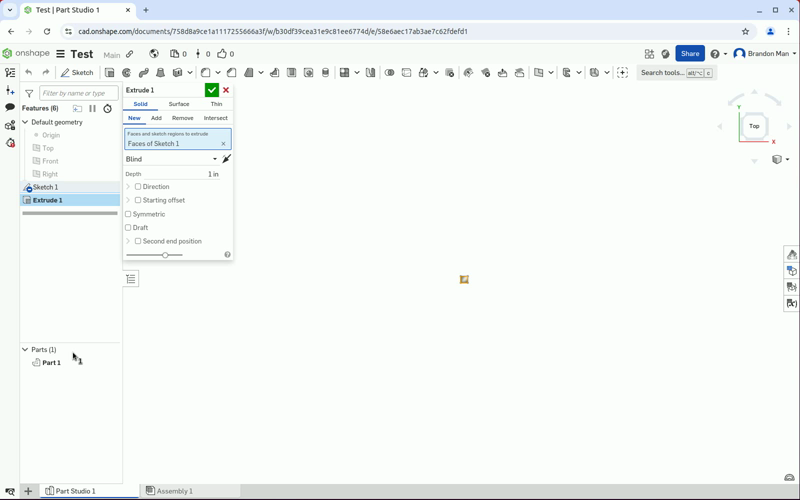
mouse_move(143, 106)
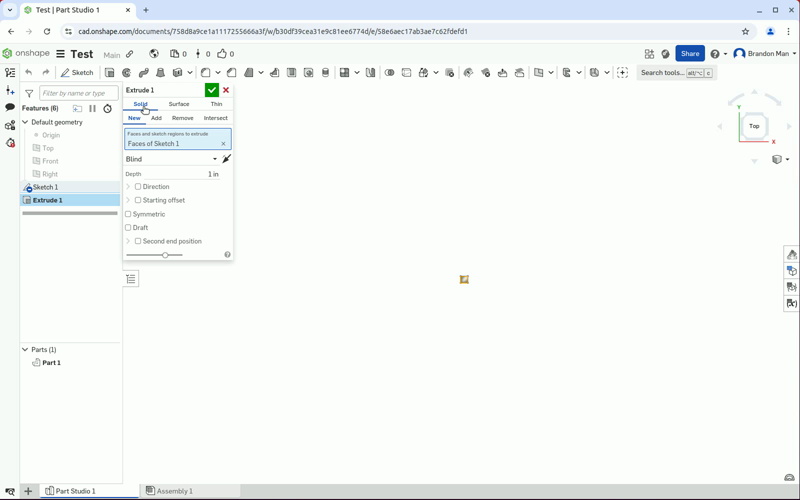
click(143, 106)
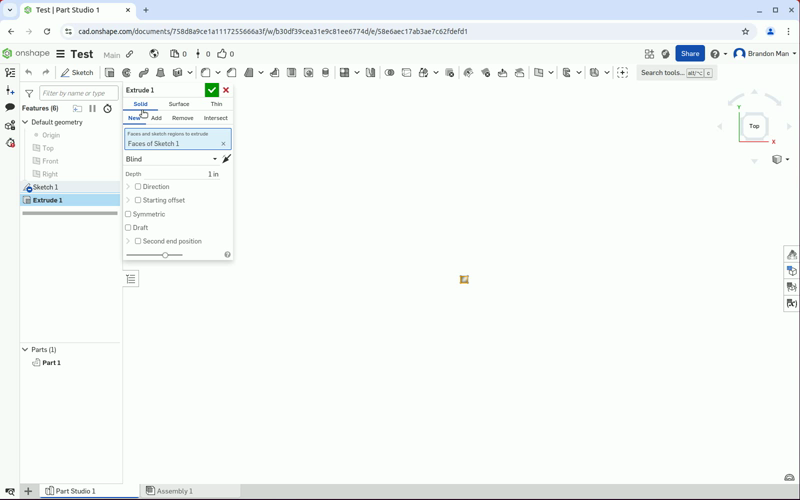
mouse_move(137, 120)
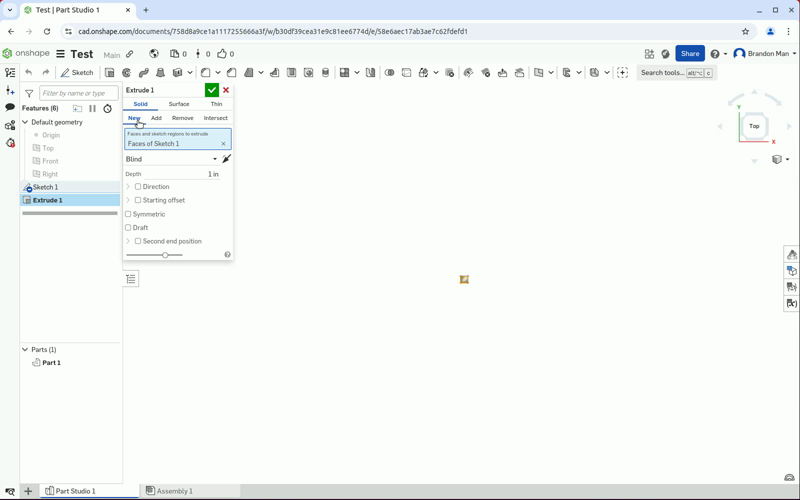
click(137, 120)
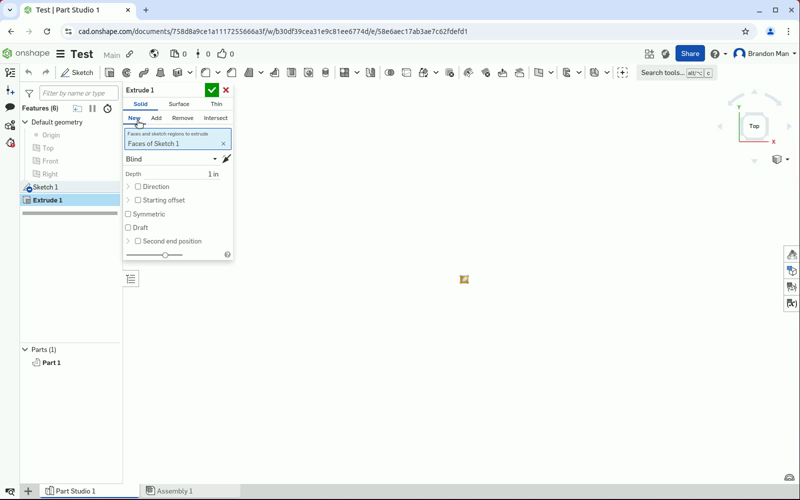
key(tab, 4)
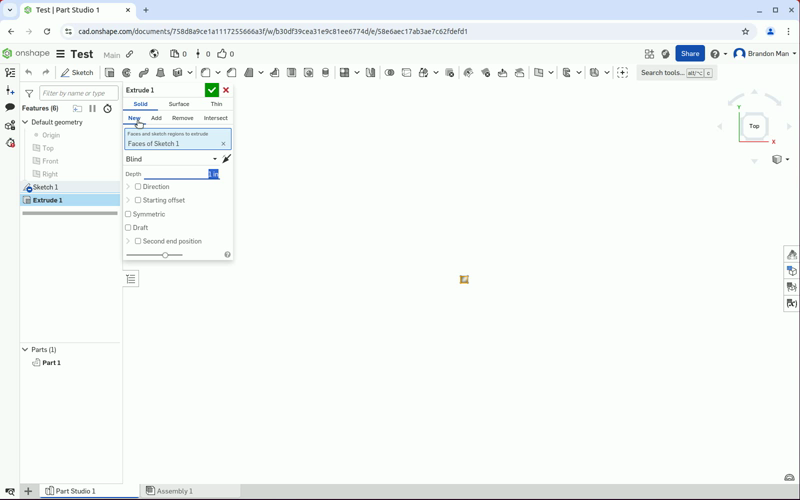
text(2.407)
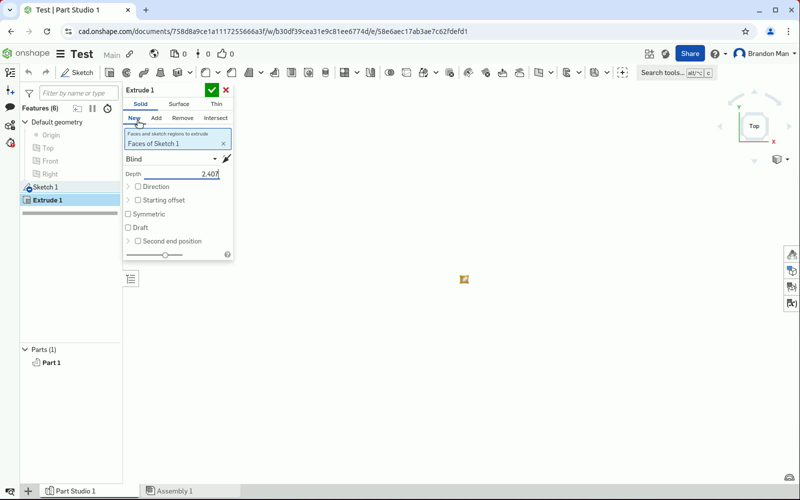
key(enter)
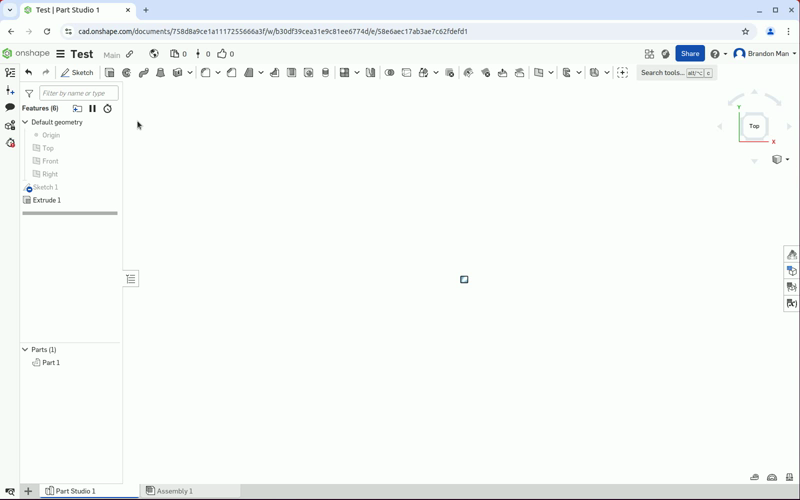
key(shift+h)
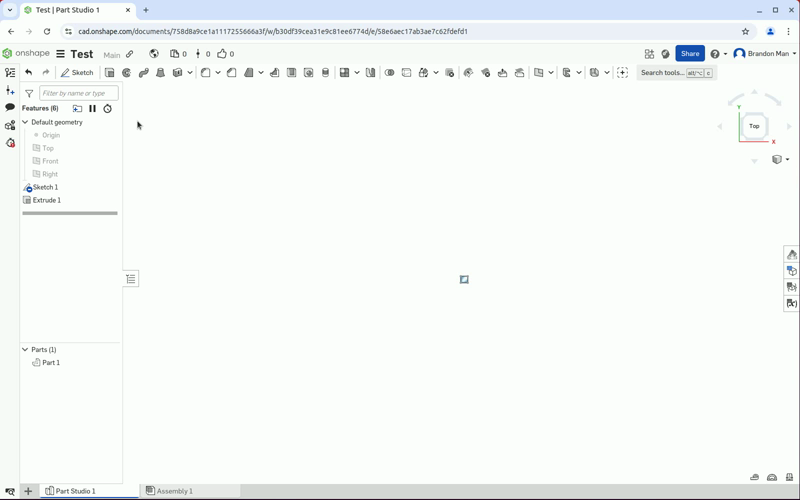
key(shift+h)
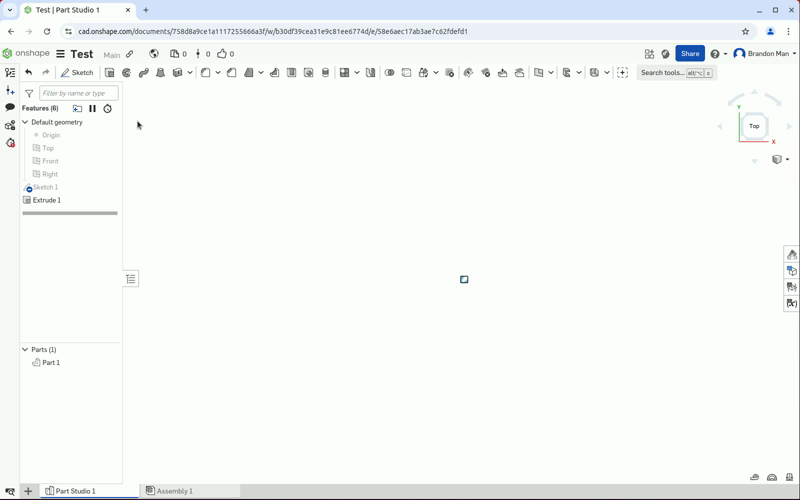
mouse_move(73, 189)
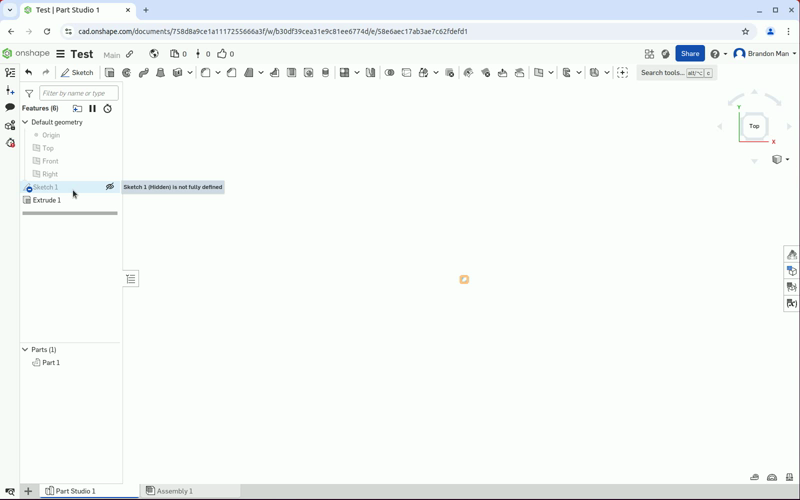
click(73, 189)
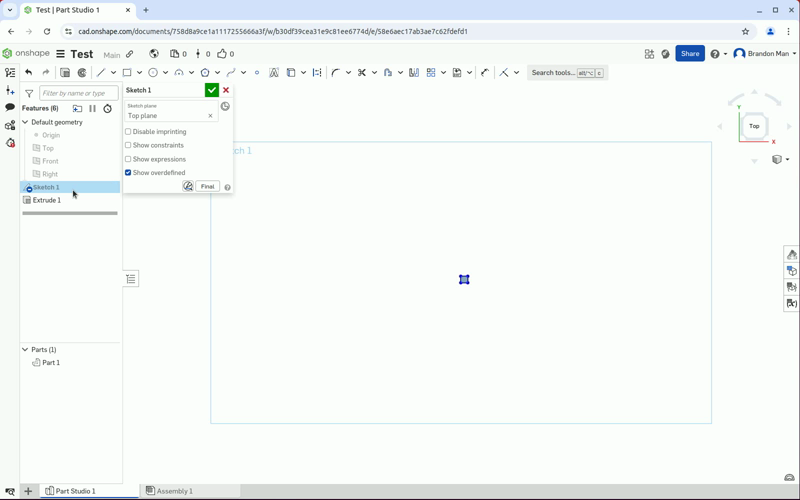
mouse_move(229, 92)
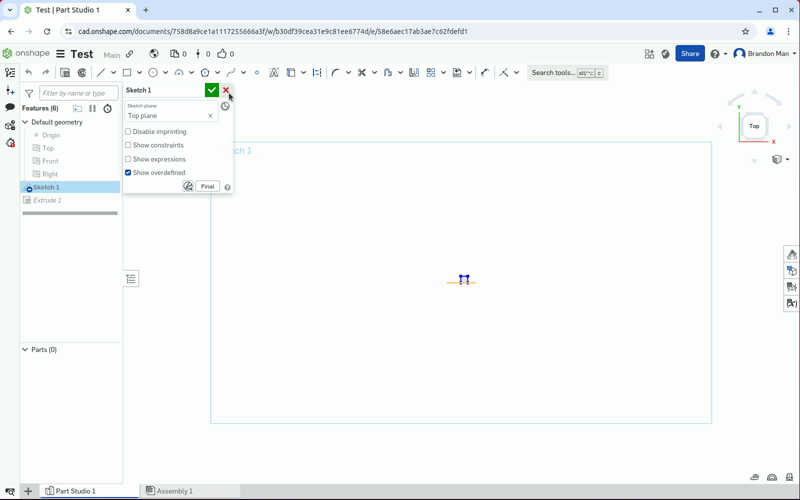
click(229, 92)
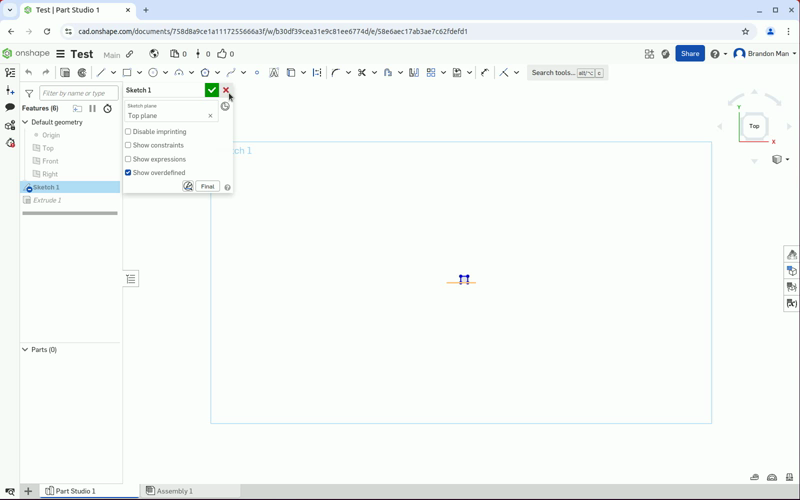
key(shift+s)
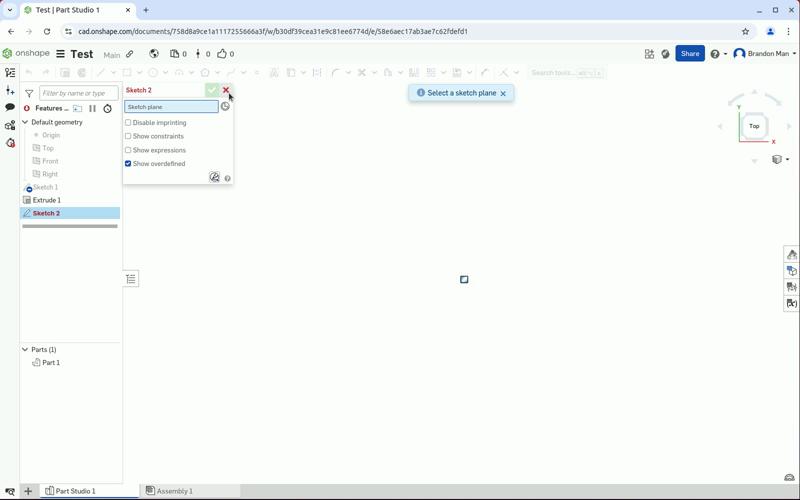
mouse_move(73, 150)
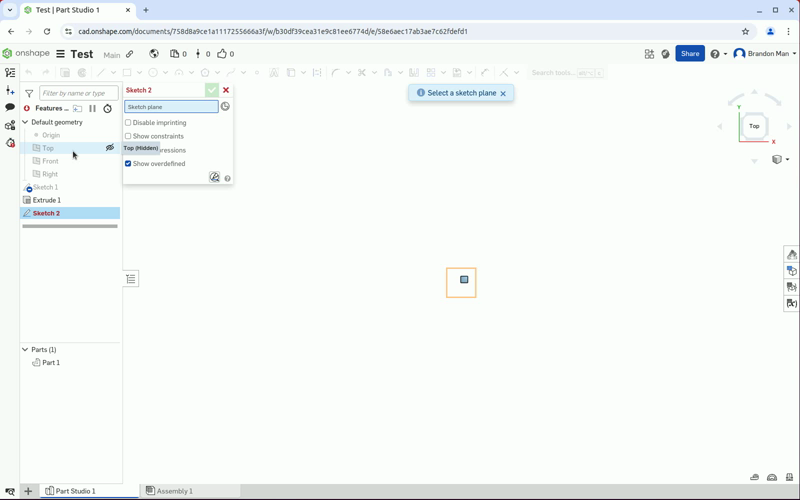
click(73, 150)
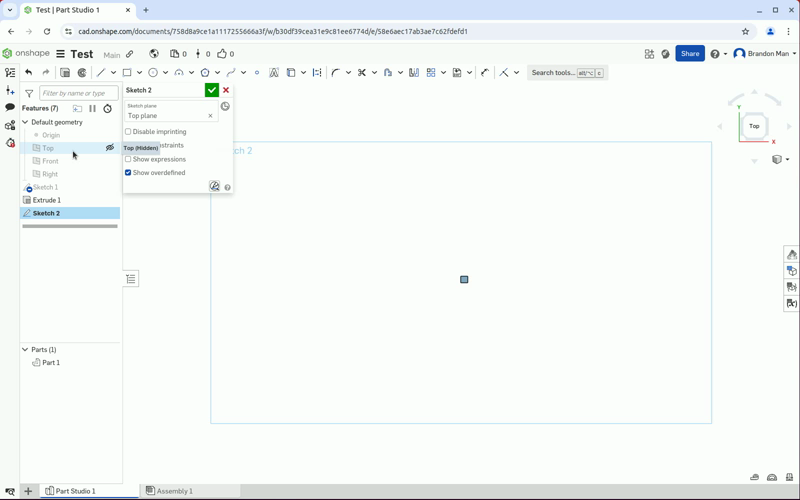
mouse_move(73, 352)
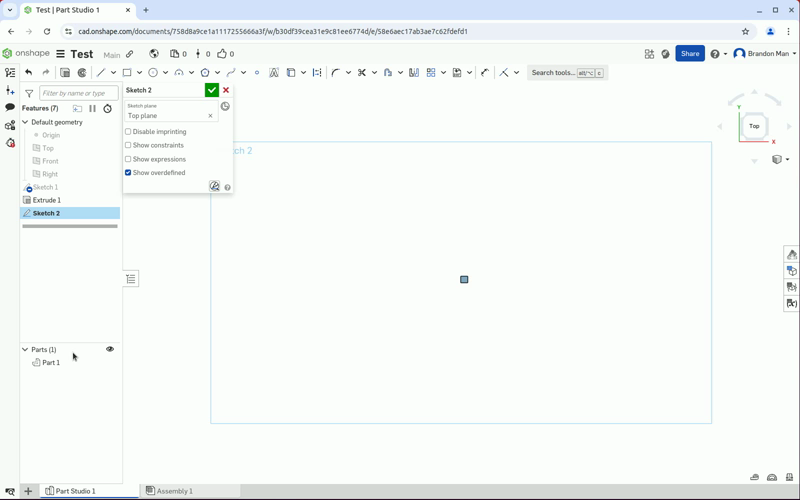
key(y)
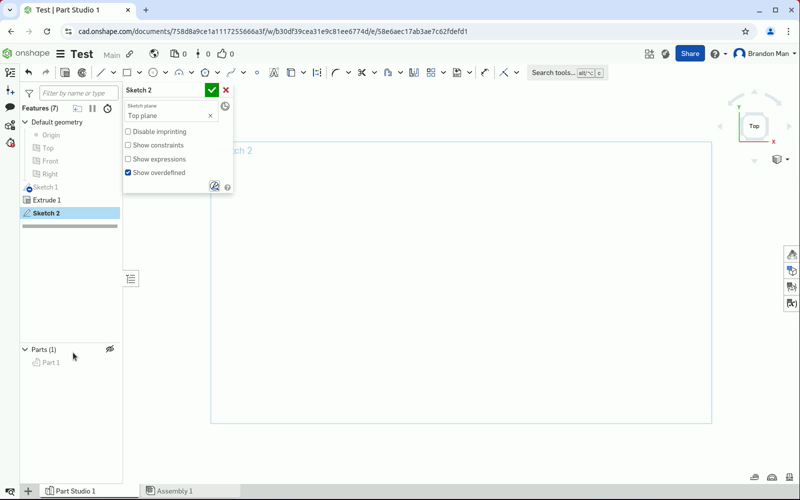
key(l)
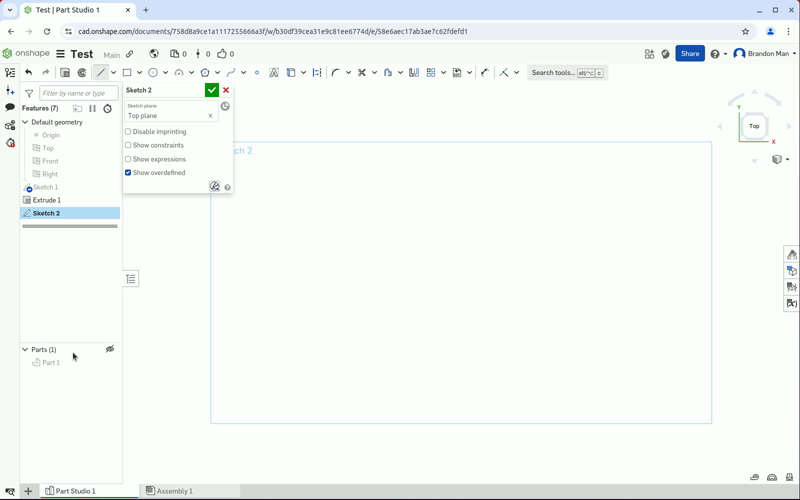
key_down(shift)
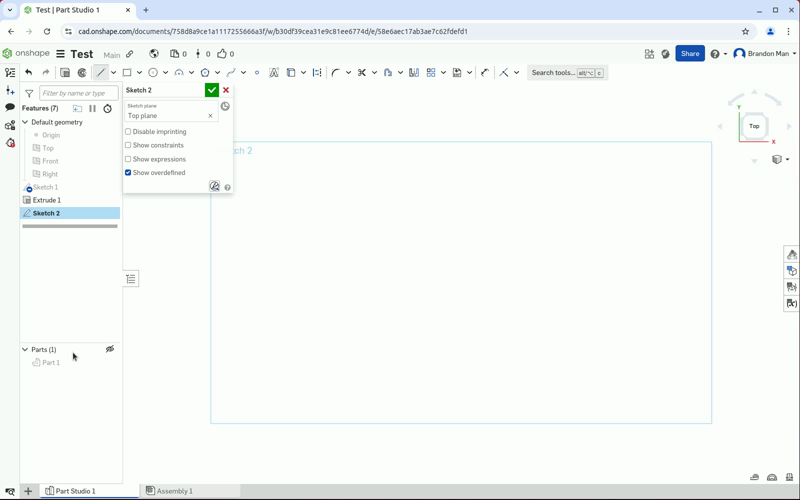
mouse_move(460, 246)
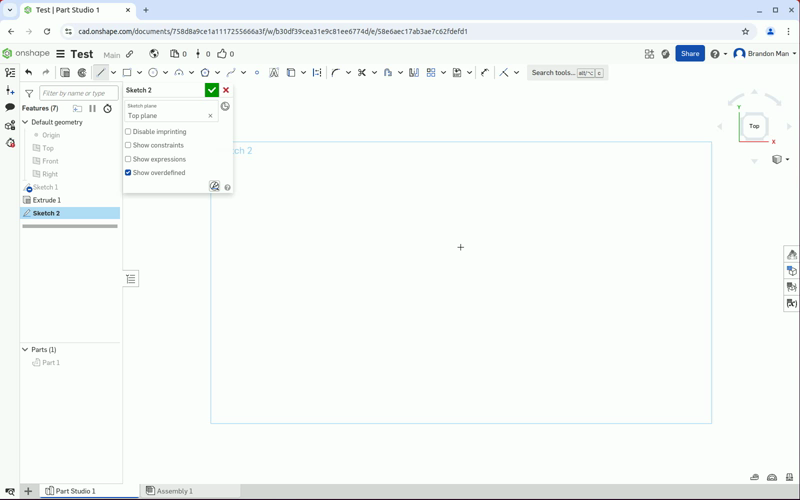
click(460, 246)
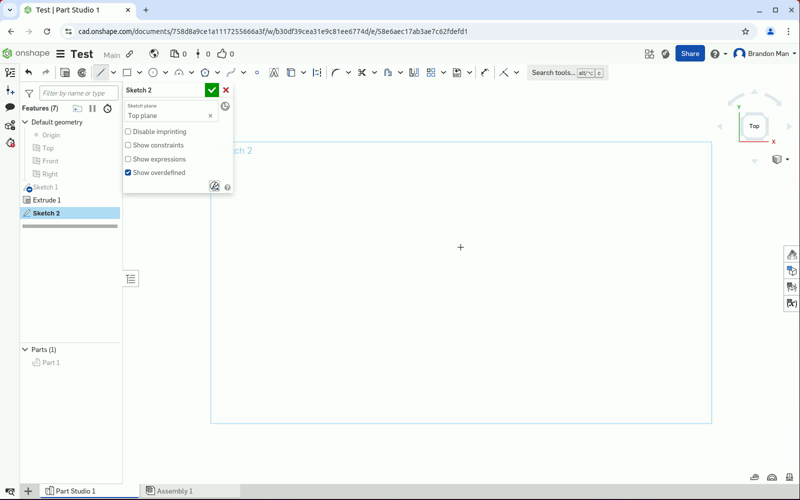
key_up(shift)
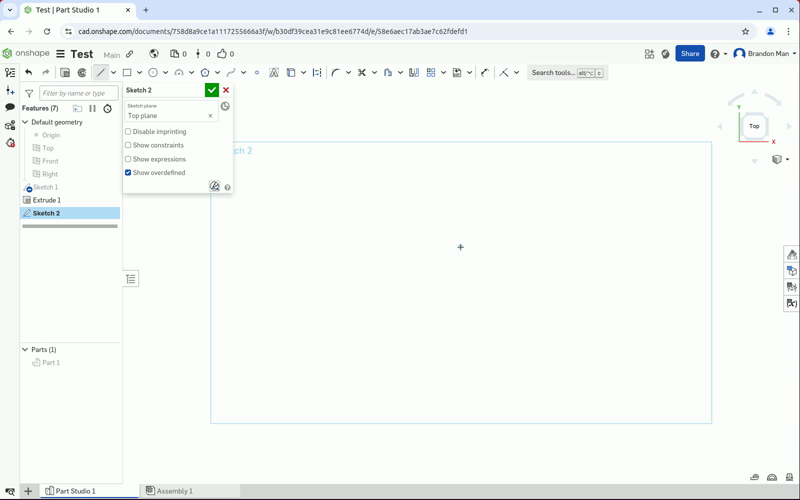
key_down(shift)
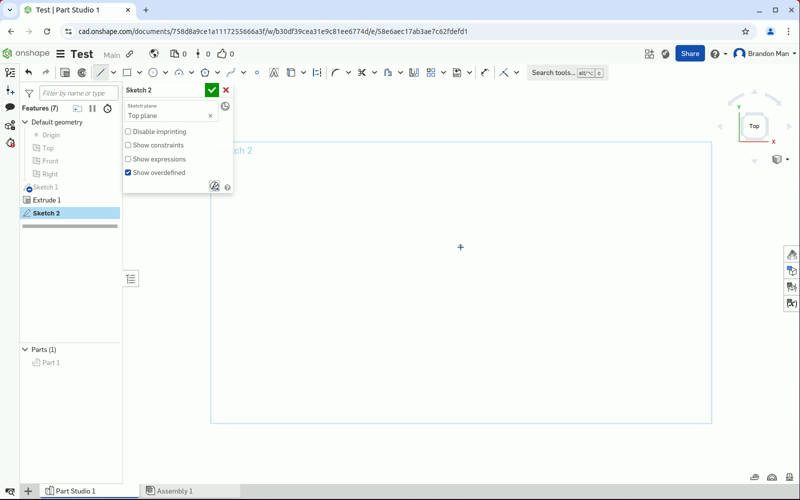
mouse_move(490, 246)
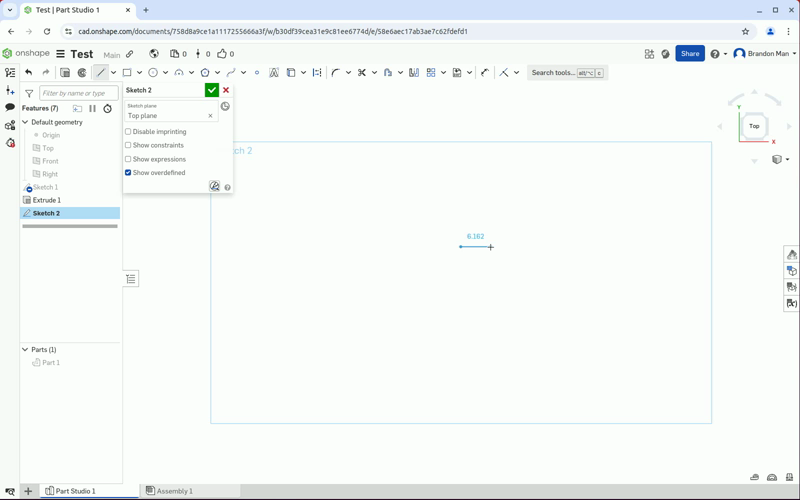
mouse_move(467, 246)
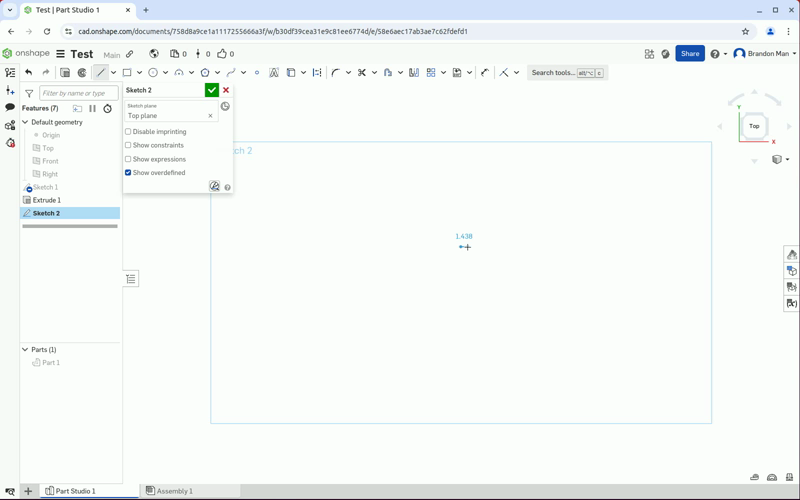
scroll(6)
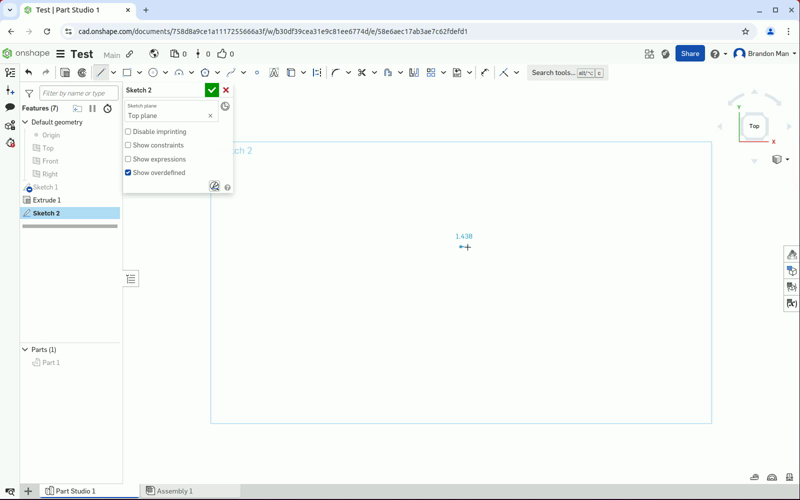
scroll(6)
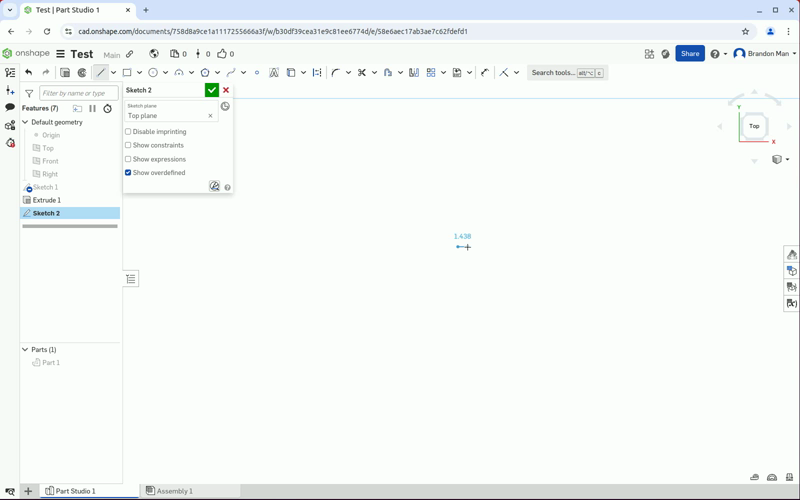
scroll(6)
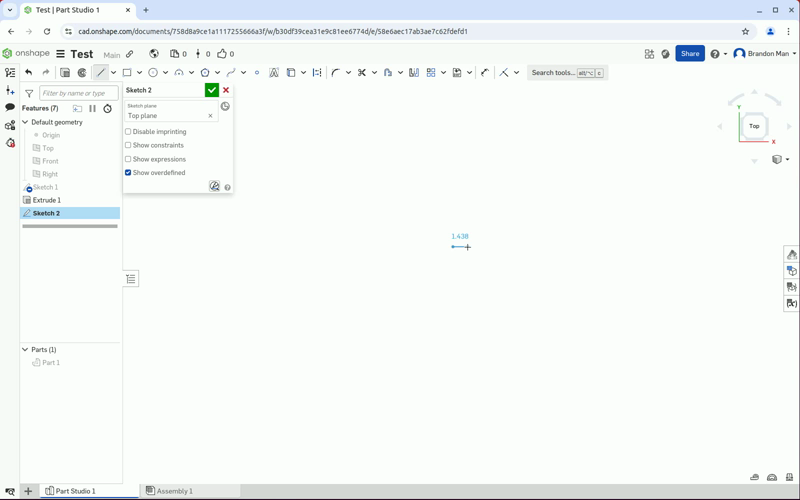
scroll(6)
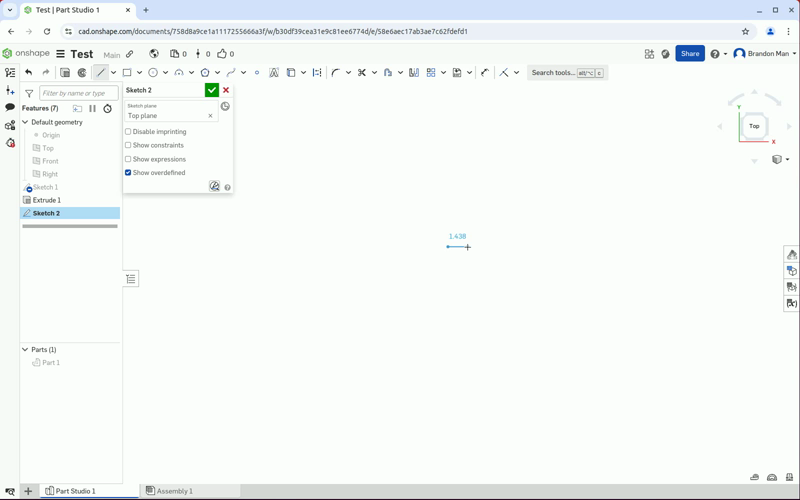
scroll(6)
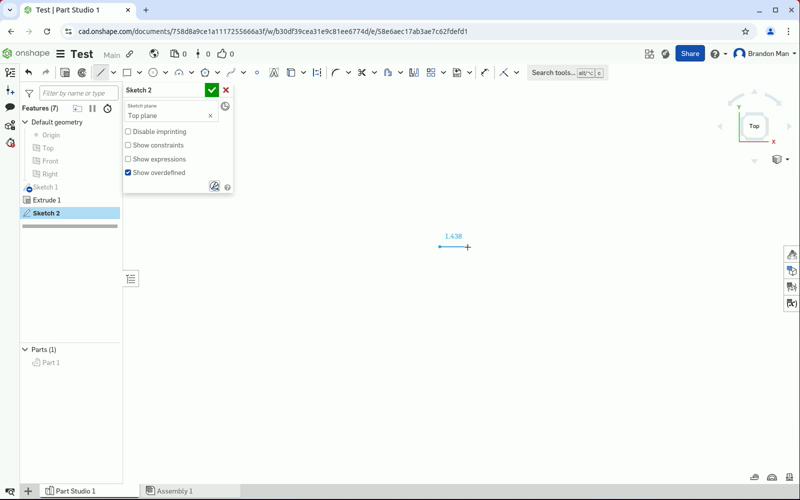
scroll(6)
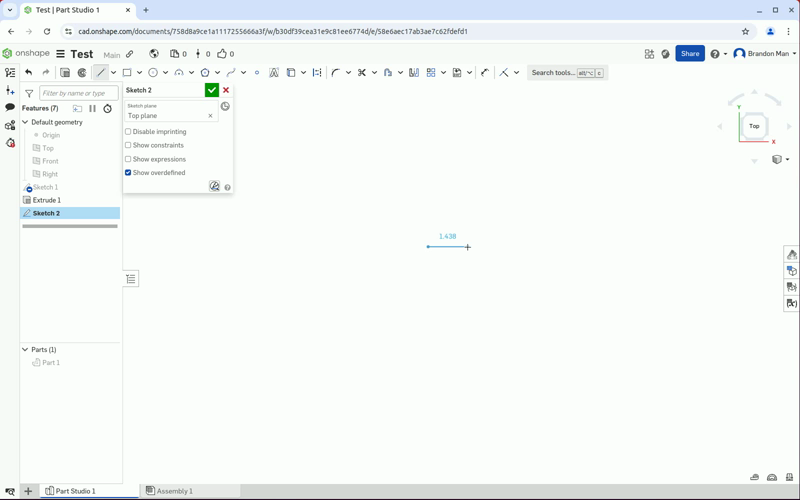
scroll(6)
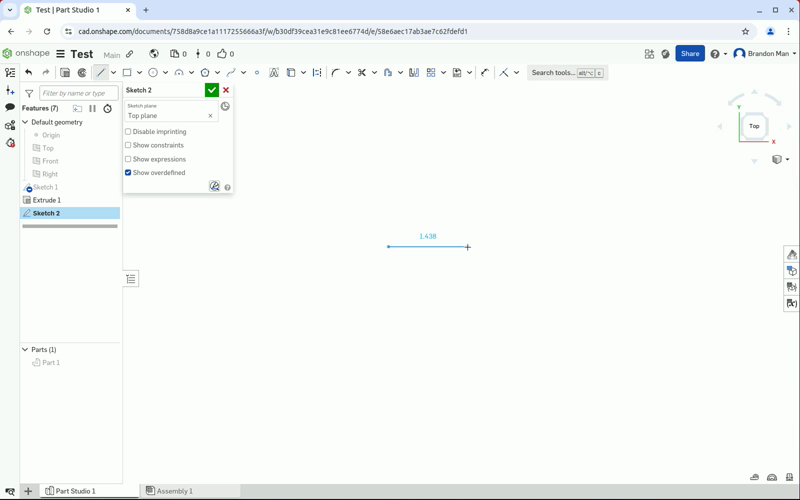
click(467, 246)
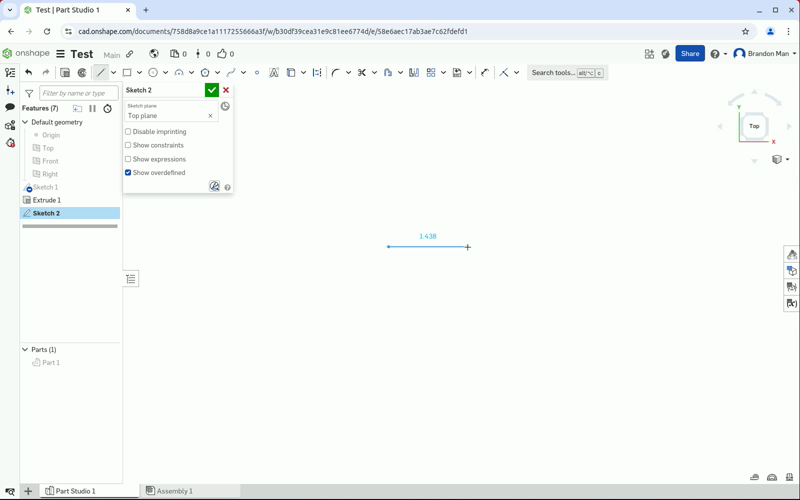
scroll(-6)
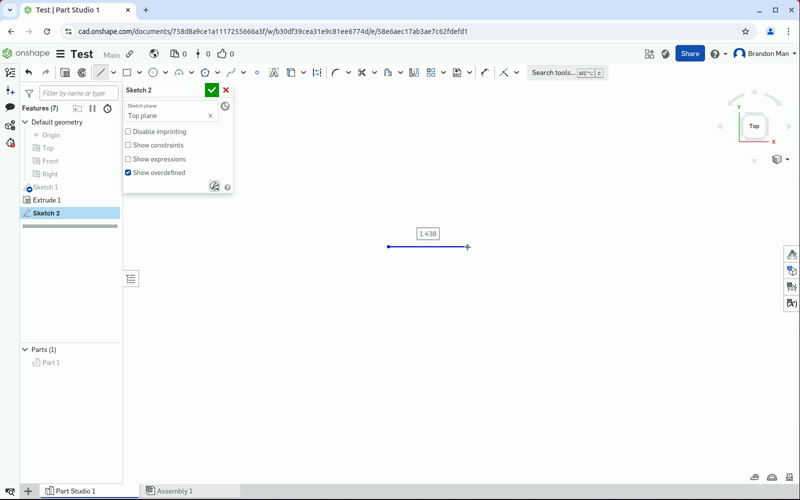
scroll(-6)
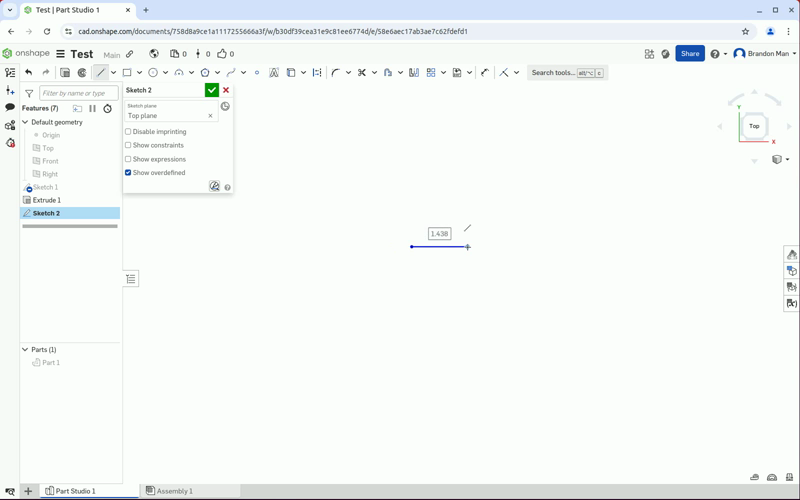
scroll(-6)
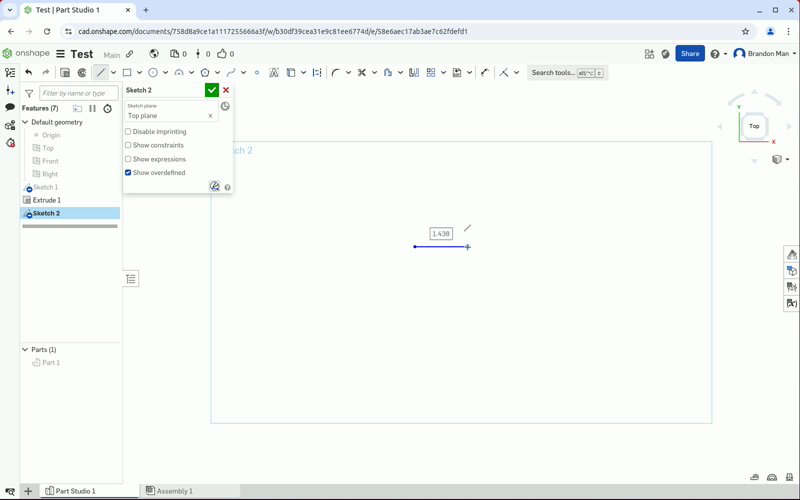
scroll(-6)
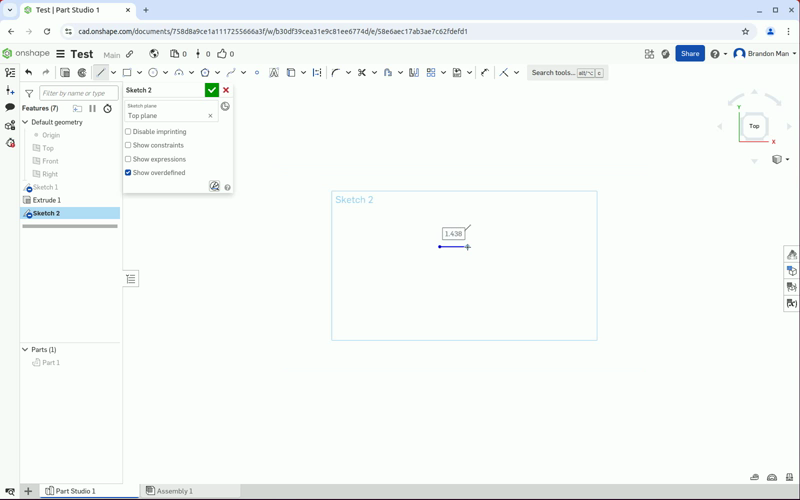
scroll(-6)
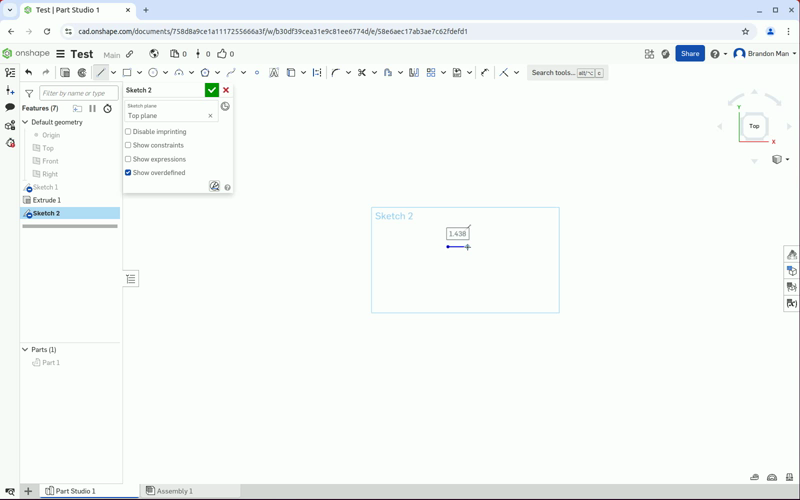
scroll(-6)
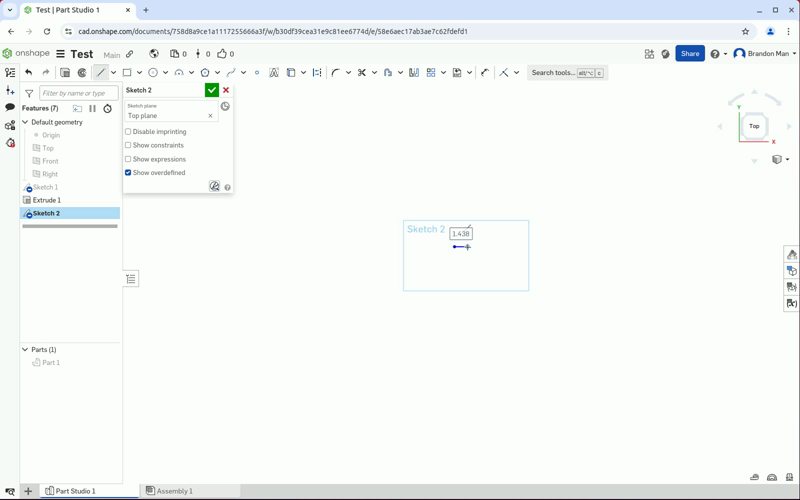
scroll(-6)
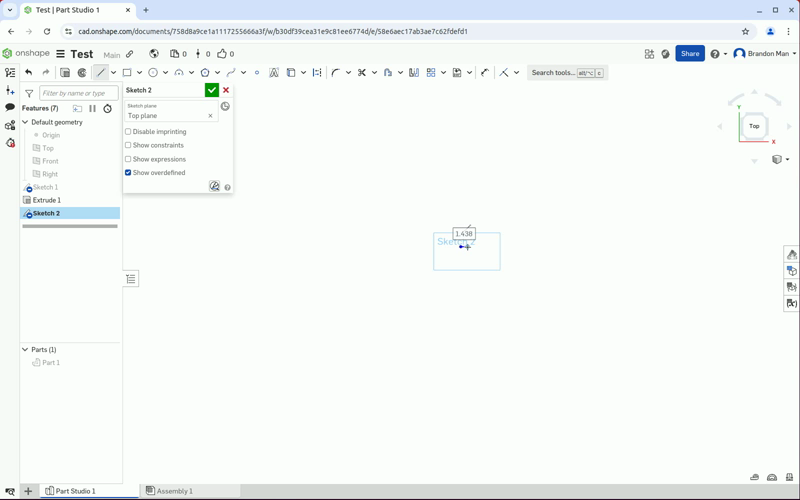
key_up(shift)
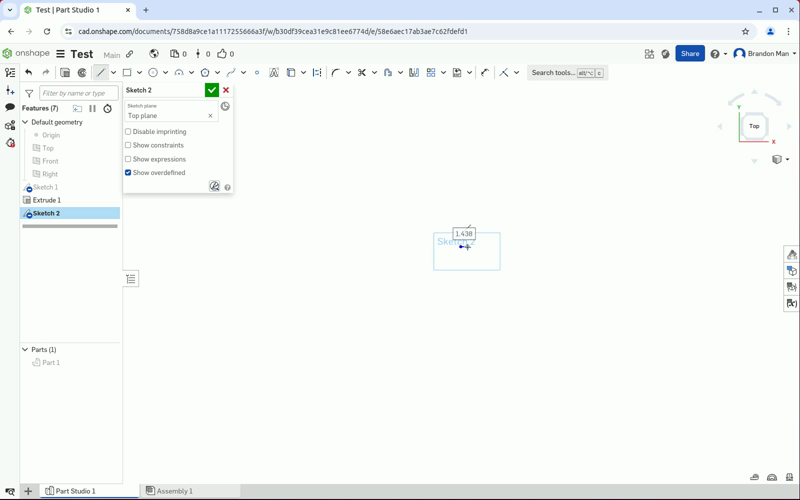
key_down(shift)
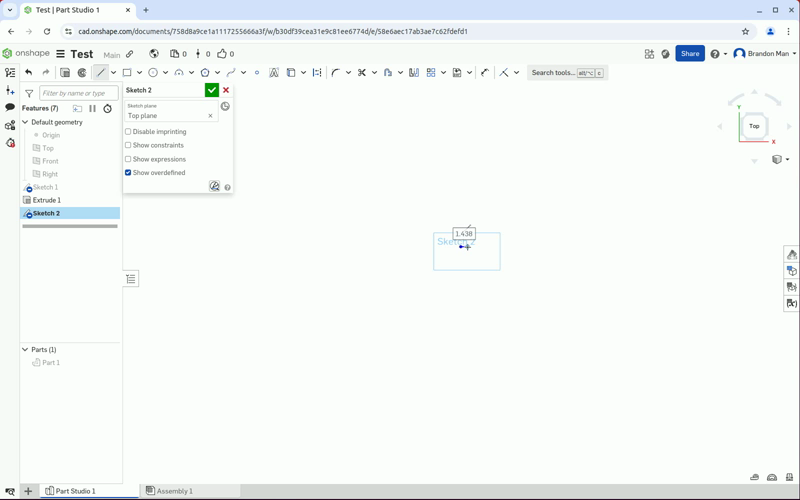
mouse_move(497, 246)
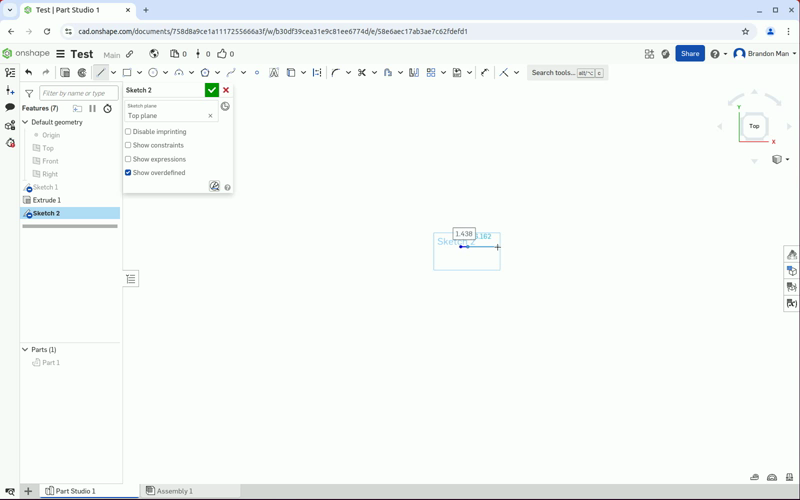
mouse_move(467, 239)
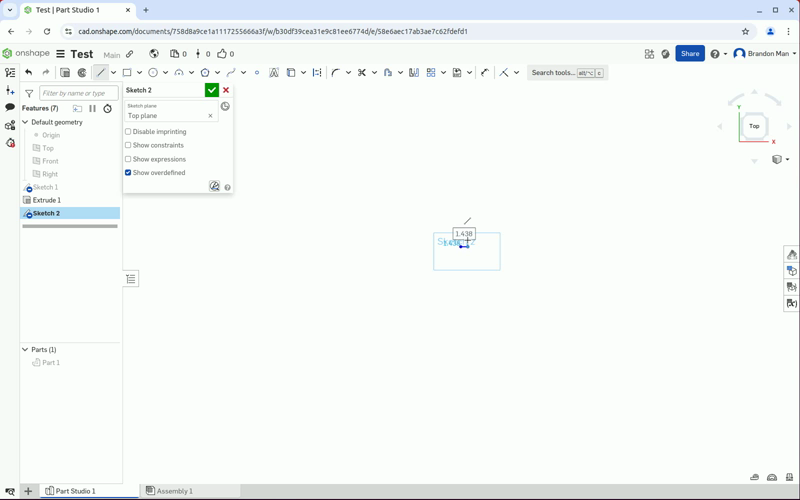
scroll(6)
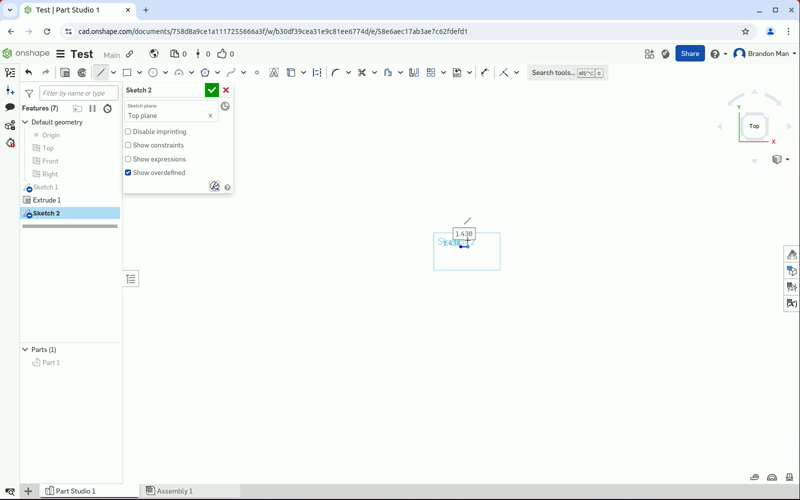
scroll(6)
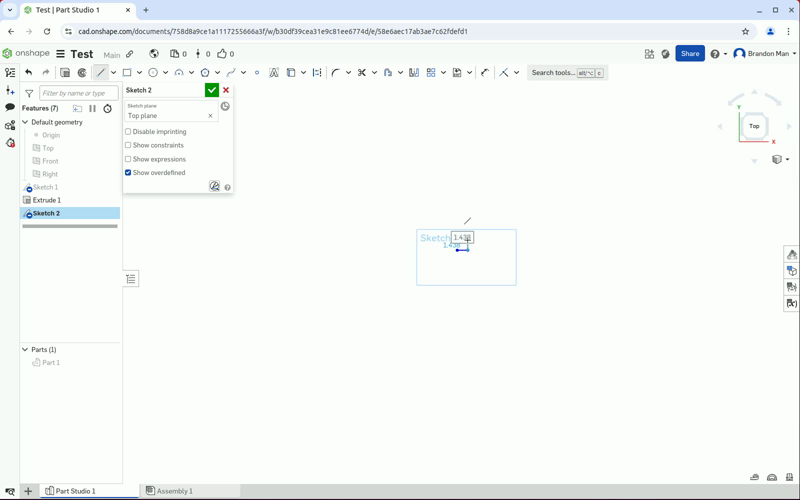
scroll(6)
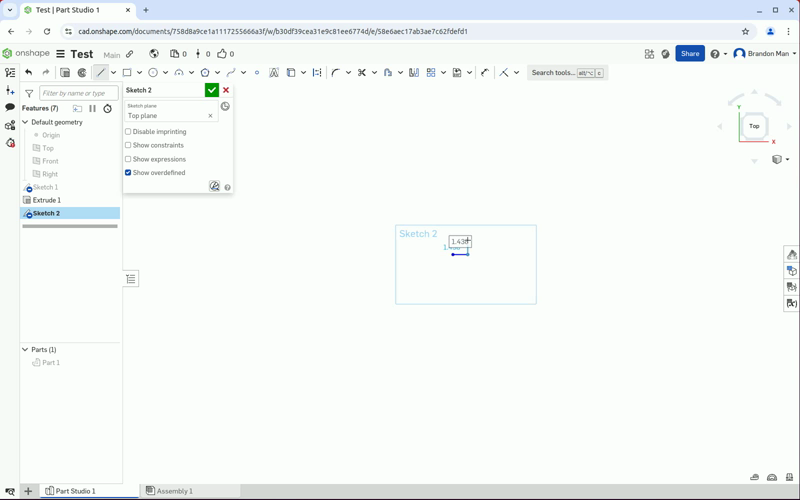
scroll(6)
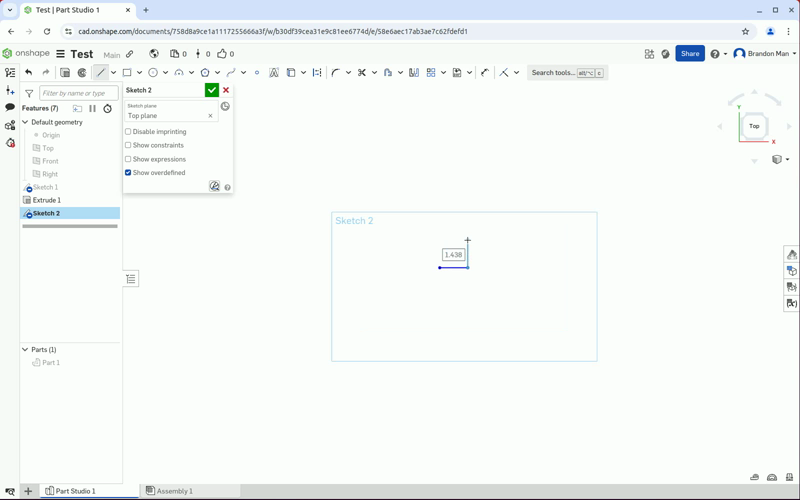
scroll(6)
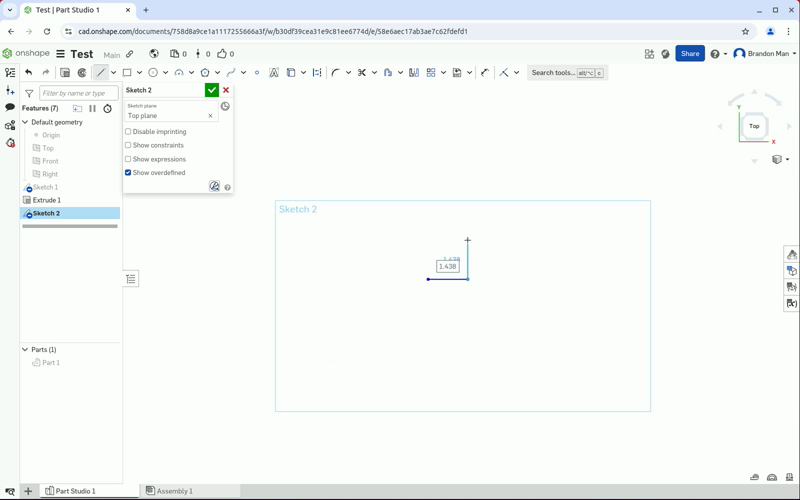
scroll(6)
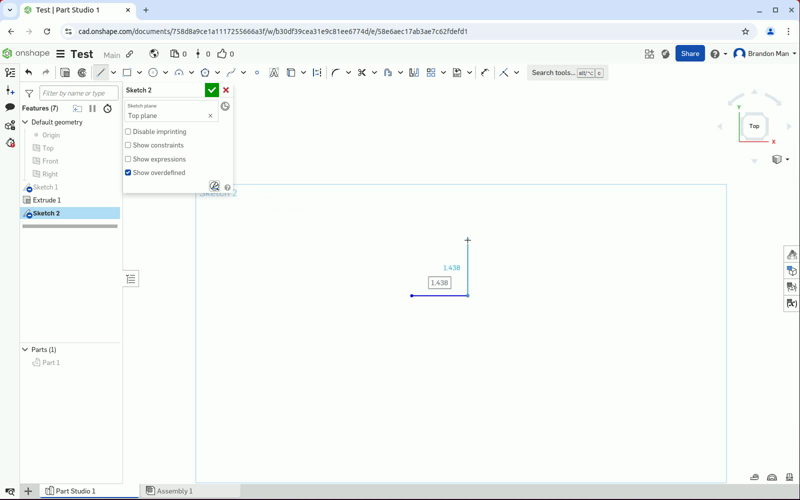
scroll(6)
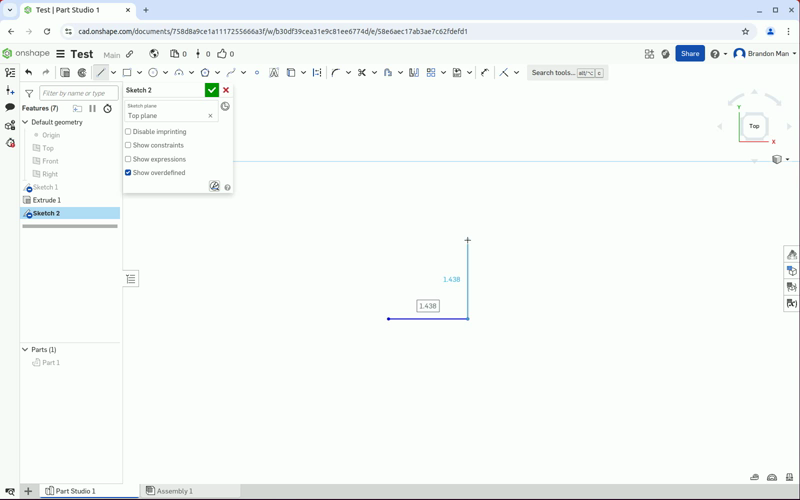
click(467, 239)
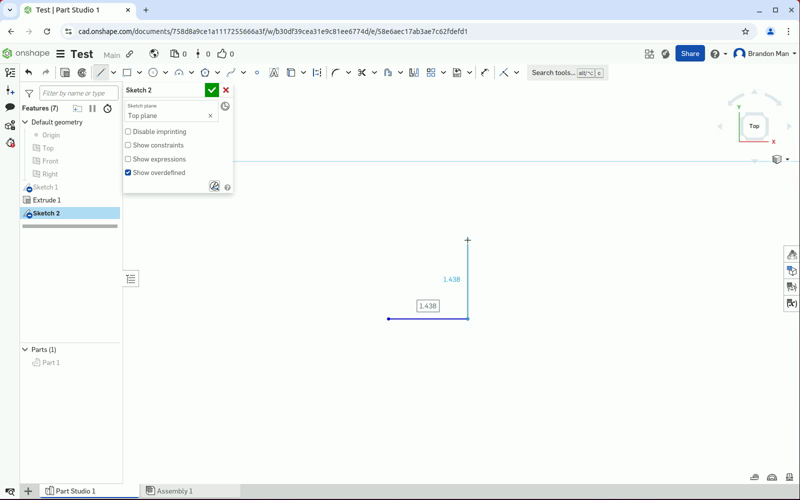
scroll(-6)
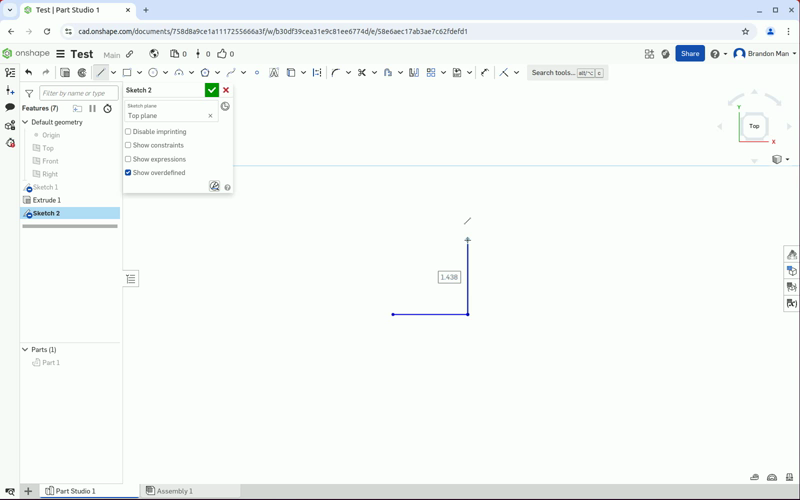
scroll(-6)
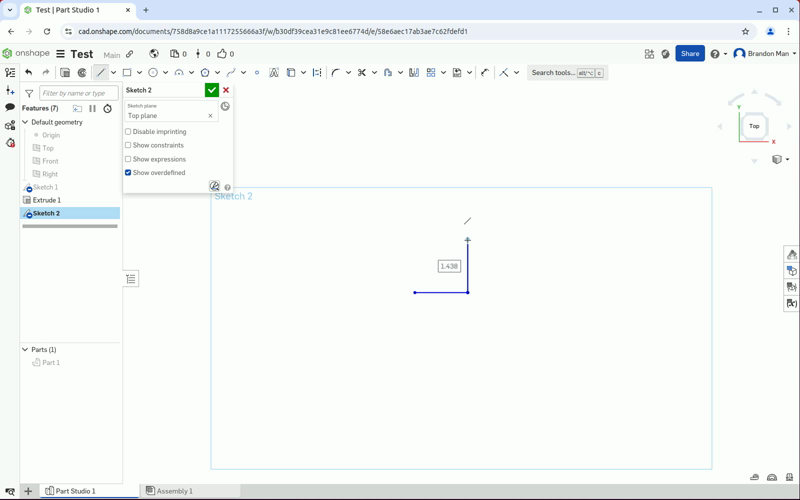
scroll(-6)
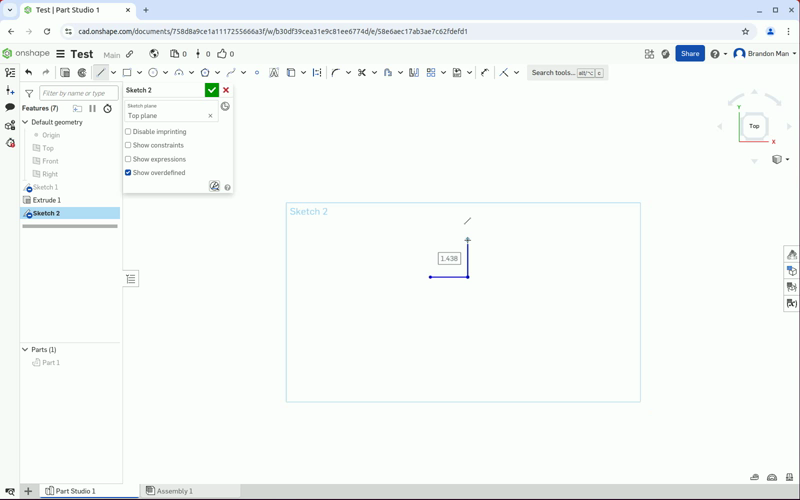
scroll(-6)
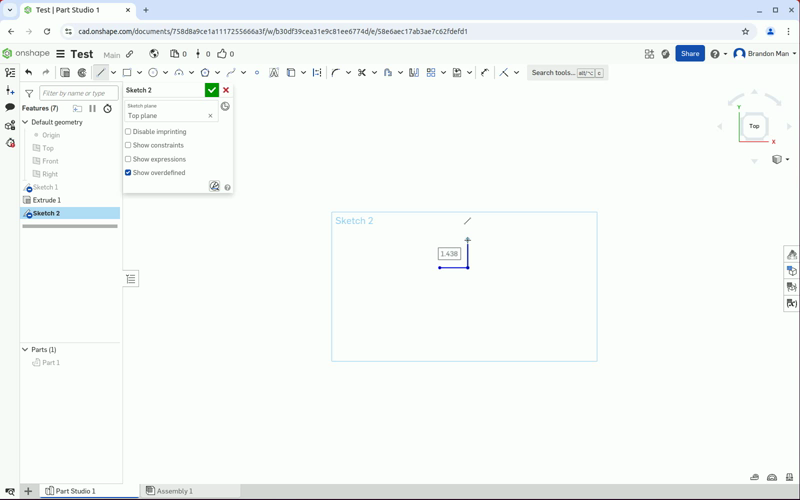
scroll(-6)
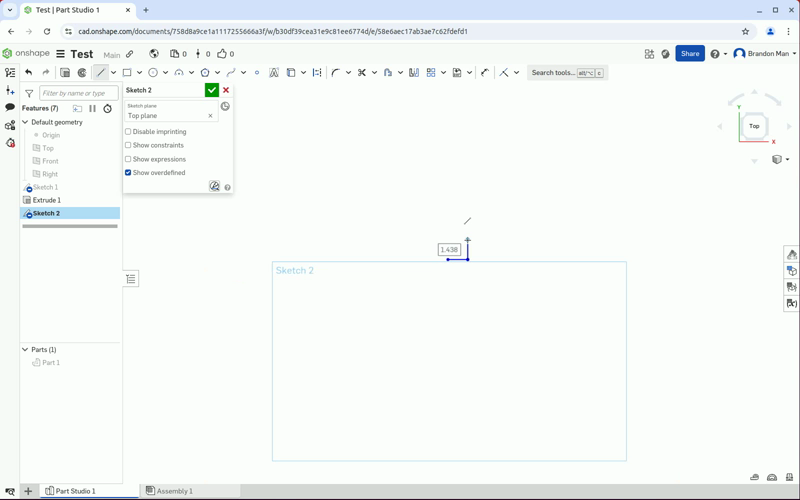
scroll(-6)
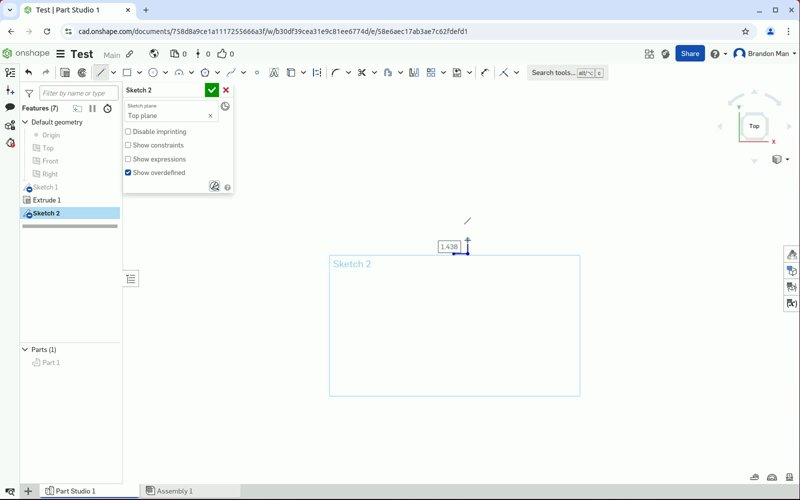
scroll(-6)
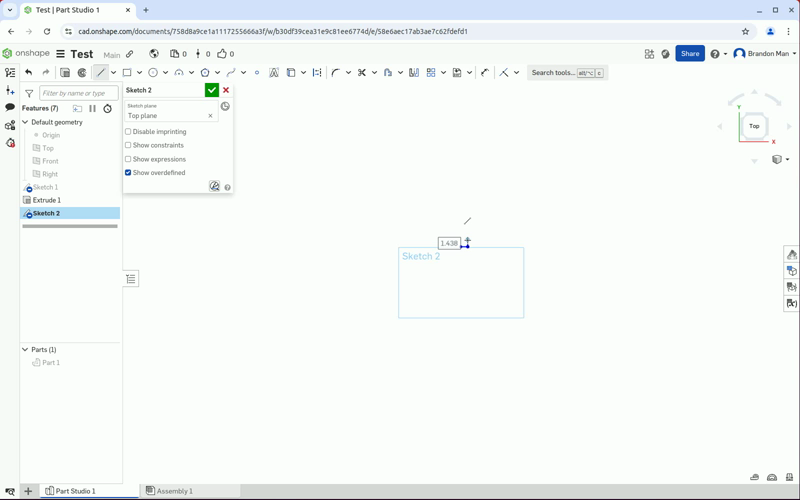
key_up(shift)
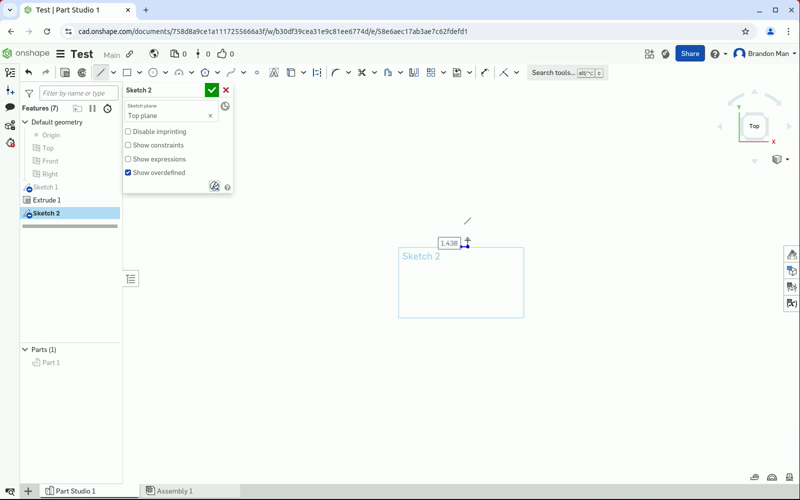
key_down(shift)
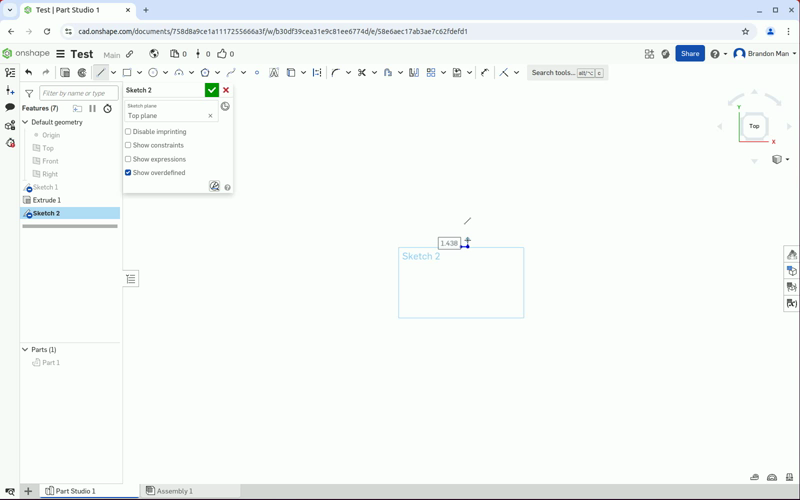
mouse_move(497, 239)
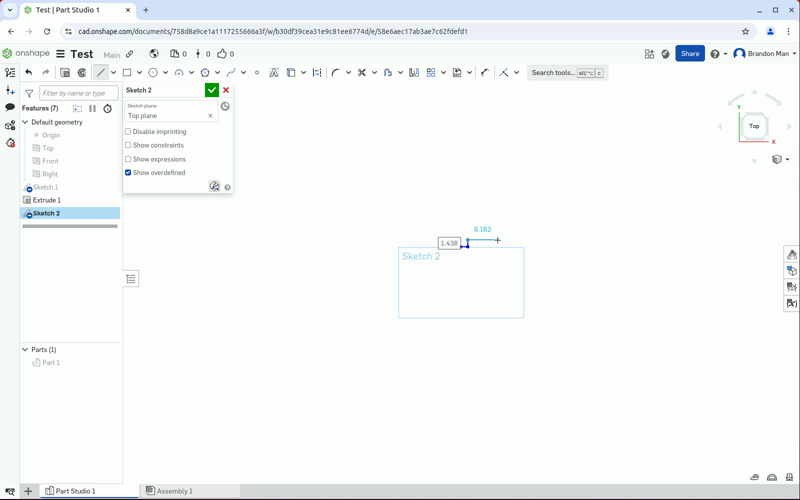
mouse_move(460, 239)
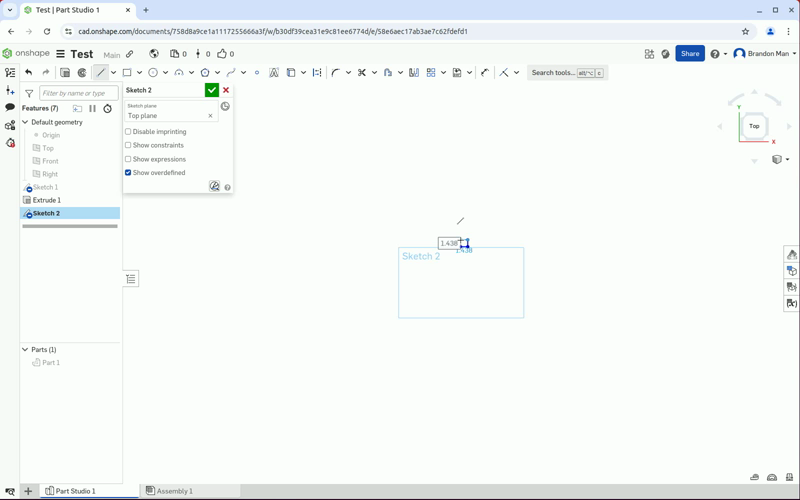
scroll(6)
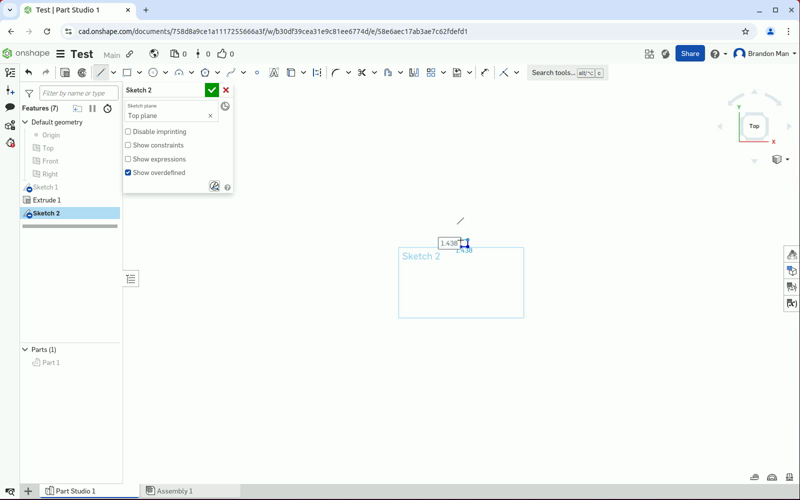
scroll(6)
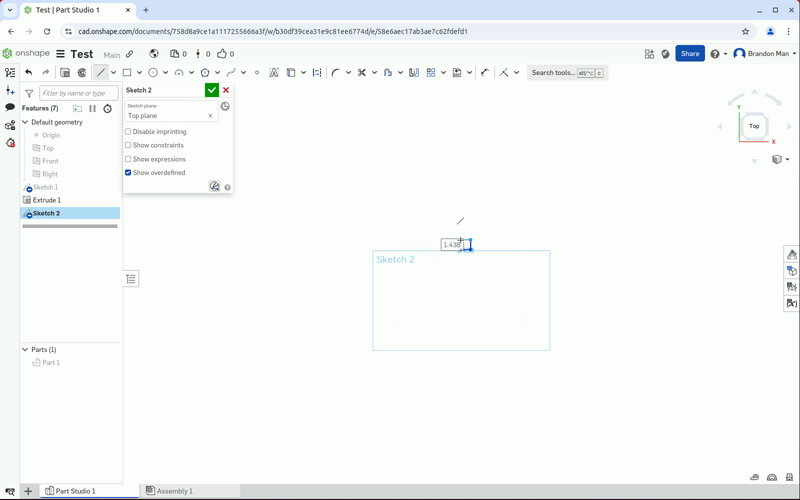
scroll(6)
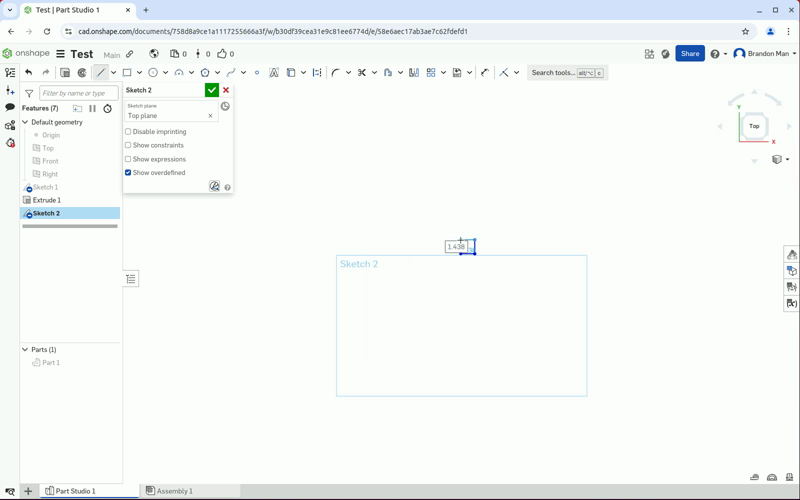
scroll(6)
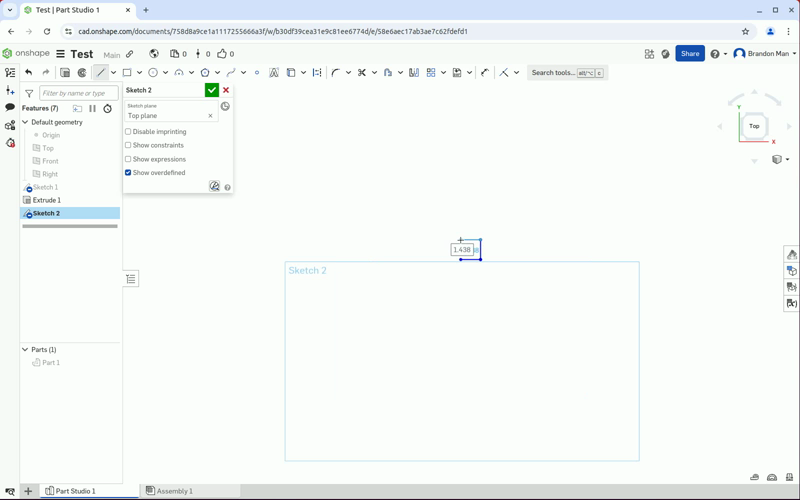
scroll(6)
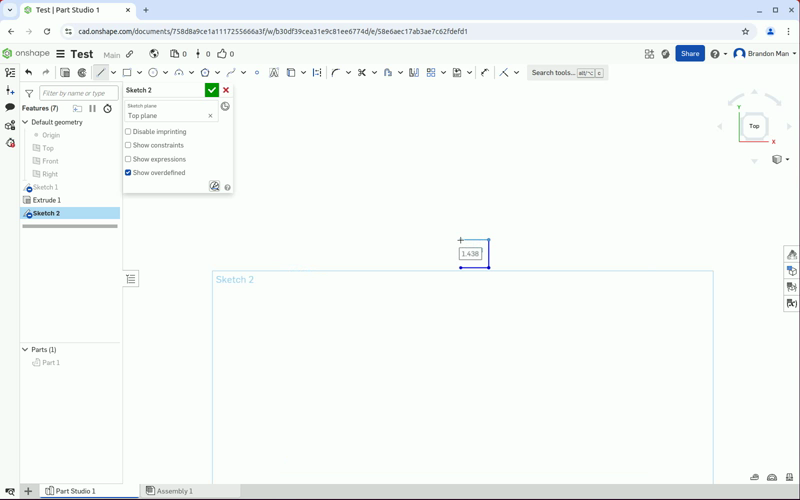
scroll(6)
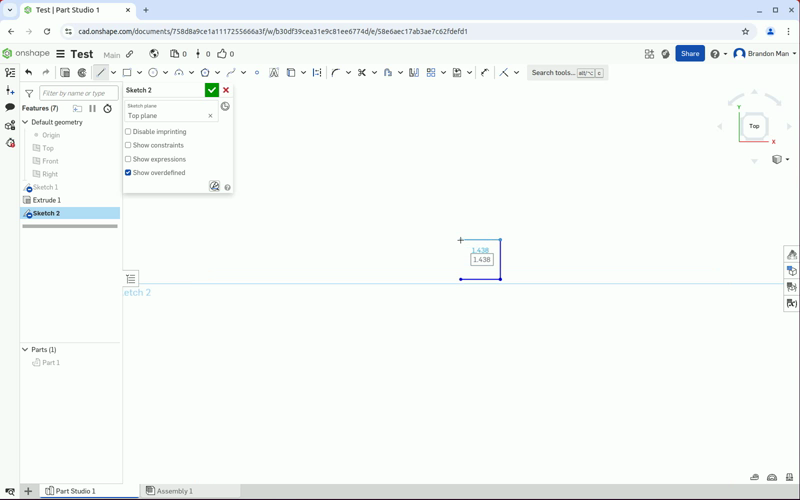
scroll(6)
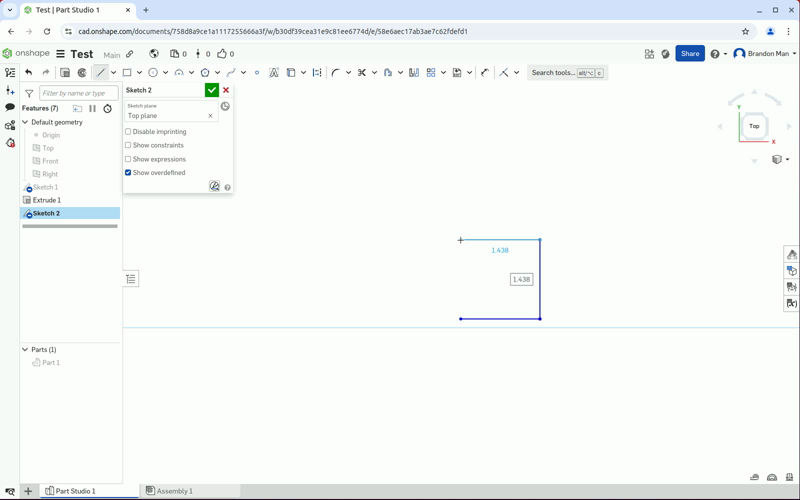
click(460, 239)
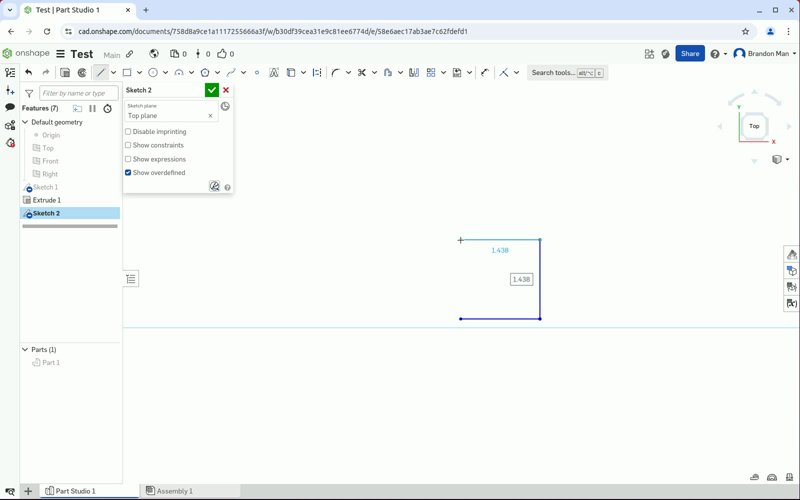
scroll(-6)
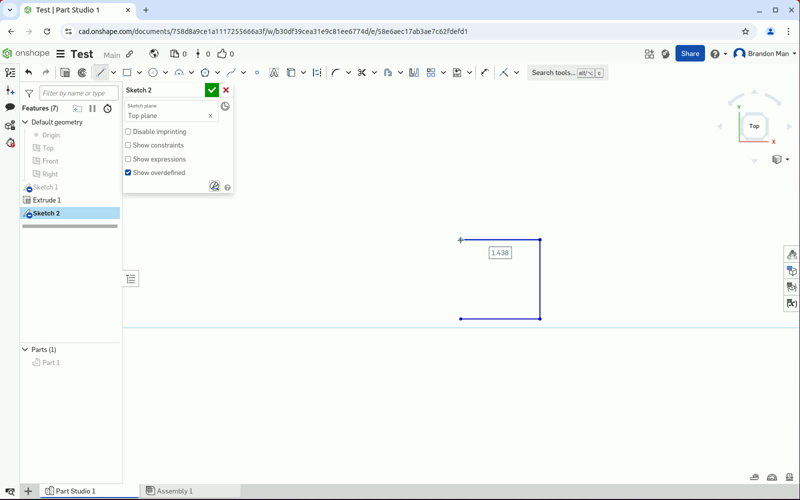
scroll(-6)
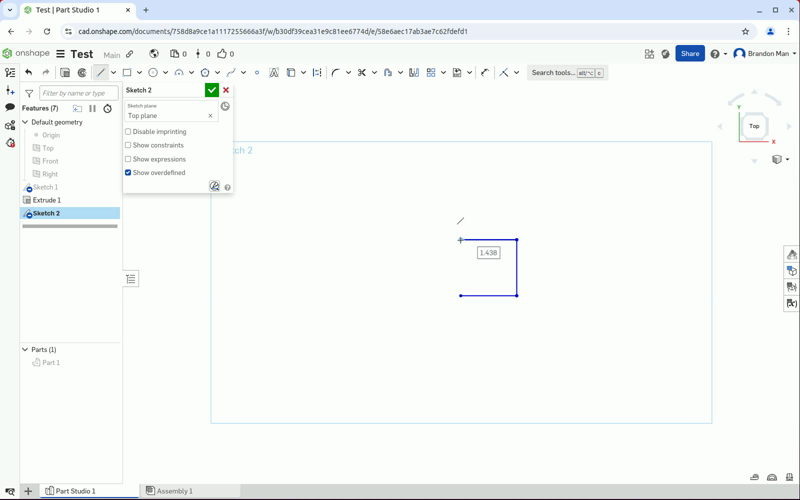
scroll(-6)
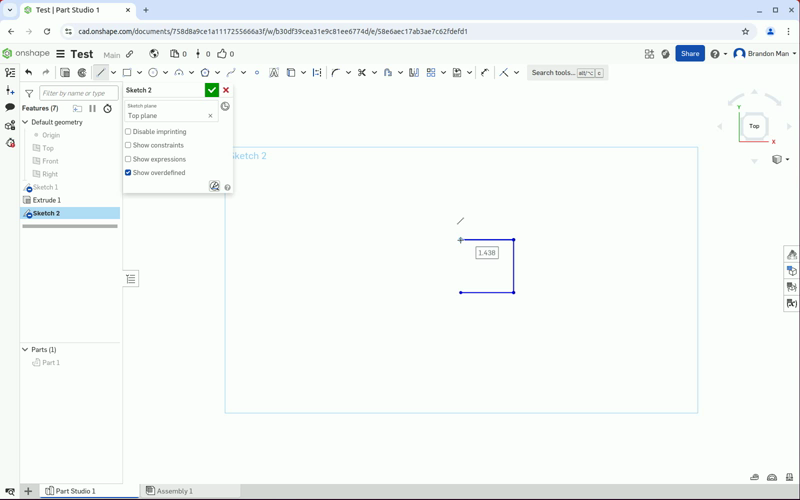
scroll(-6)
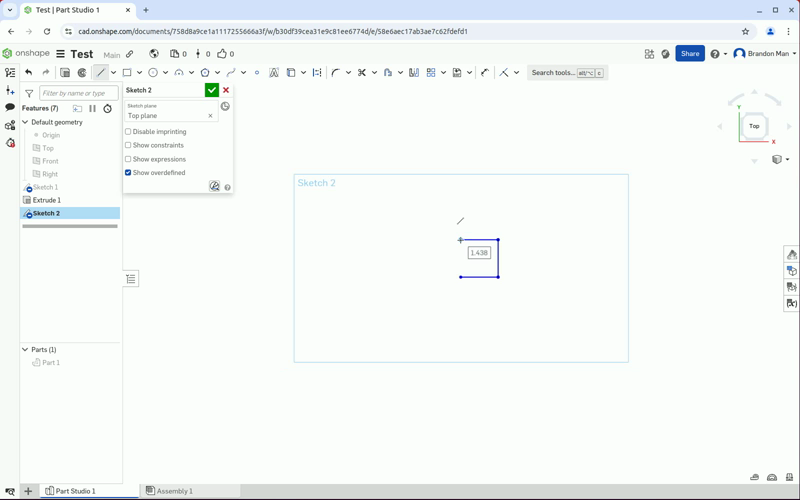
scroll(-6)
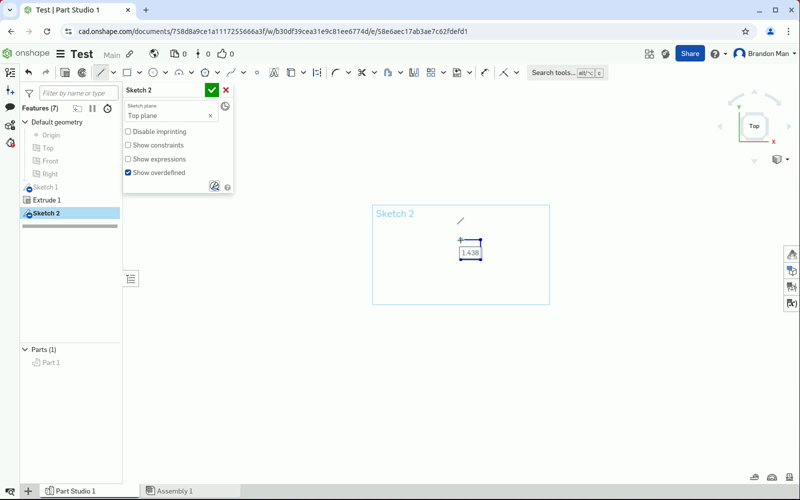
scroll(-6)
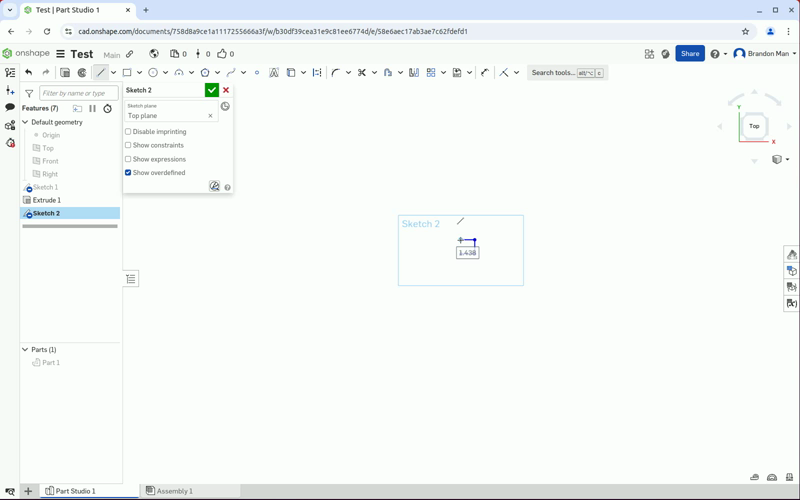
scroll(-6)
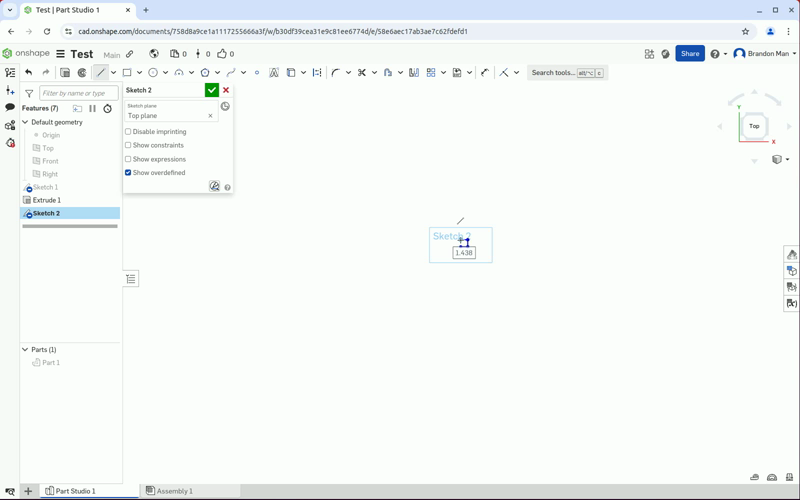
key_up(shift)
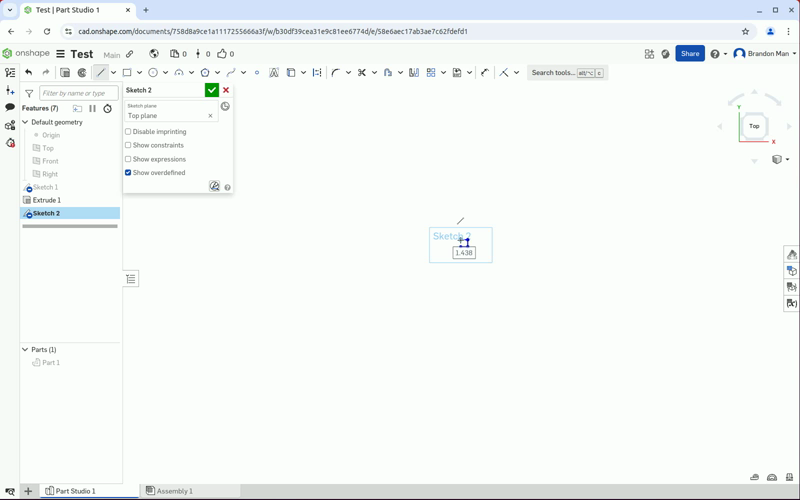
mouse_move(490, 239)
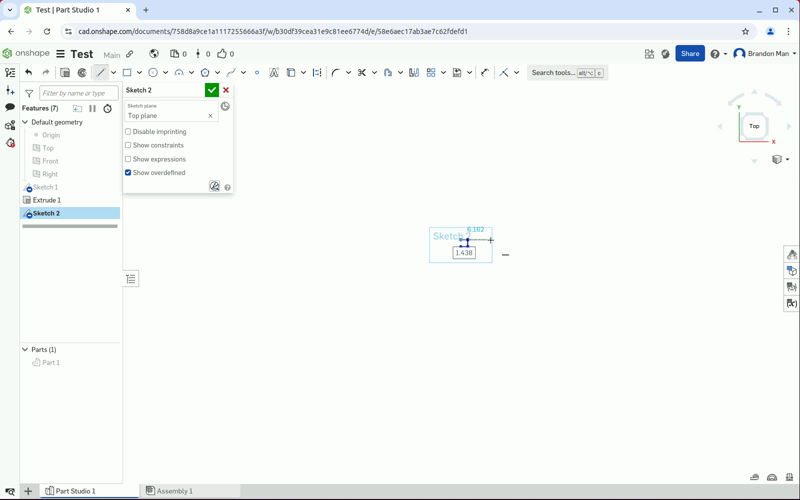
key_down(shift)
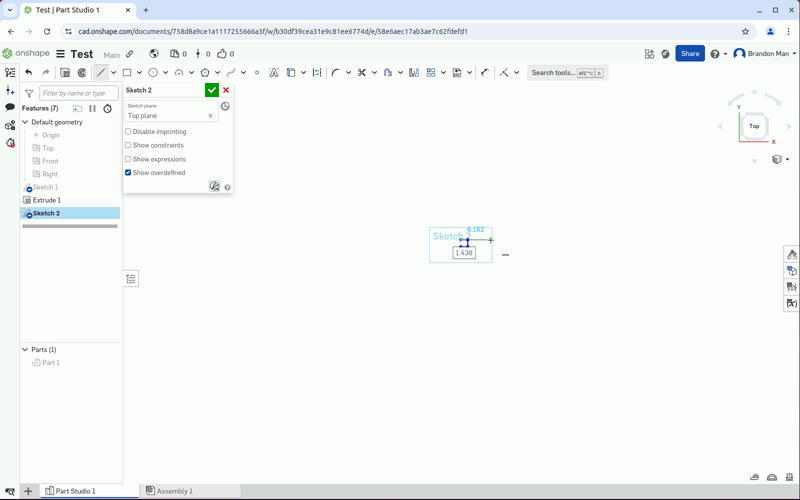
mouse_move(460, 246)
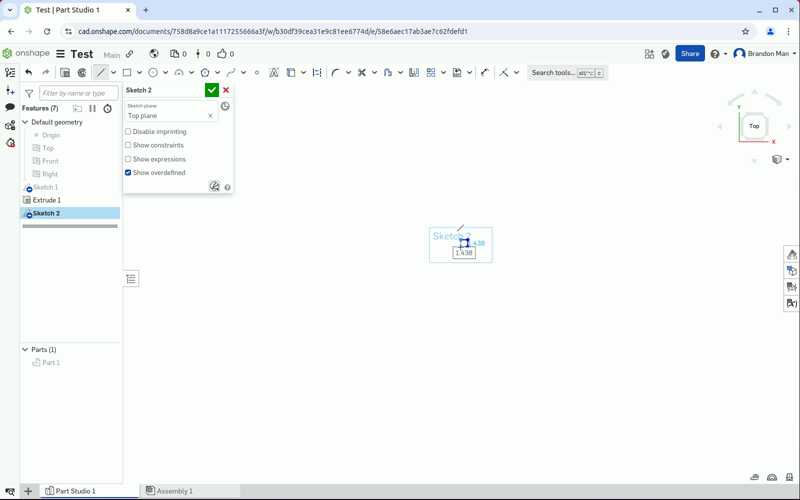
scroll(6)
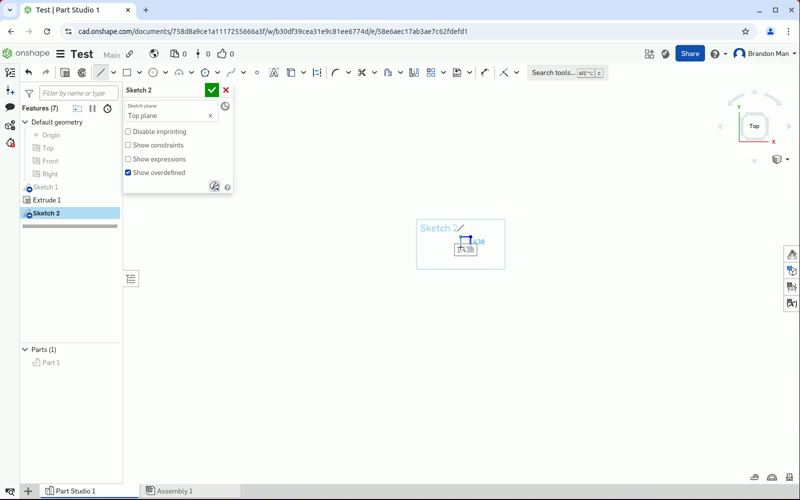
scroll(6)
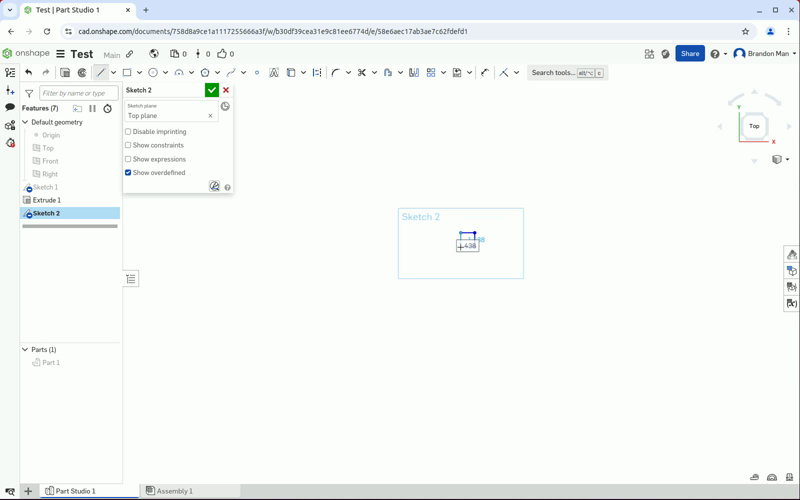
scroll(6)
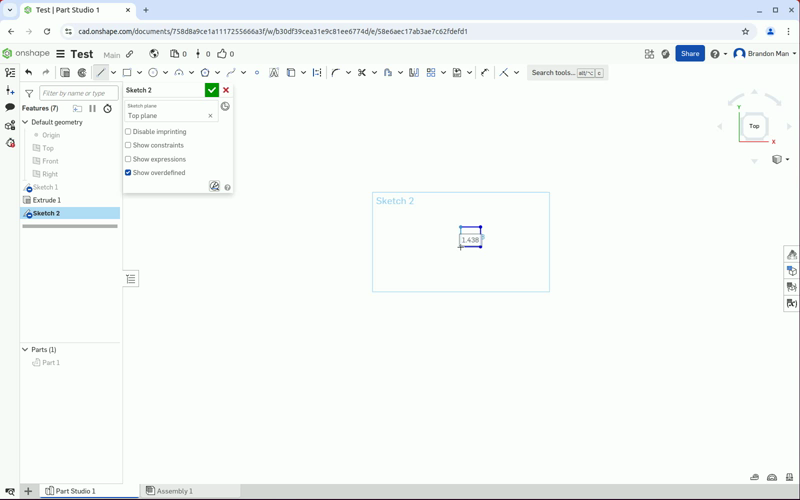
scroll(6)
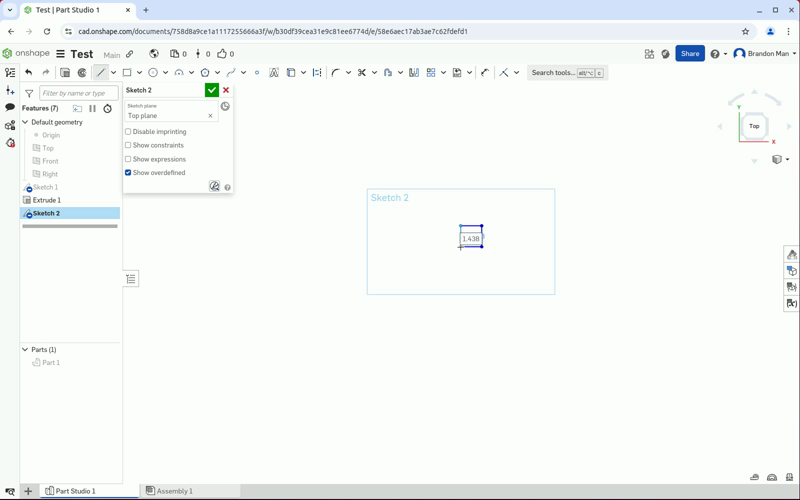
scroll(6)
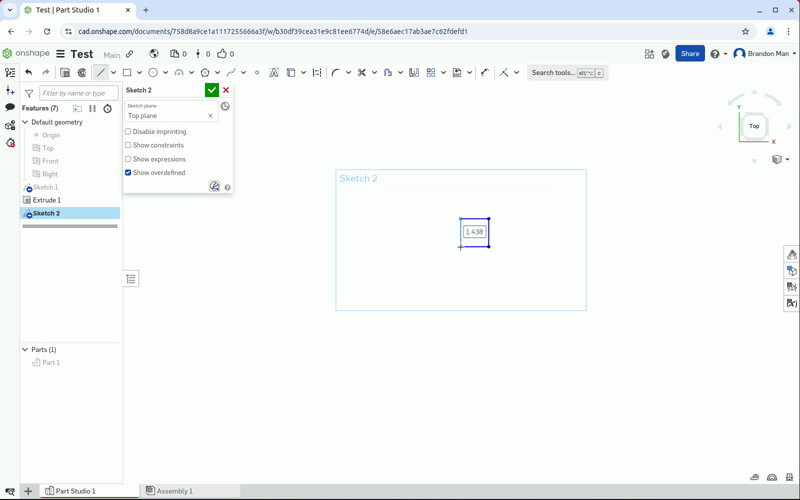
scroll(6)
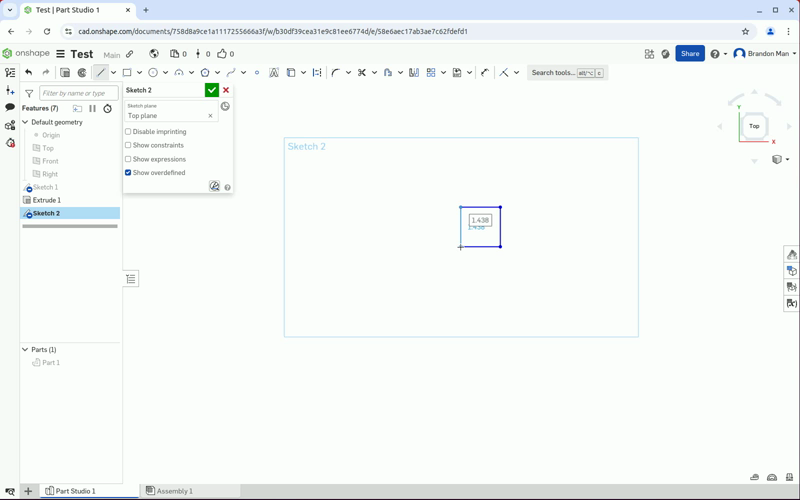
scroll(6)
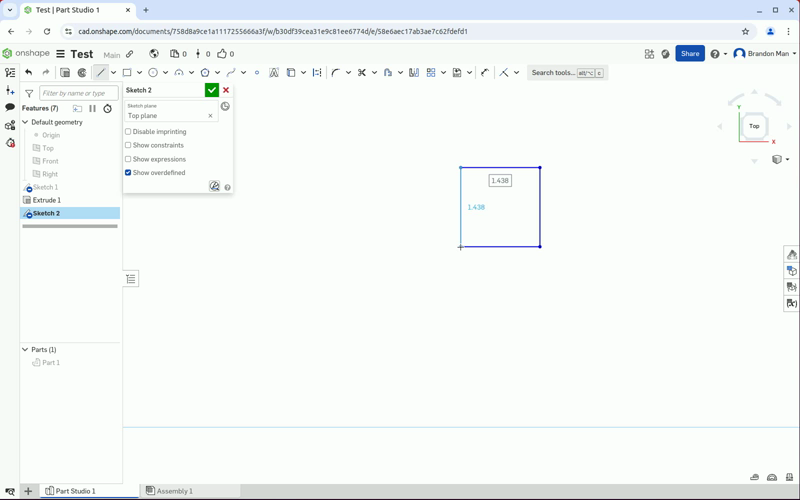
key_up(shift)
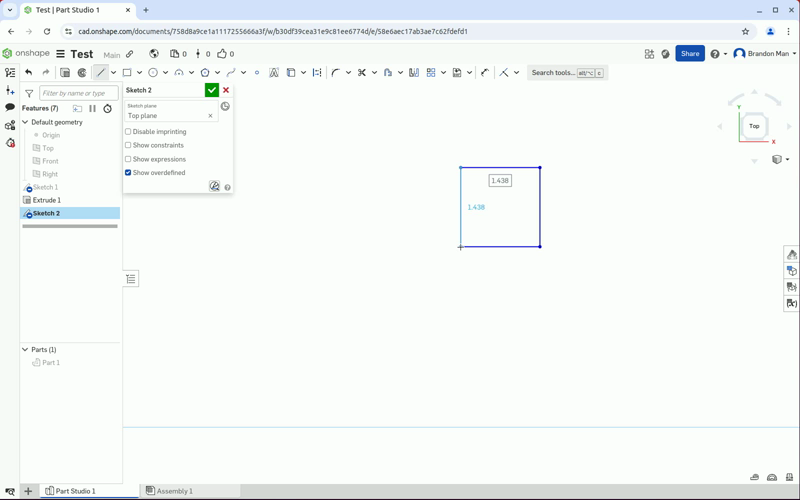
click(460, 246)
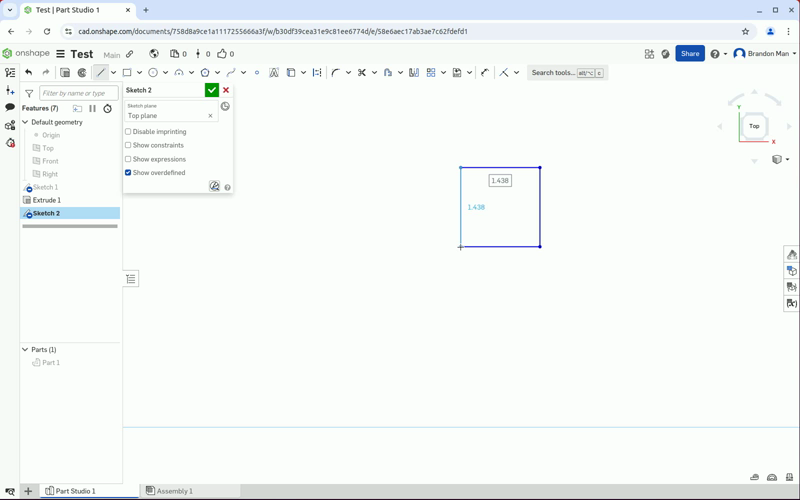
scroll(-6)
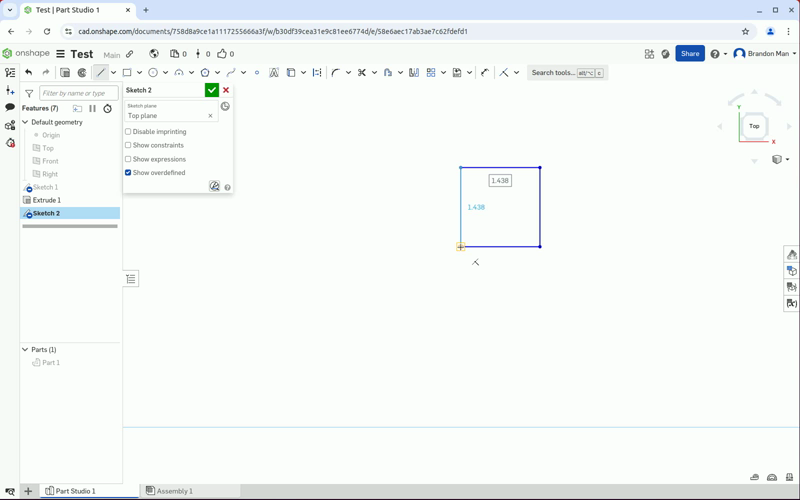
scroll(-6)
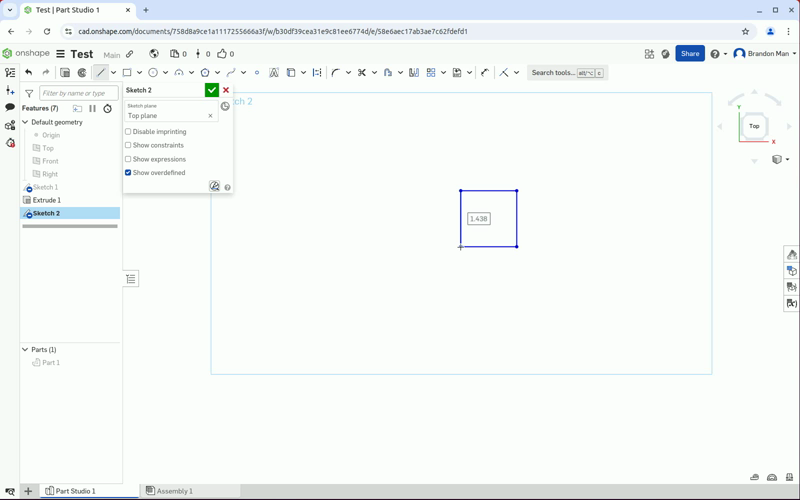
scroll(-6)
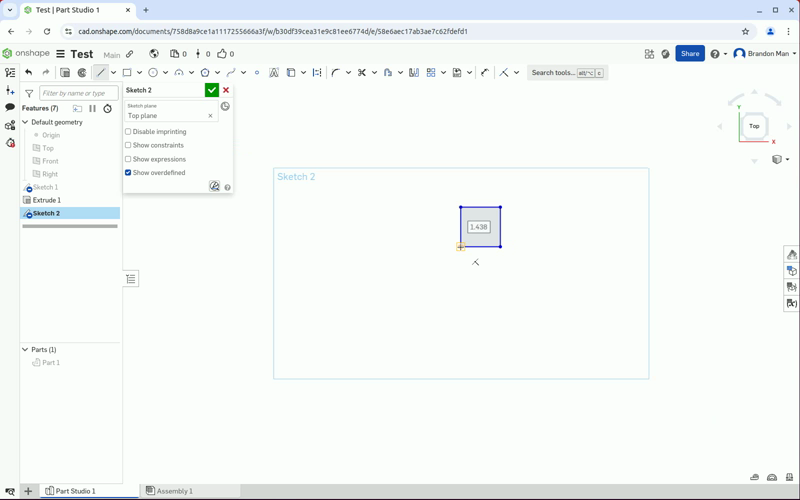
scroll(-6)
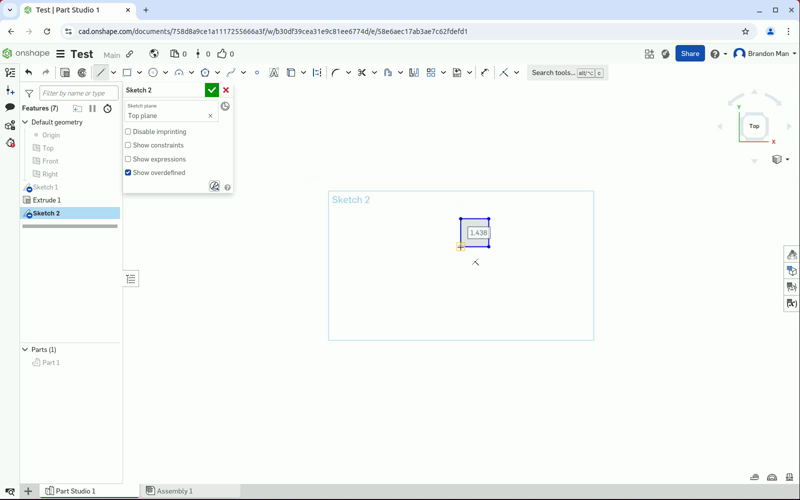
scroll(-6)
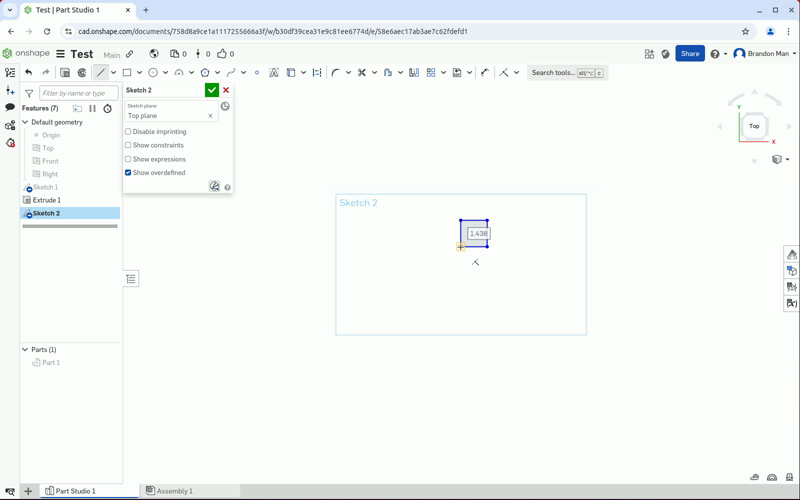
scroll(-6)
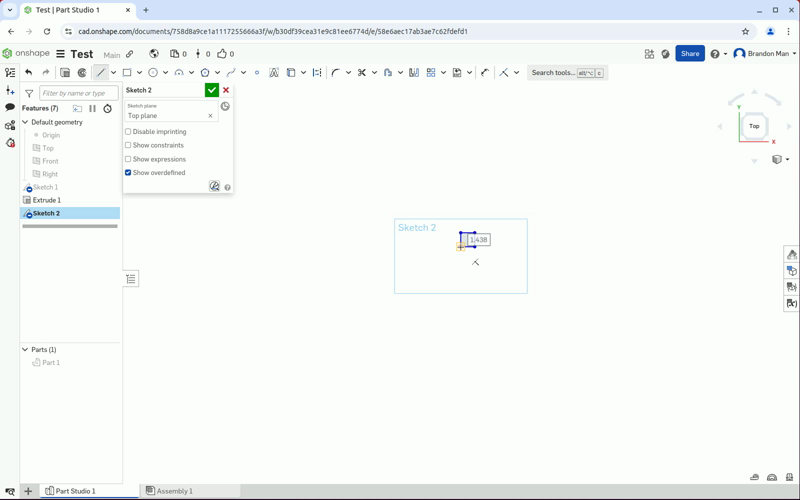
scroll(-6)
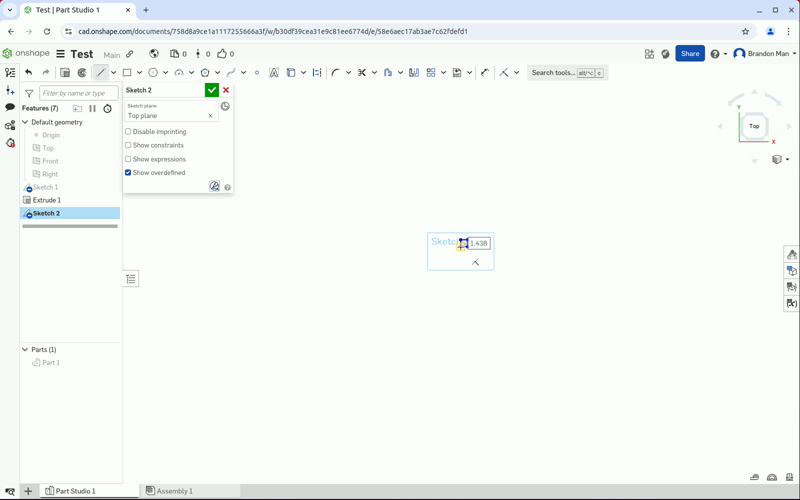
key(esc)
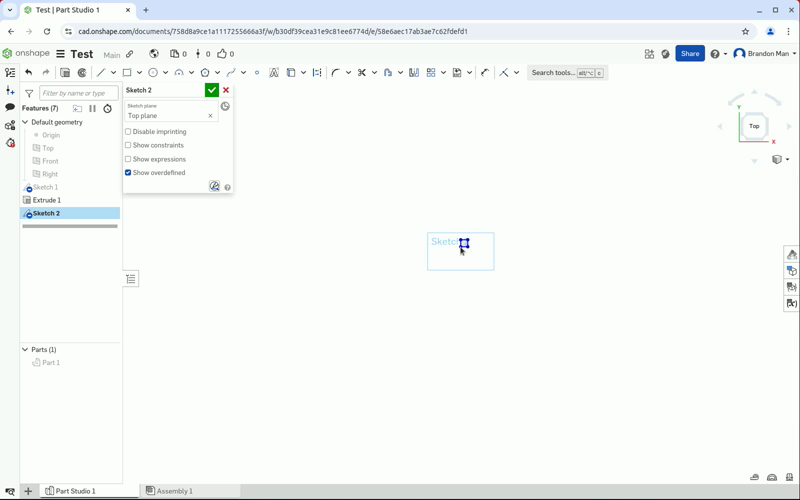
mouse_move(467, 244)
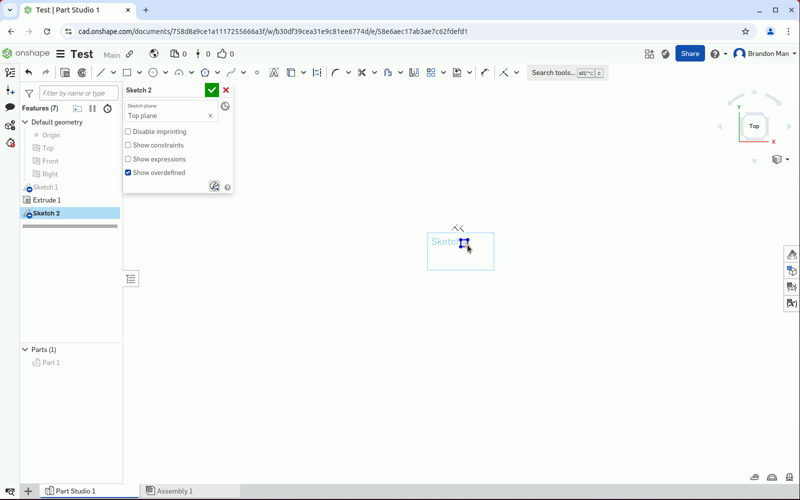
scroll(6)
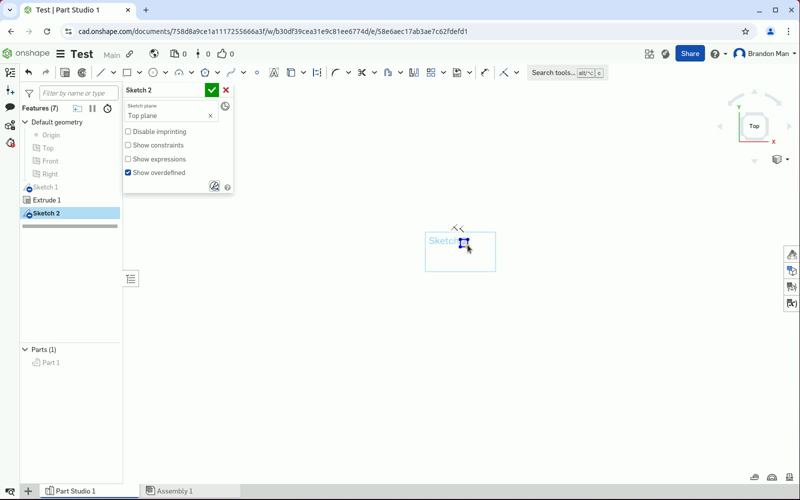
scroll(6)
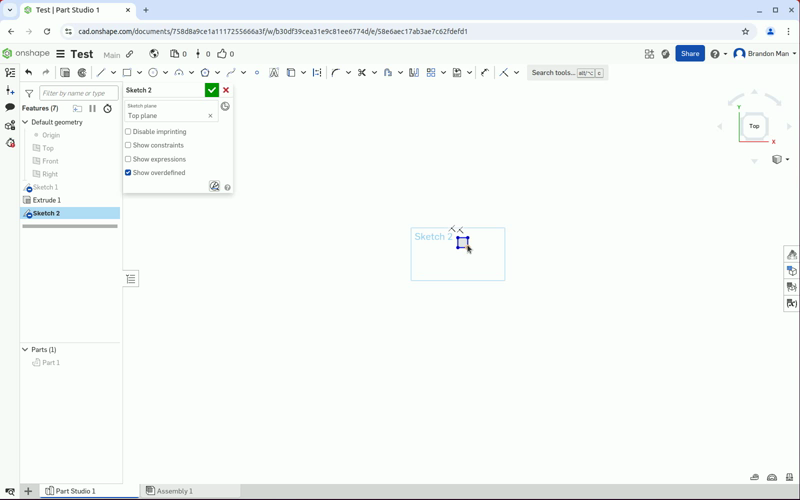
scroll(6)
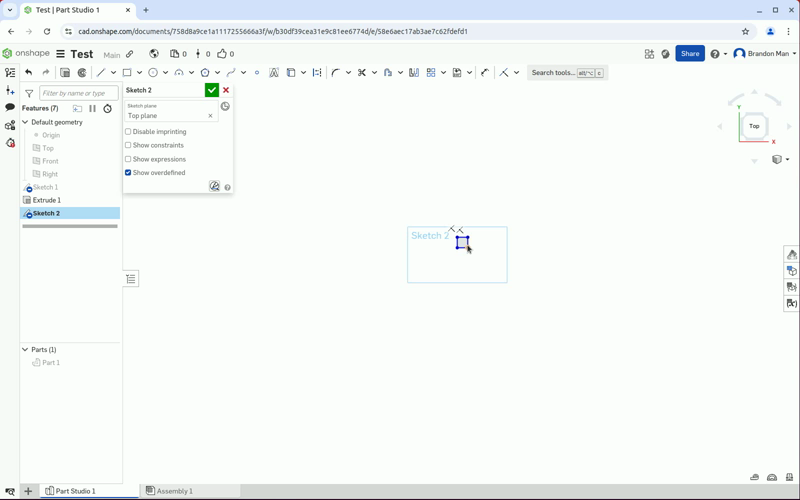
scroll(6)
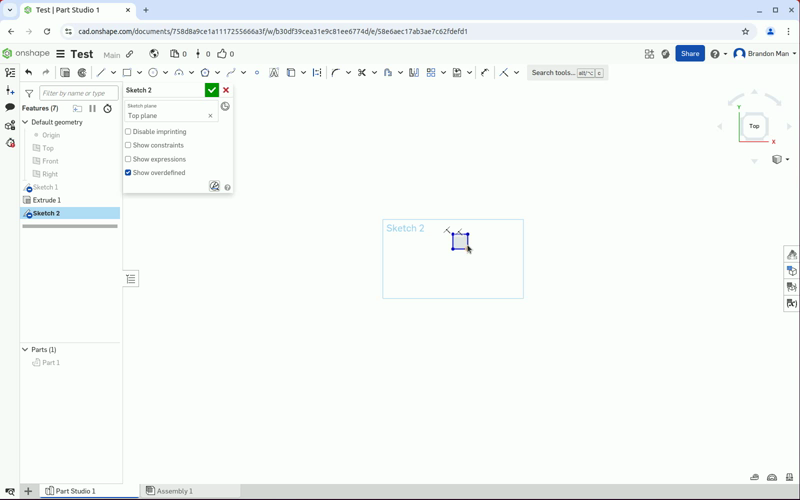
scroll(6)
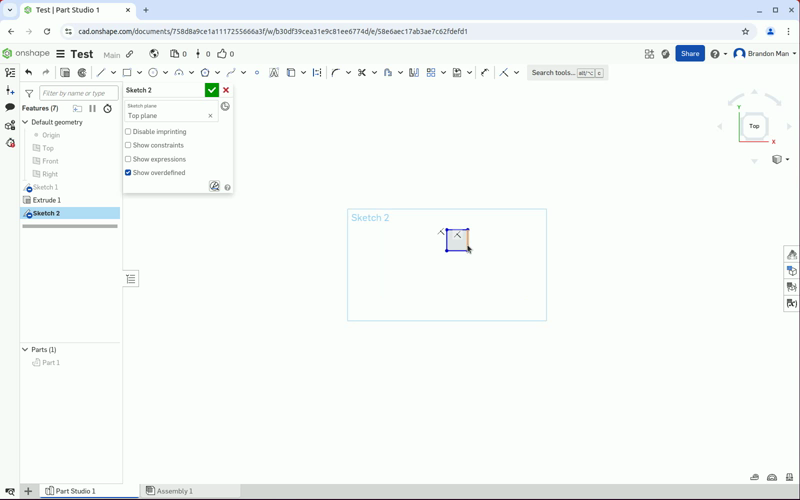
scroll(6)
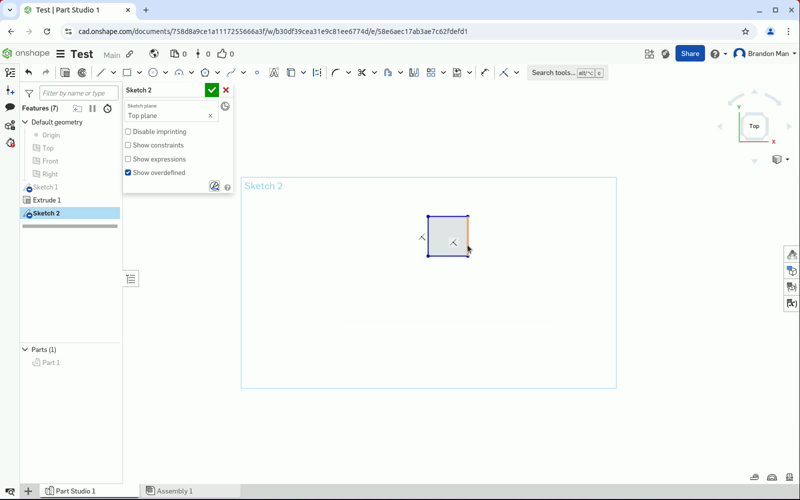
scroll(6)
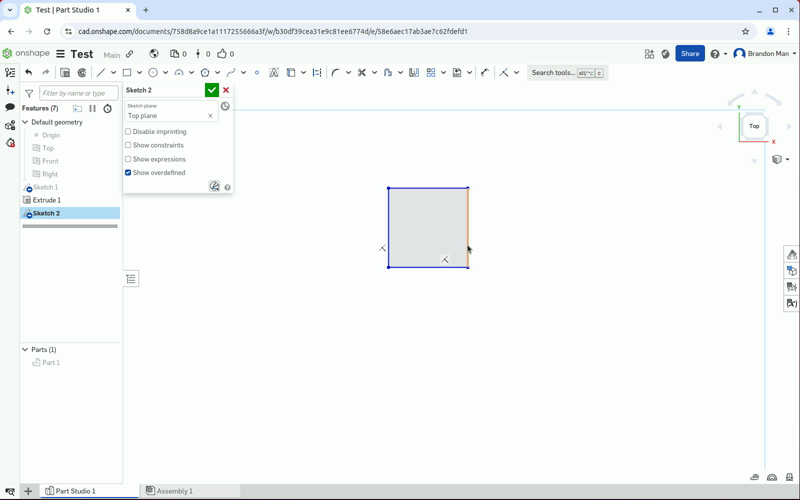
click(467, 244)
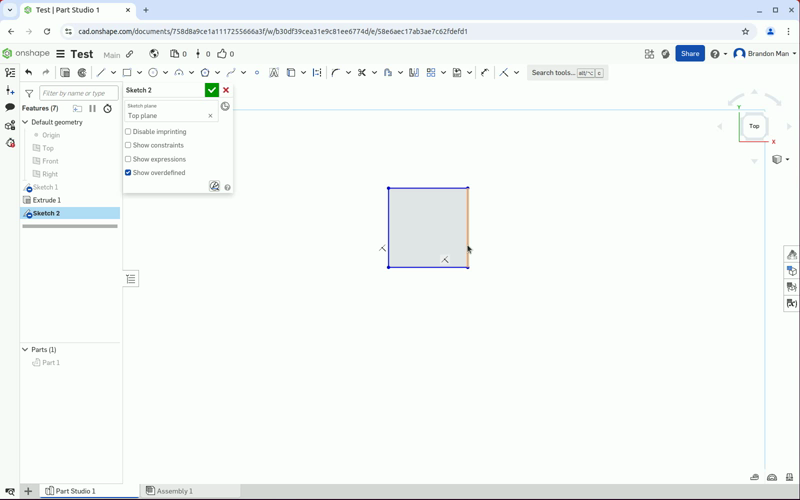
scroll(-6)
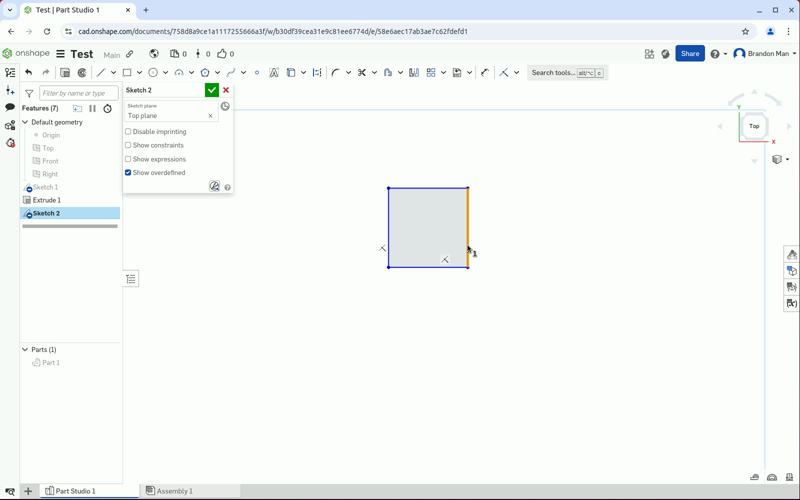
scroll(-6)
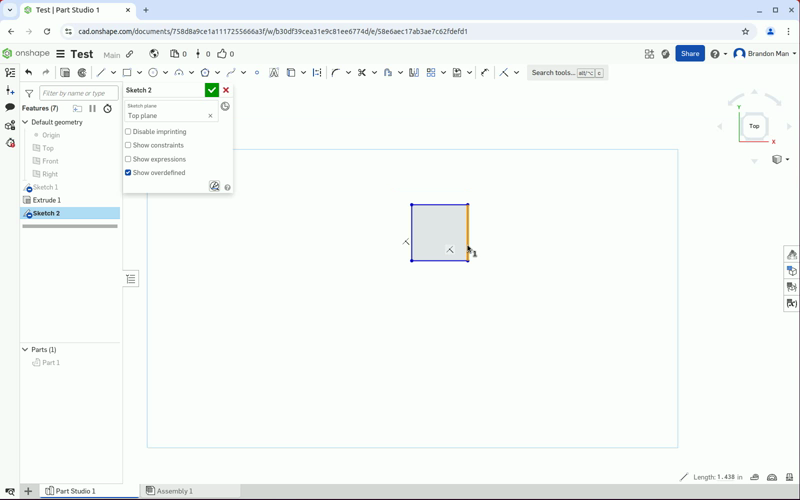
scroll(-6)
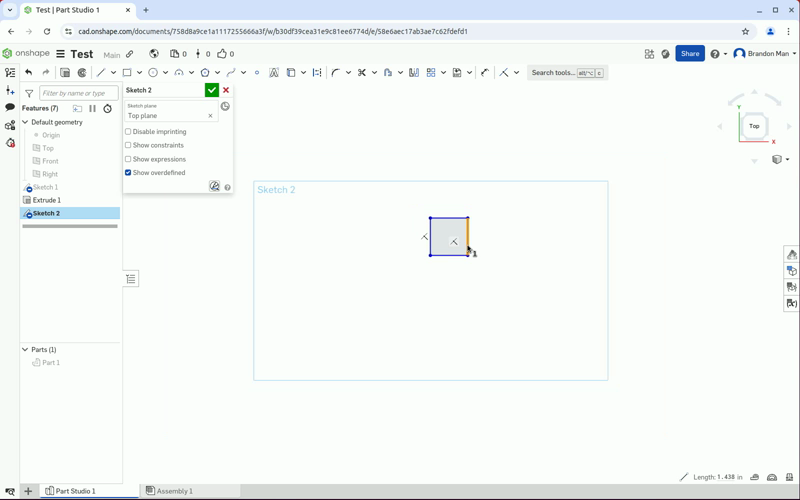
scroll(-6)
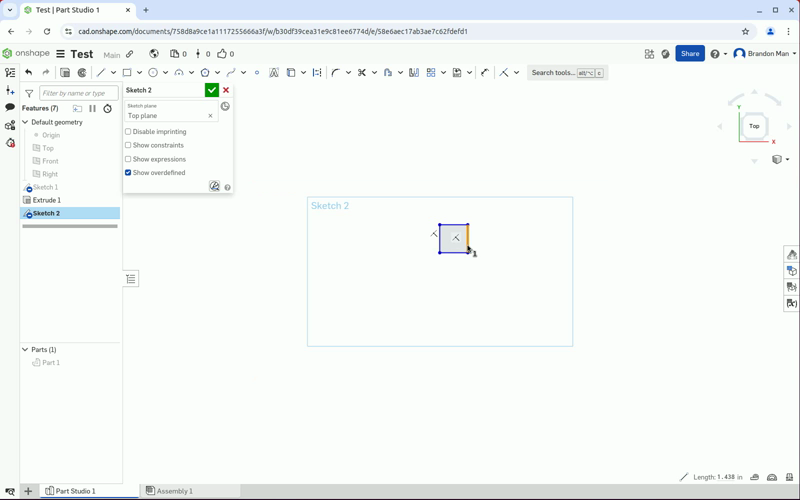
scroll(-6)
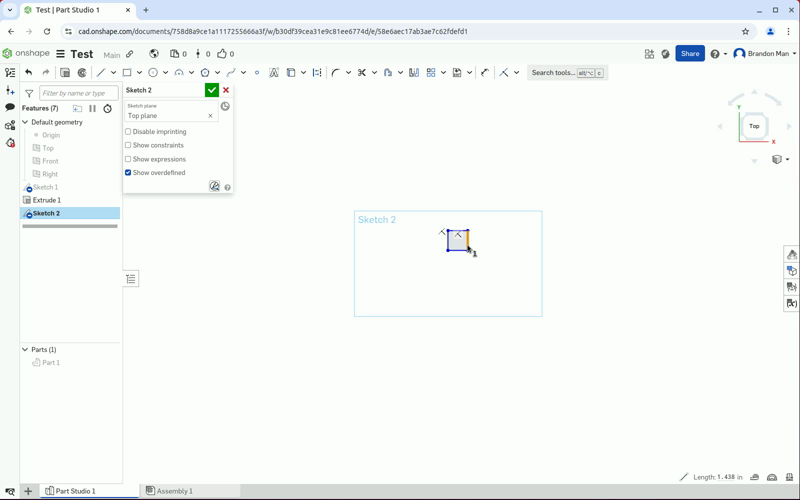
scroll(-6)
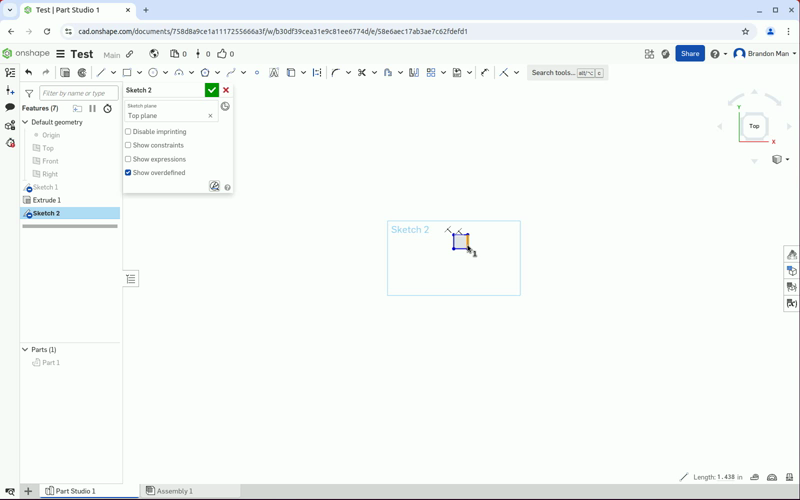
scroll(-6)
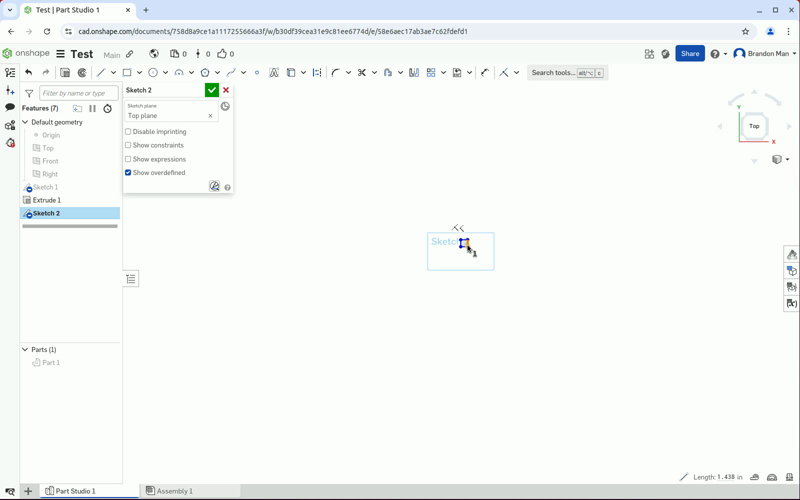
mouse_move(73, 352)
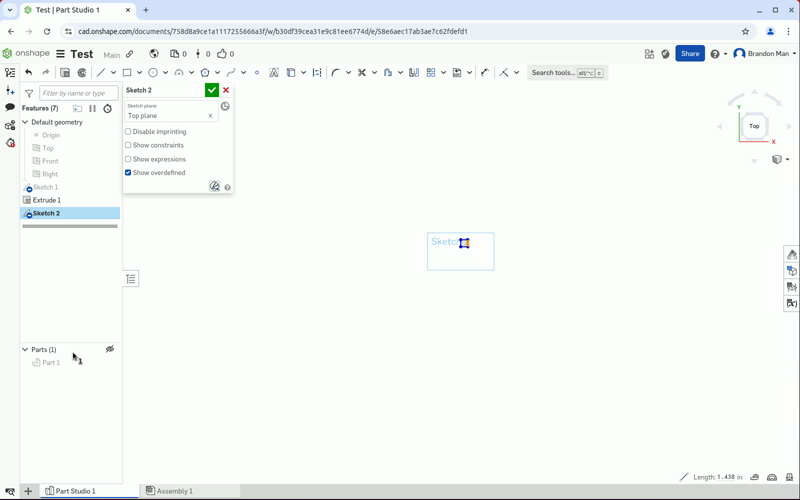
key(shift+y)
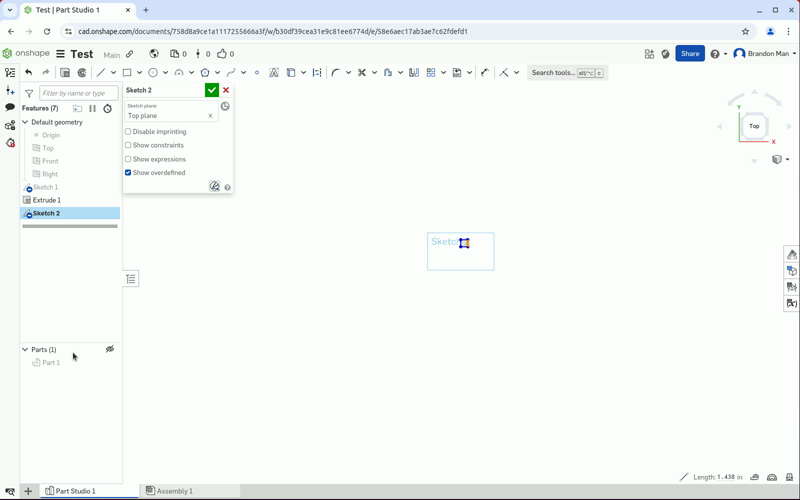
key(shift+e)
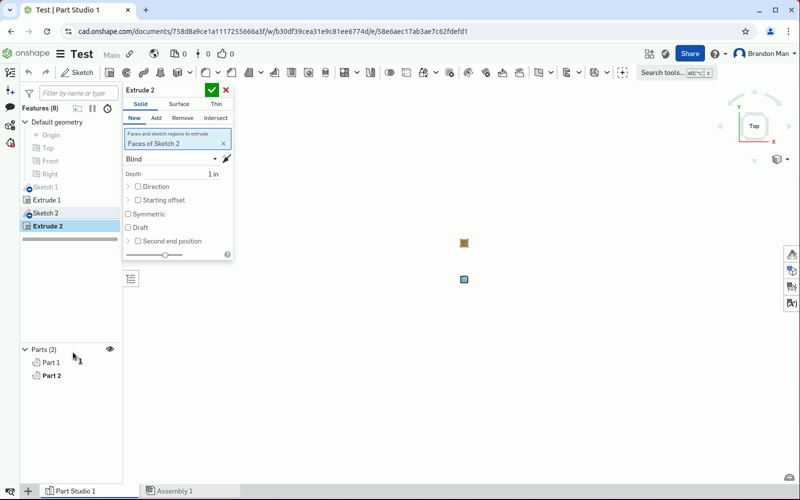
mouse_move(143, 106)
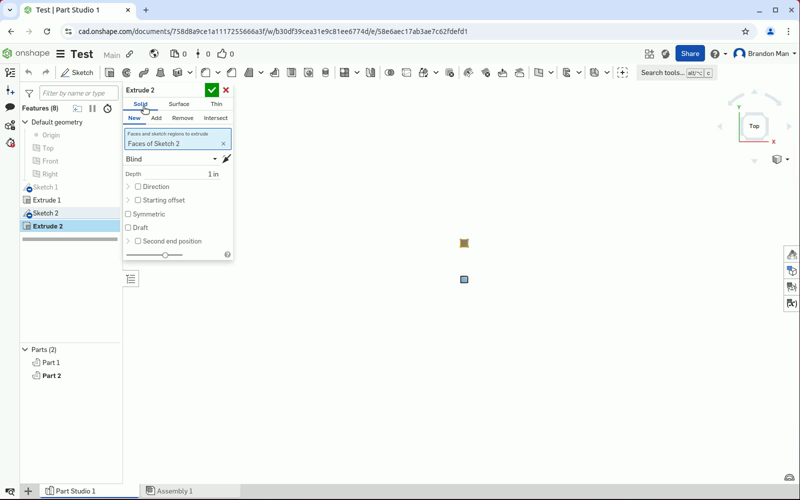
click(143, 106)
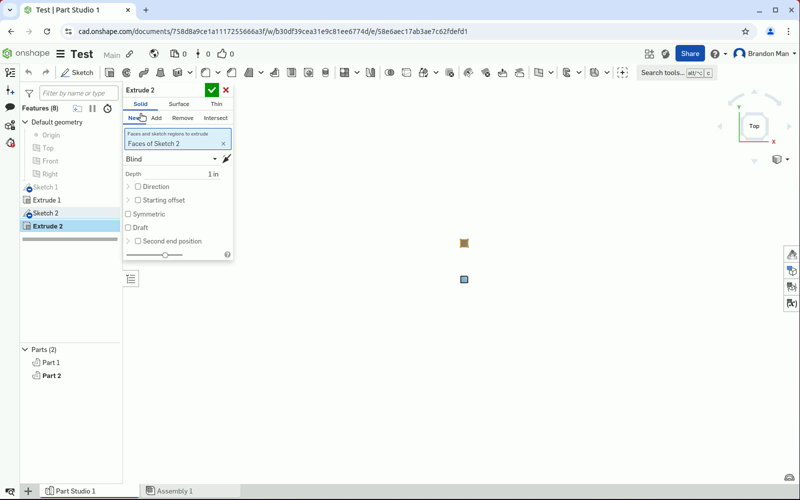
mouse_move(137, 120)
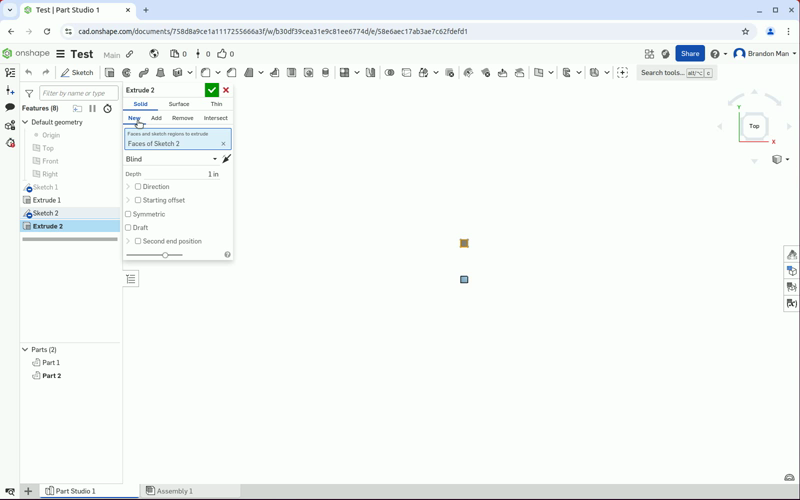
click(137, 120)
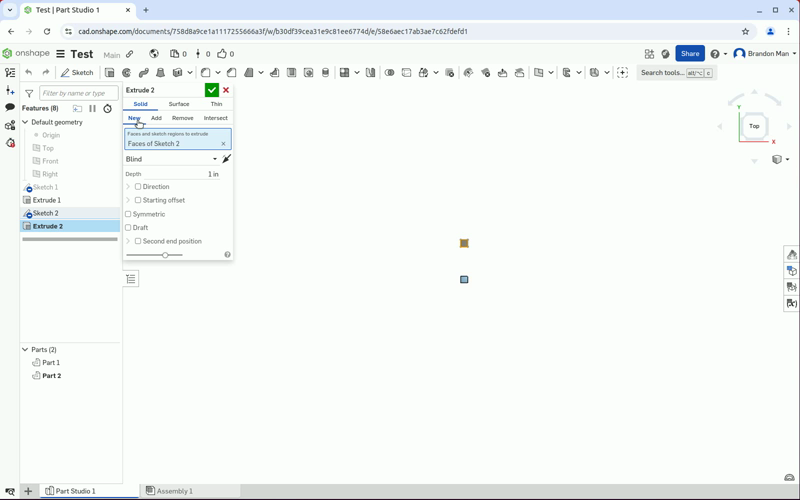
key(tab, 4)
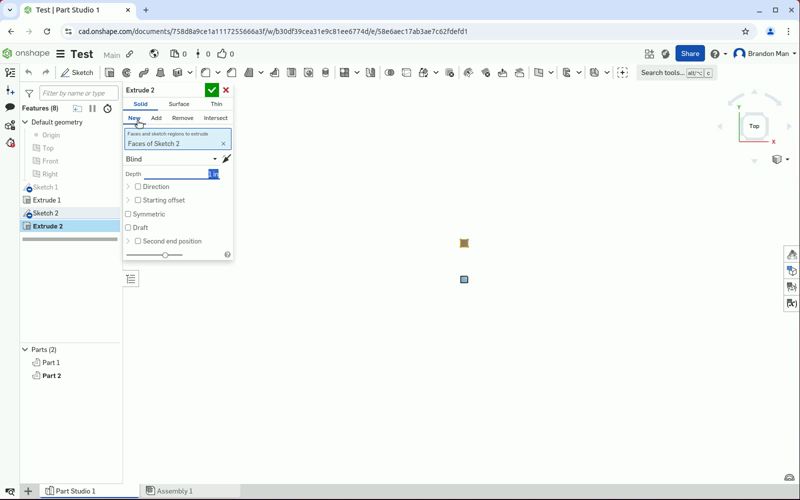
text(2.407)
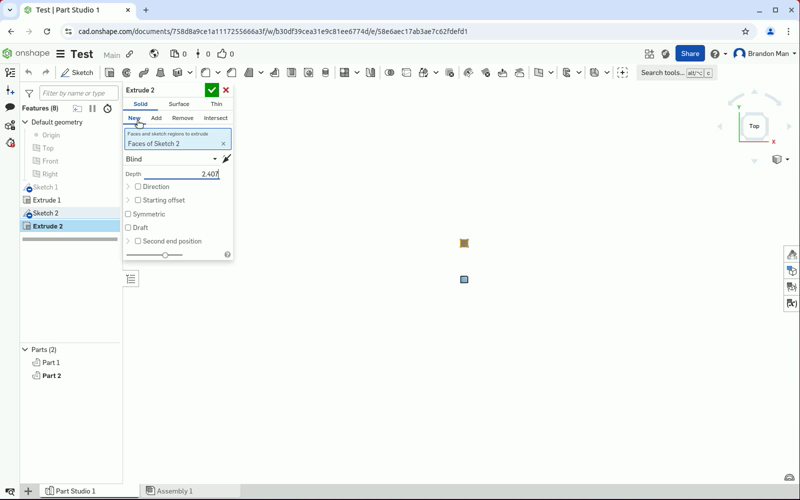
key(enter)
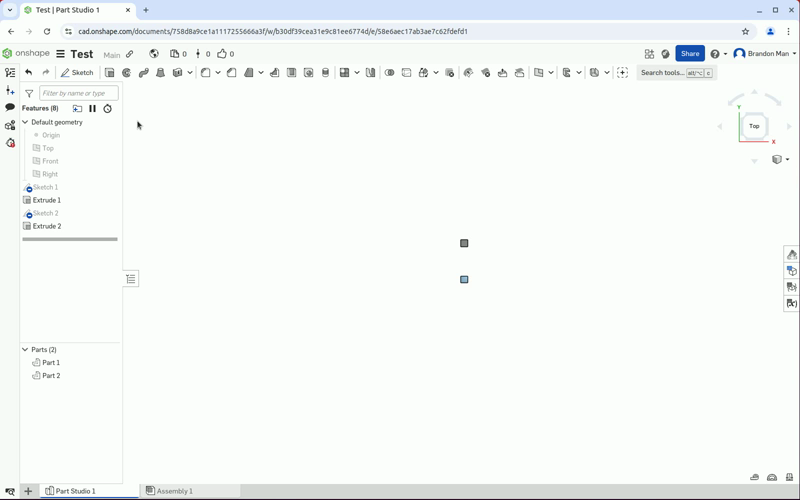
key(shift+h)
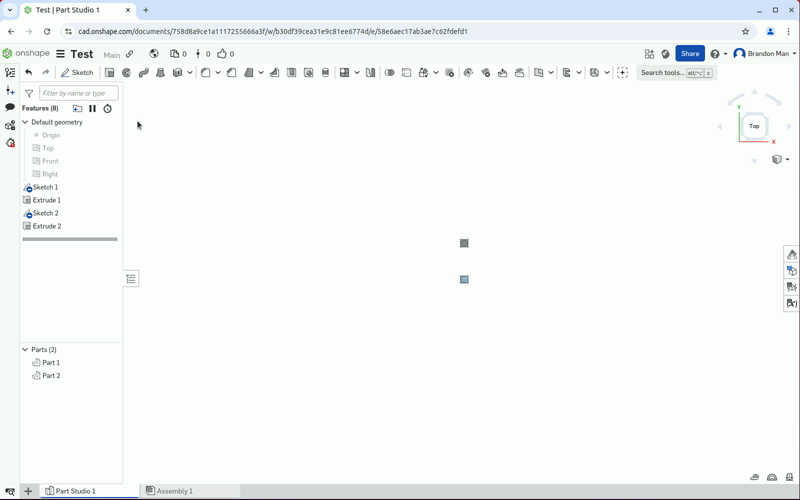
key(shift+h)
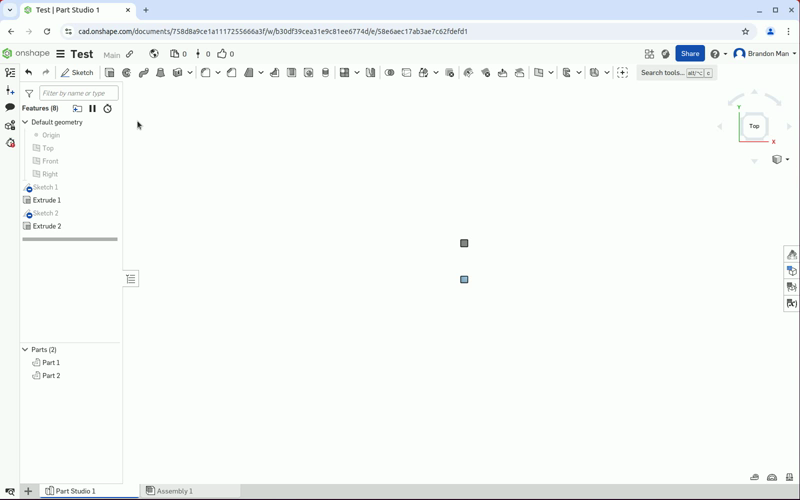
mouse_move(73, 189)
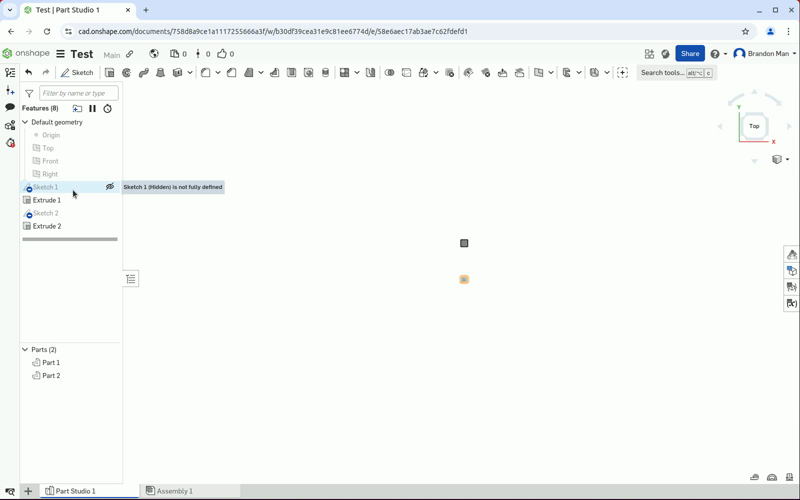
click(73, 189)
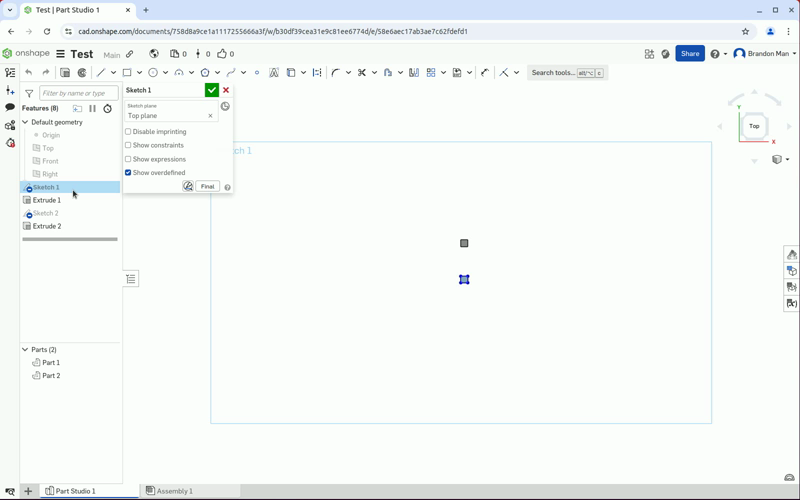
mouse_move(229, 92)
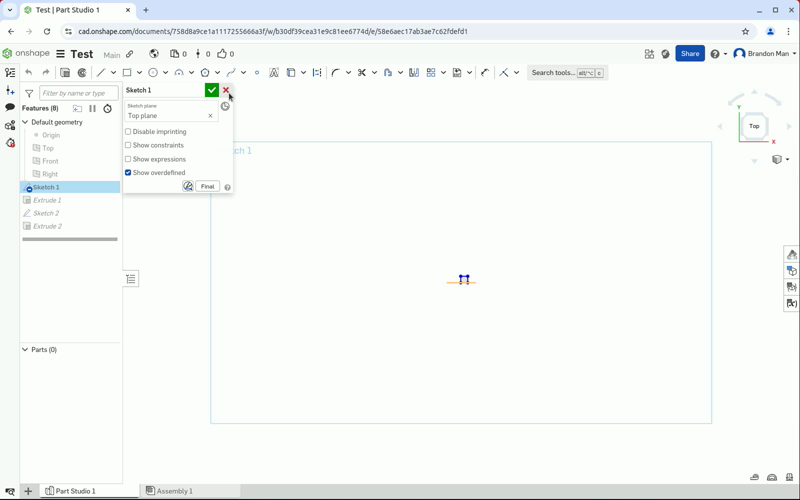
click(229, 92)
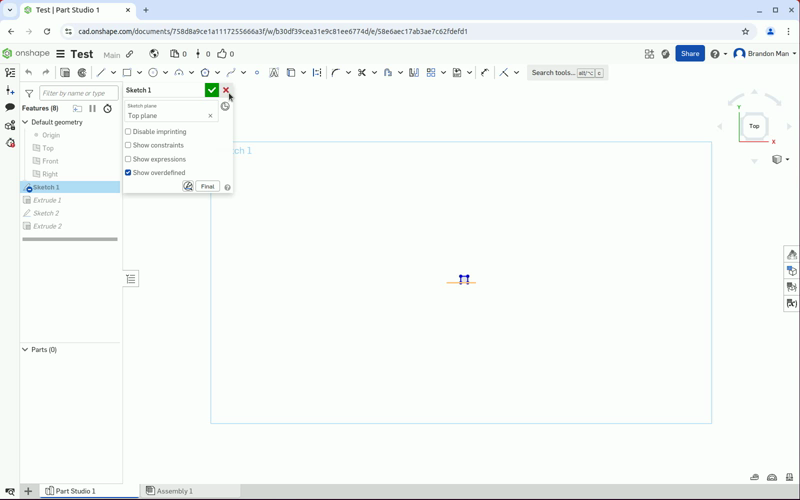
key(shift+s)
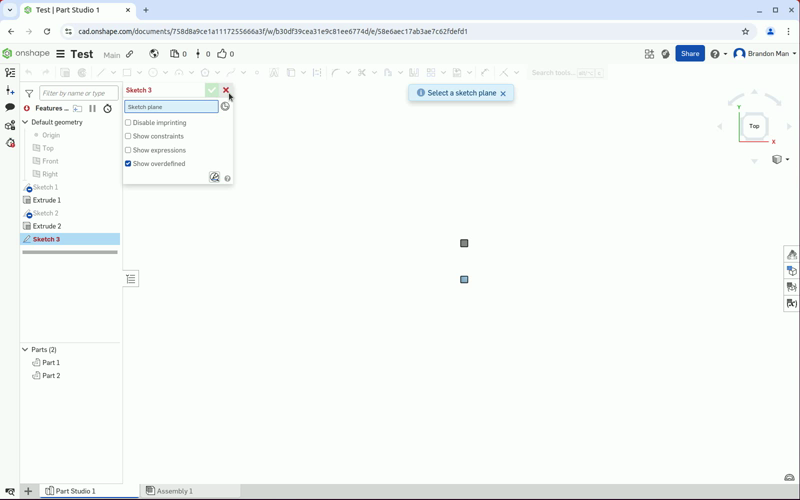
mouse_move(73, 150)
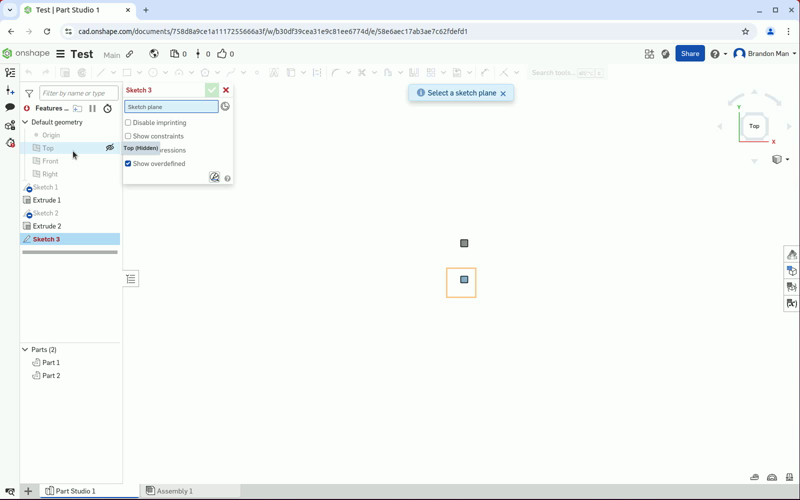
click(73, 150)
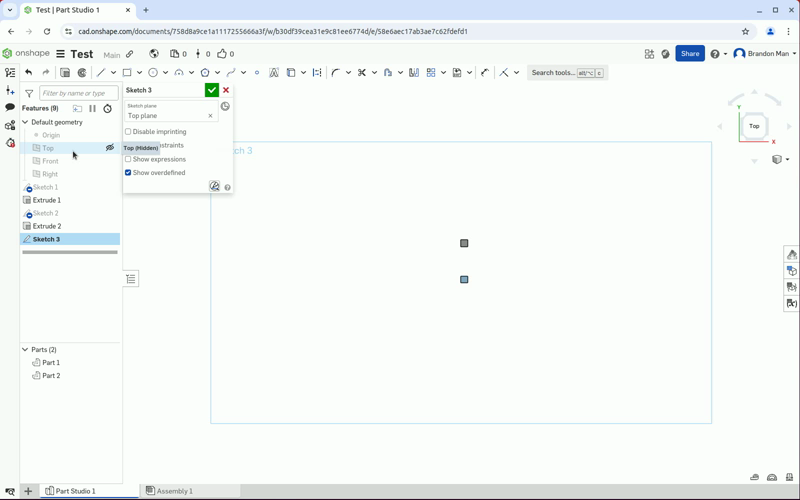
mouse_move(73, 352)
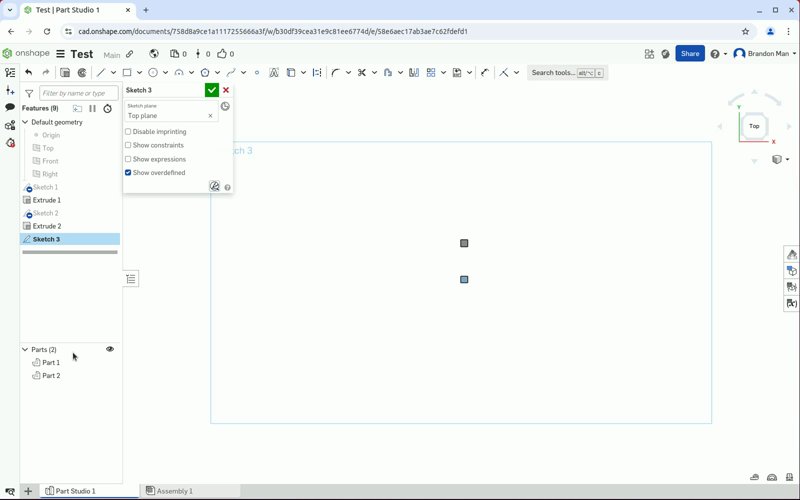
key(y)
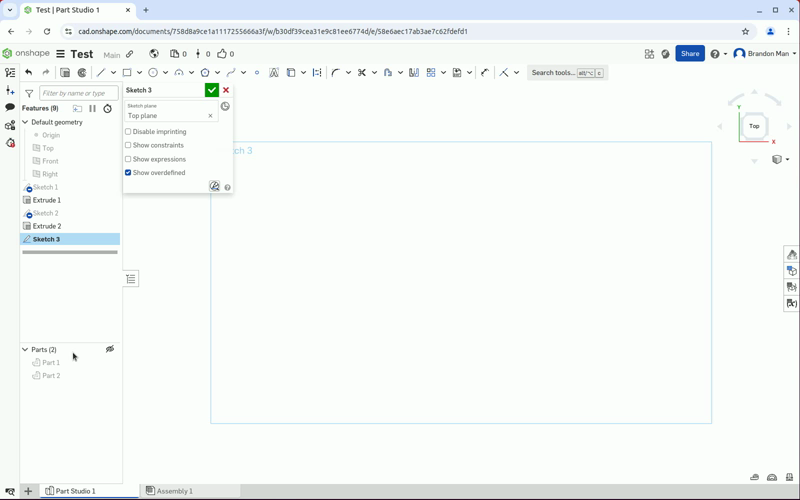
key(l)
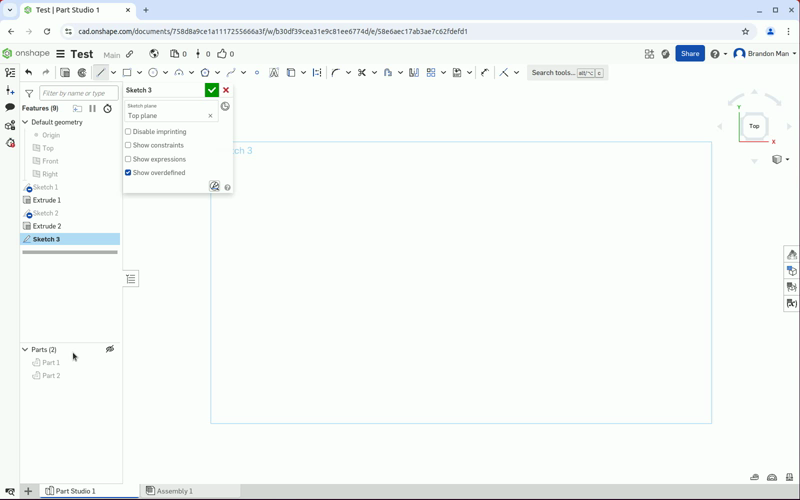
key_down(shift)
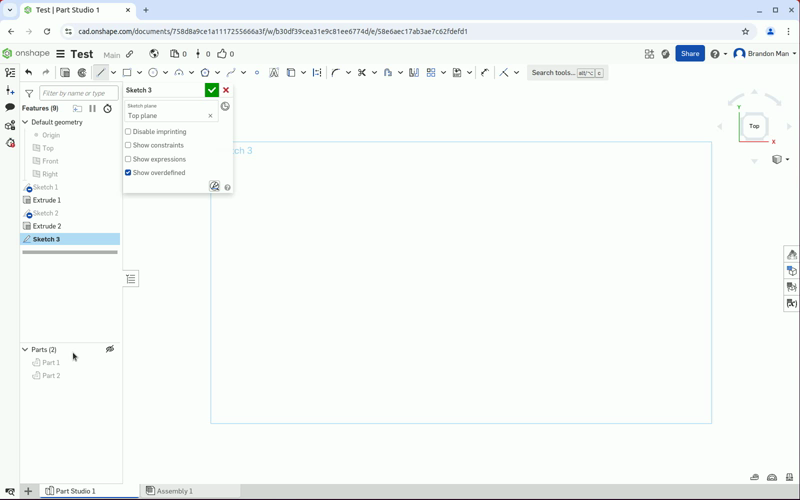
mouse_move(567, 246)
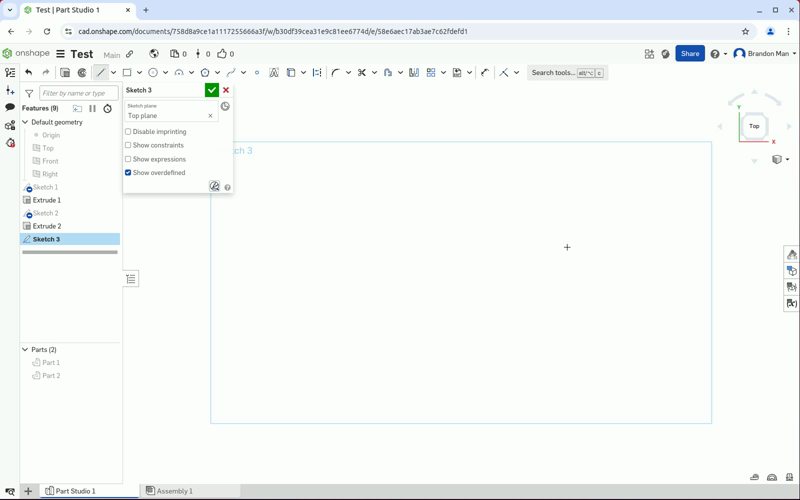
click(567, 246)
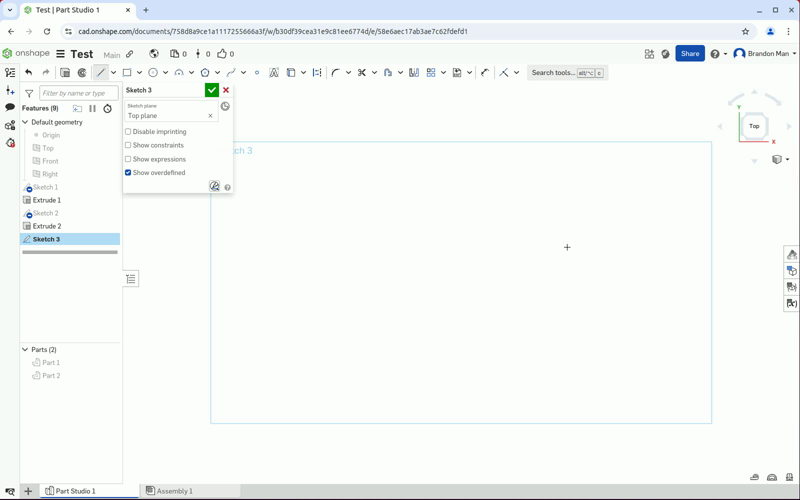
key_up(shift)
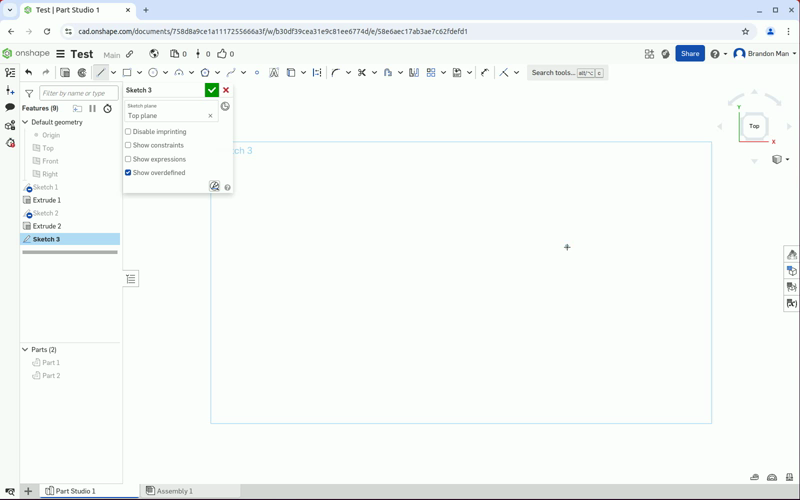
key_down(shift)
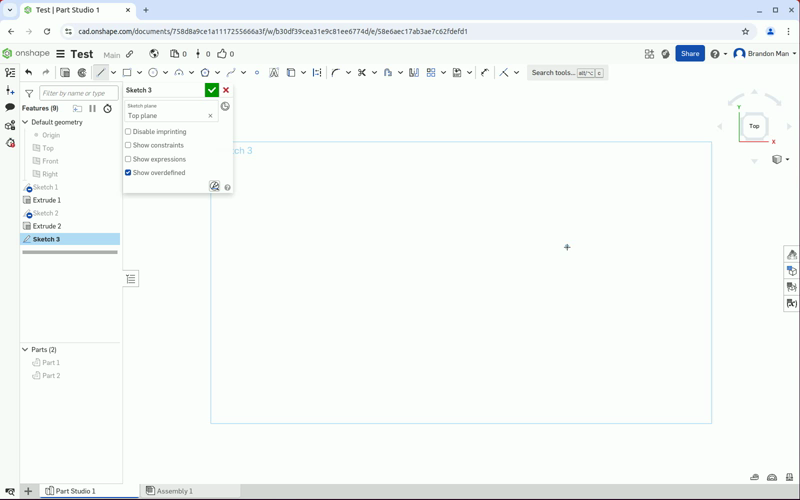
mouse_move(589, 246)
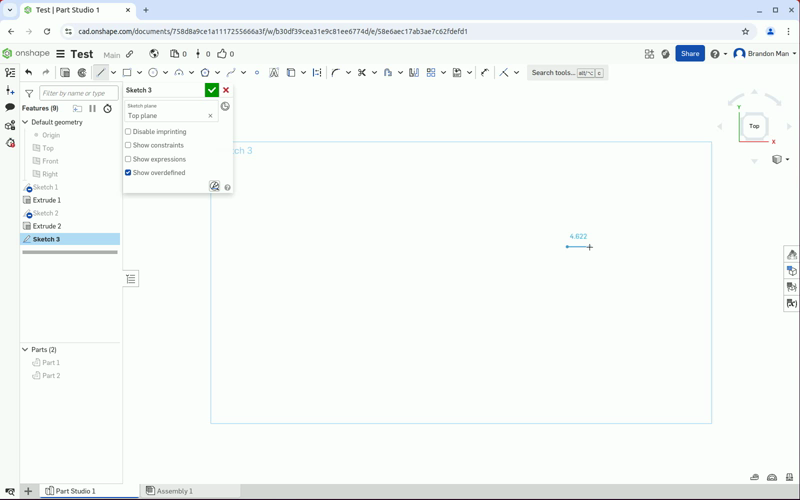
mouse_move(574, 246)
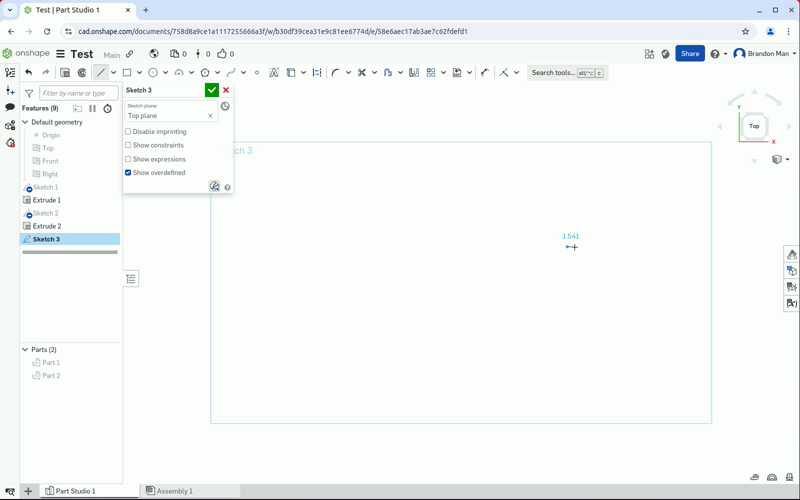
scroll(6)
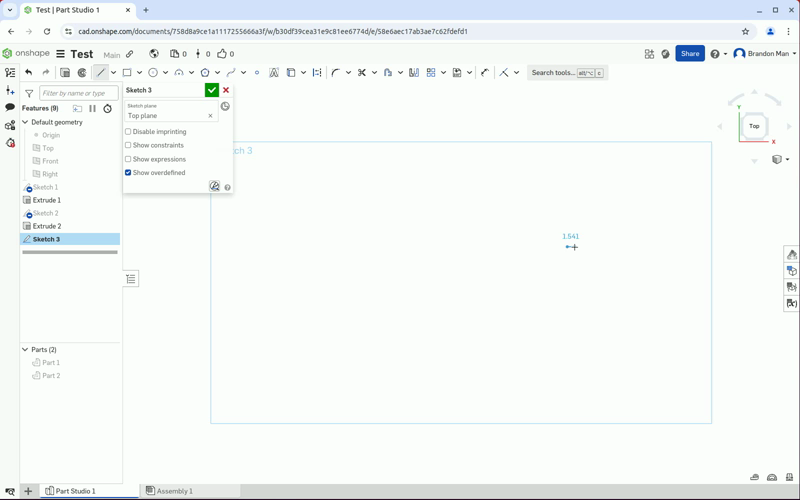
scroll(6)
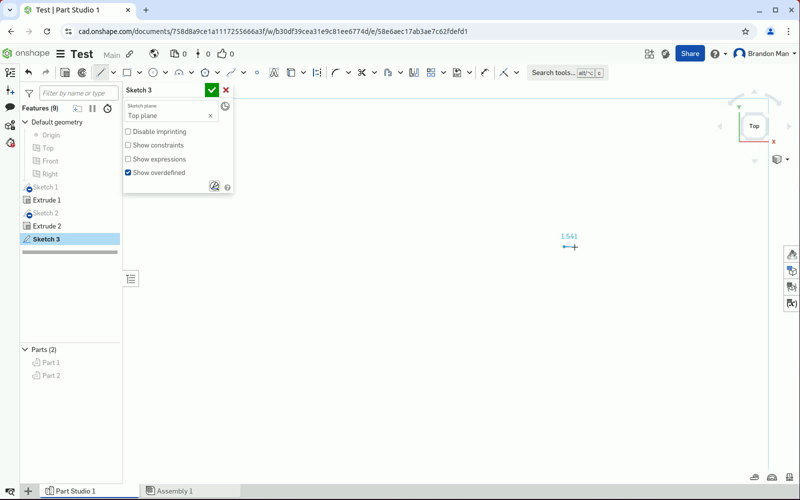
scroll(6)
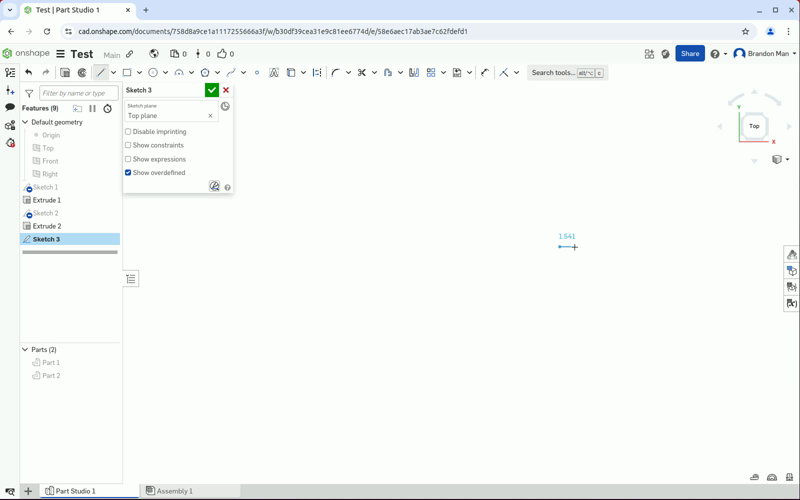
scroll(6)
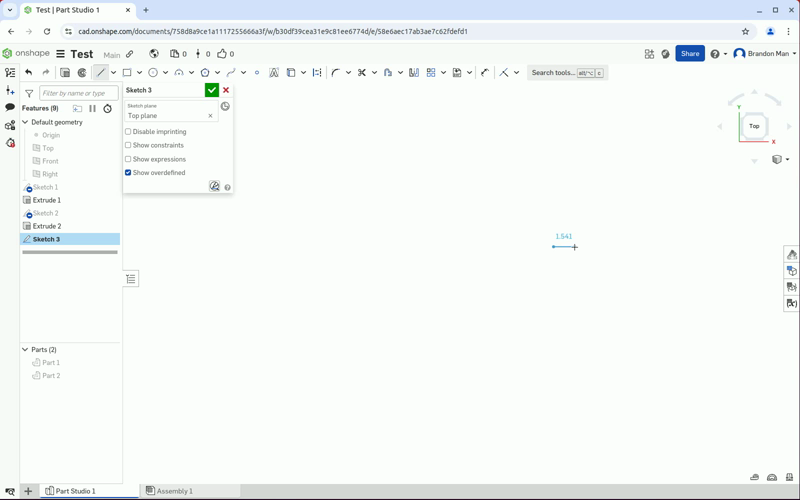
scroll(6)
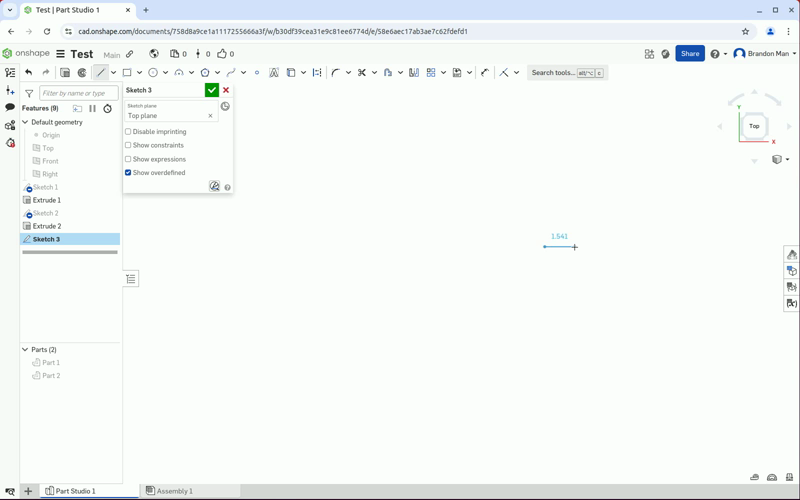
scroll(6)
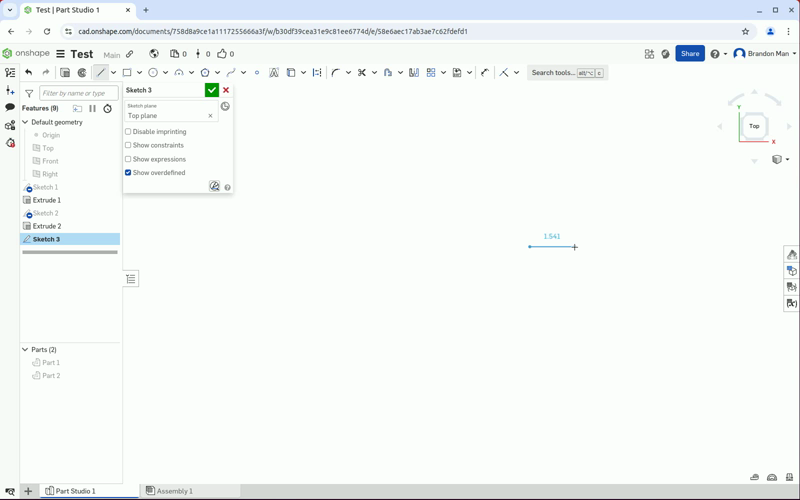
scroll(6)
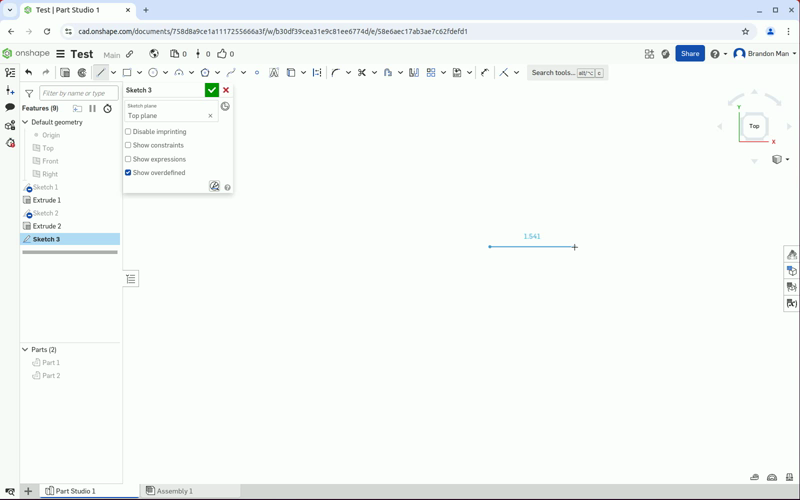
click(574, 246)
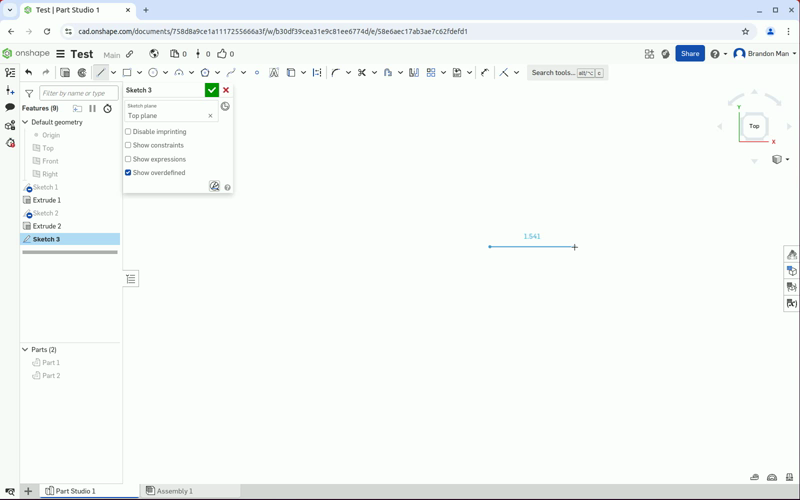
scroll(-6)
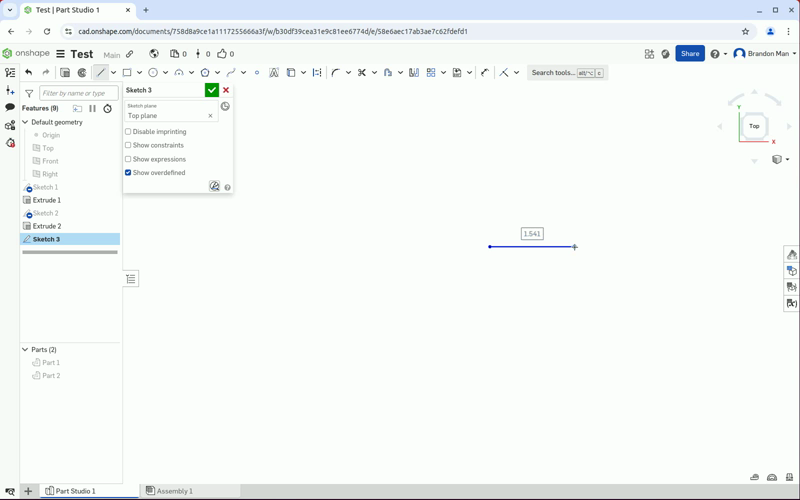
scroll(-6)
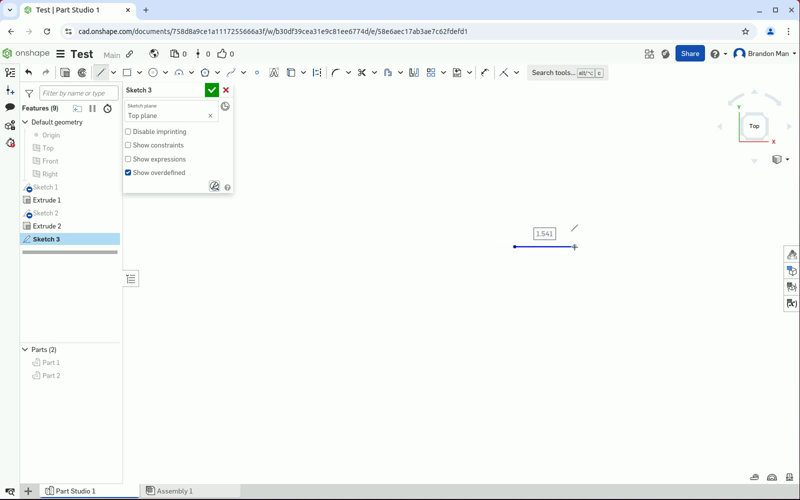
scroll(-6)
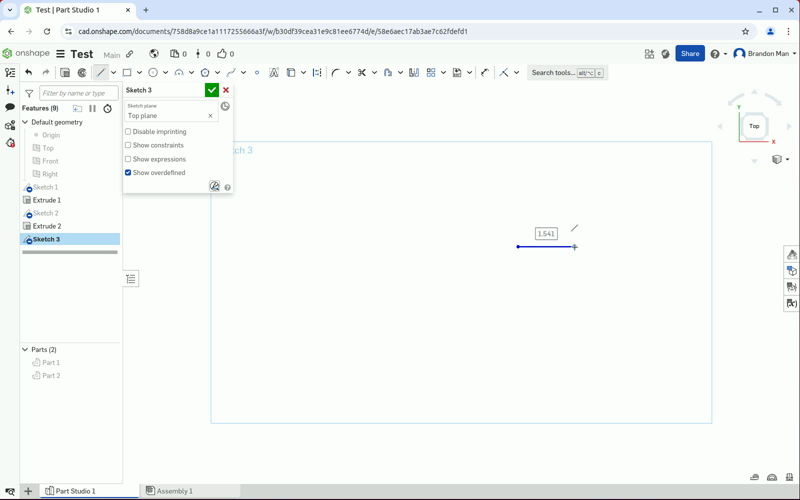
scroll(-6)
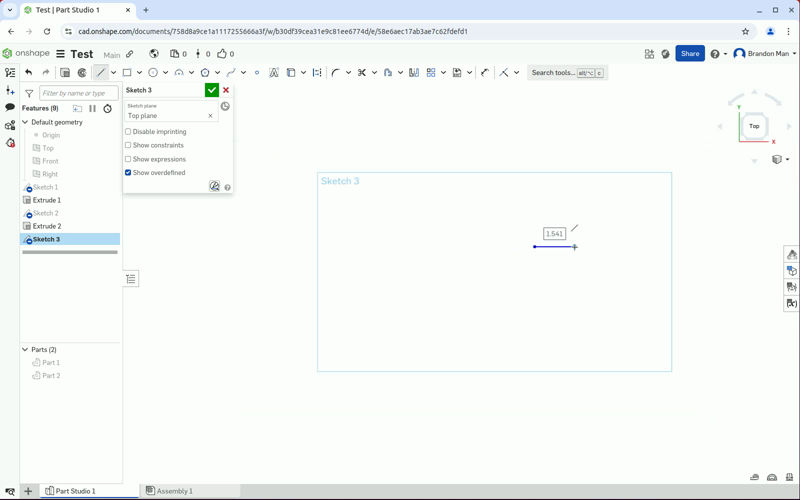
scroll(-6)
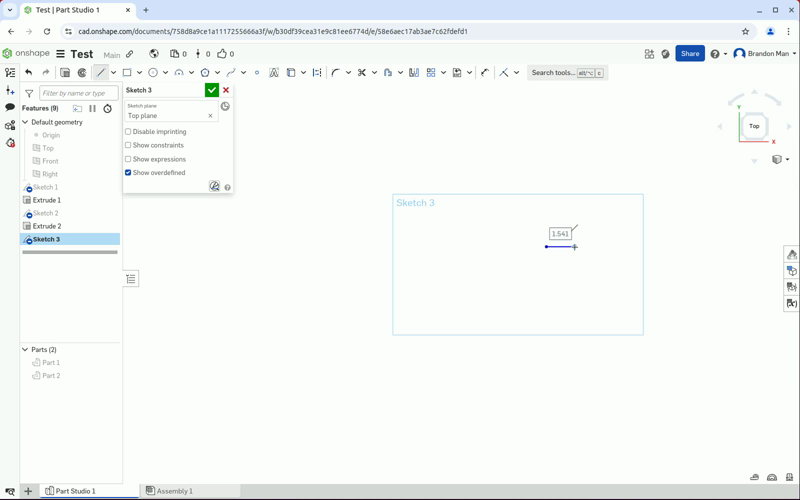
scroll(-6)
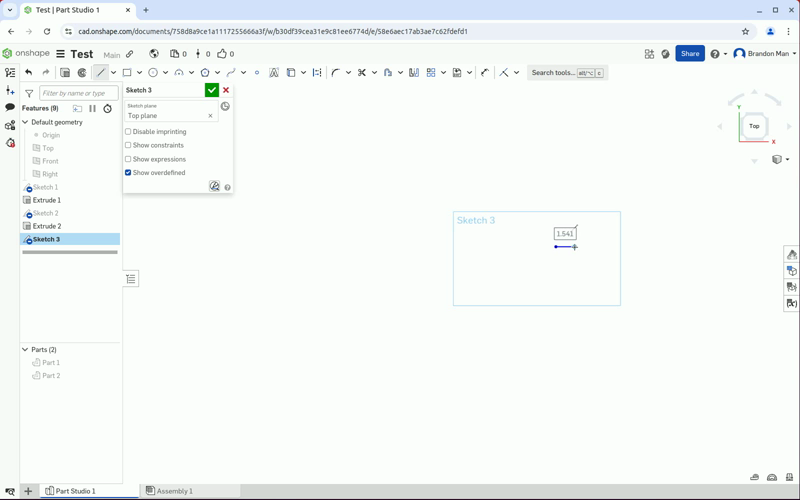
scroll(-6)
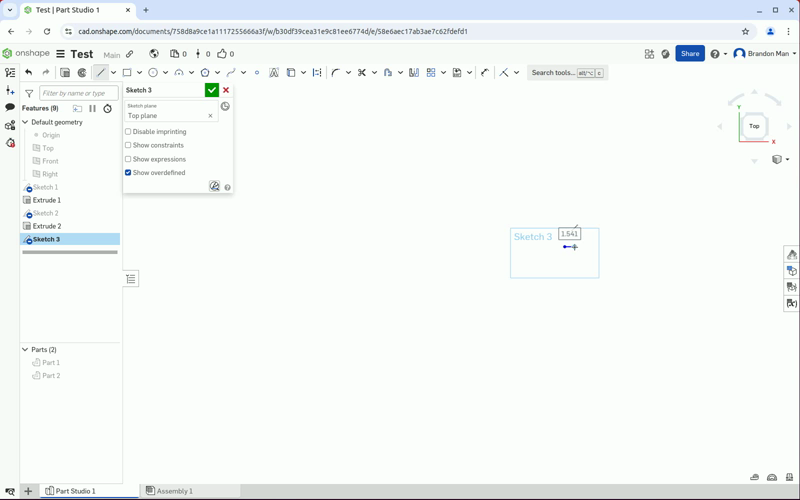
key_up(shift)
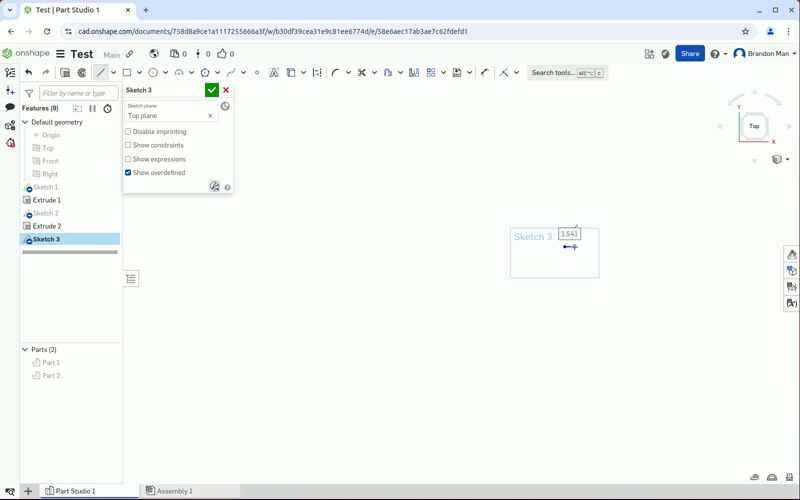
key_down(shift)
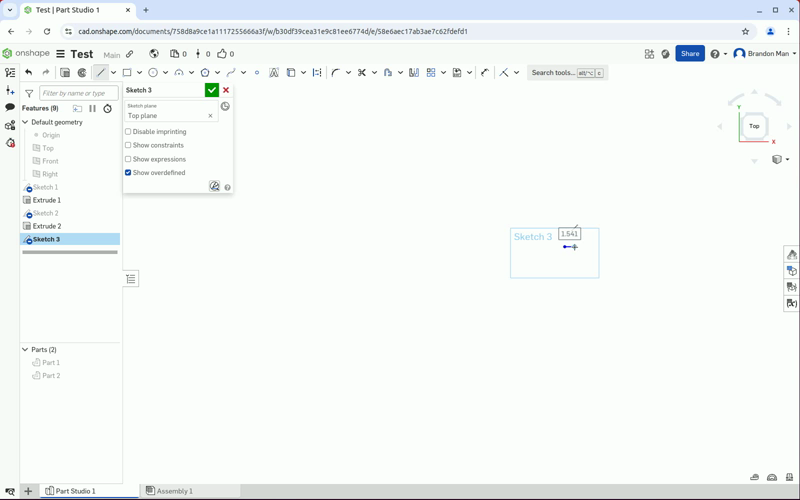
mouse_move(589, 246)
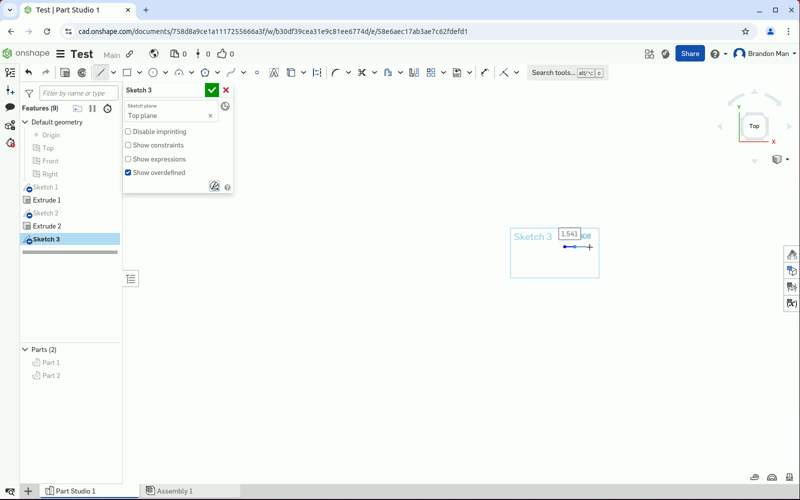
mouse_move(574, 239)
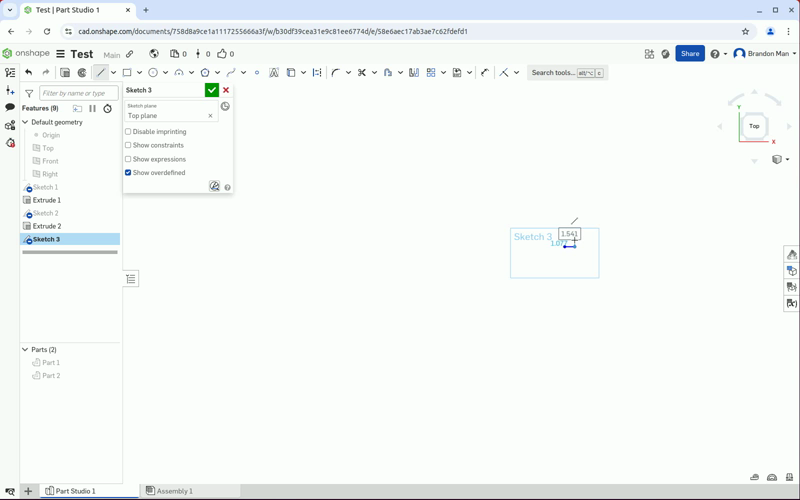
scroll(6)
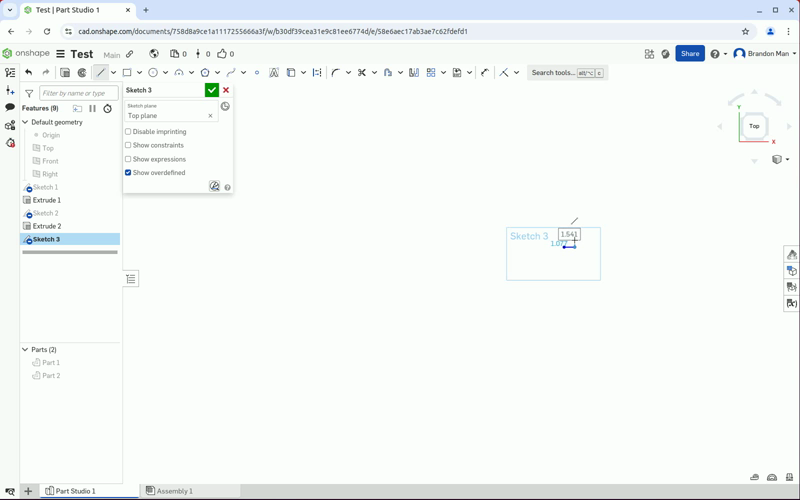
scroll(6)
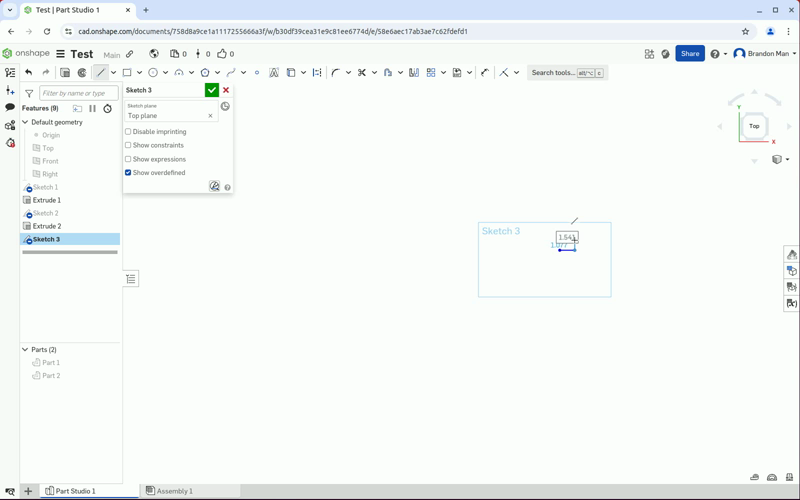
scroll(6)
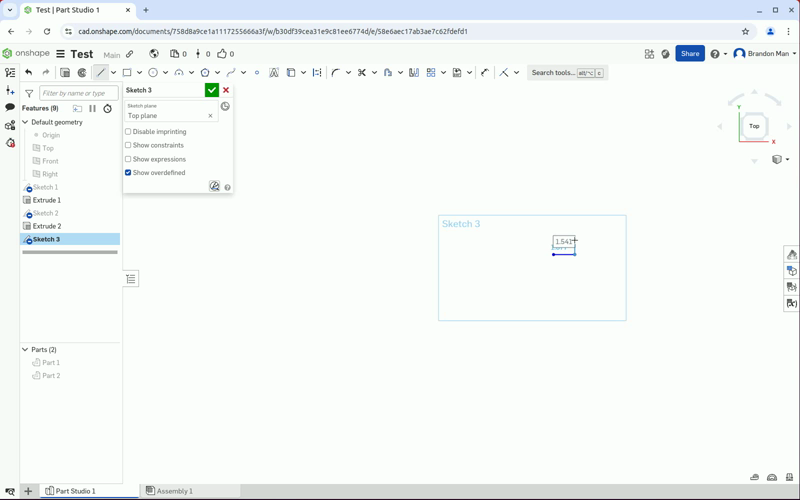
scroll(6)
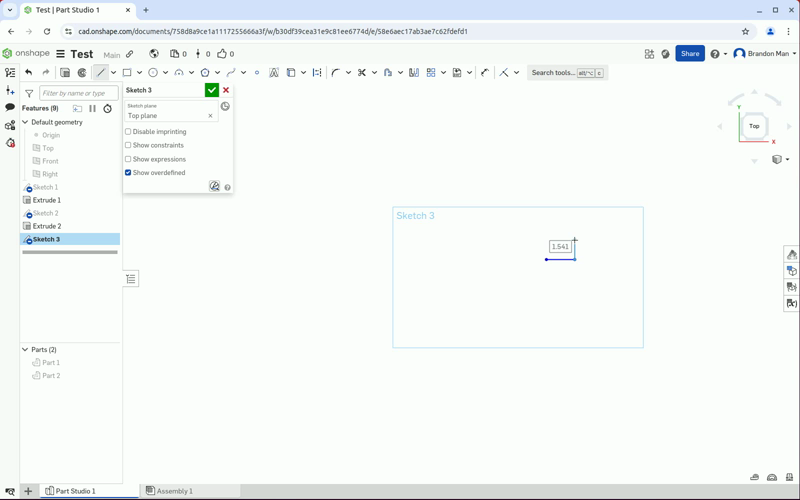
scroll(6)
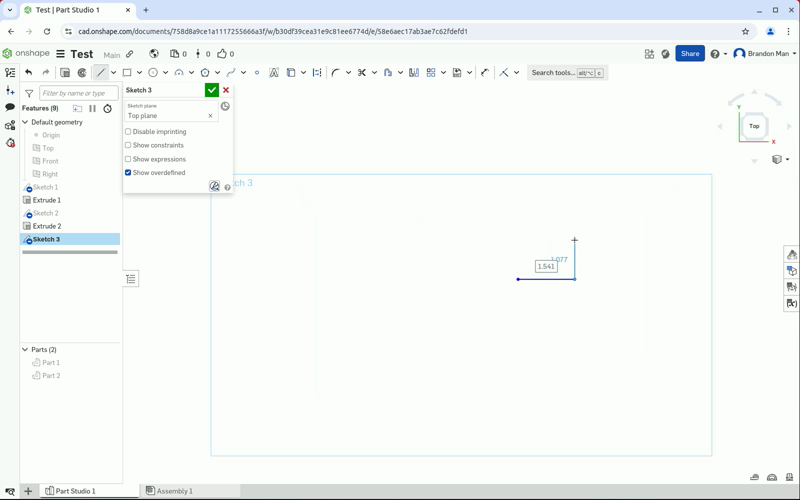
scroll(6)
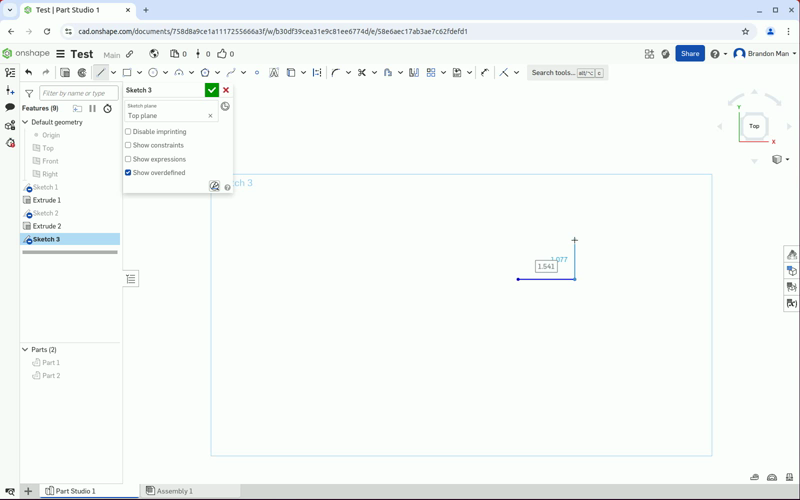
scroll(6)
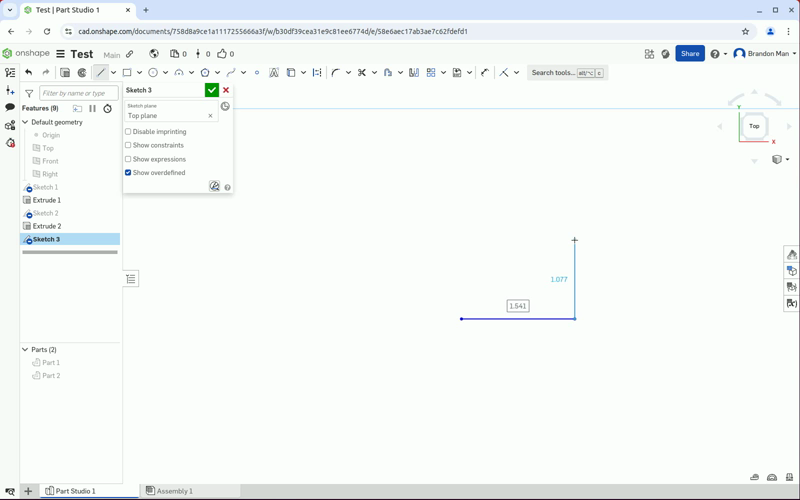
click(574, 239)
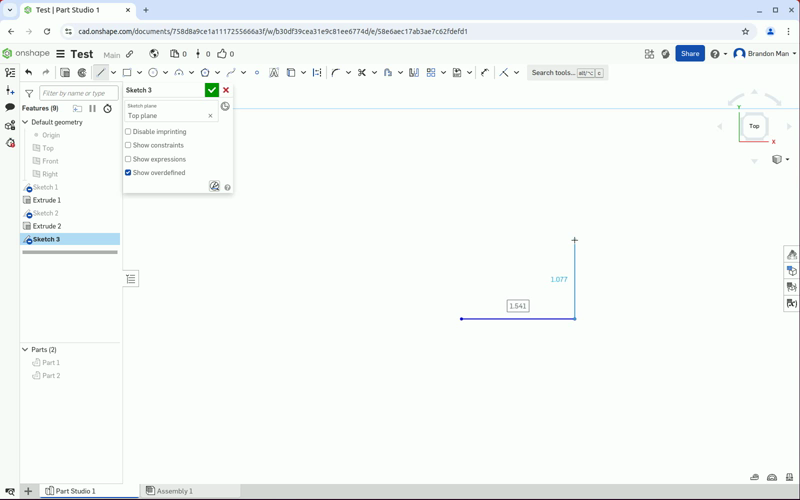
scroll(-6)
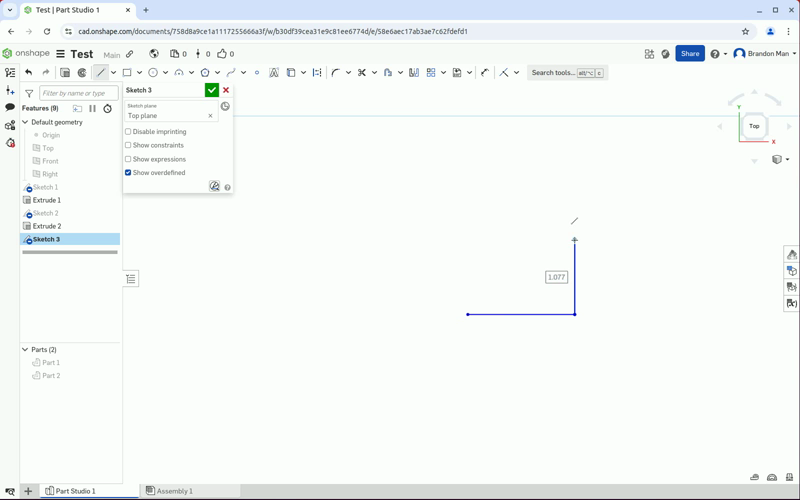
scroll(-6)
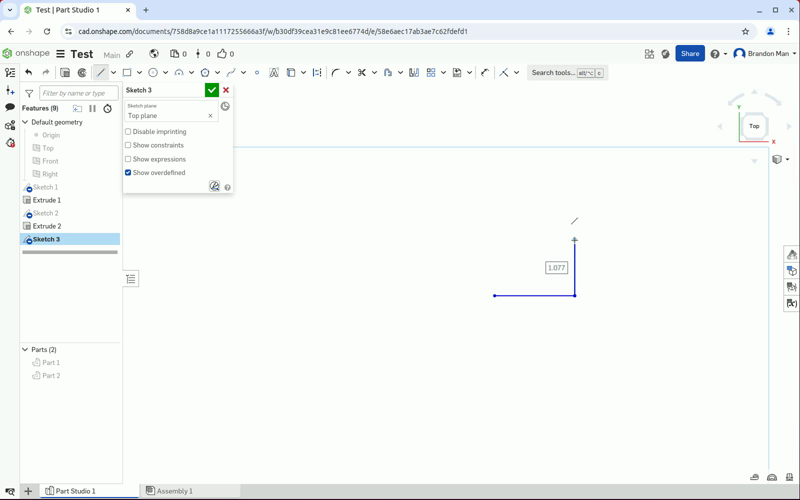
scroll(-6)
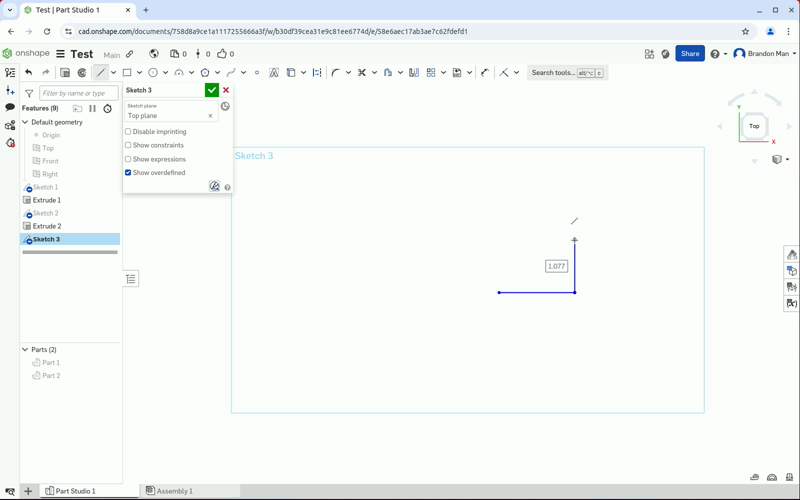
scroll(-6)
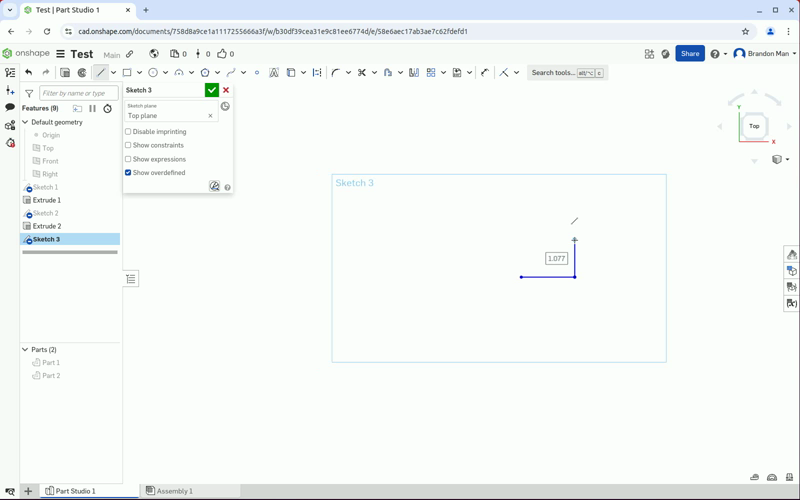
scroll(-6)
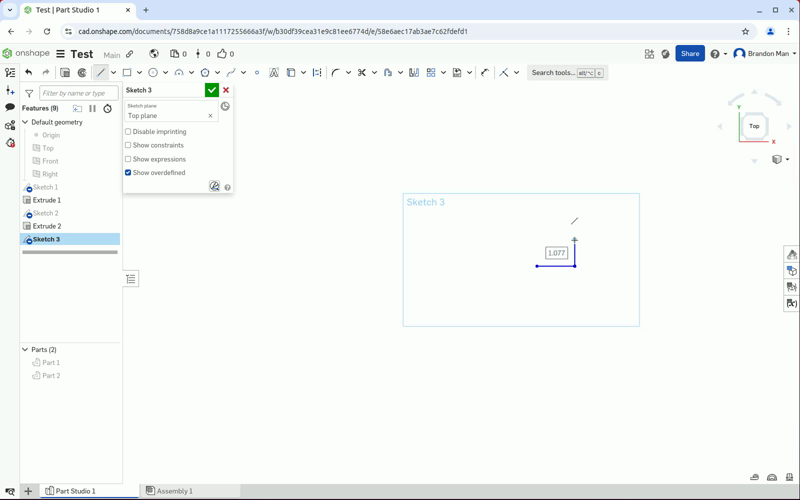
scroll(-6)
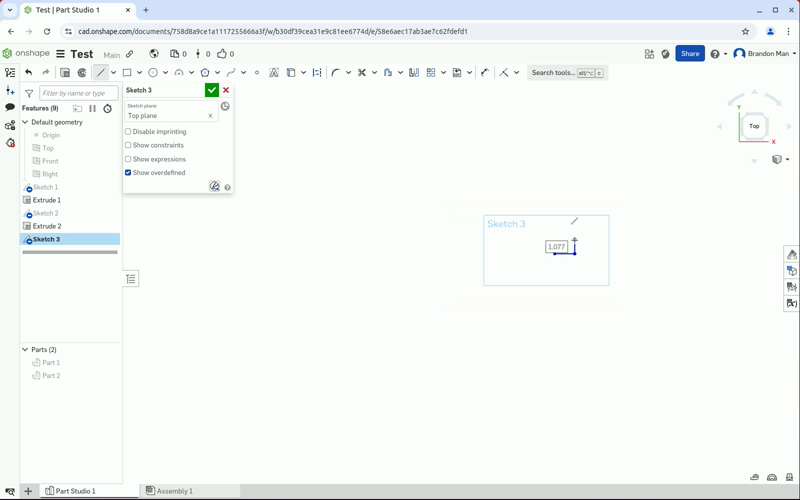
scroll(-6)
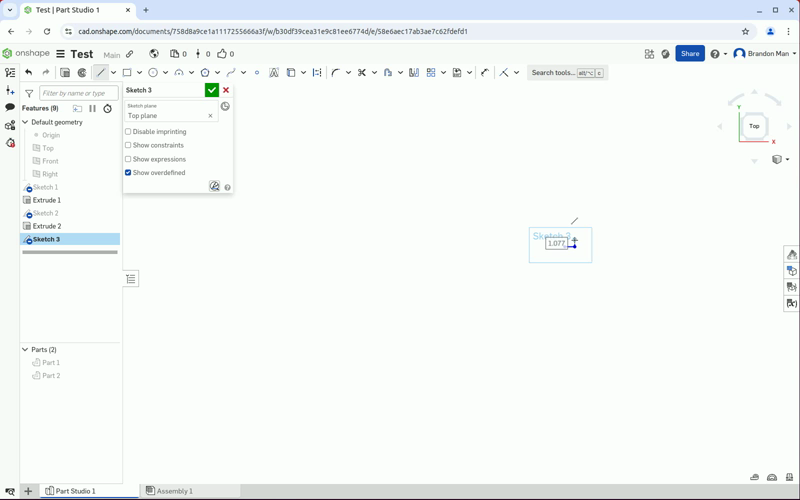
key_up(shift)
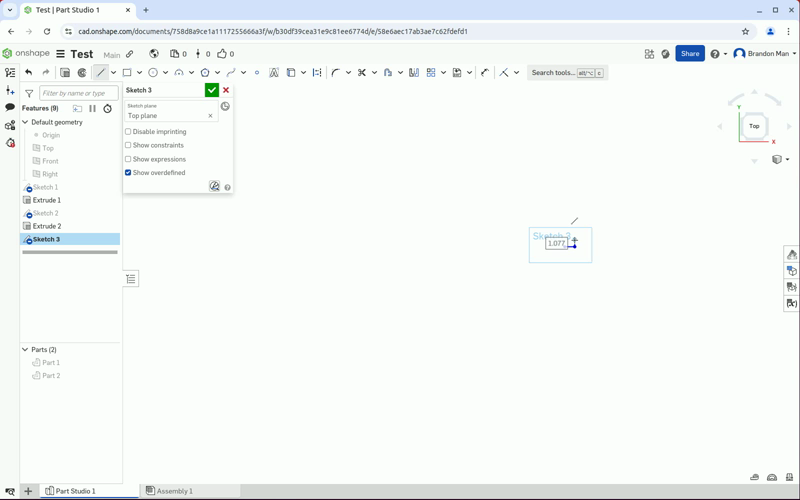
key_down(shift)
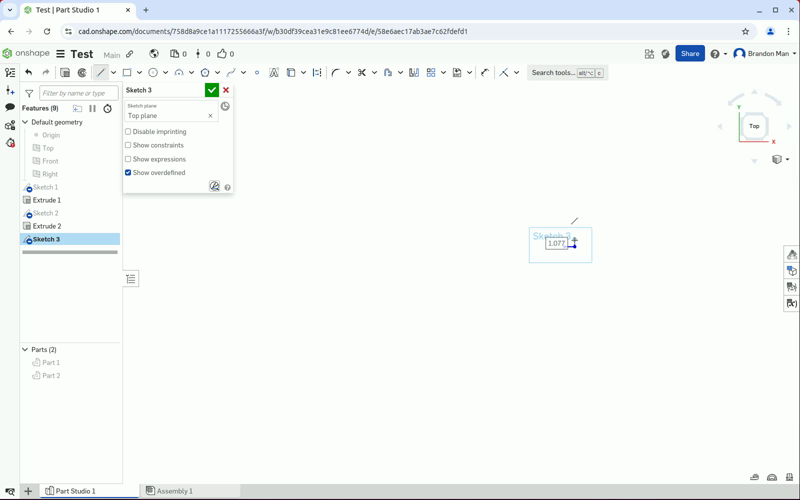
mouse_move(589, 239)
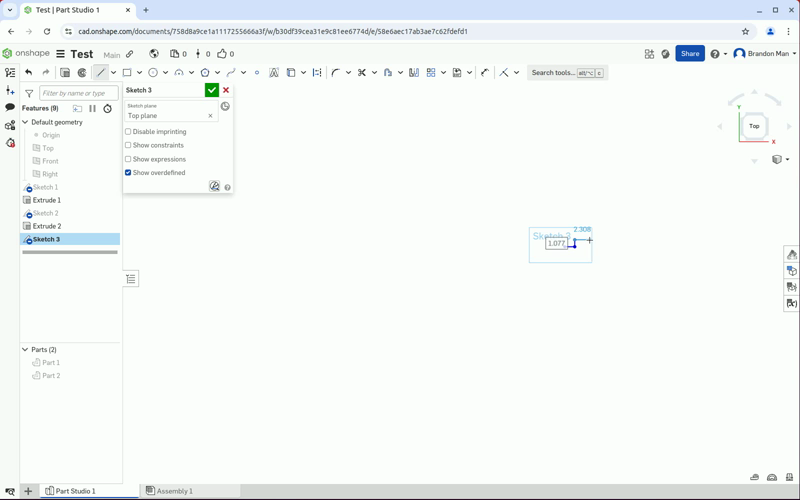
mouse_move(567, 239)
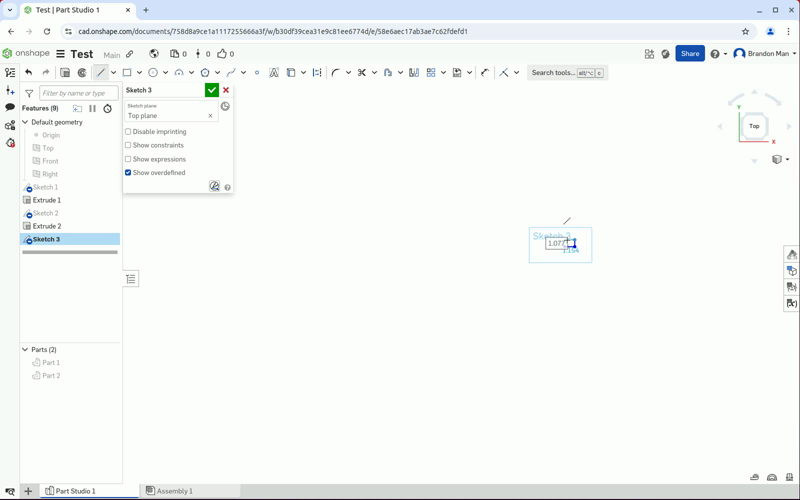
scroll(6)
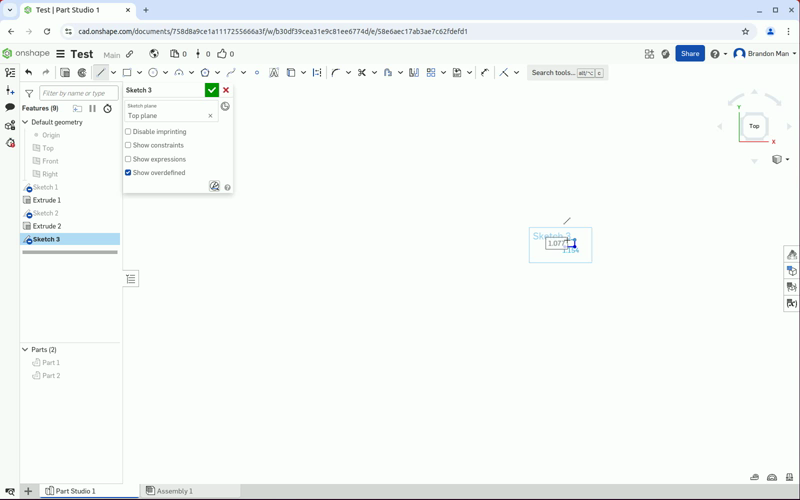
scroll(6)
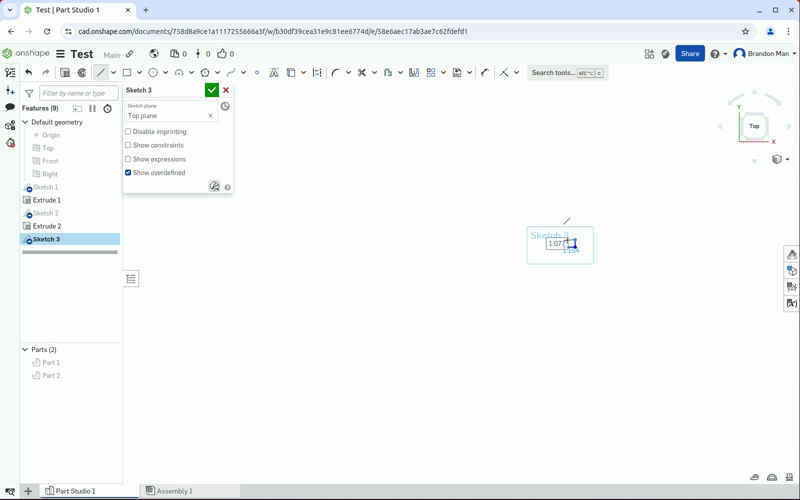
scroll(6)
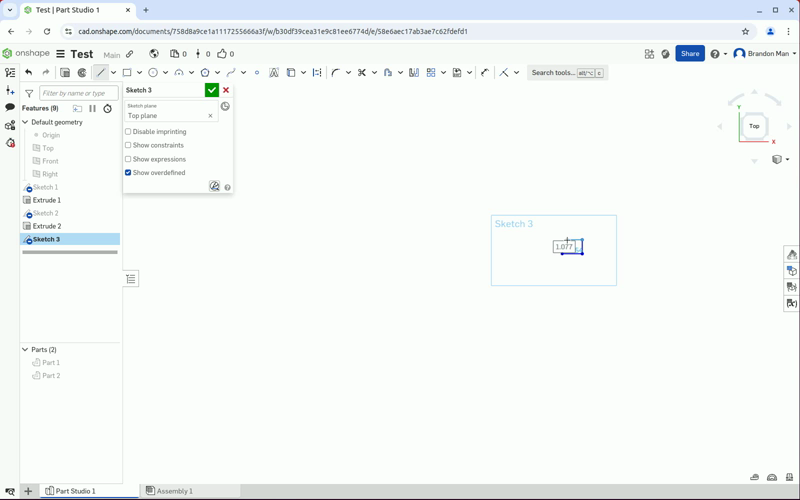
scroll(6)
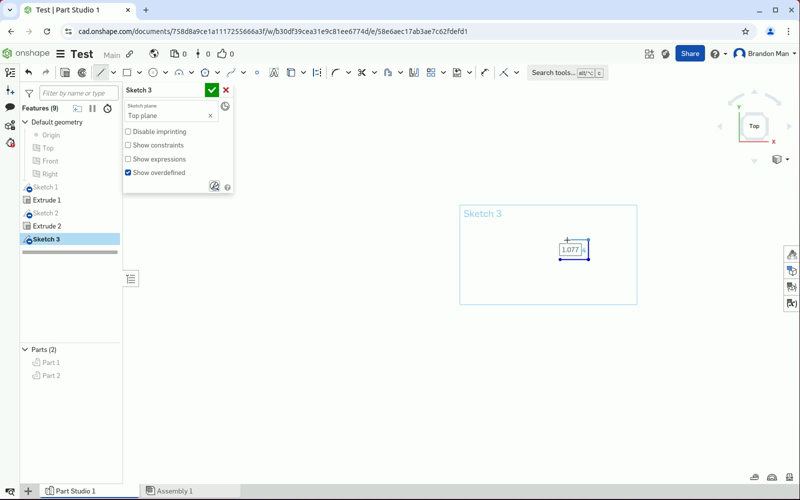
scroll(6)
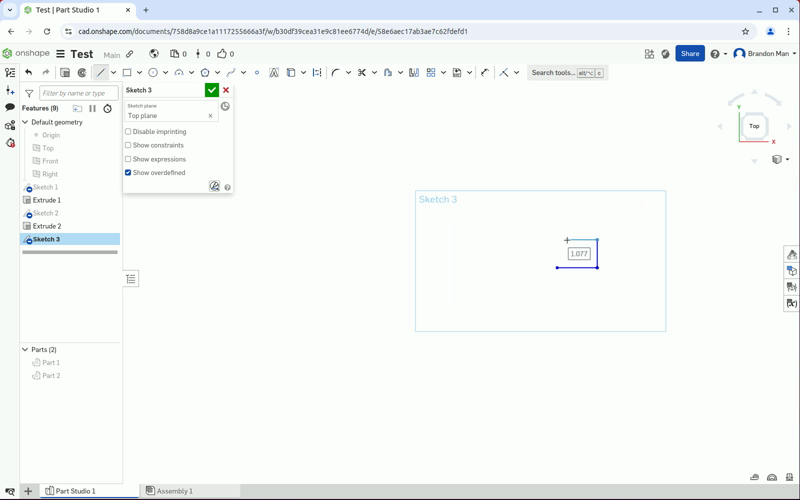
scroll(6)
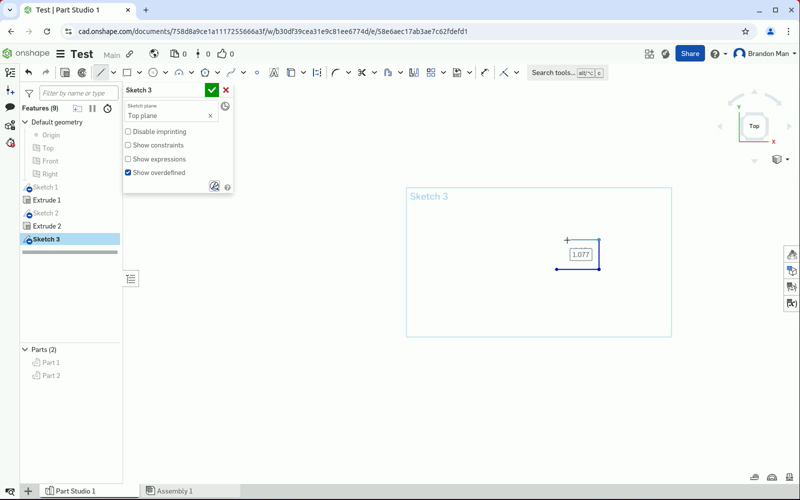
scroll(6)
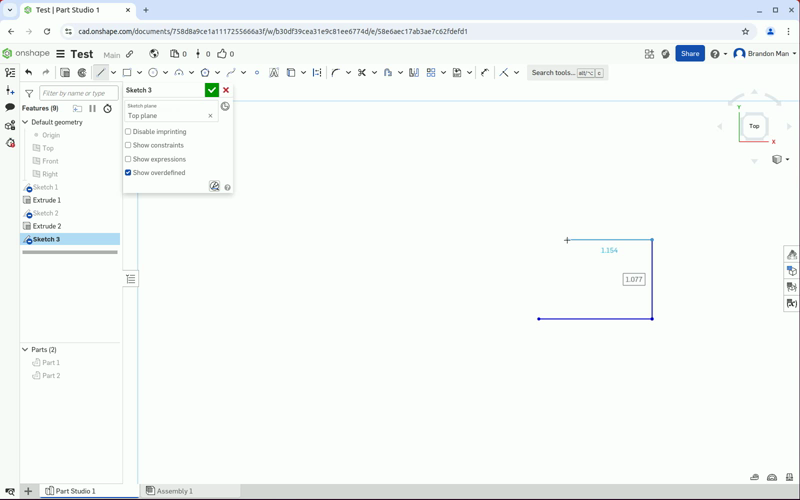
click(567, 239)
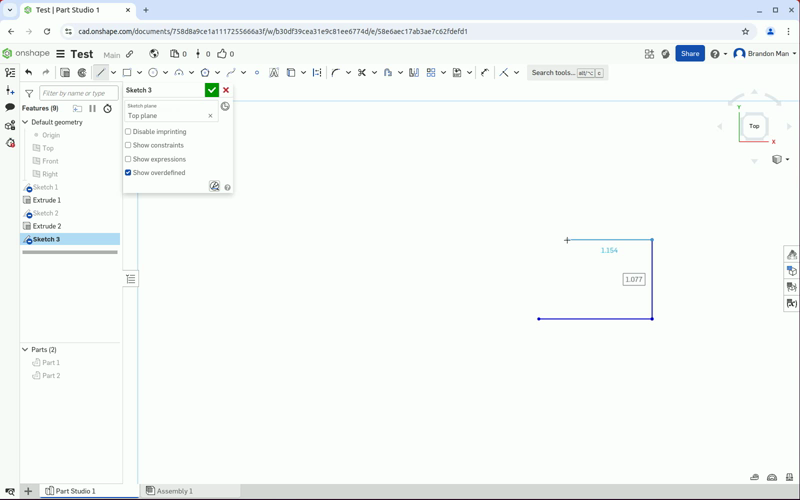
scroll(-6)
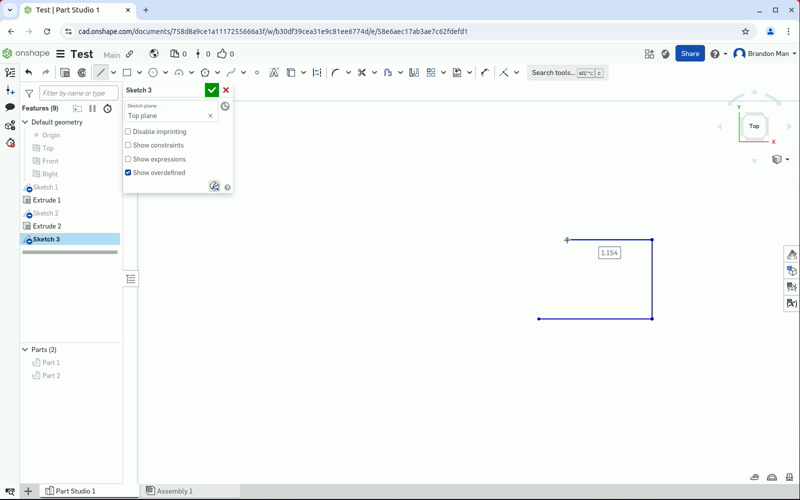
scroll(-6)
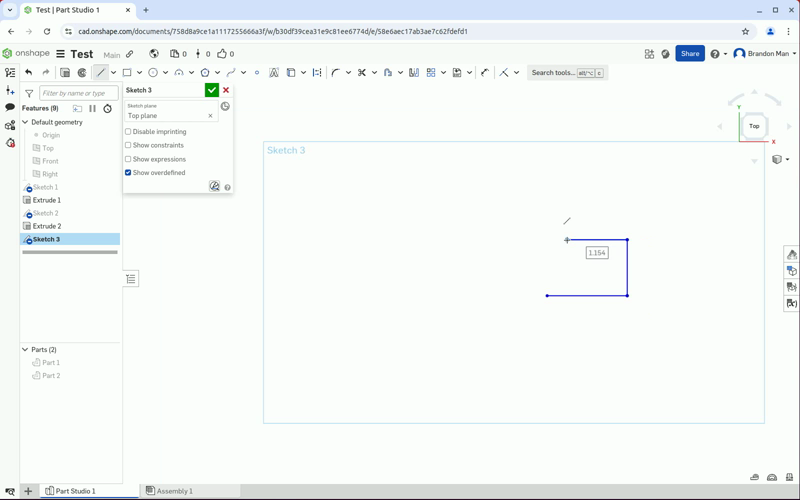
scroll(-6)
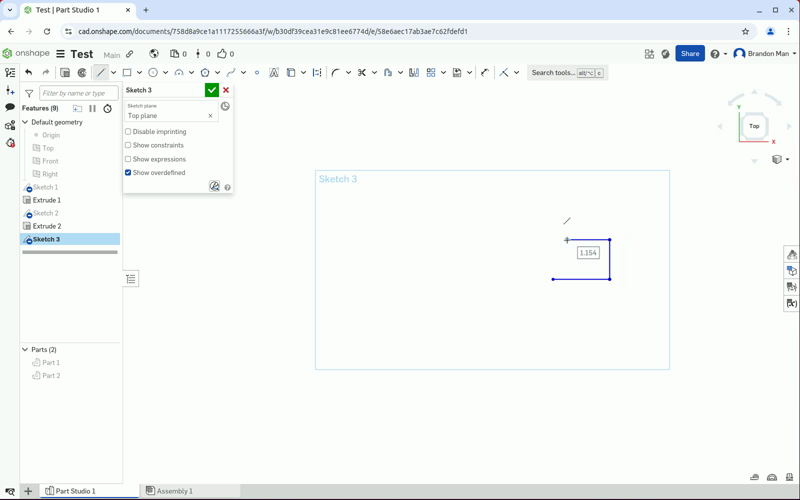
scroll(-6)
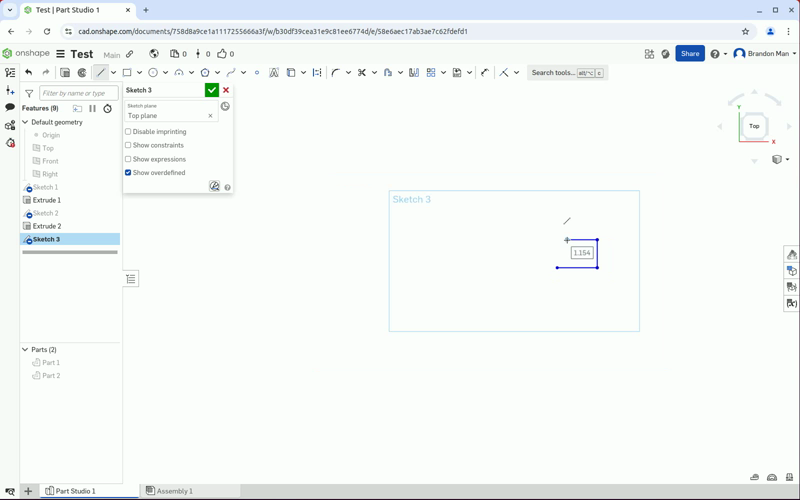
scroll(-6)
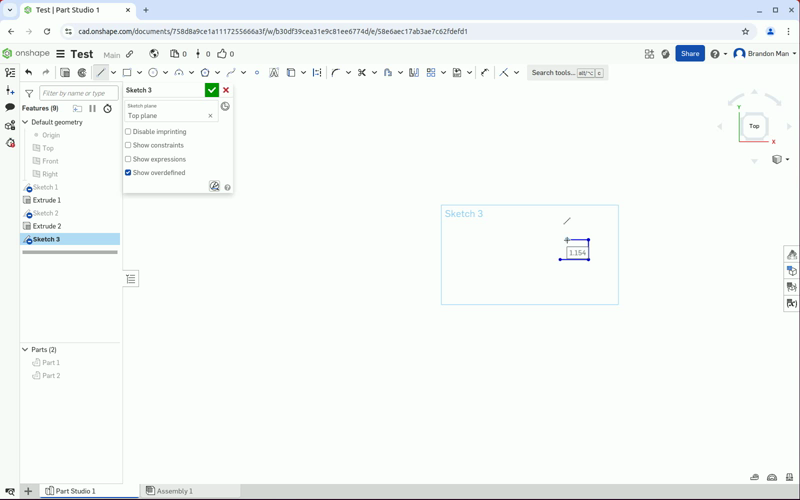
scroll(-6)
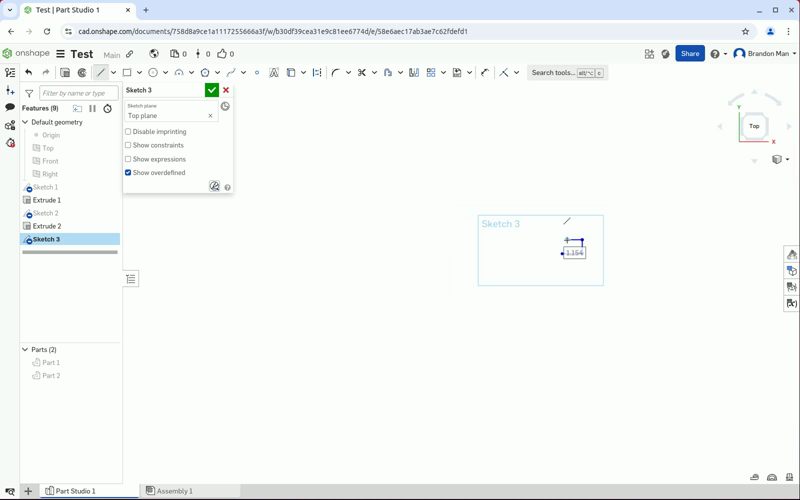
scroll(-6)
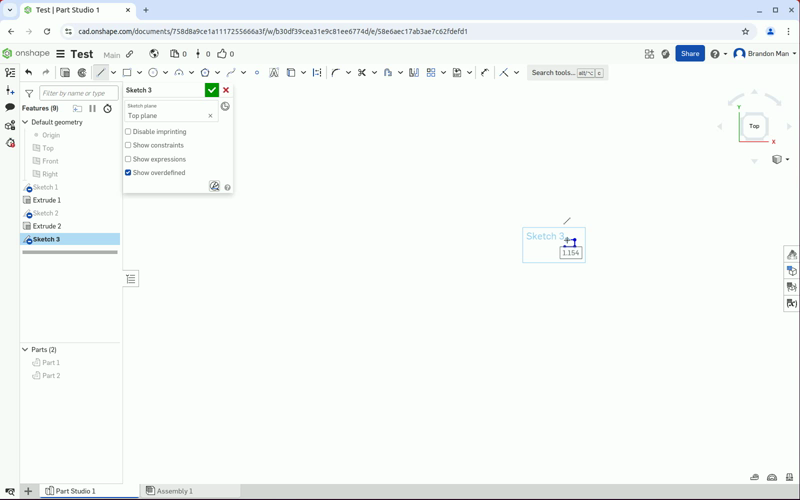
key_up(shift)
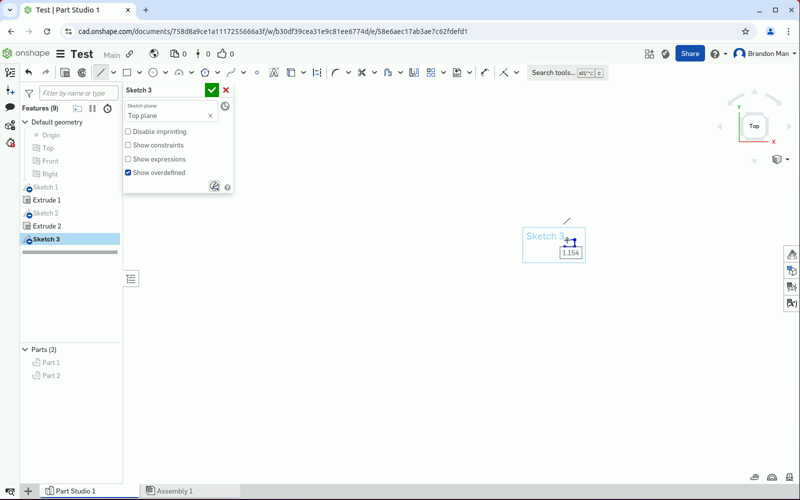
mouse_move(589, 239)
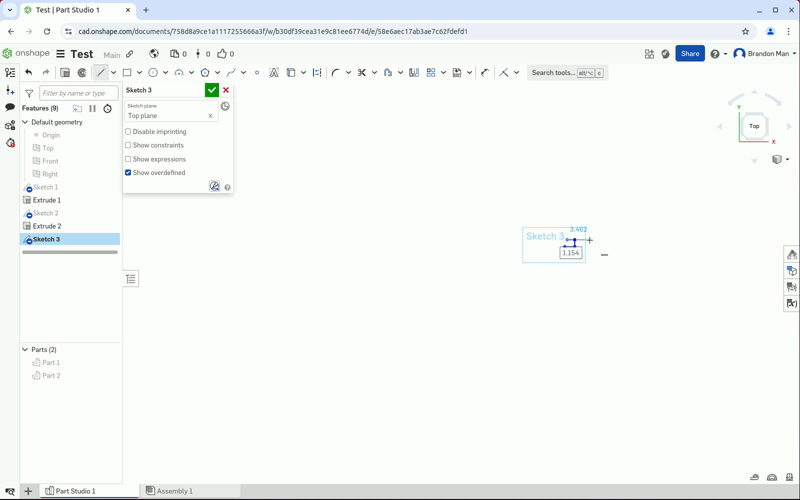
key_down(shift)
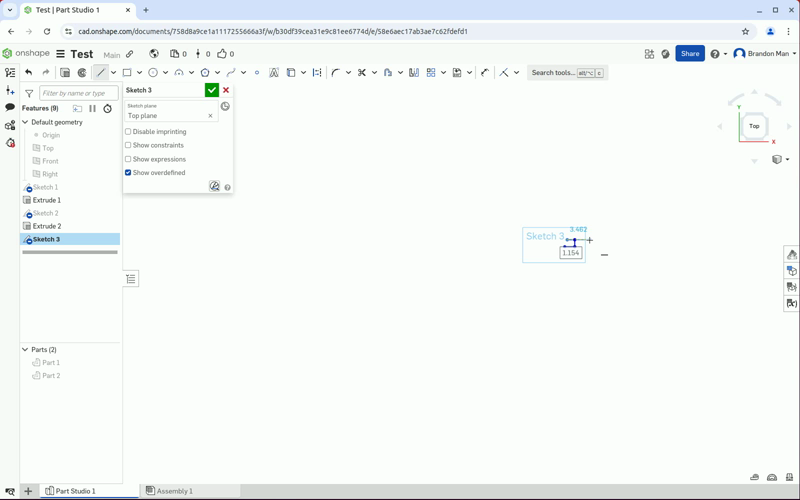
mouse_move(567, 246)
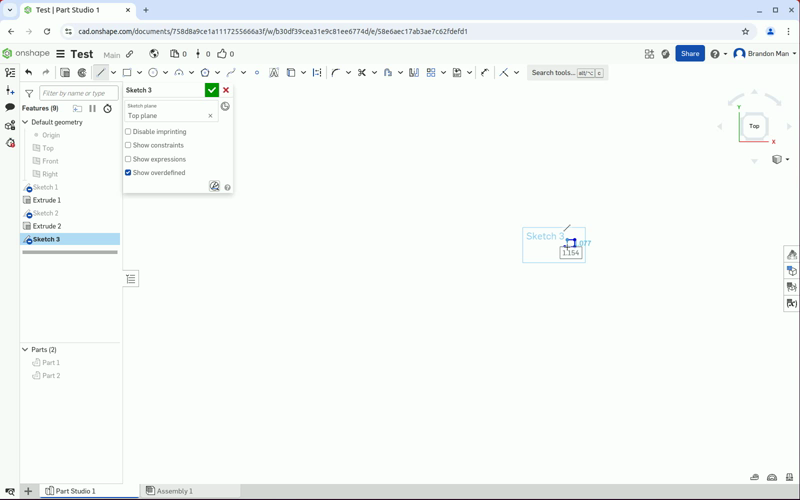
scroll(6)
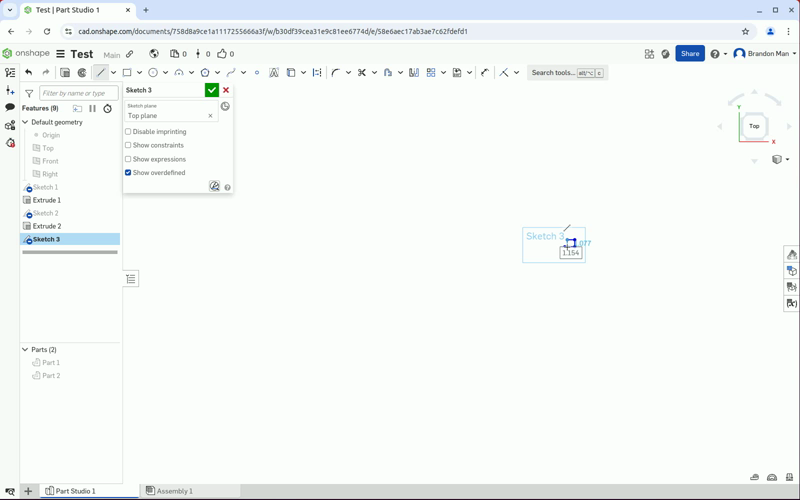
scroll(6)
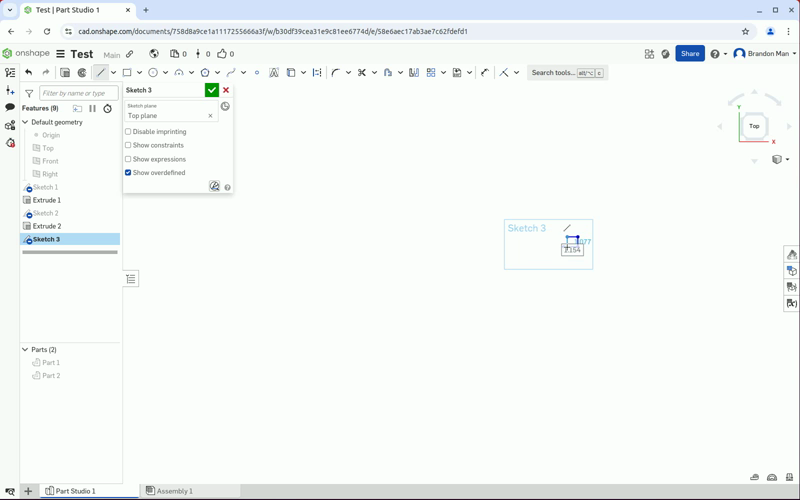
scroll(6)
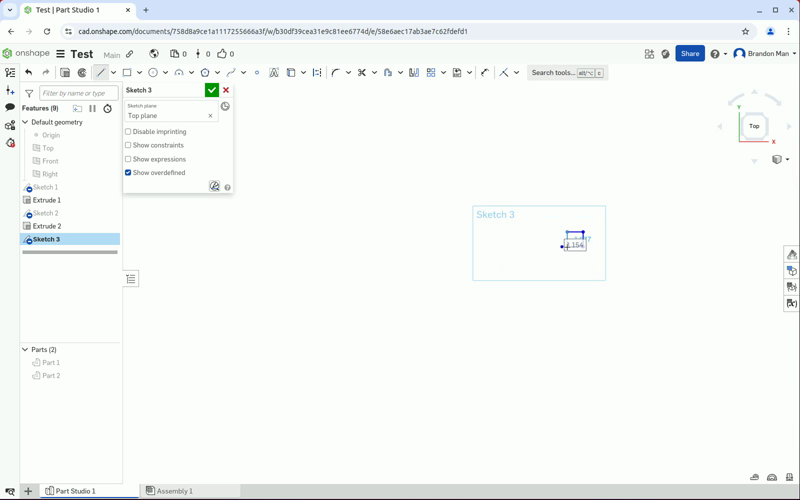
scroll(6)
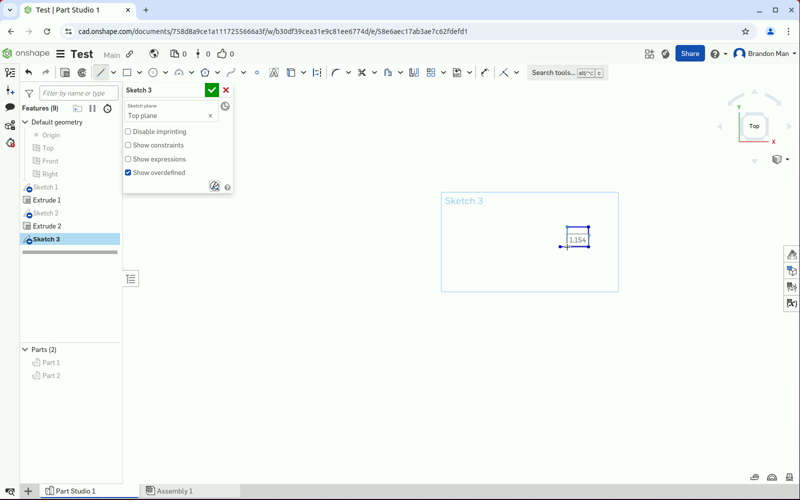
scroll(6)
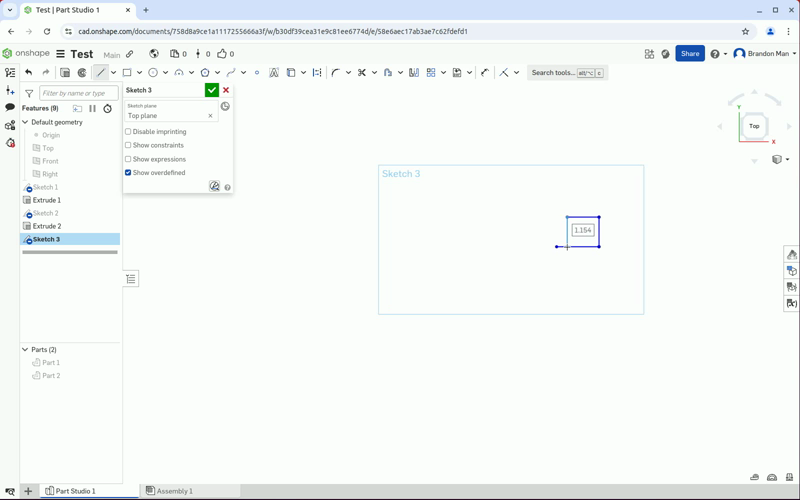
scroll(6)
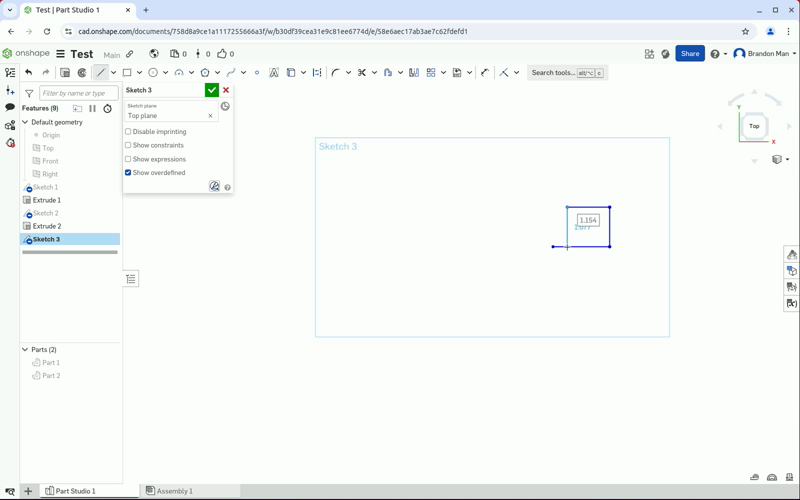
scroll(6)
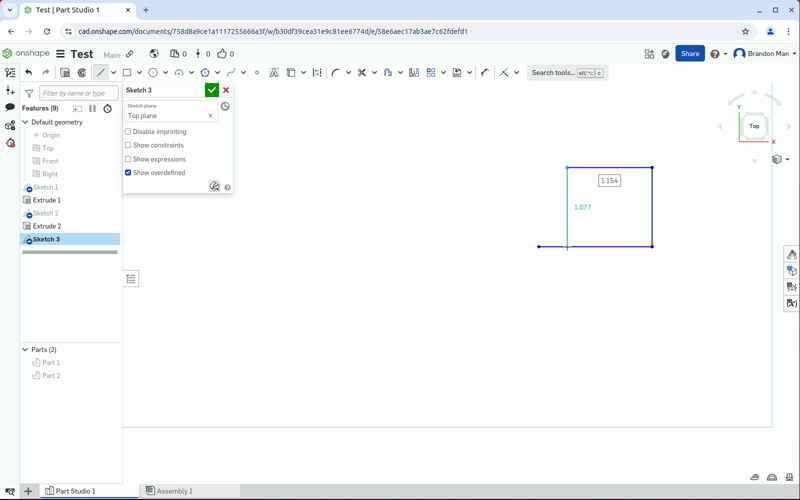
key_up(shift)
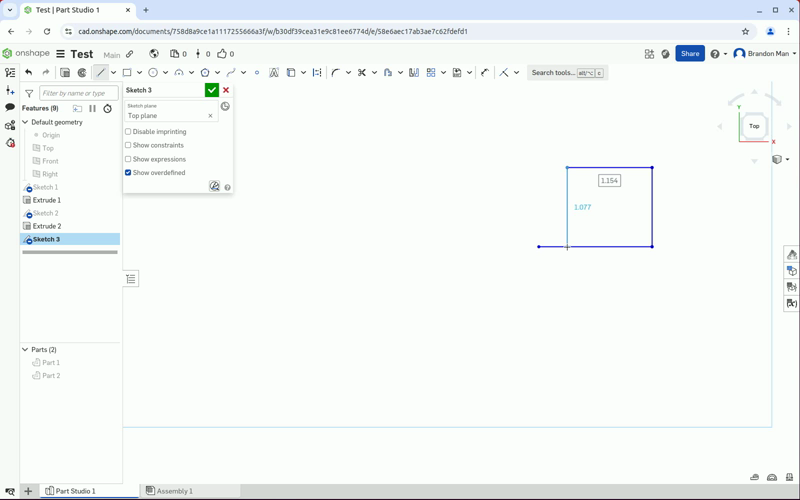
click(567, 246)
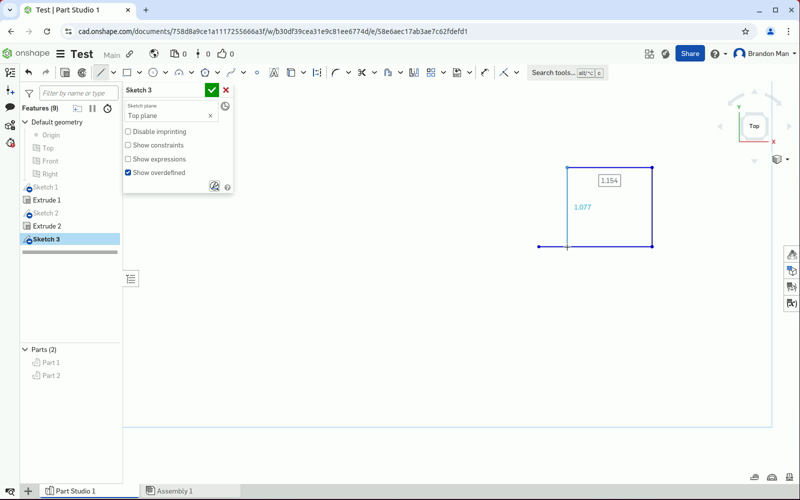
scroll(-6)
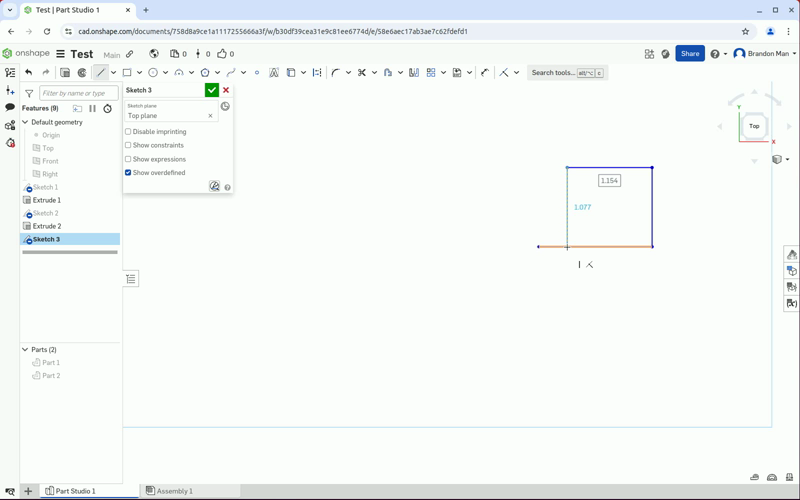
scroll(-6)
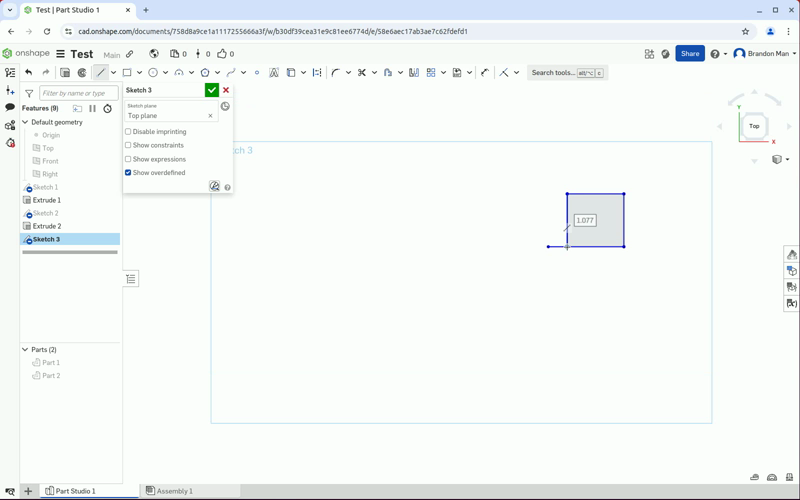
scroll(-6)
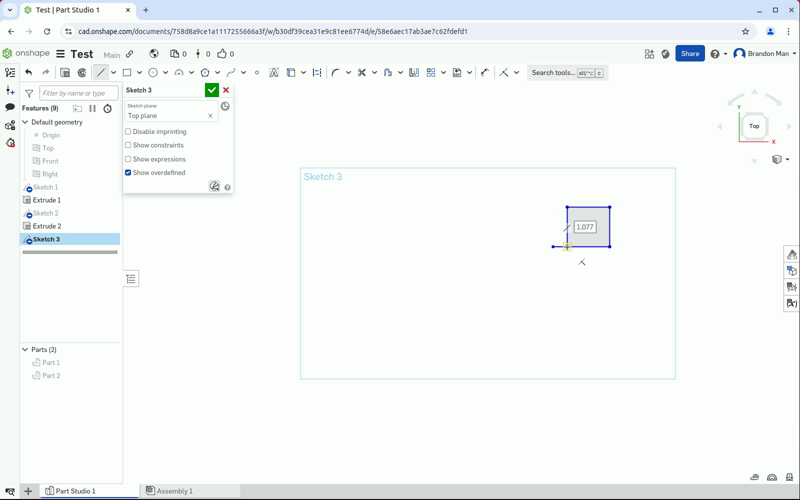
scroll(-6)
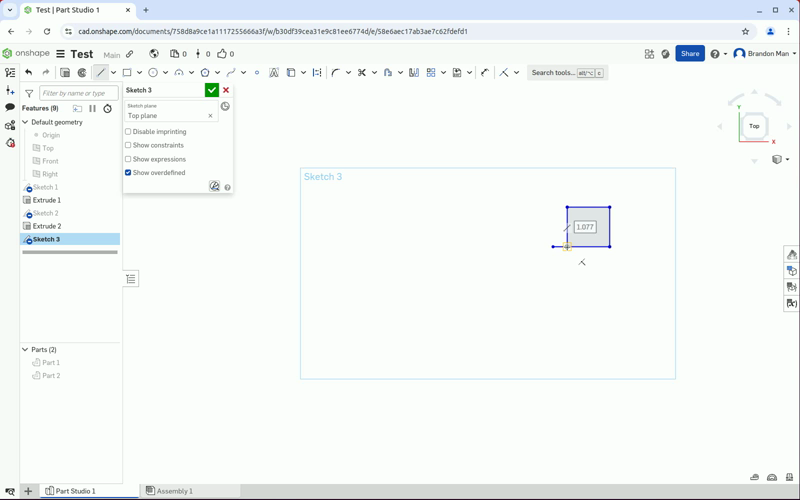
scroll(-6)
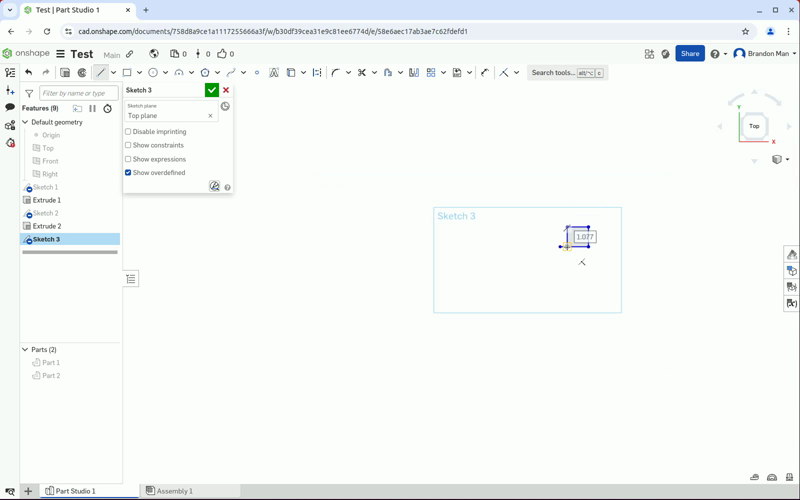
scroll(-6)
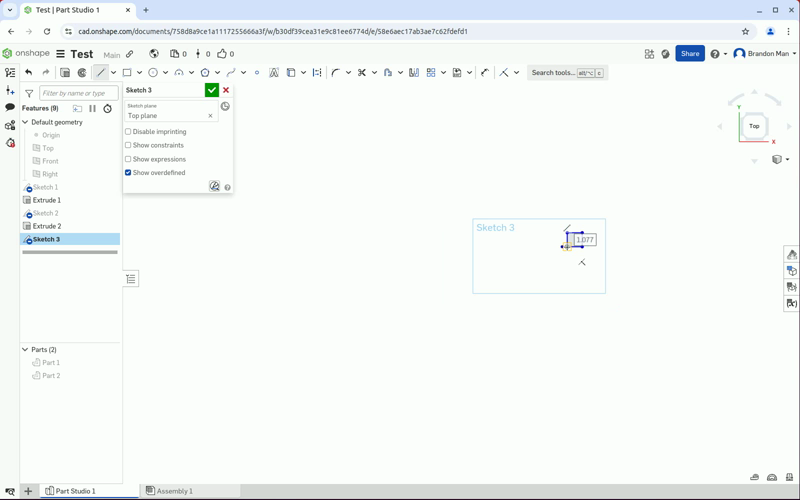
scroll(-6)
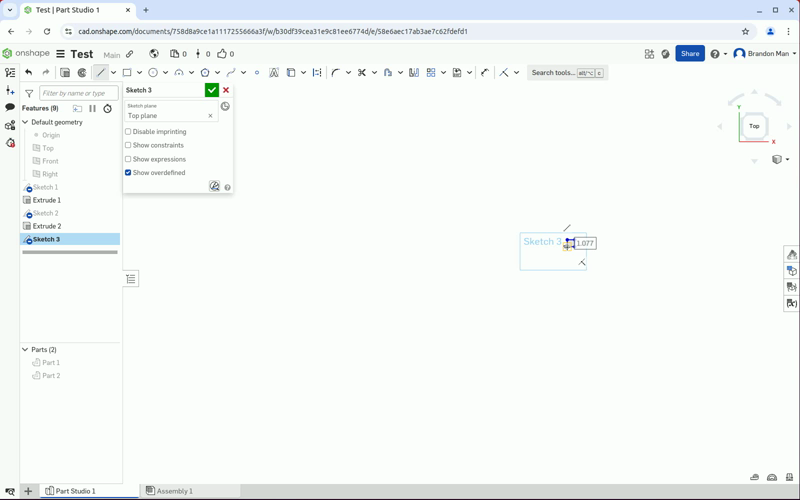
key(esc)
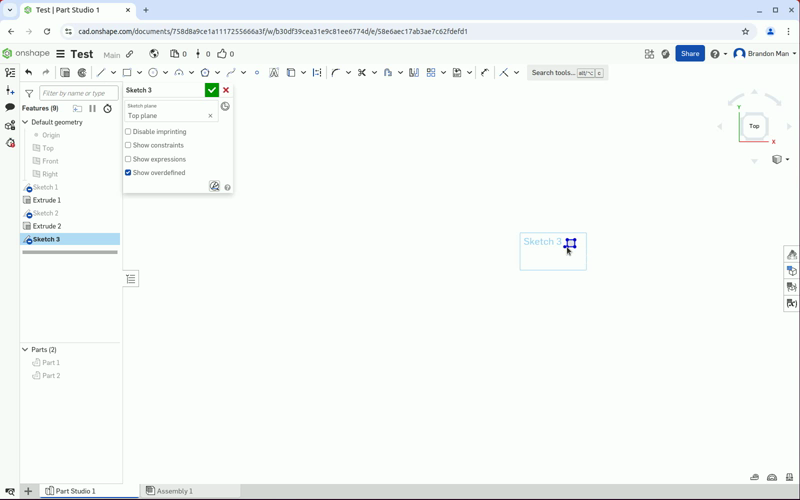
mouse_move(567, 241)
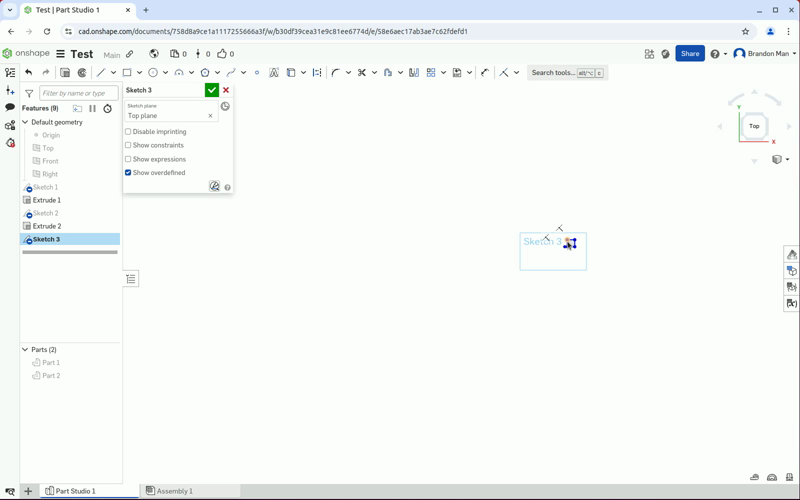
scroll(6)
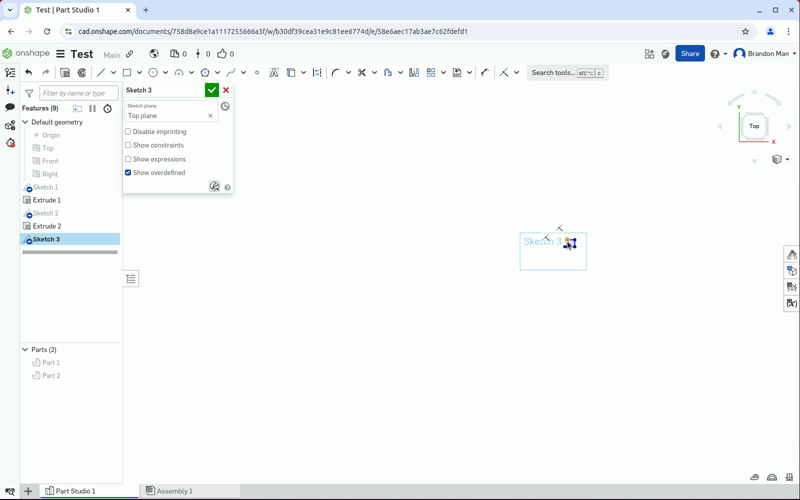
scroll(6)
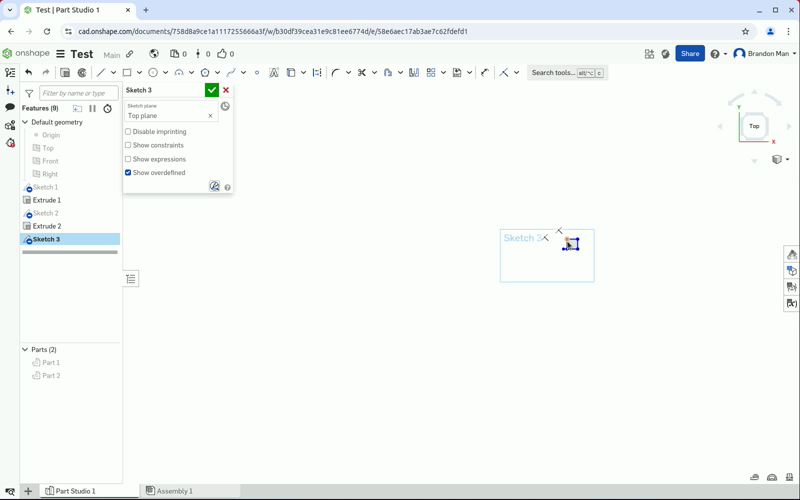
scroll(6)
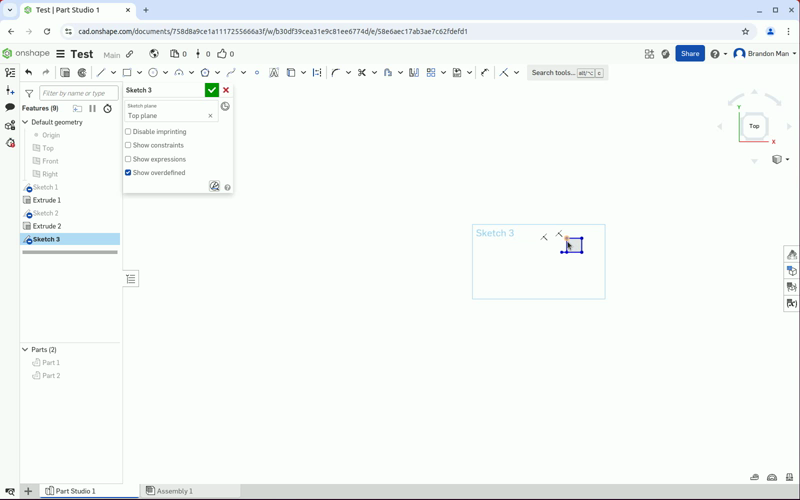
scroll(6)
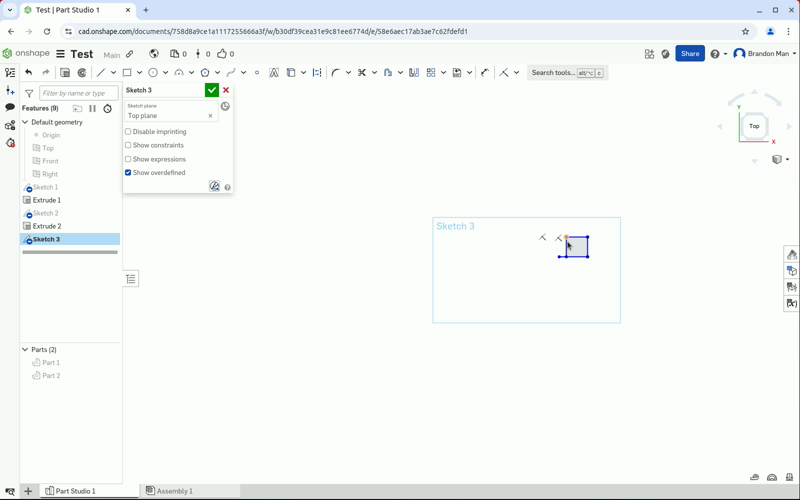
scroll(6)
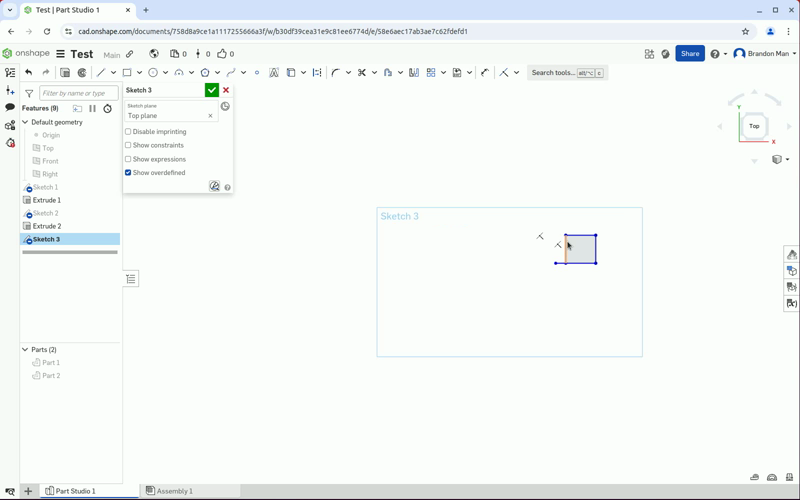
scroll(6)
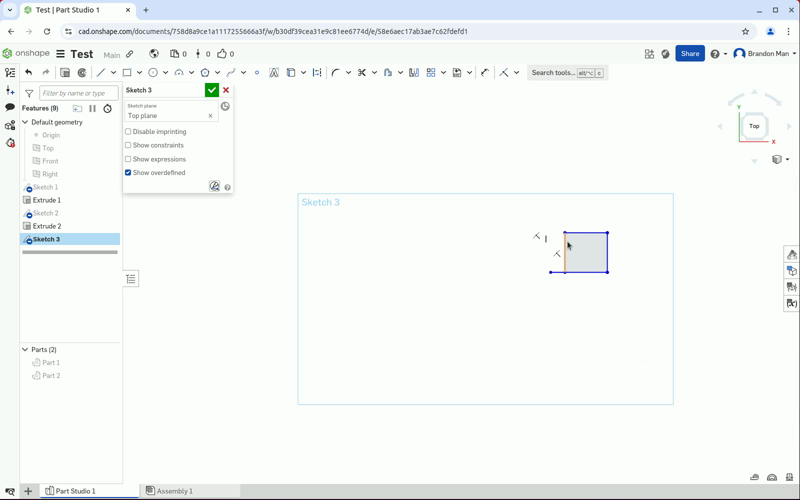
scroll(6)
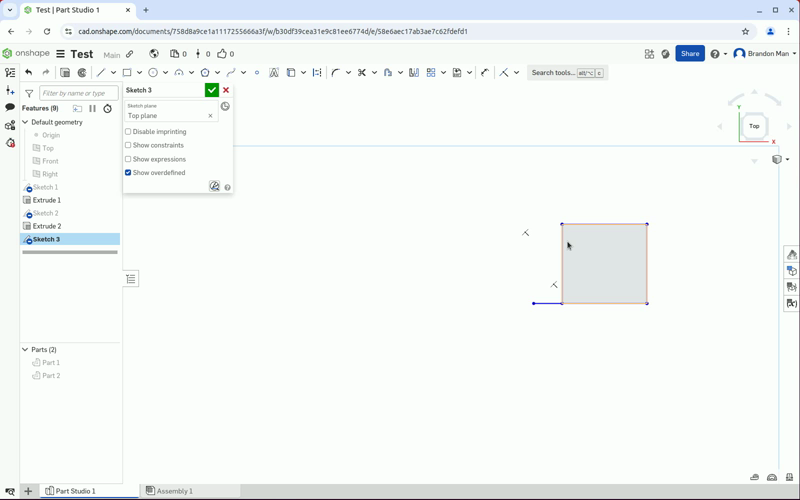
click(567, 241)
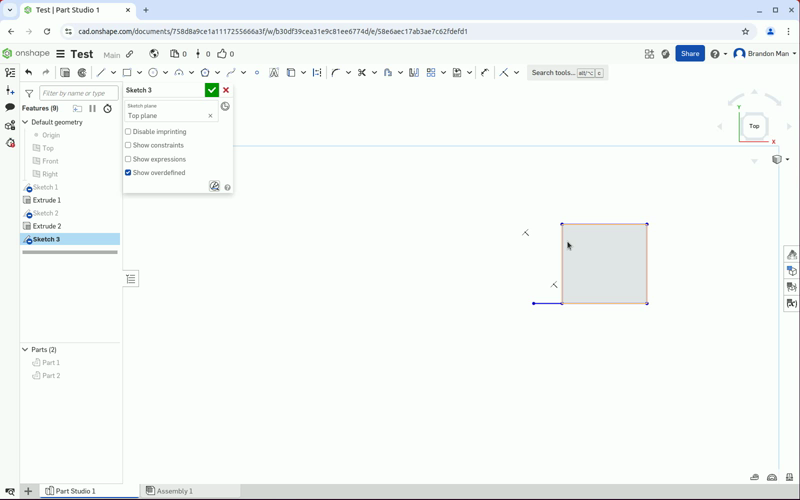
scroll(-6)
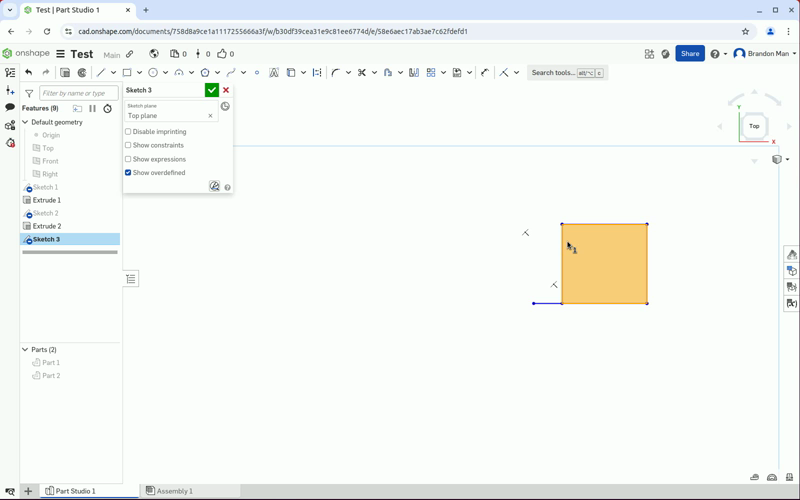
scroll(-6)
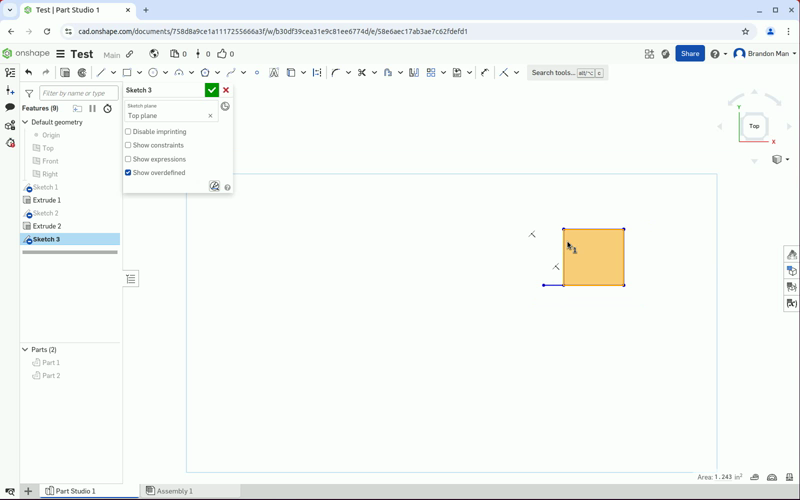
scroll(-6)
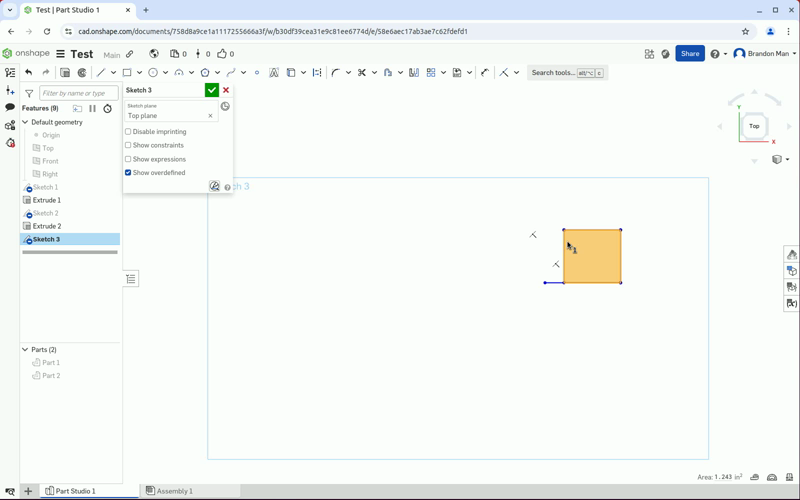
scroll(-6)
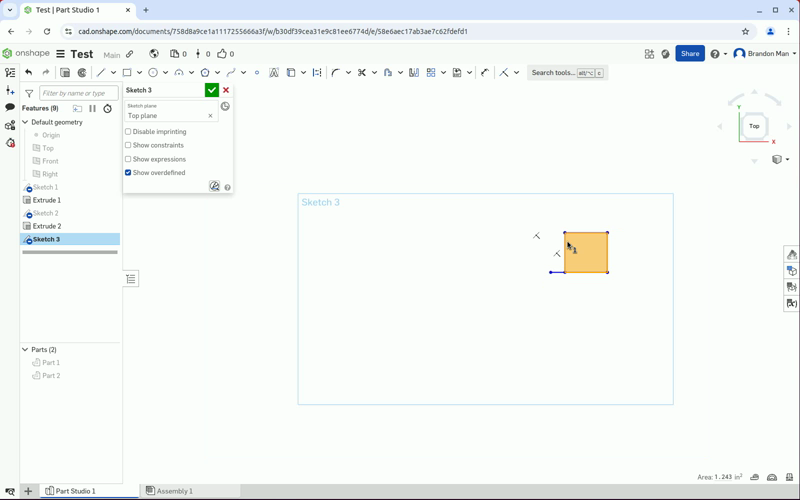
scroll(-6)
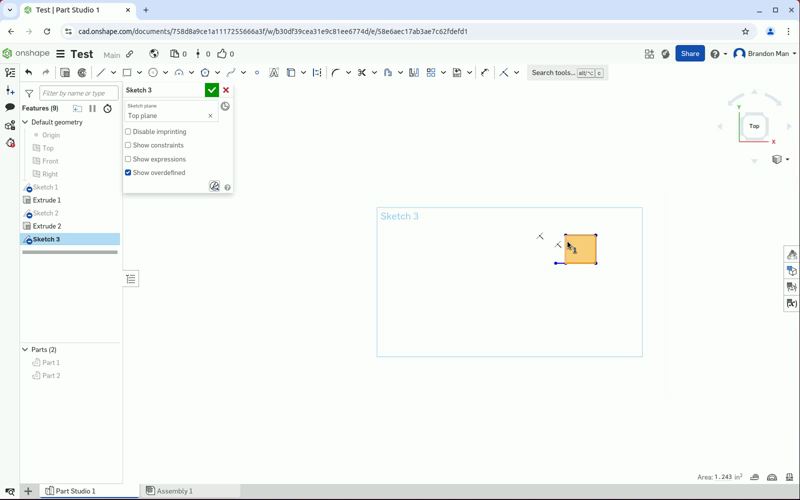
scroll(-6)
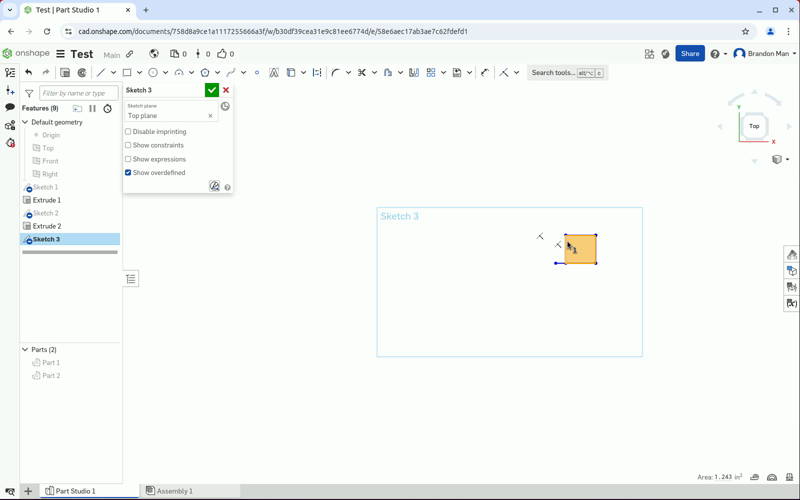
scroll(-6)
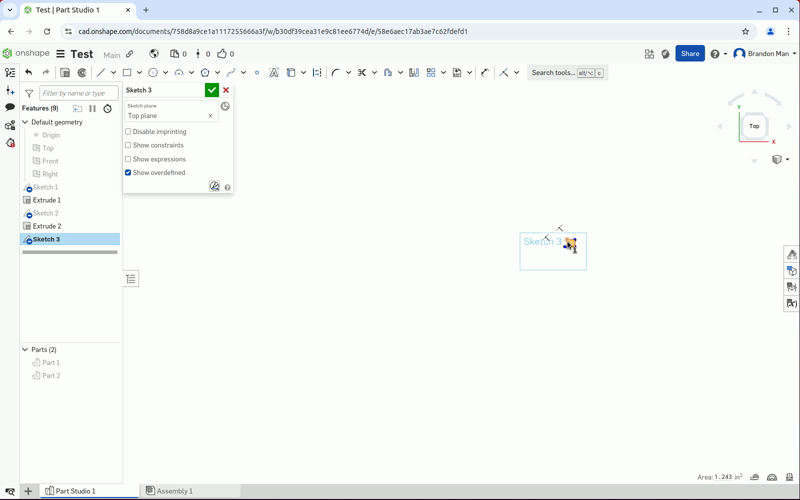
mouse_move(73, 352)
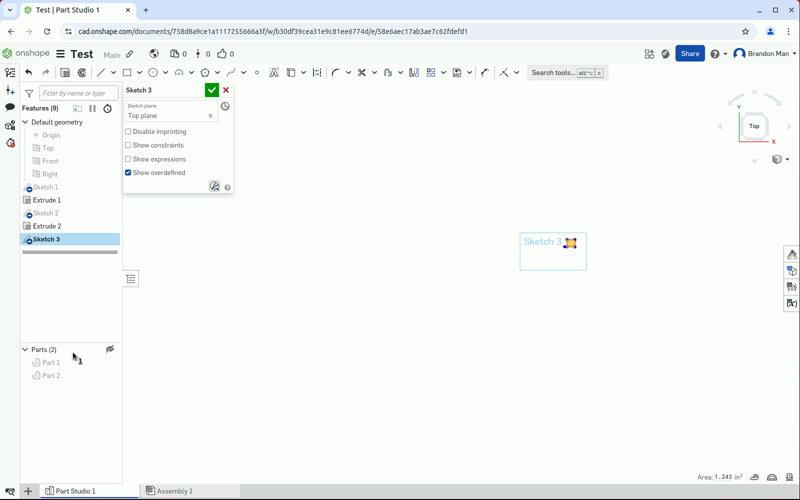
key(shift+y)
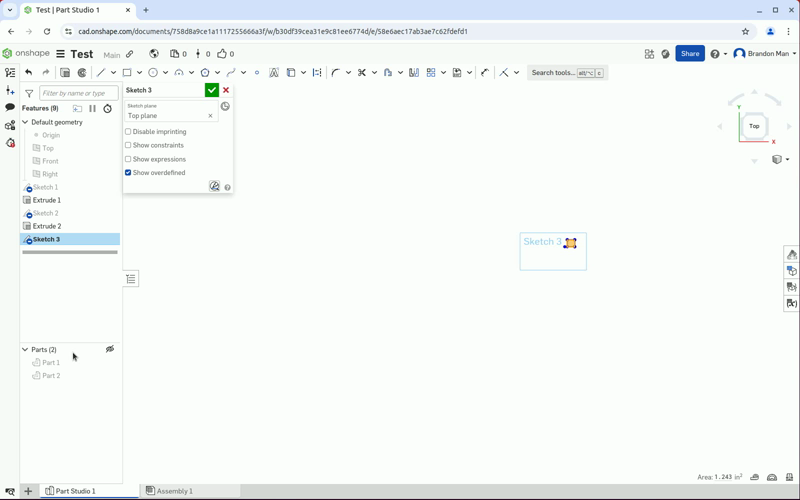
key(shift+e)
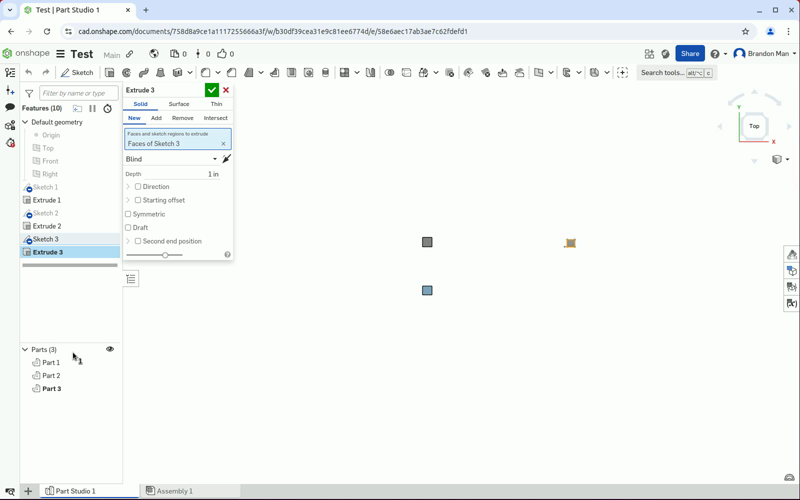
mouse_move(143, 106)
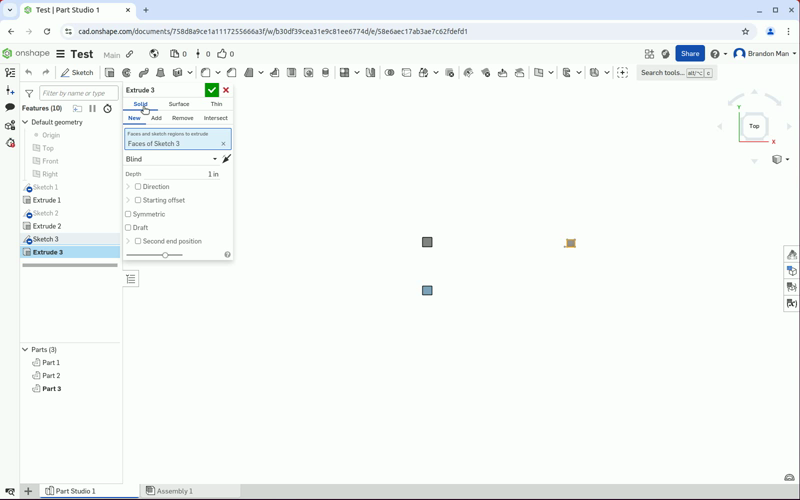
click(143, 106)
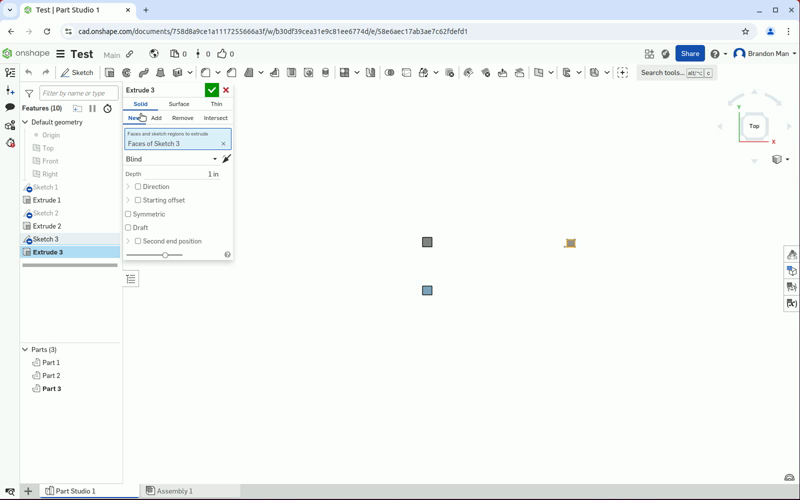
mouse_move(137, 120)
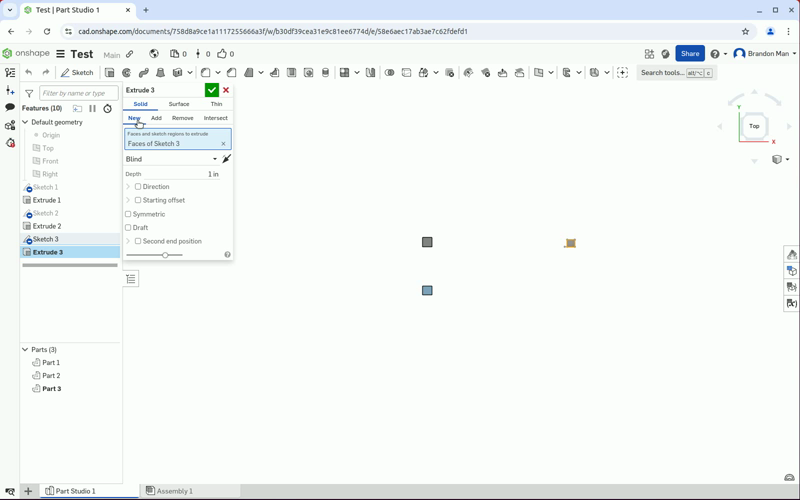
click(137, 120)
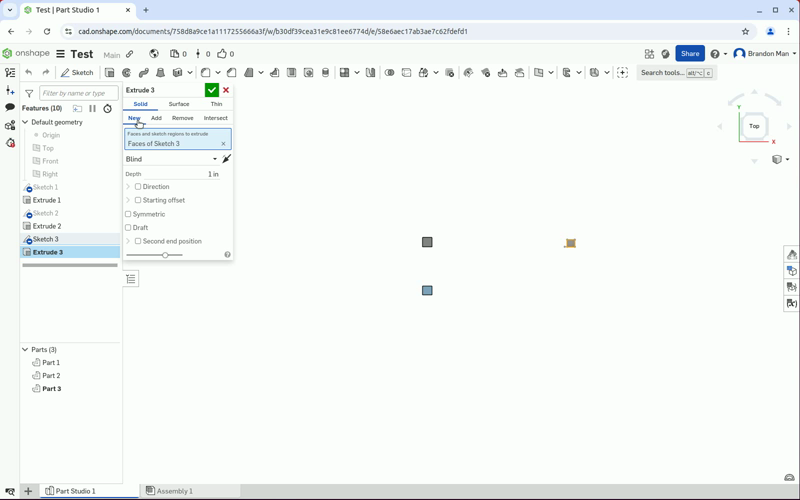
key(tab, 4)
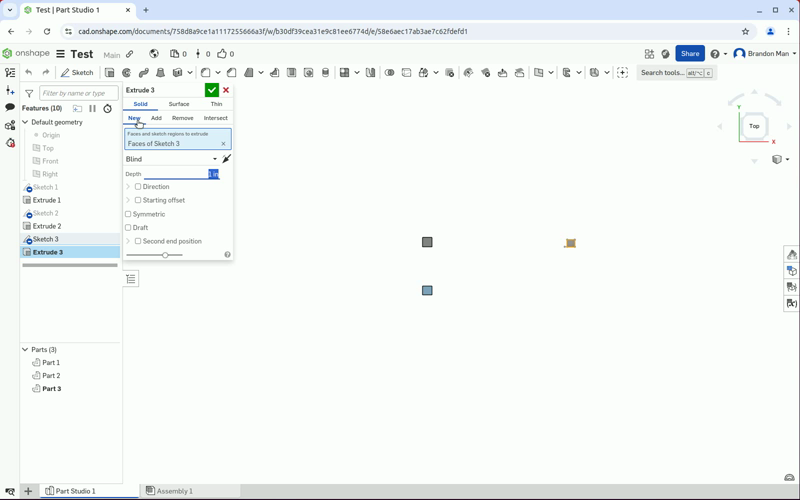
text(2.407)
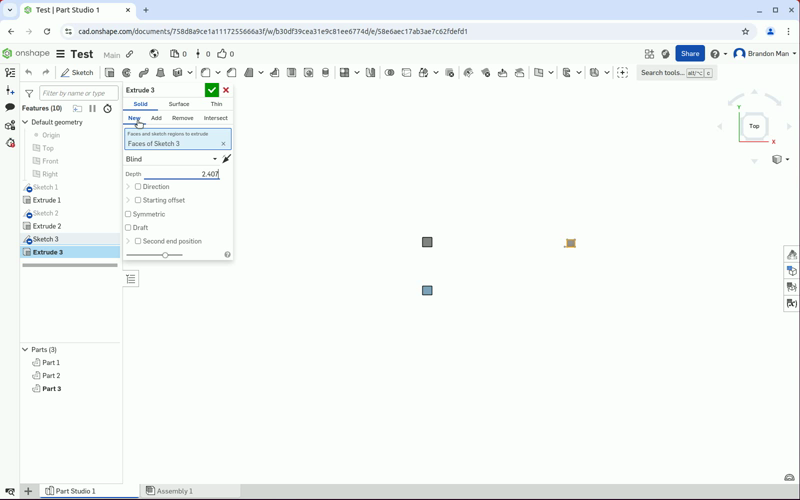
key(enter)
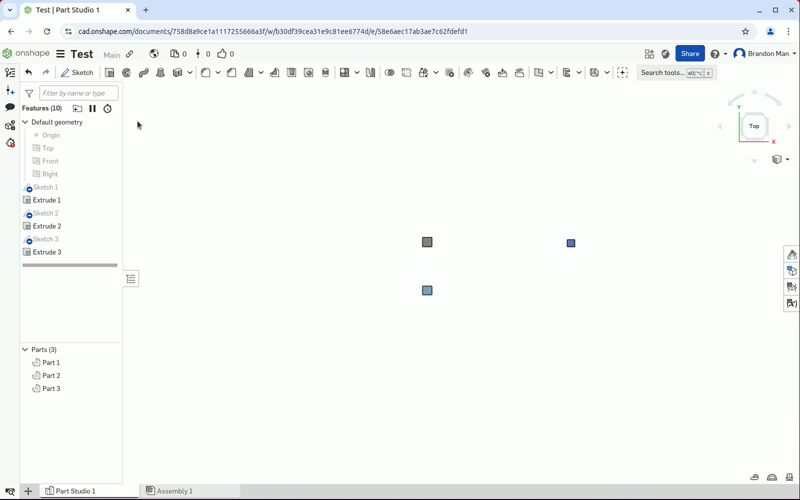
key(shift+h)
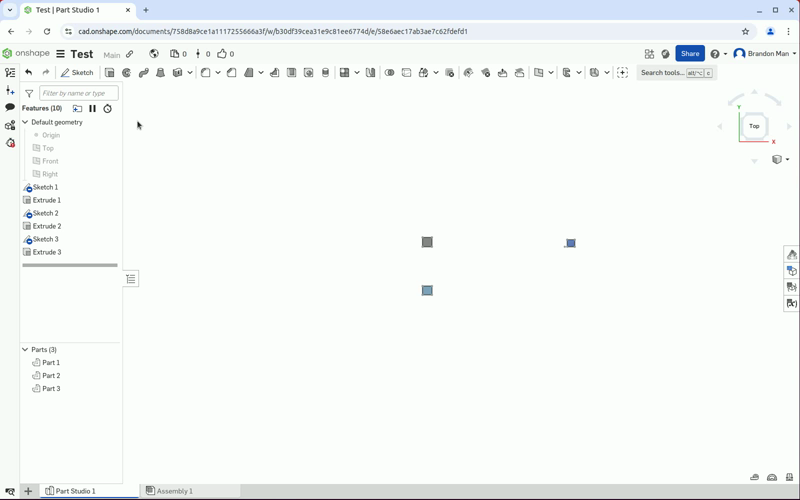
key(shift+h)
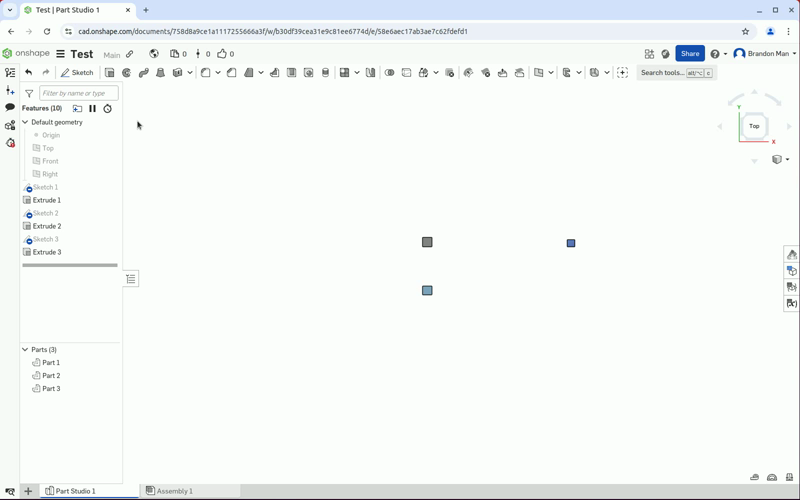
mouse_move(73, 189)
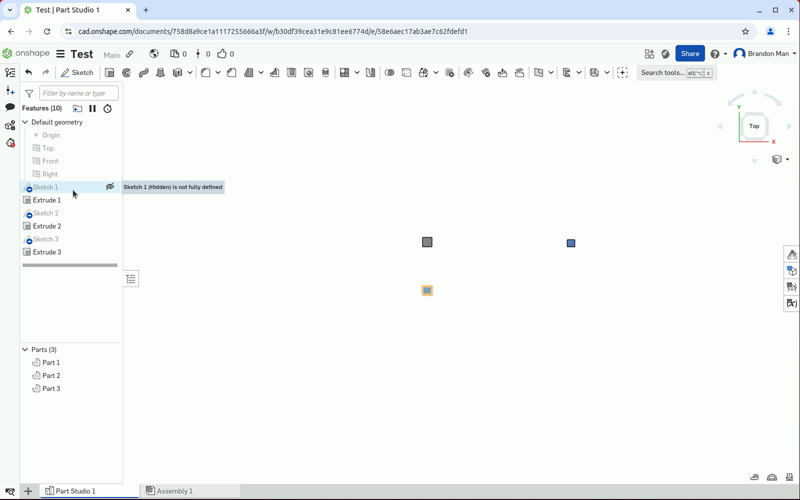
click(73, 189)
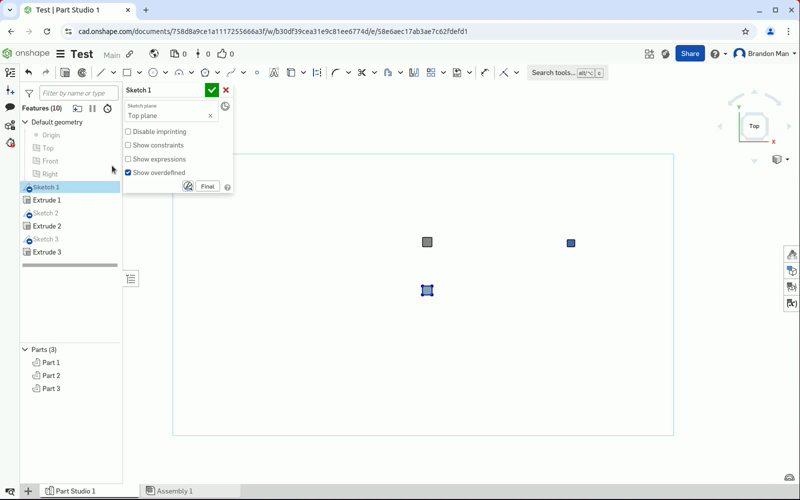
mouse_move(229, 92)
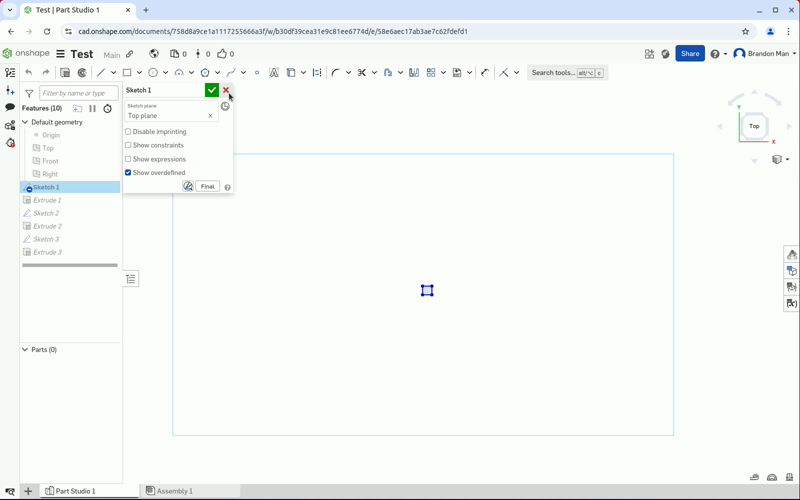
click(229, 92)
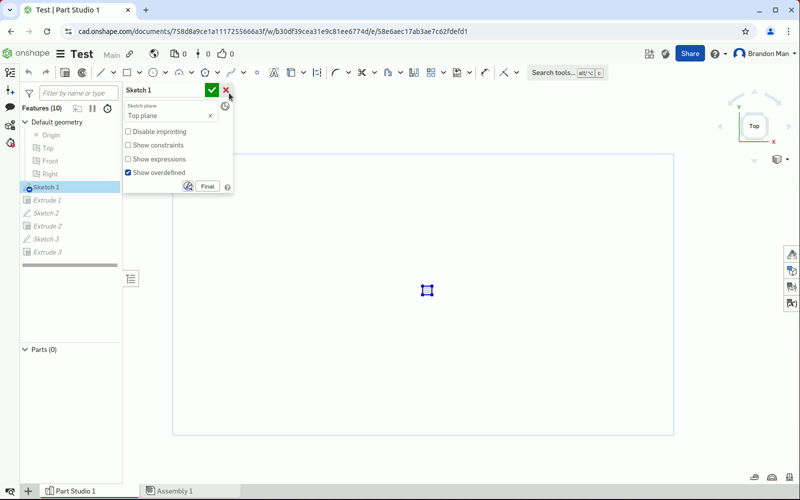
key(shift+s)
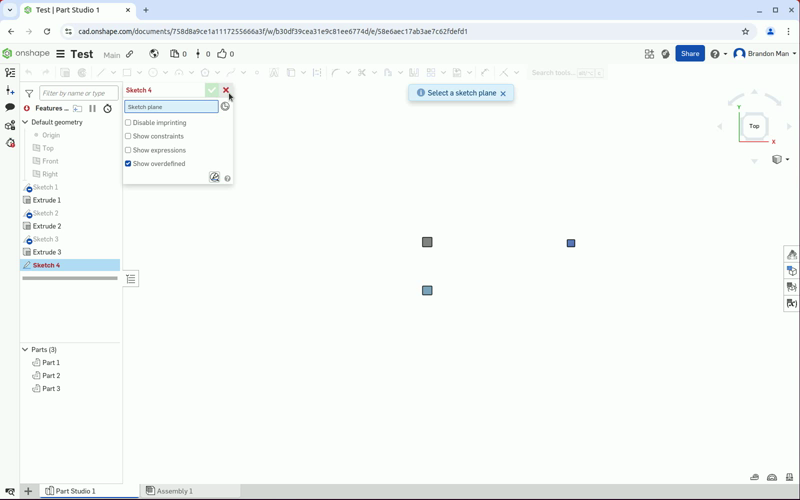
mouse_move(73, 150)
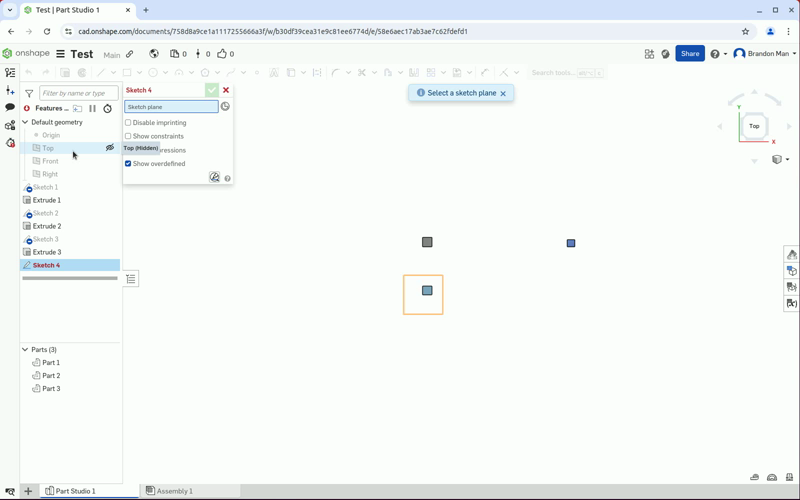
click(73, 150)
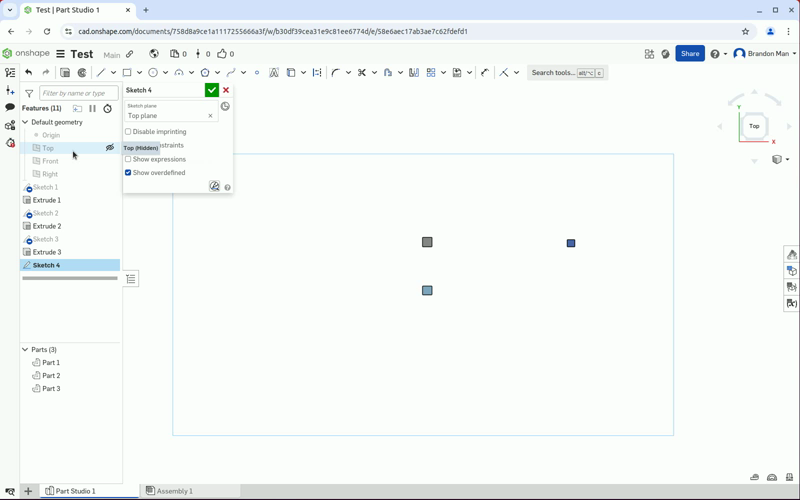
mouse_move(73, 352)
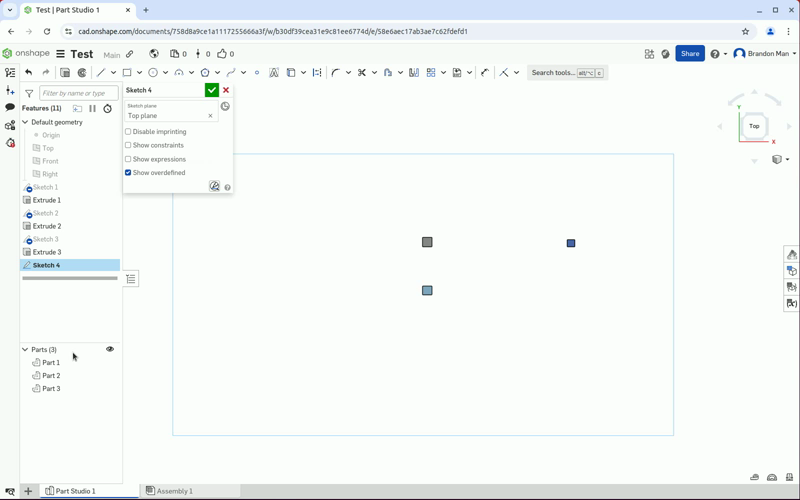
key(y)
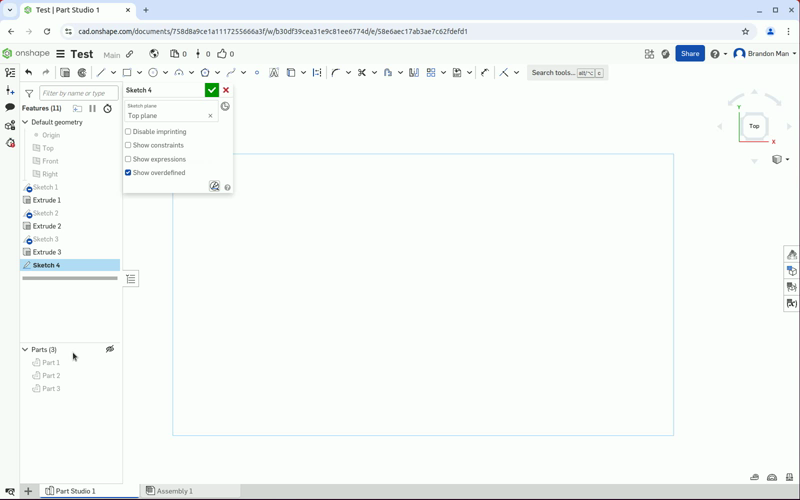
key(l)
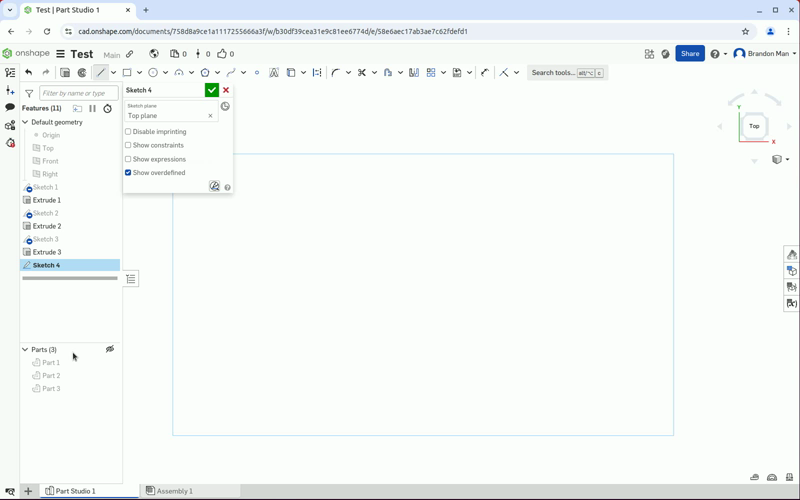
key_down(shift)
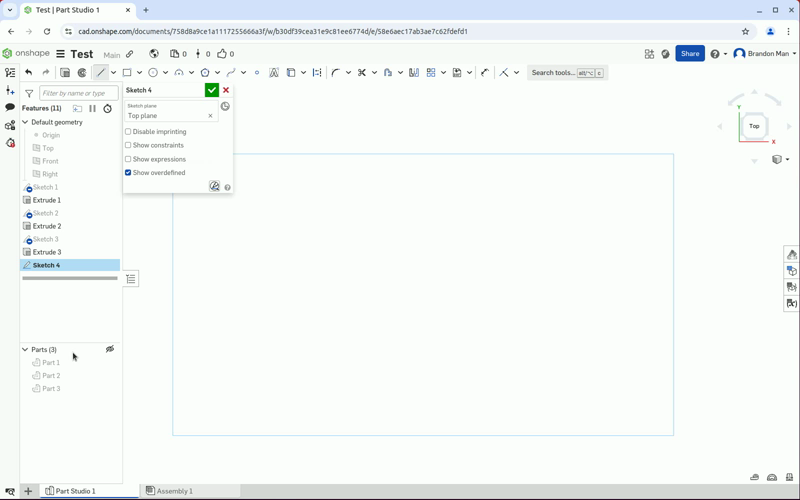
mouse_move(567, 282)
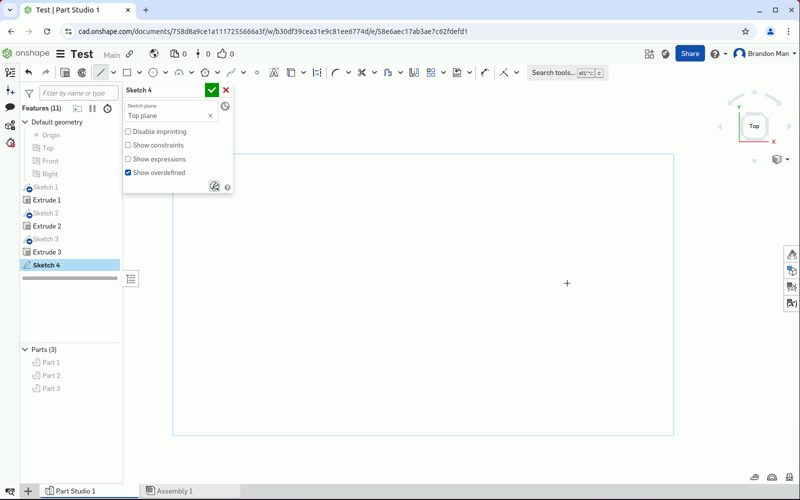
click(567, 282)
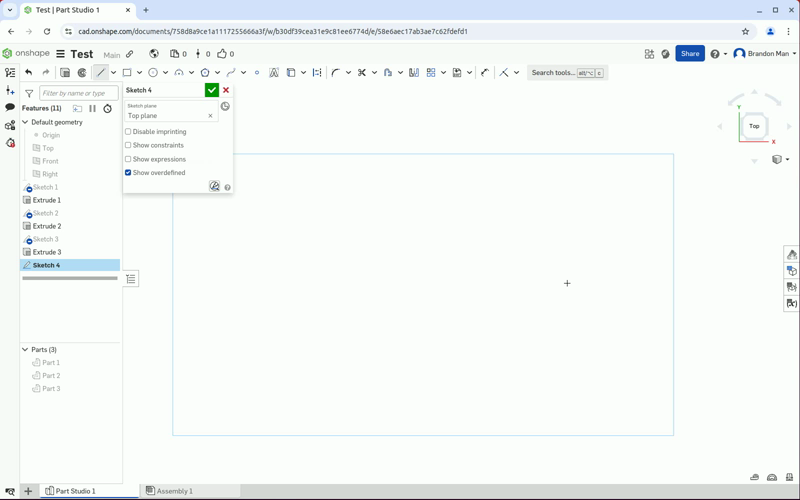
key_up(shift)
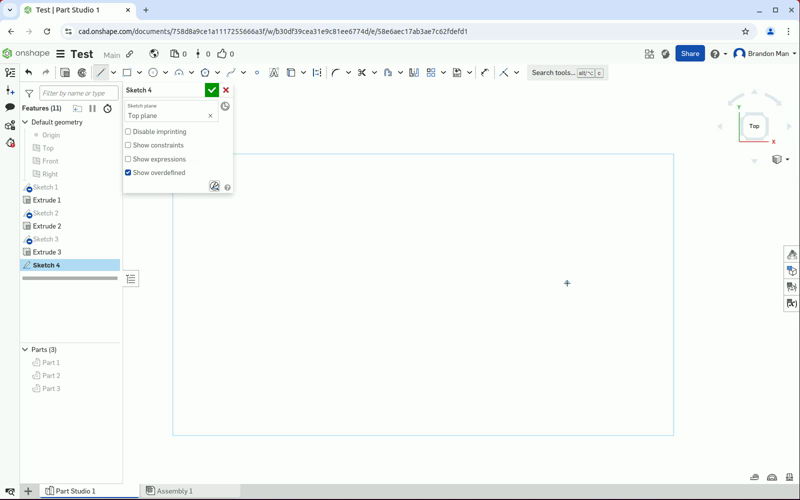
key_down(shift)
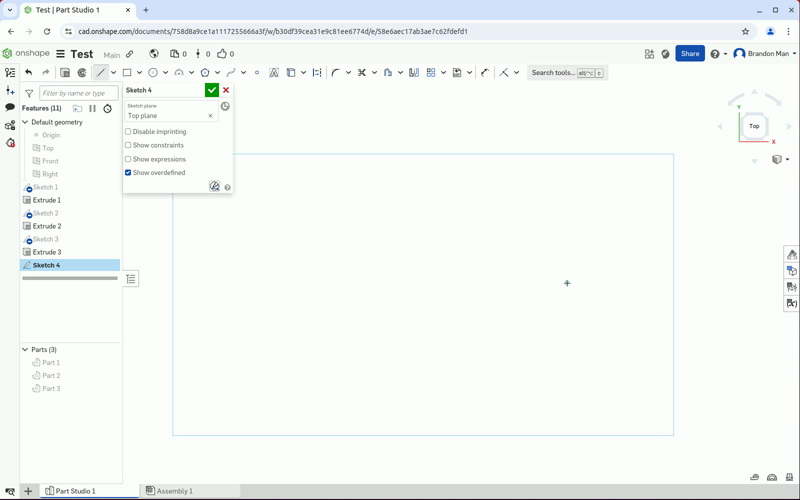
mouse_move(589, 282)
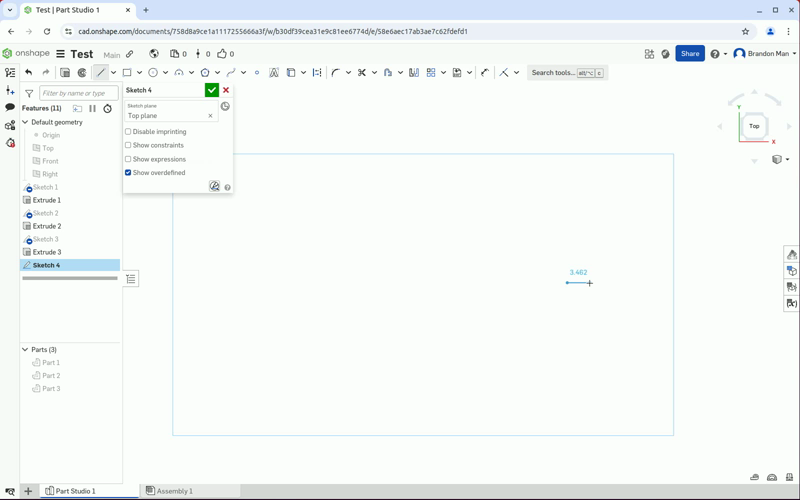
mouse_move(574, 282)
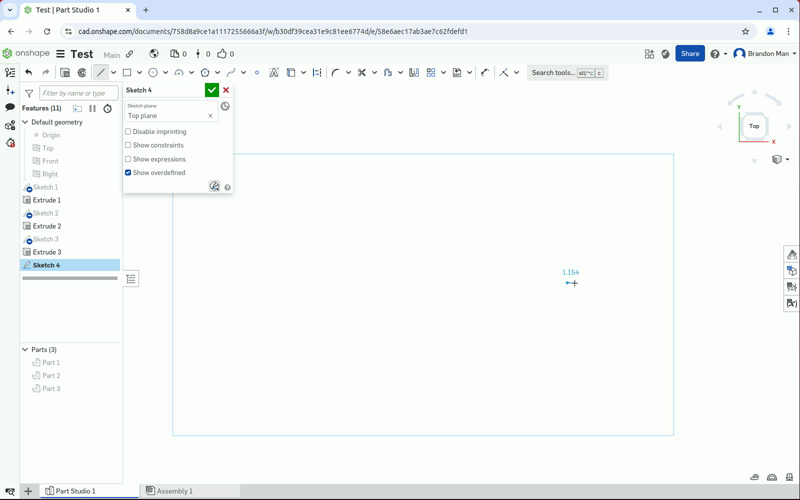
scroll(6)
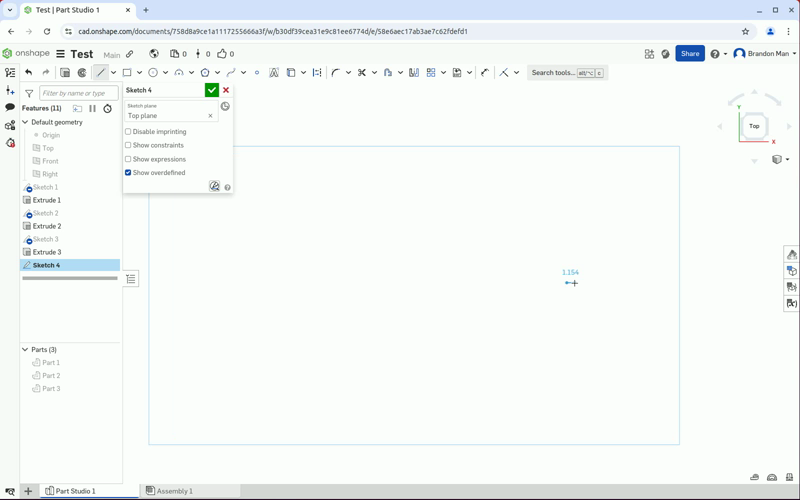
scroll(6)
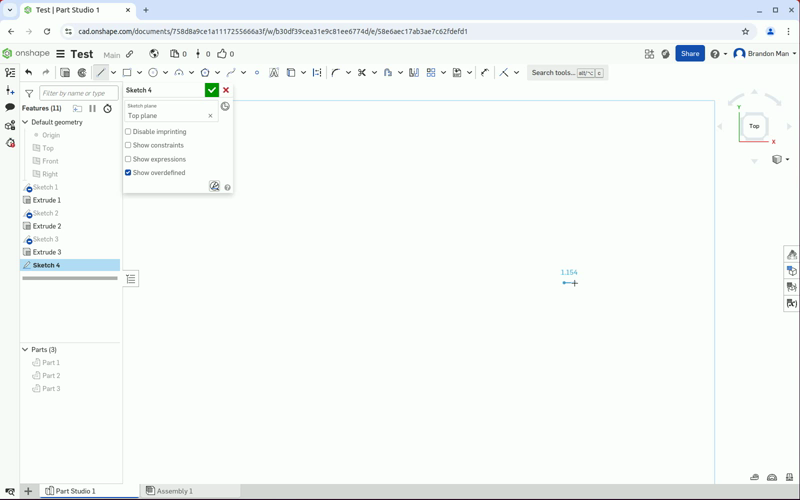
scroll(6)
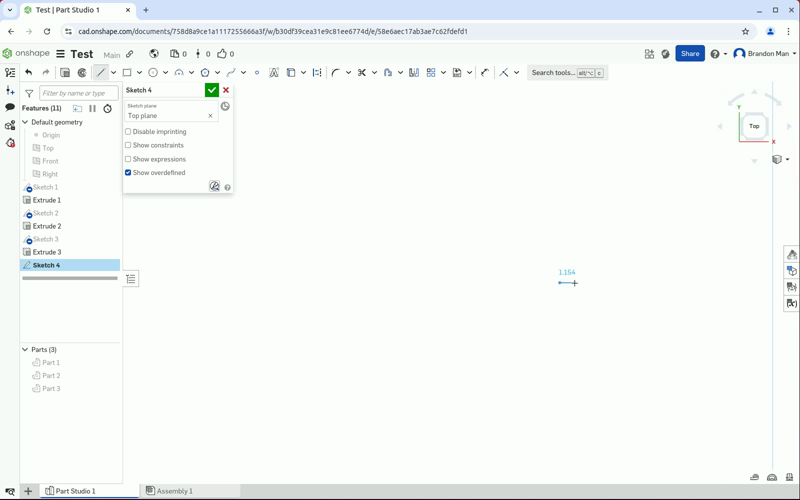
scroll(6)
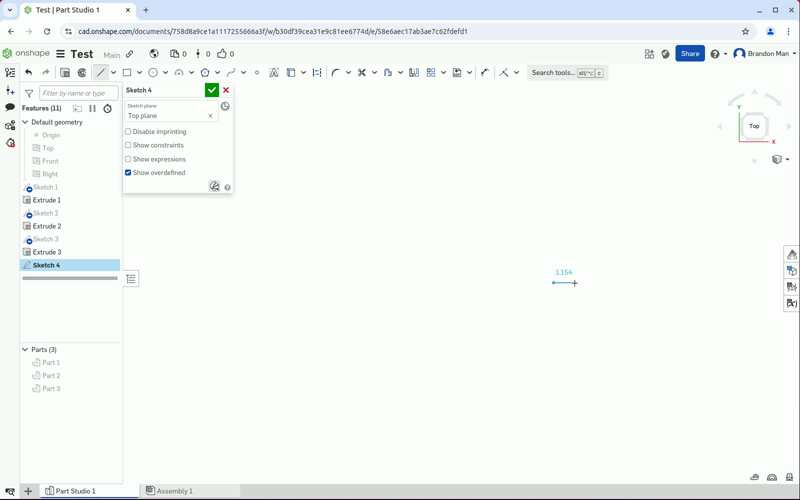
scroll(6)
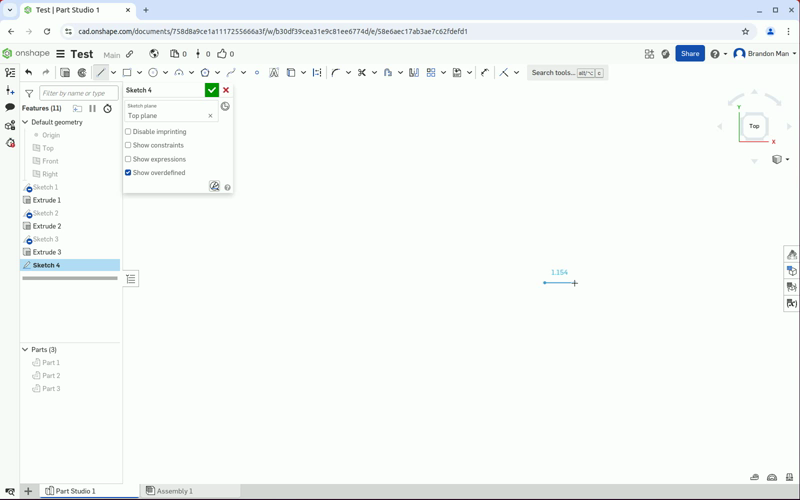
scroll(6)
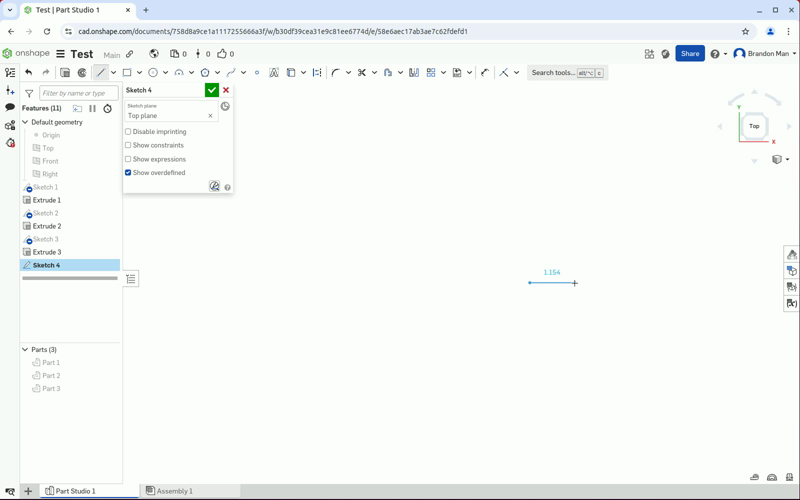
scroll(6)
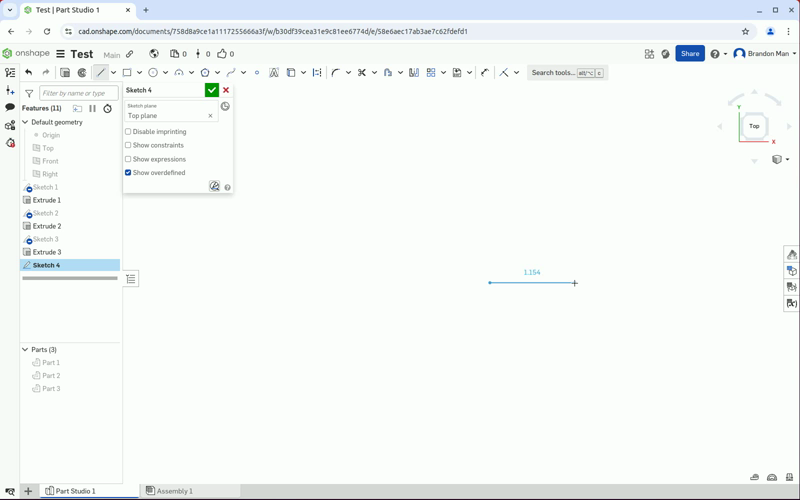
click(574, 282)
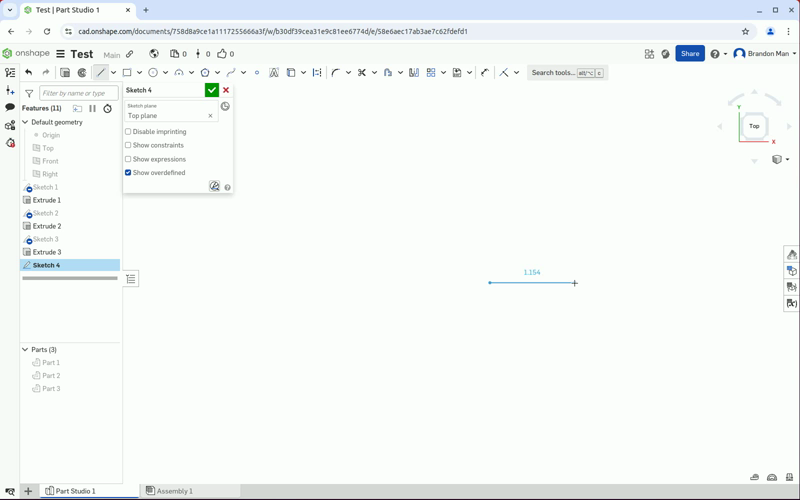
scroll(-6)
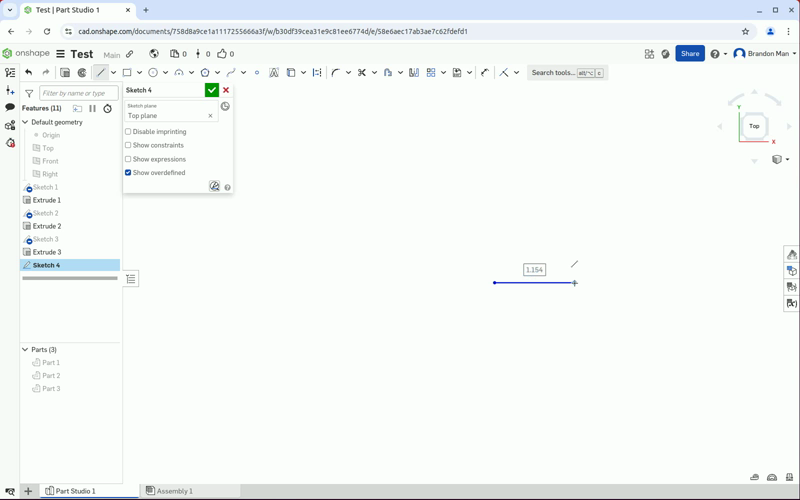
scroll(-6)
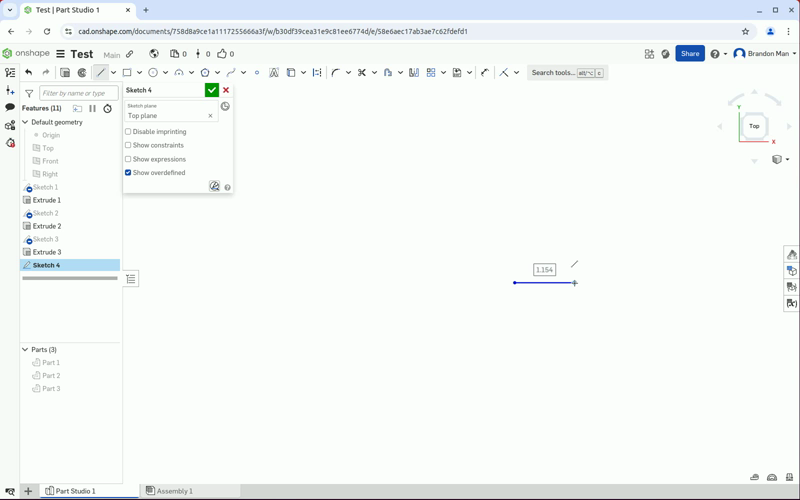
scroll(-6)
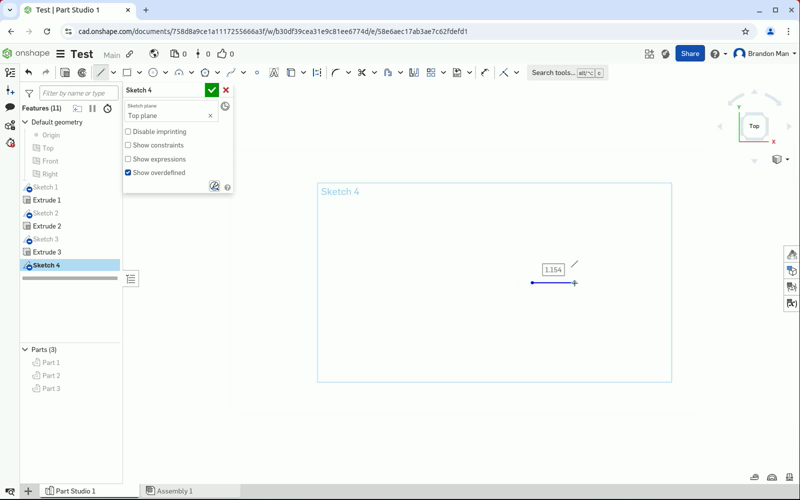
scroll(-6)
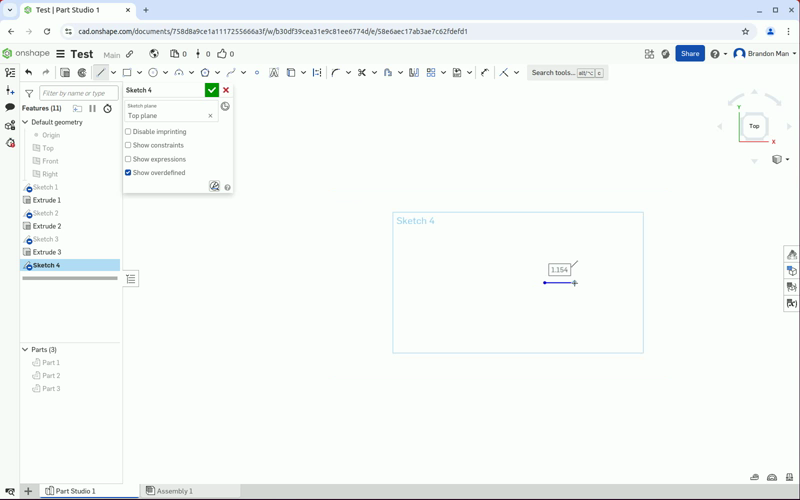
scroll(-6)
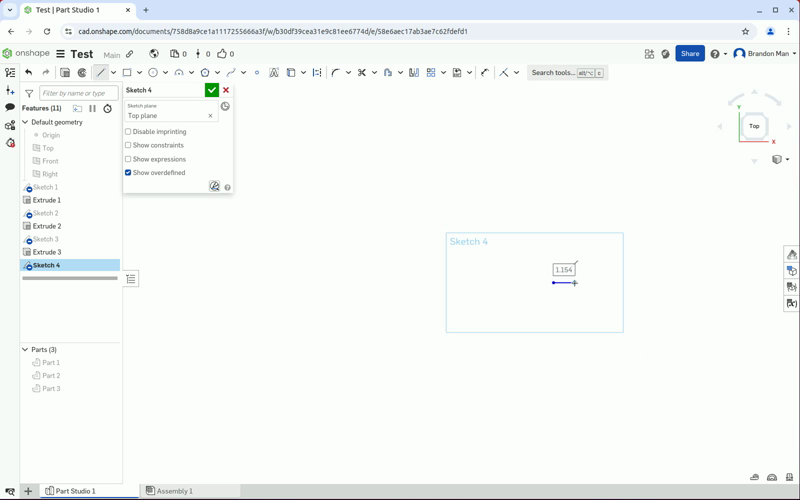
scroll(-6)
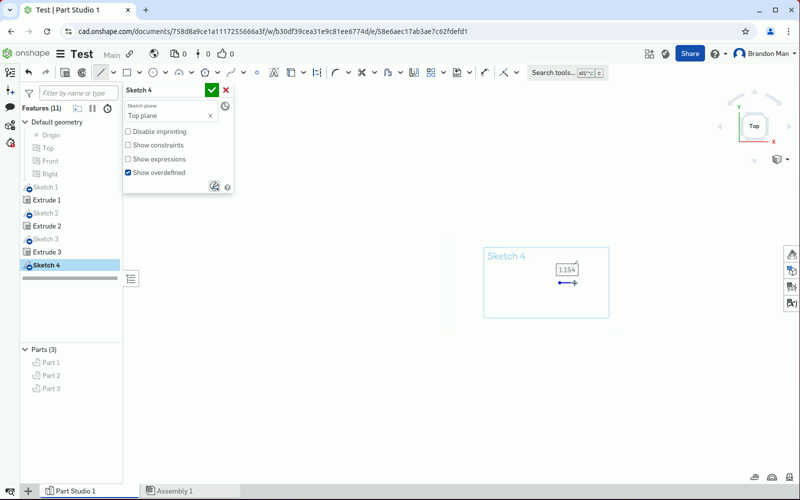
scroll(-6)
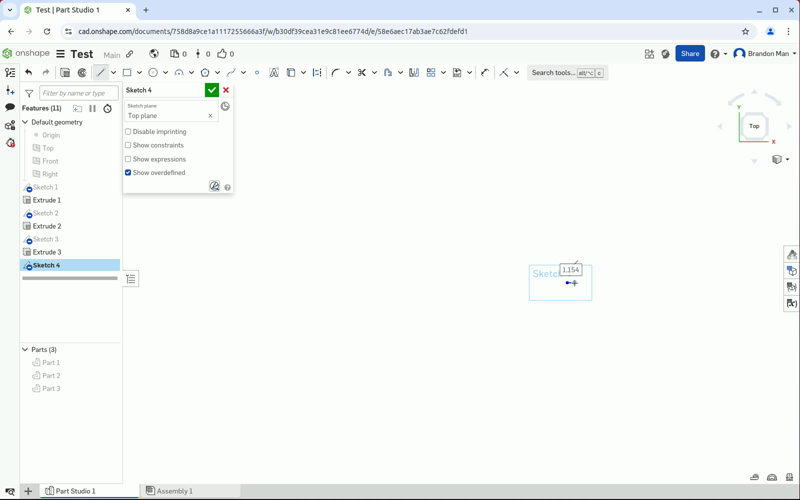
key_up(shift)
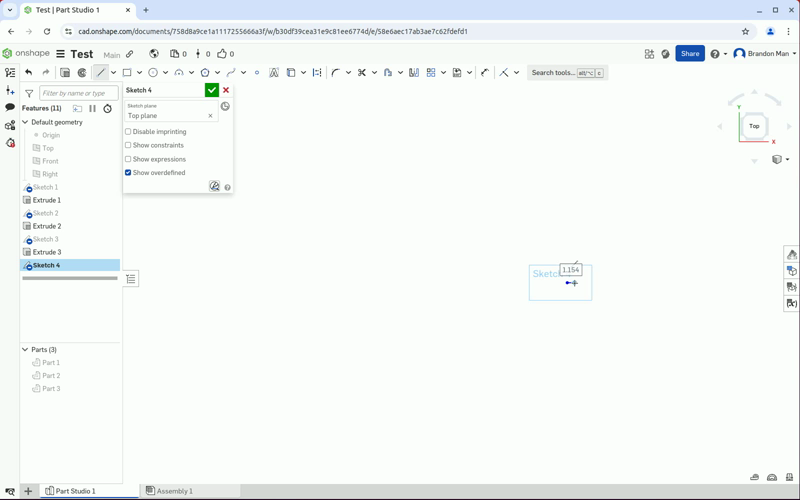
key_down(shift)
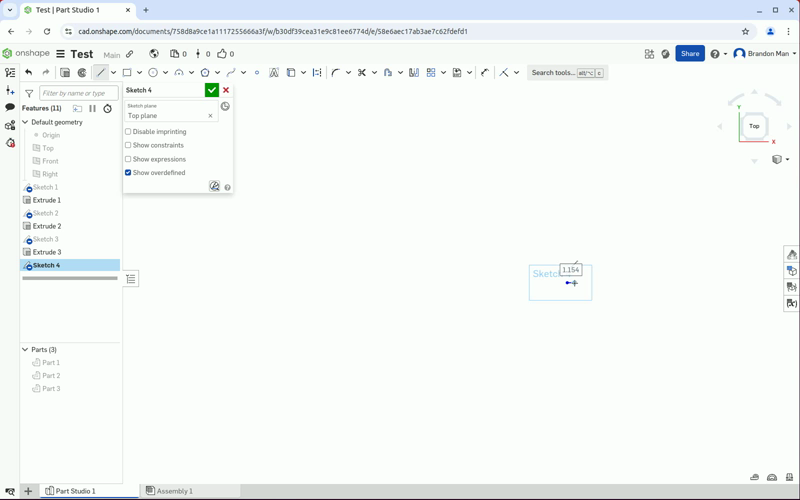
mouse_move(589, 282)
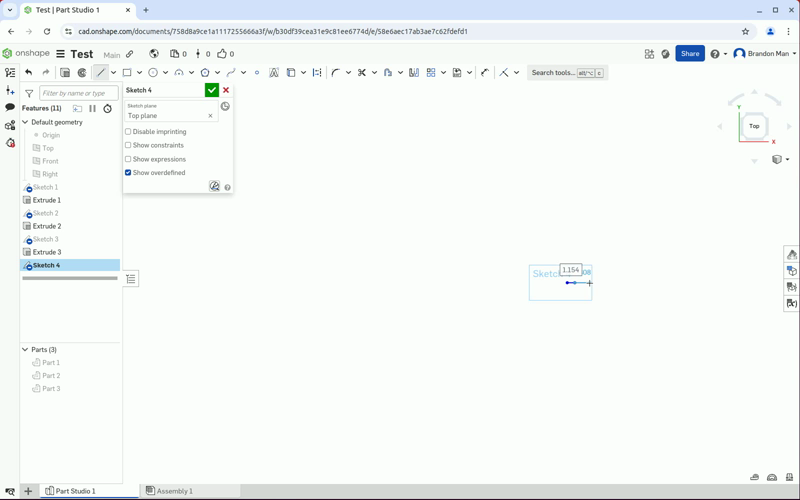
mouse_move(574, 276)
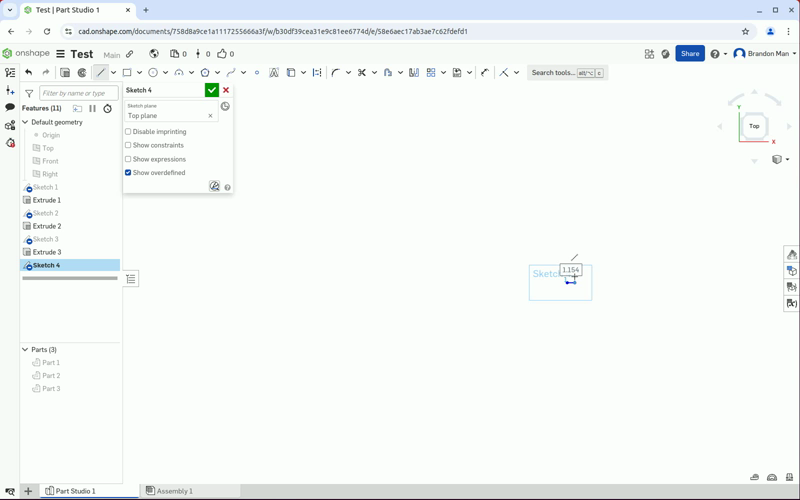
scroll(6)
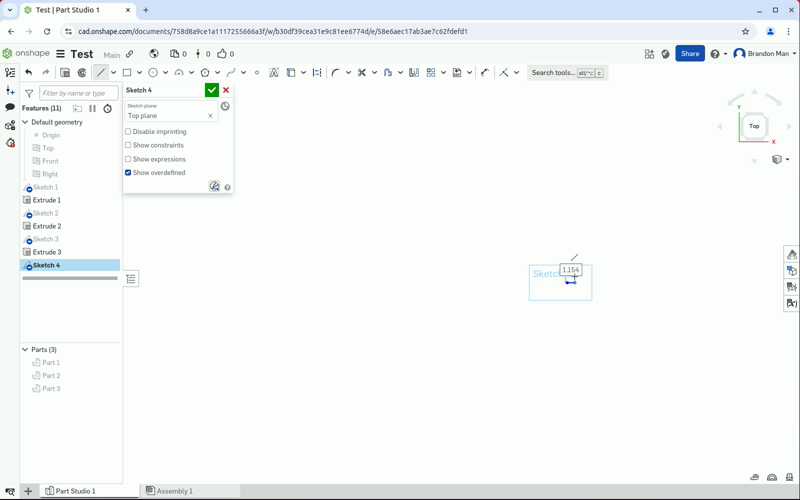
scroll(6)
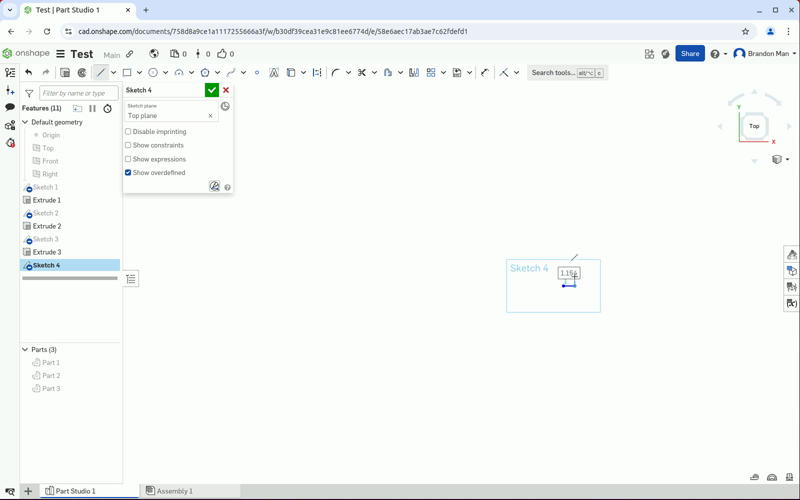
scroll(6)
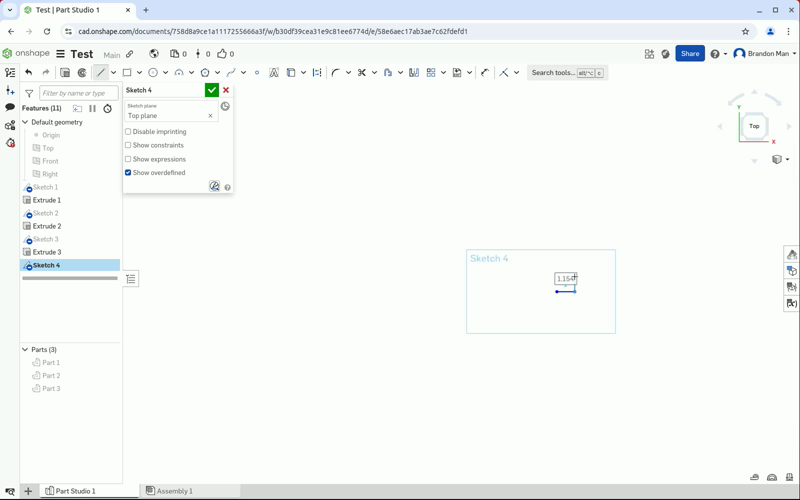
scroll(6)
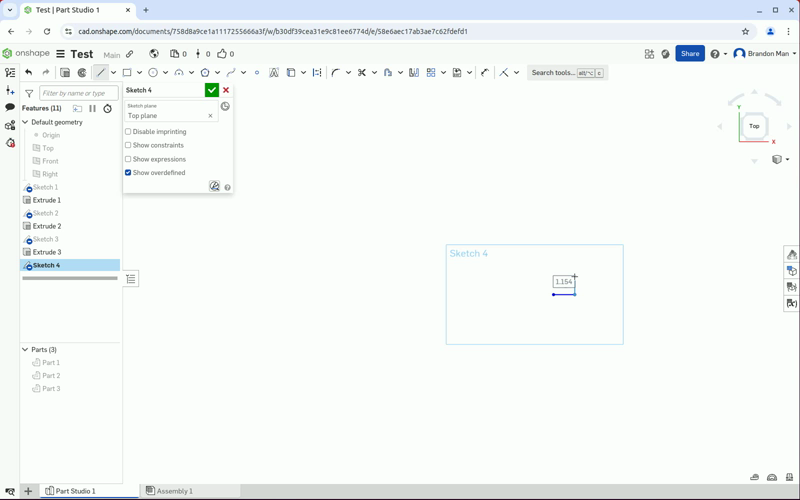
scroll(6)
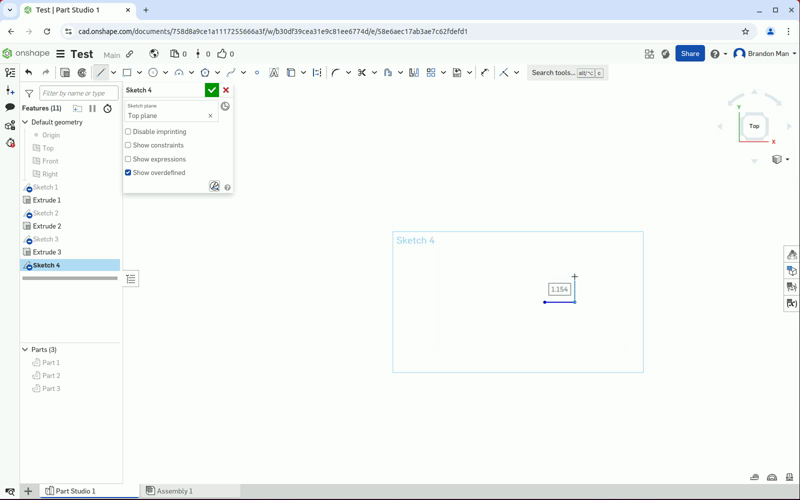
scroll(6)
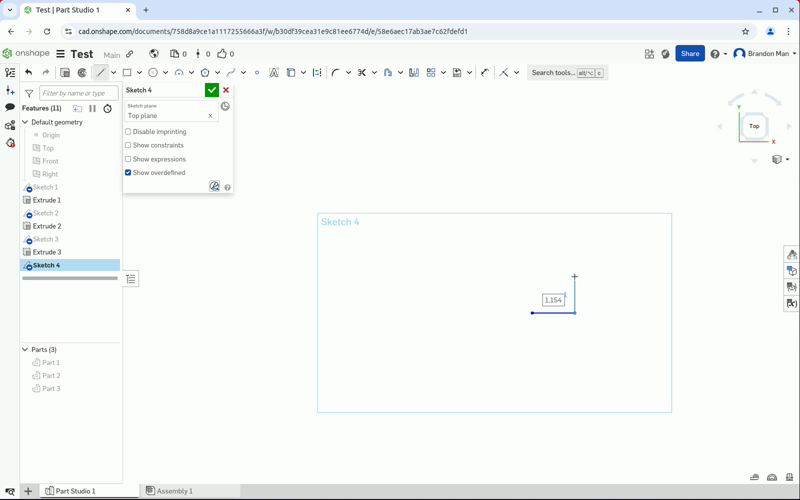
scroll(6)
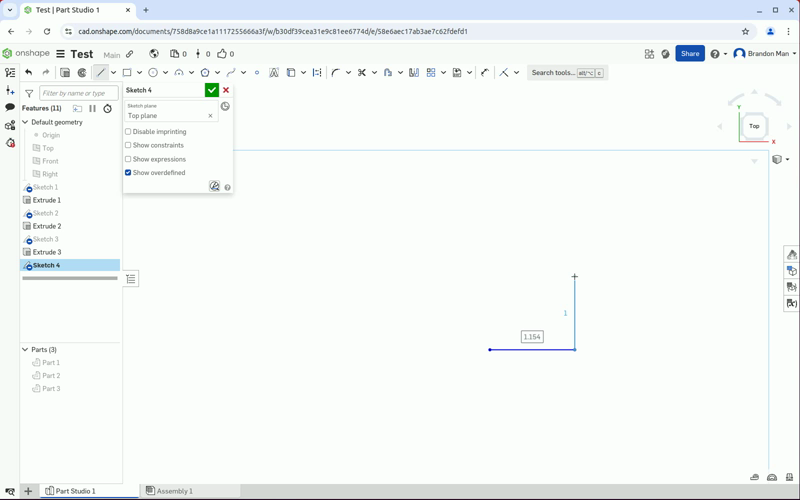
click(574, 276)
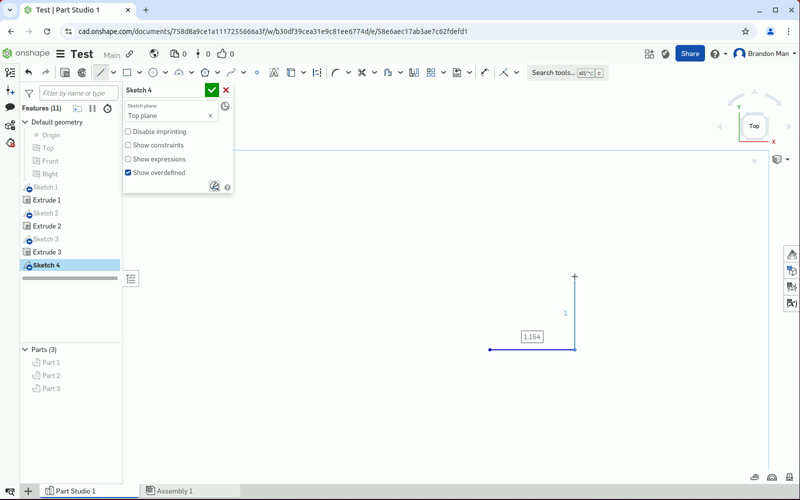
scroll(-6)
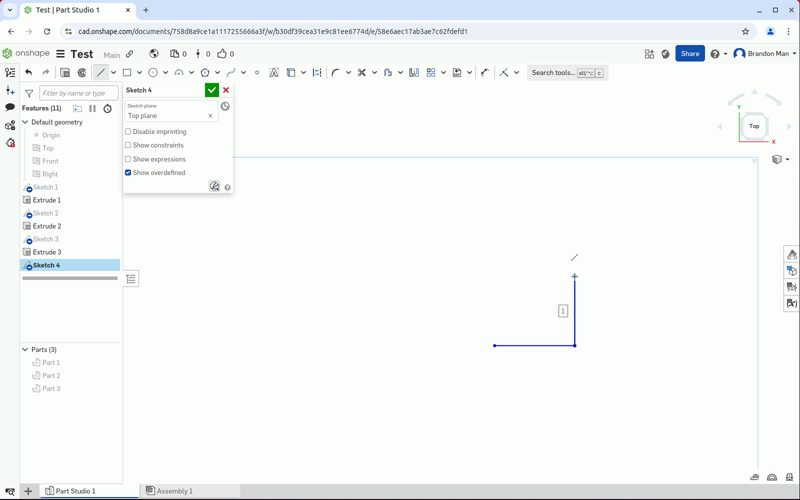
scroll(-6)
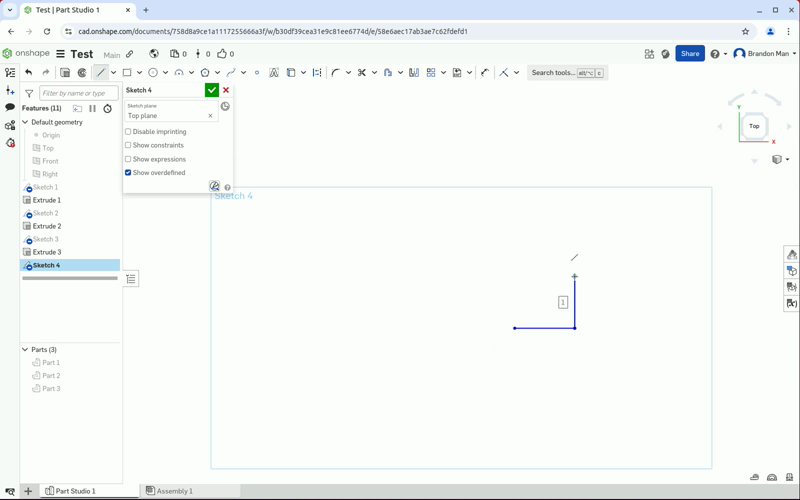
scroll(-6)
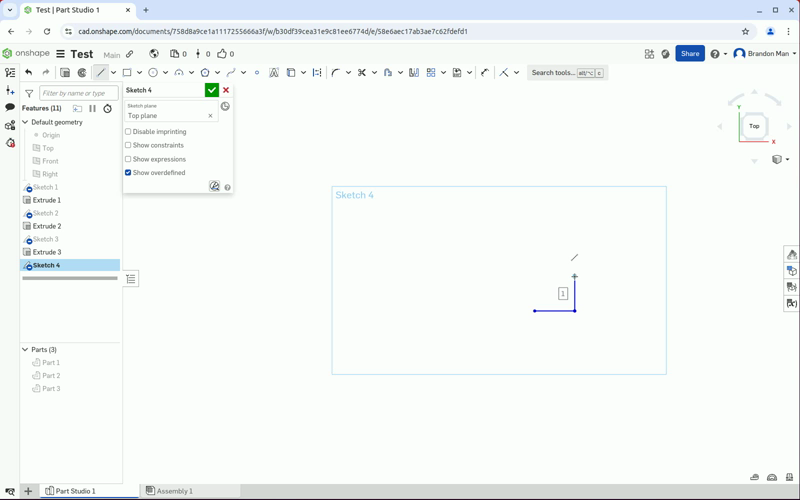
scroll(-6)
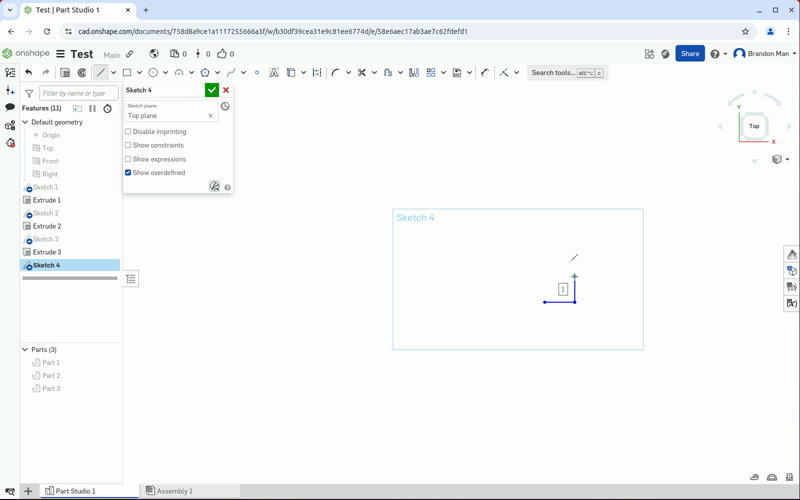
scroll(-6)
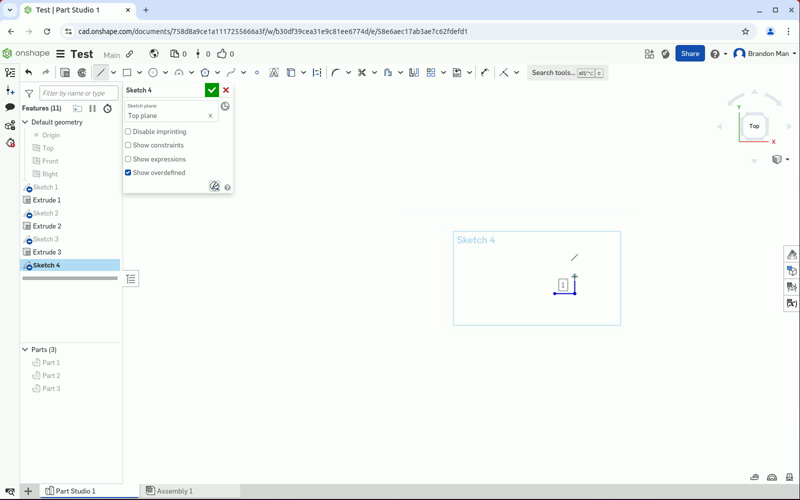
scroll(-6)
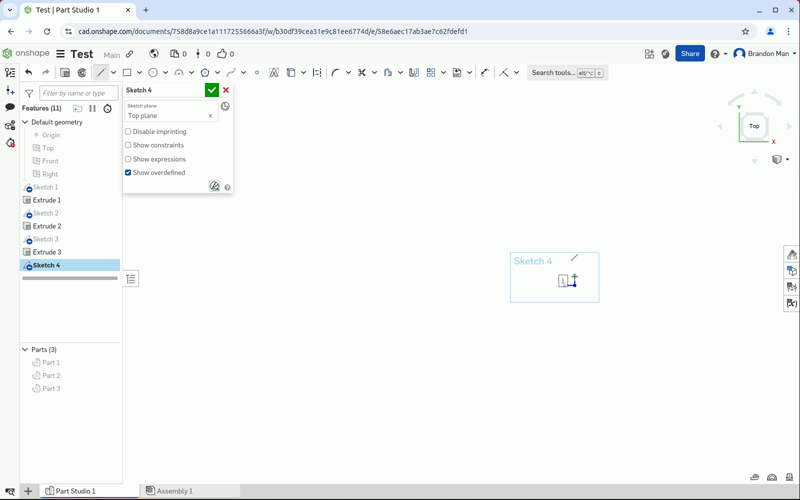
scroll(-6)
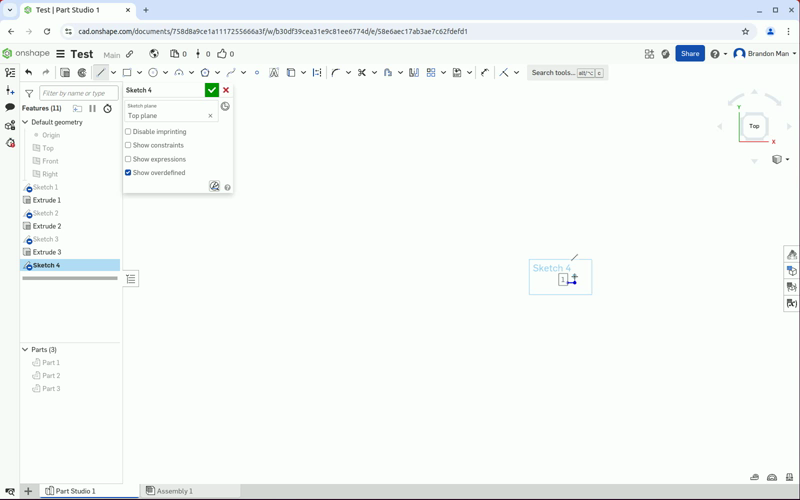
key_up(shift)
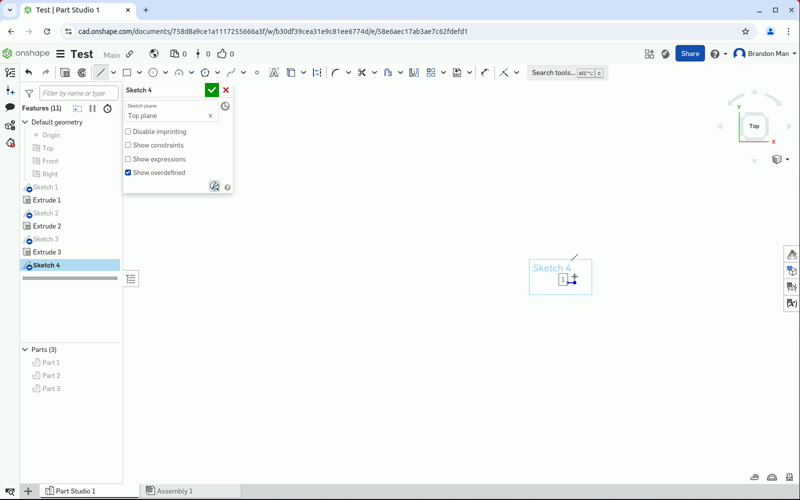
key_down(shift)
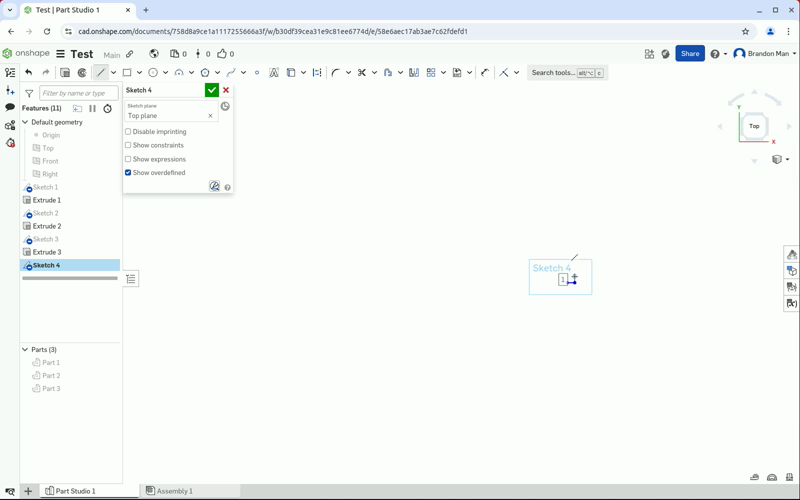
mouse_move(589, 276)
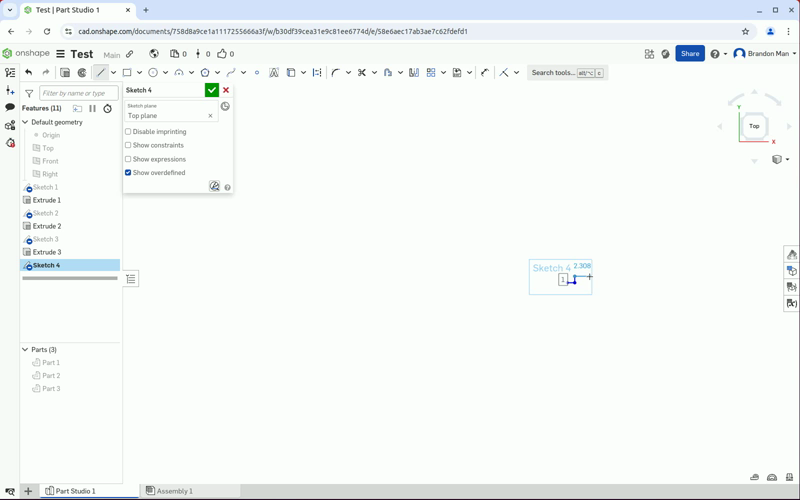
mouse_move(567, 276)
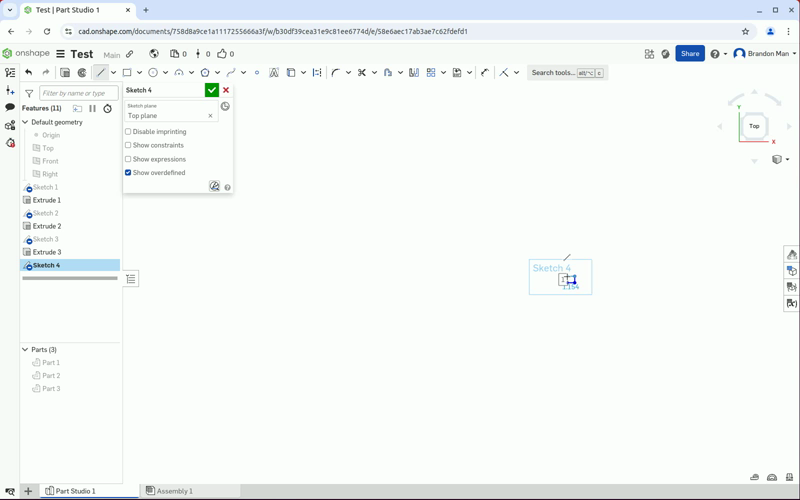
scroll(6)
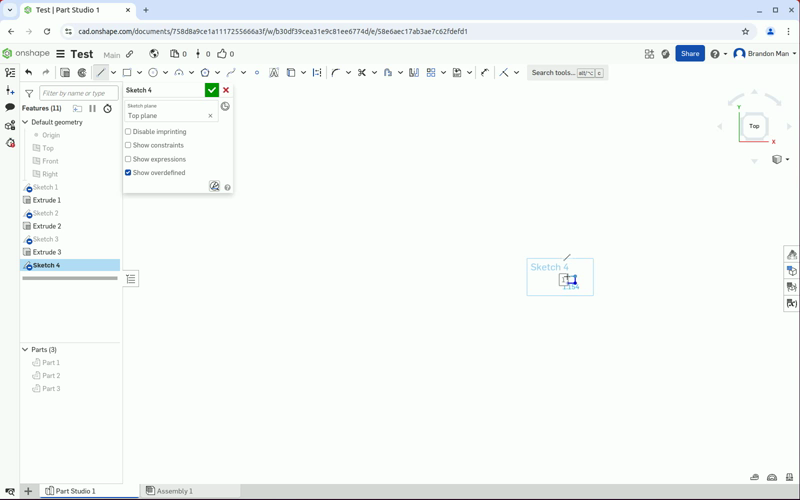
scroll(6)
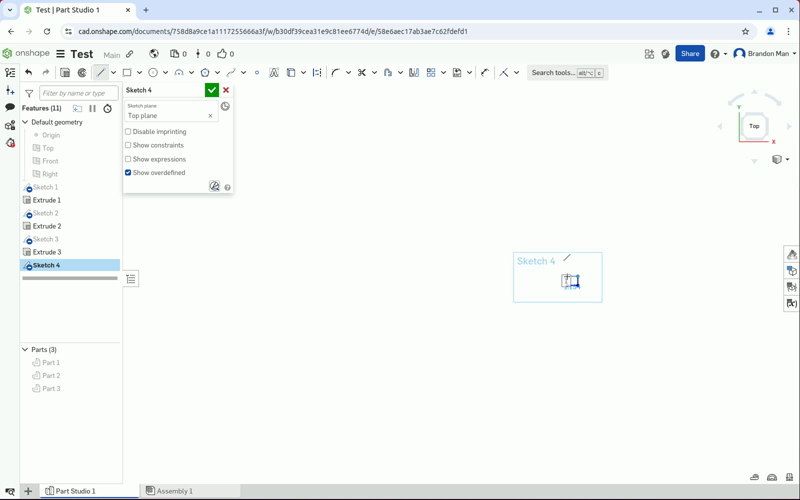
scroll(6)
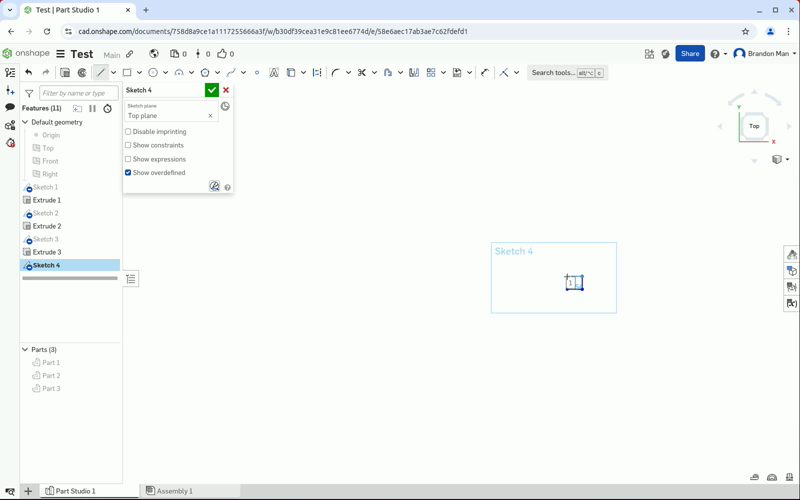
scroll(6)
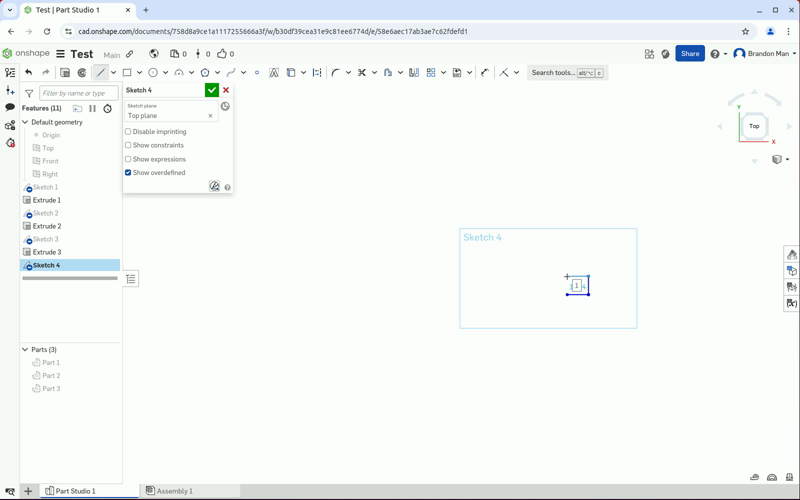
scroll(6)
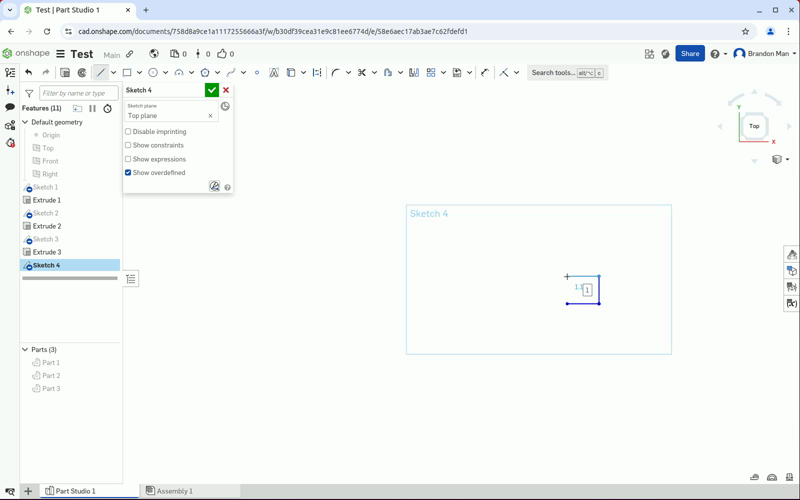
scroll(6)
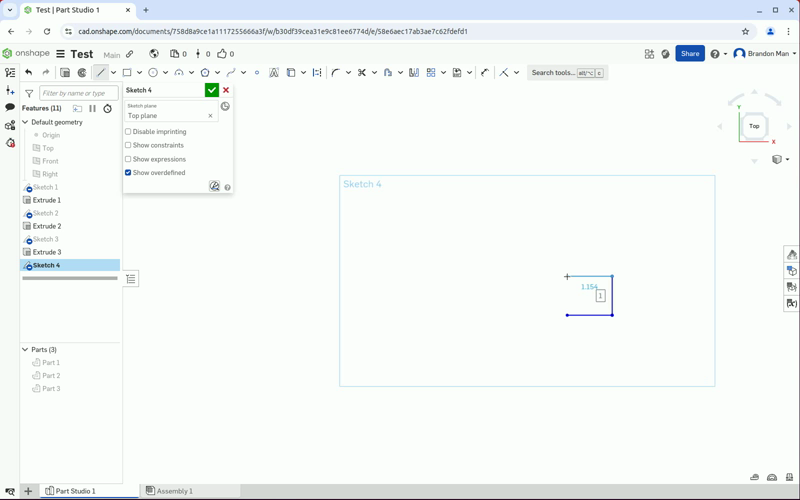
scroll(6)
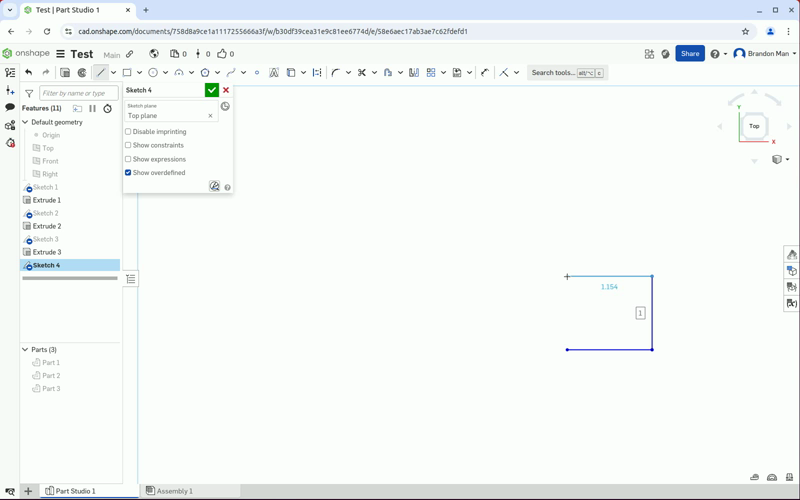
click(567, 276)
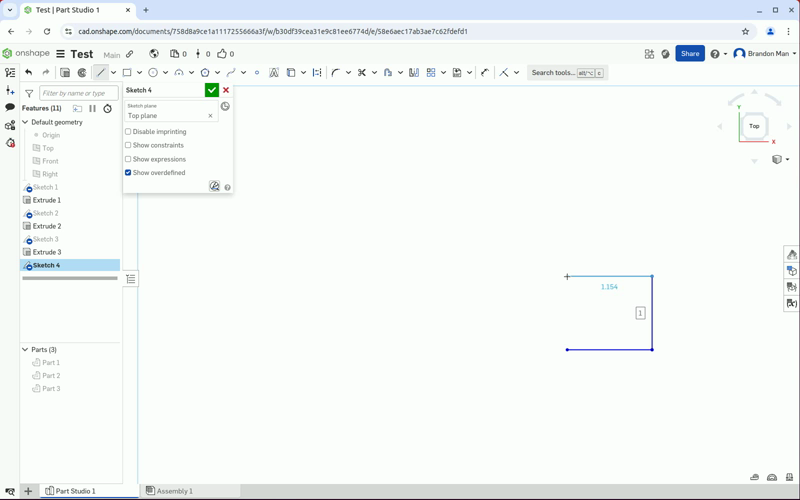
scroll(-6)
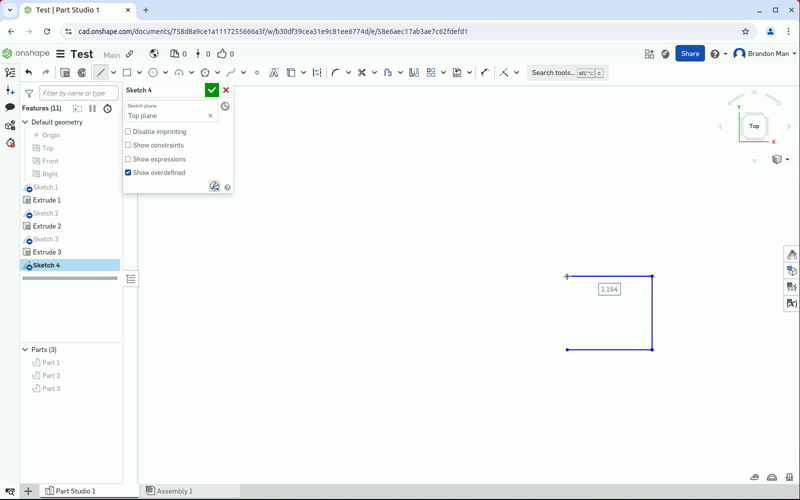
scroll(-6)
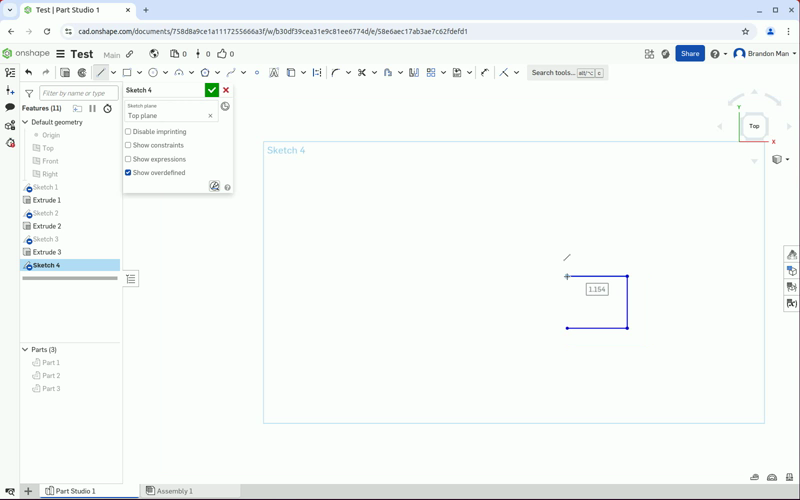
scroll(-6)
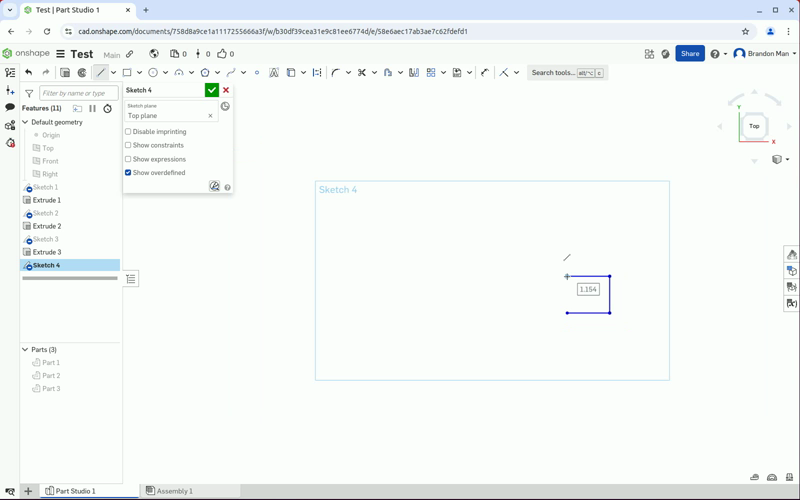
scroll(-6)
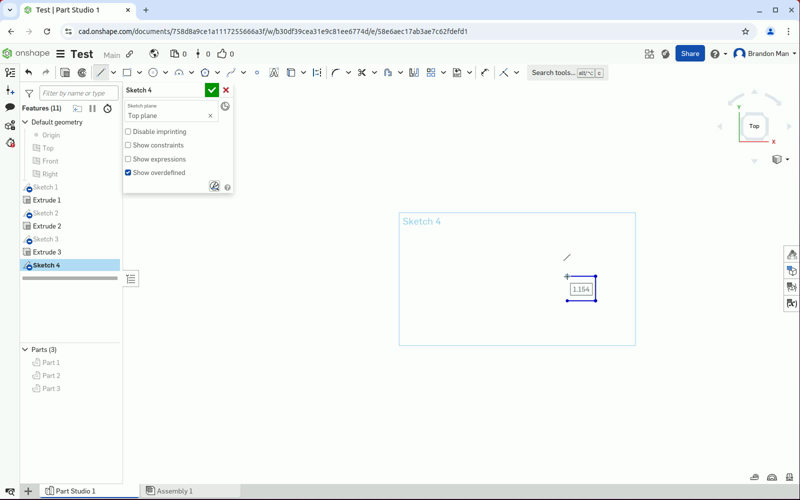
scroll(-6)
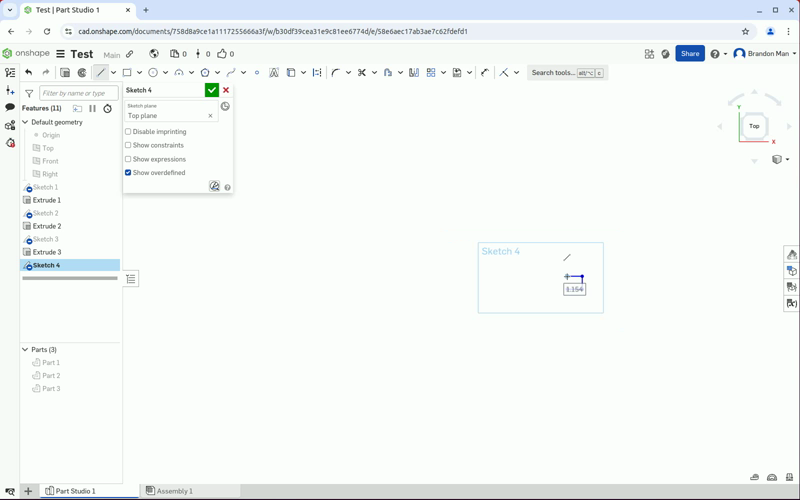
scroll(-6)
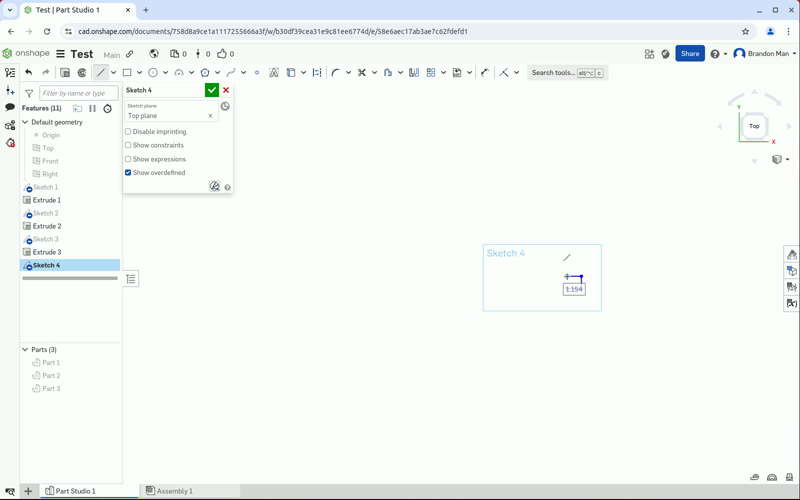
scroll(-6)
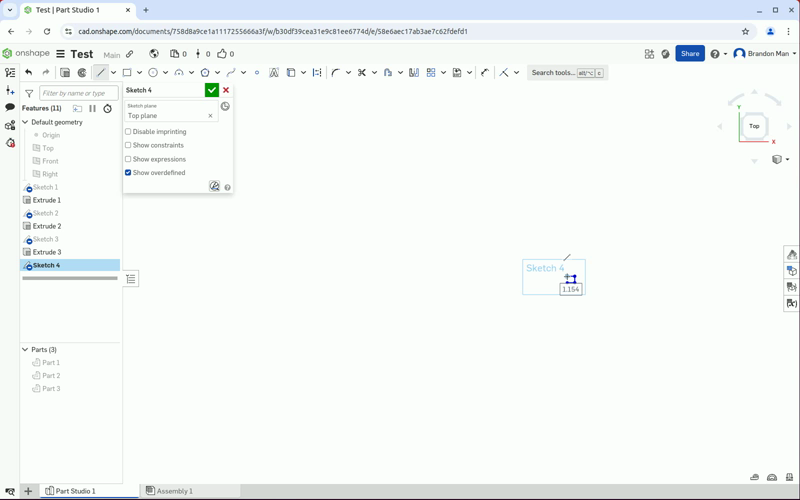
key_up(shift)
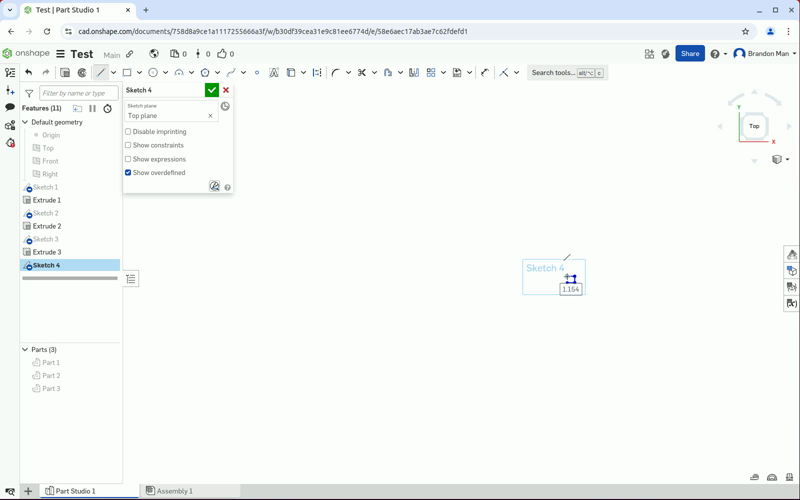
mouse_move(589, 276)
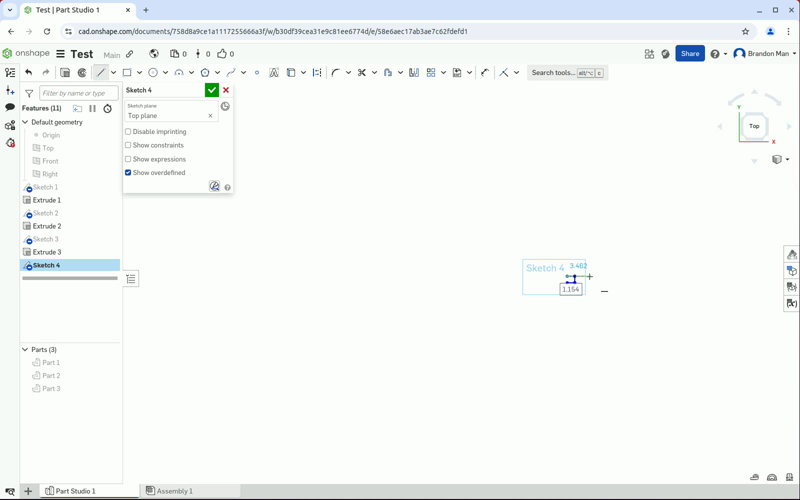
key_down(shift)
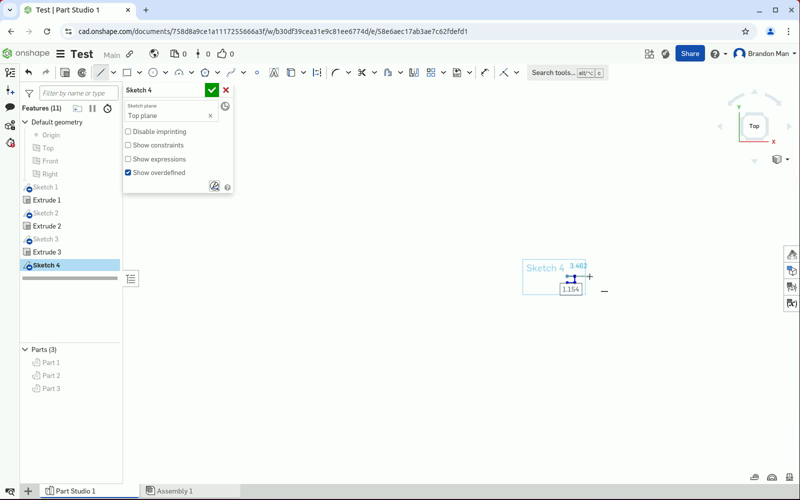
mouse_move(567, 282)
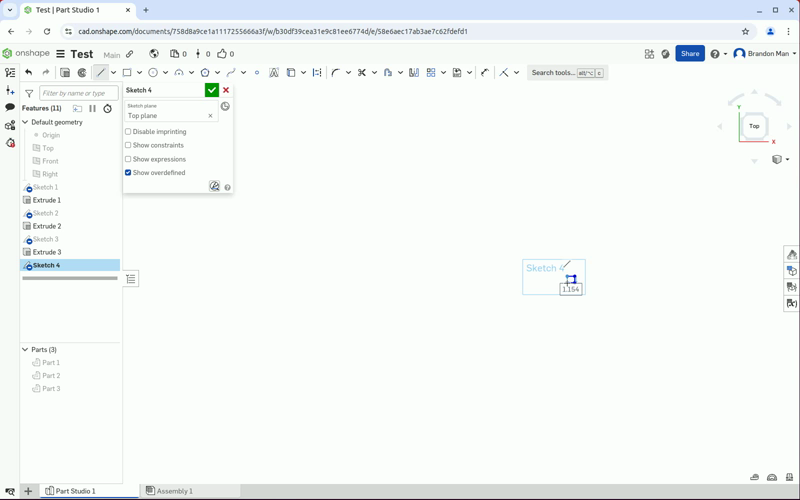
scroll(6)
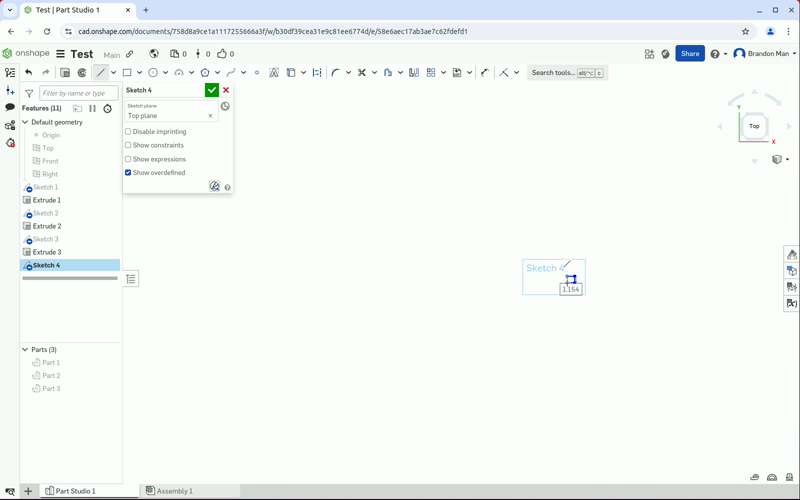
scroll(6)
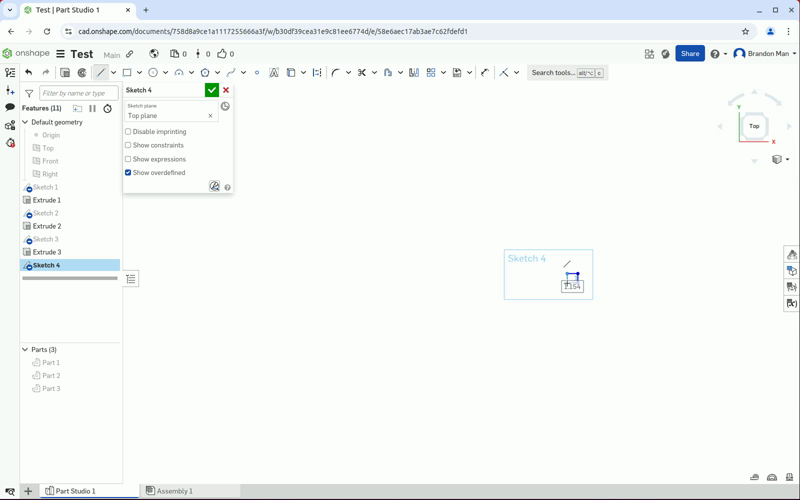
scroll(6)
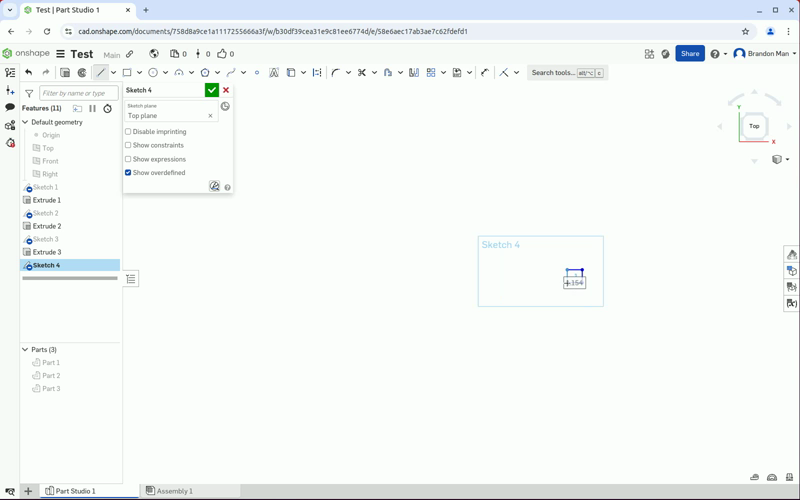
scroll(6)
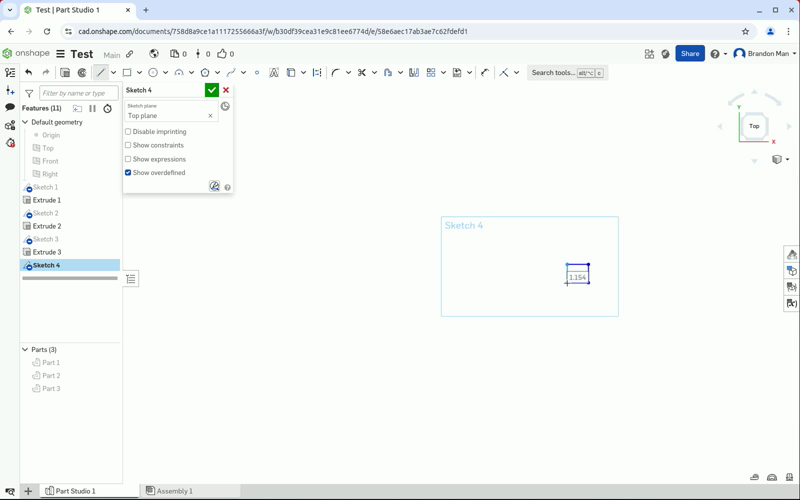
scroll(6)
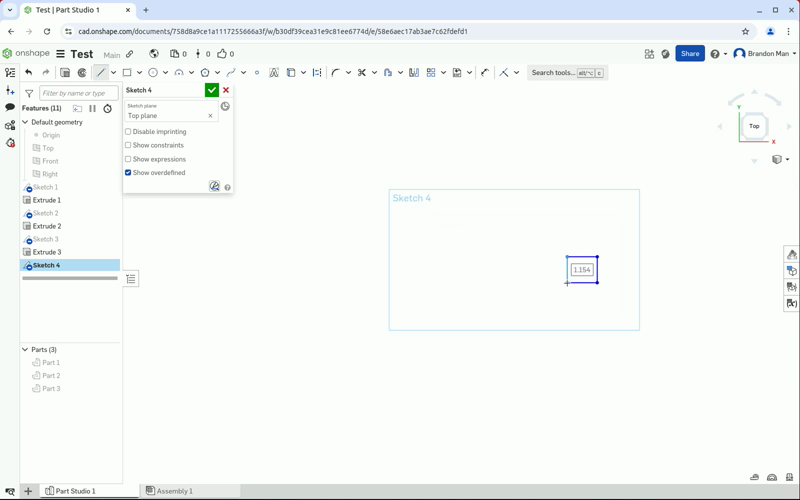
scroll(6)
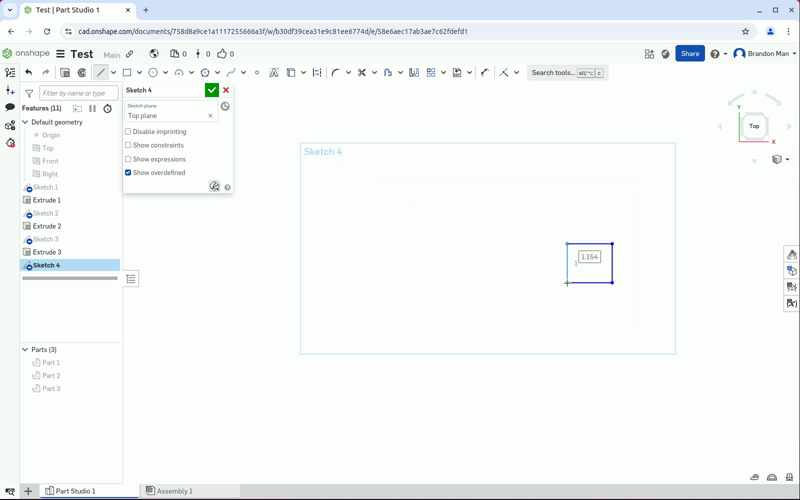
scroll(6)
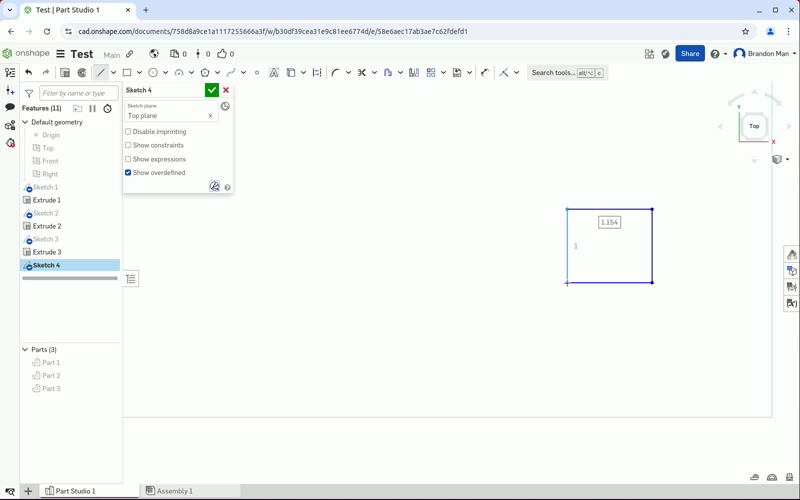
key_up(shift)
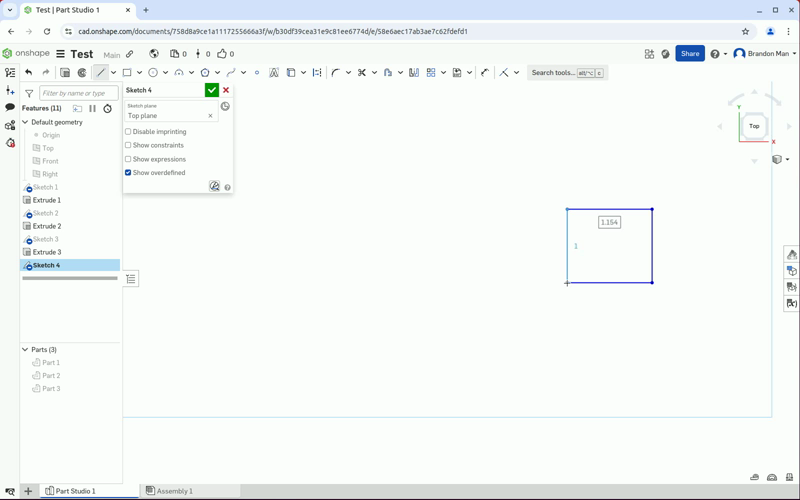
click(567, 282)
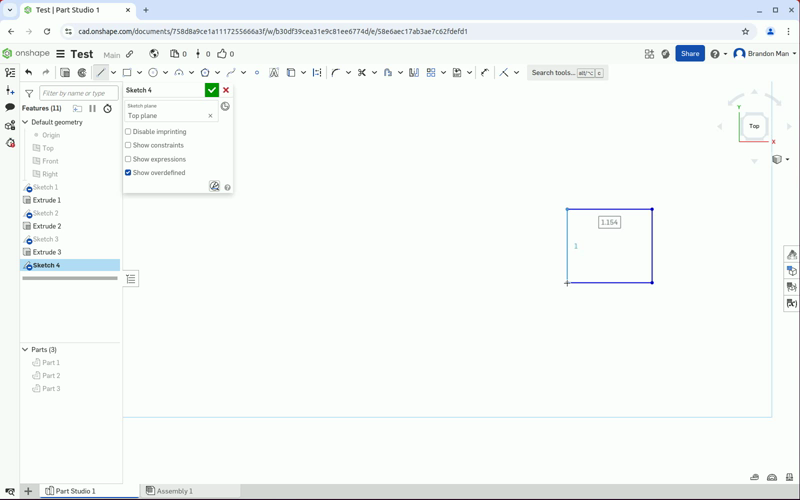
scroll(-6)
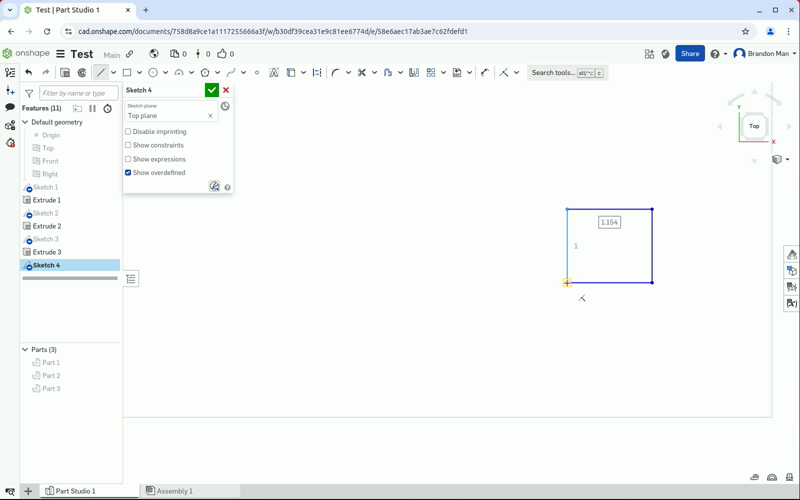
scroll(-6)
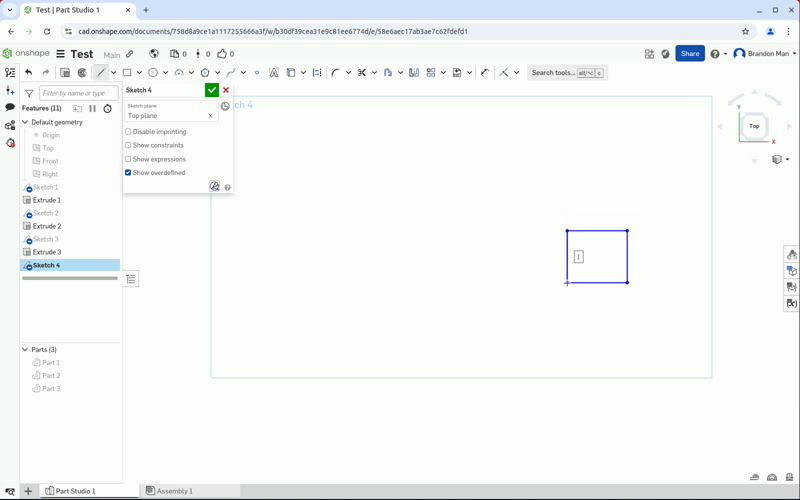
scroll(-6)
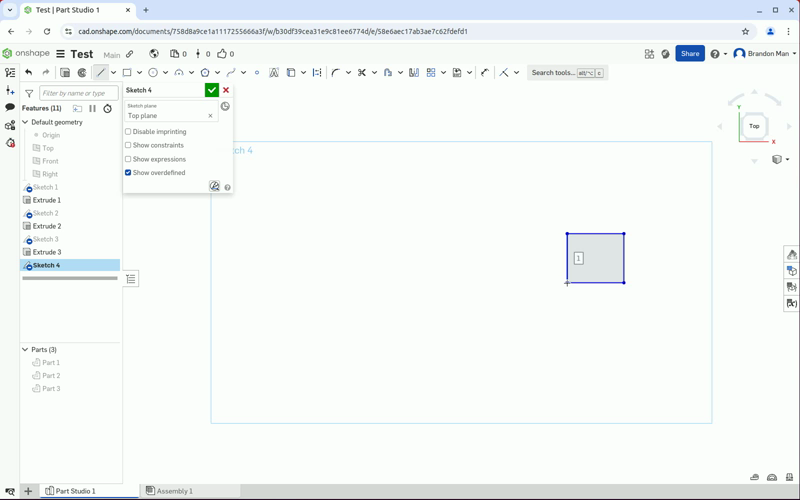
scroll(-6)
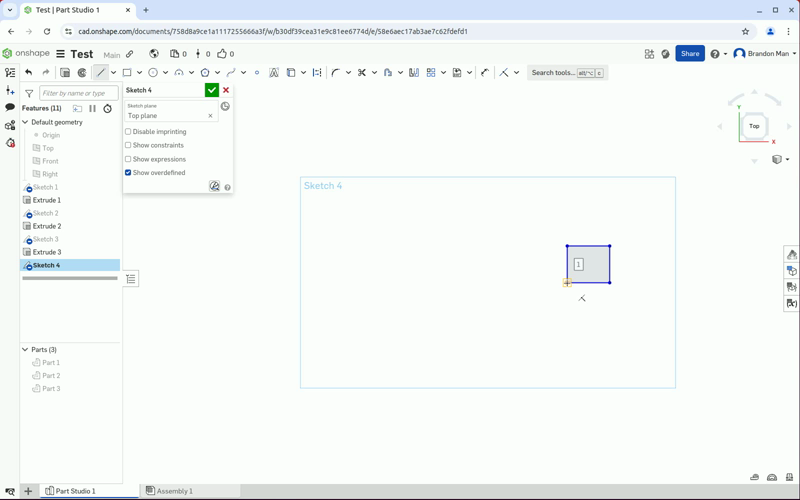
scroll(-6)
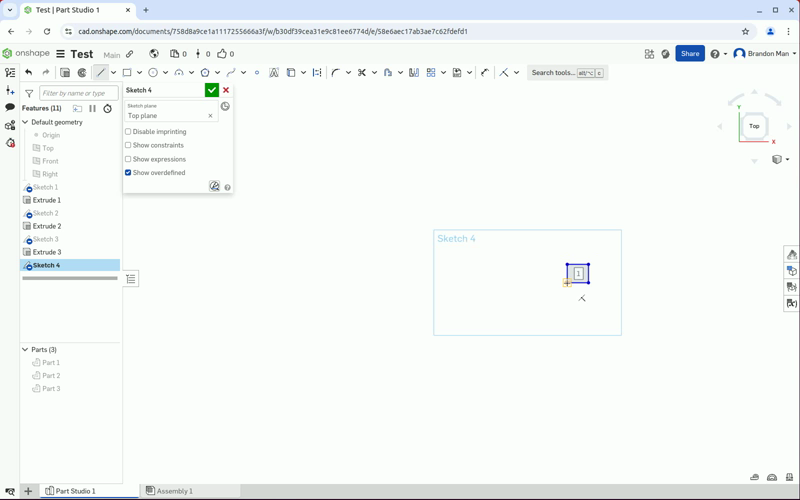
scroll(-6)
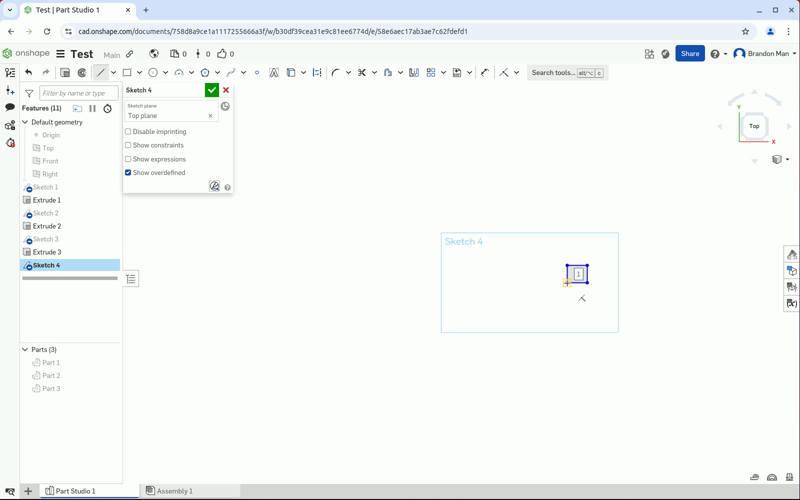
scroll(-6)
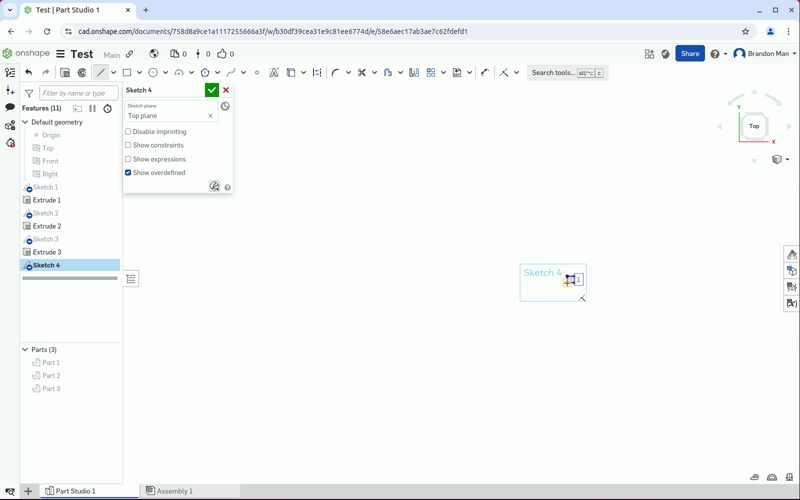
key(esc)
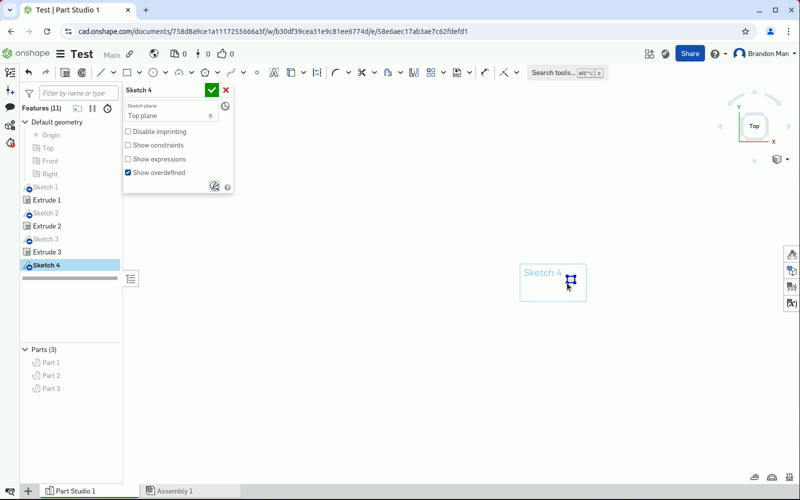
mouse_move(574, 277)
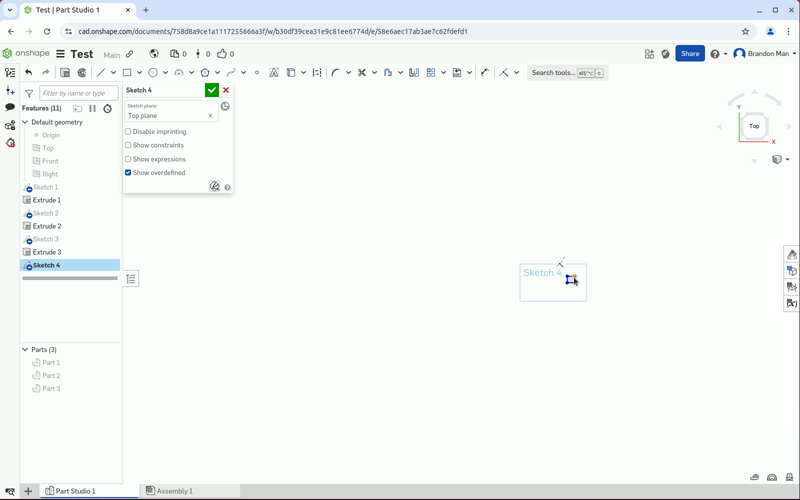
scroll(6)
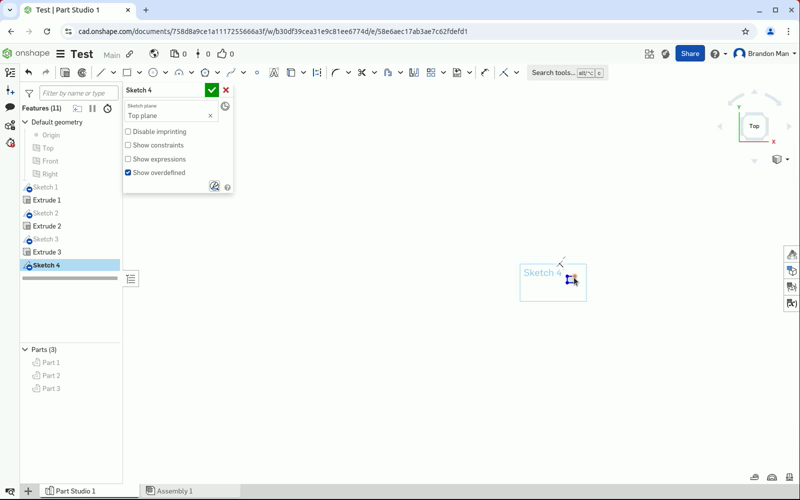
scroll(6)
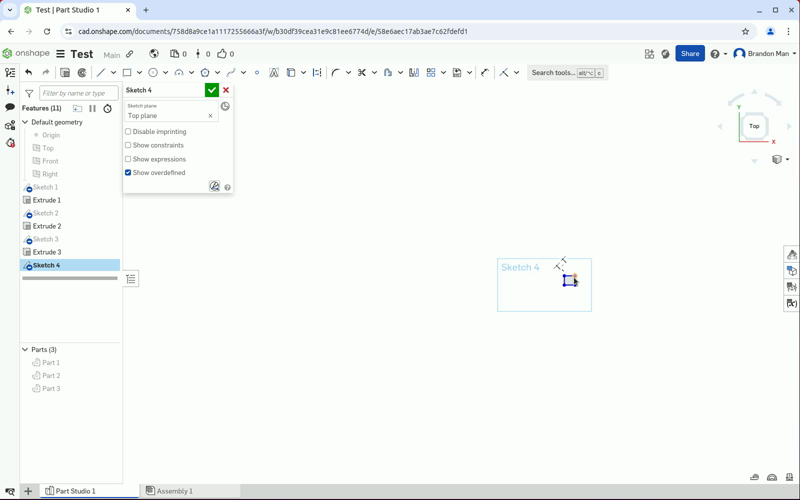
scroll(6)
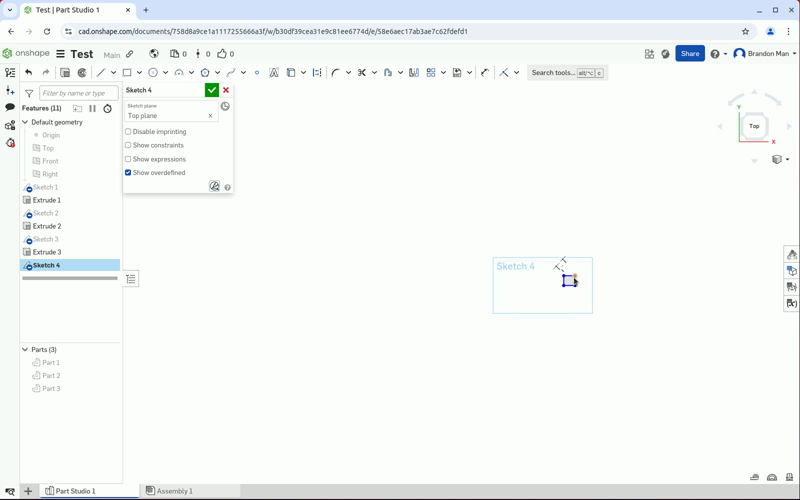
scroll(6)
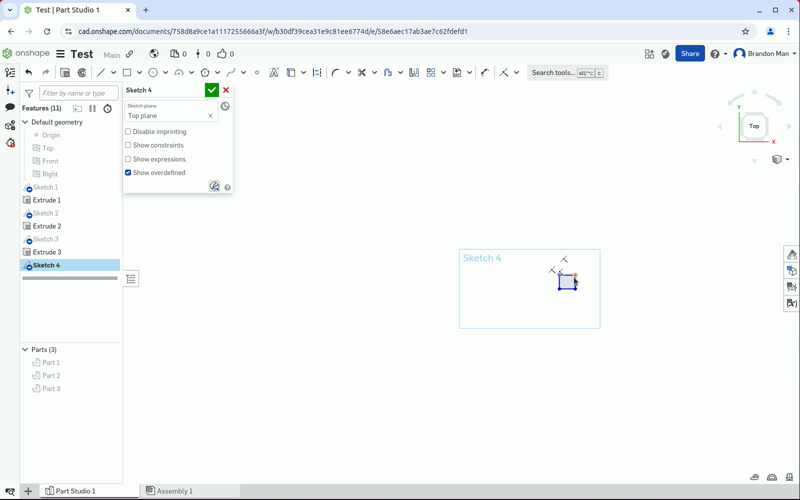
scroll(6)
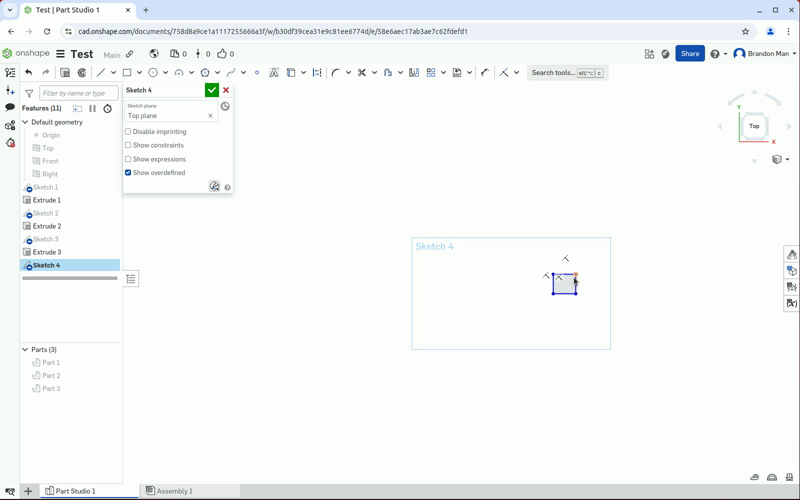
scroll(6)
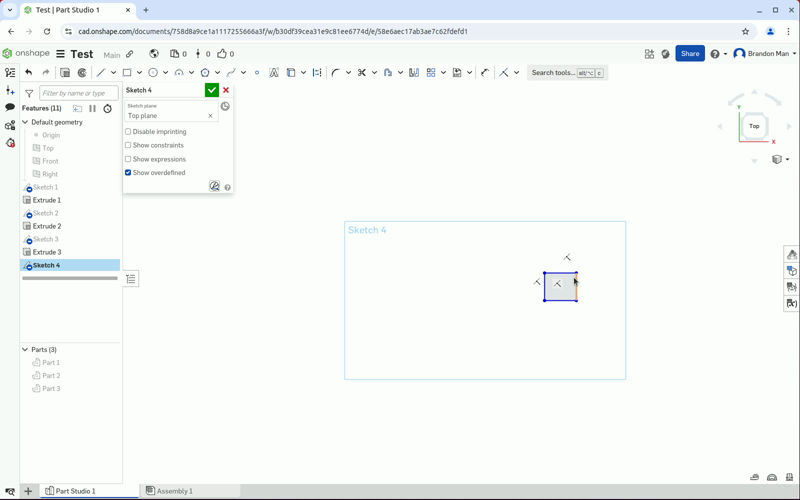
scroll(6)
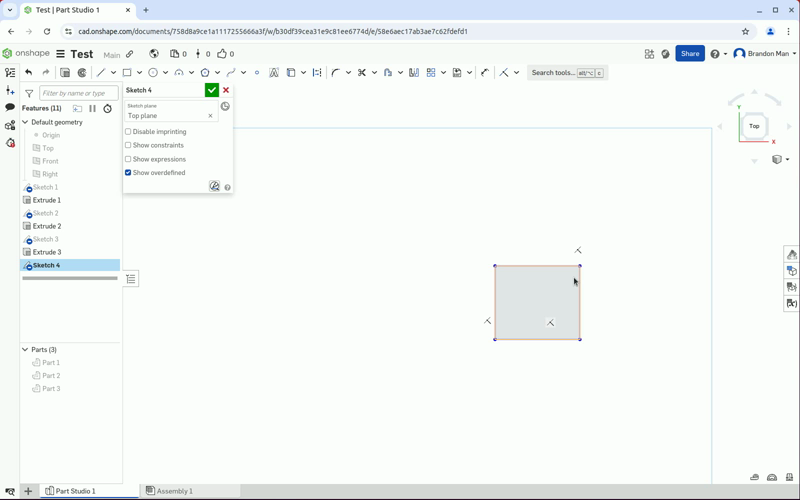
click(574, 277)
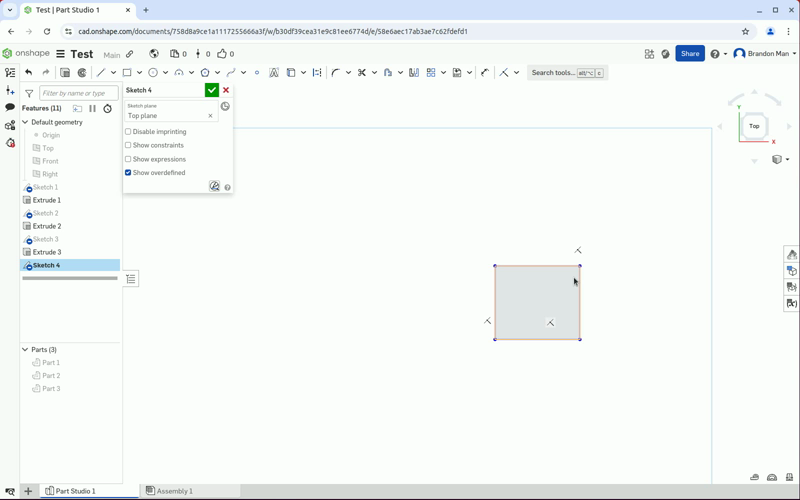
scroll(-6)
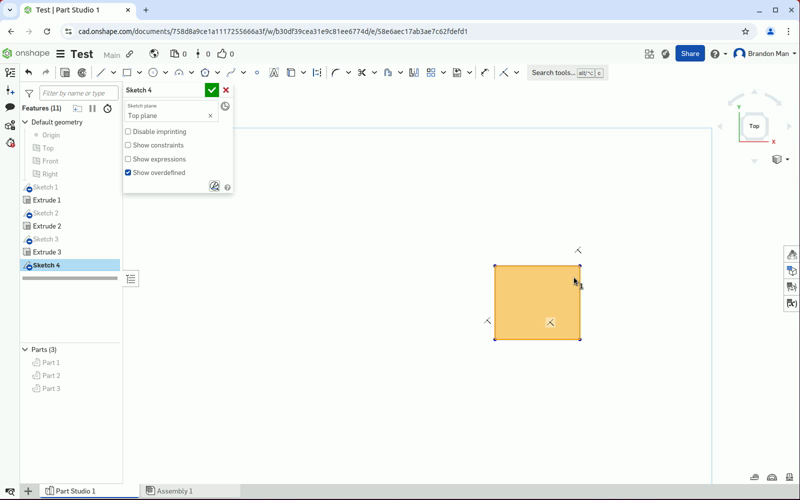
scroll(-6)
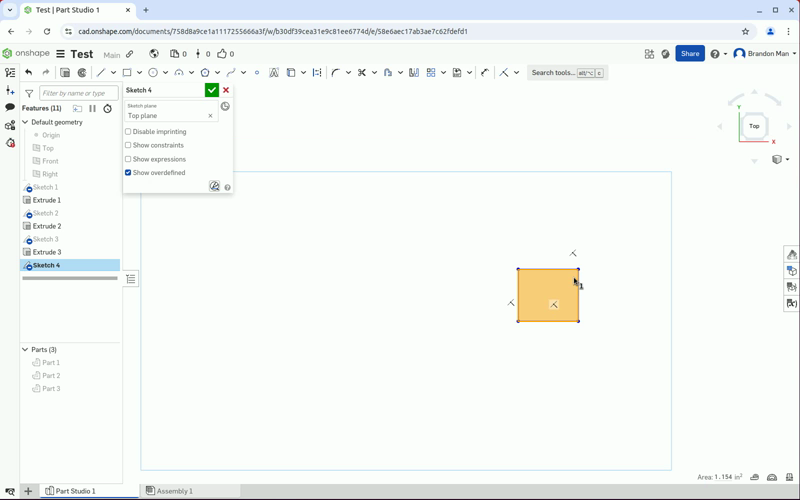
scroll(-6)
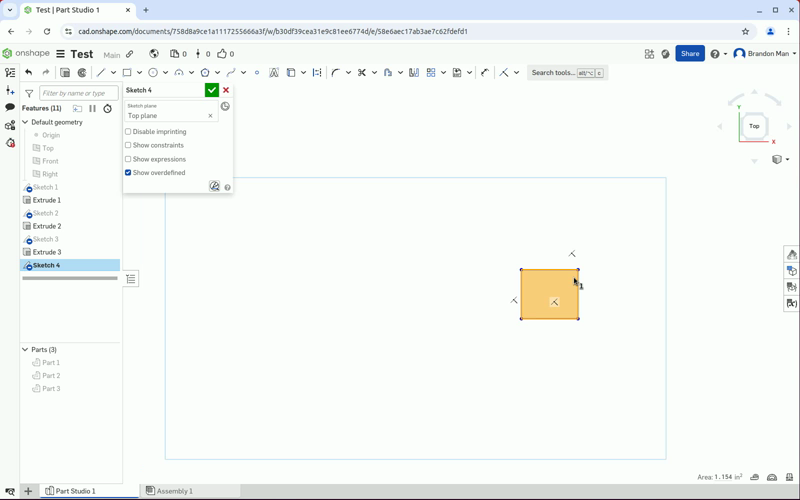
scroll(-6)
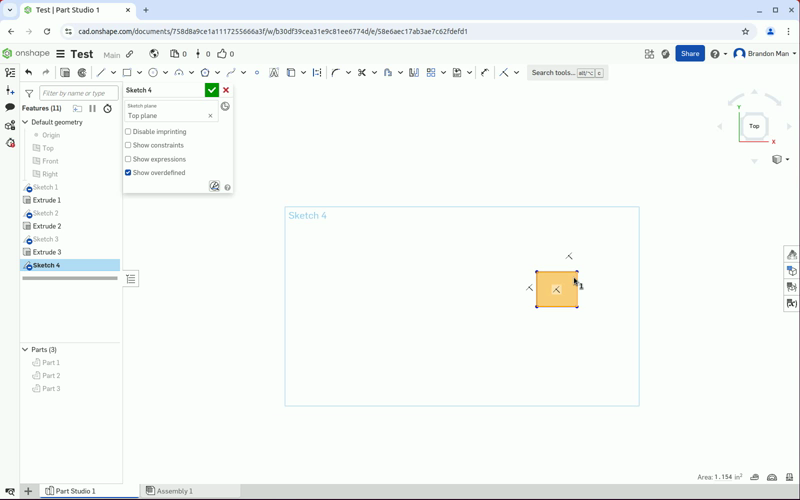
scroll(-6)
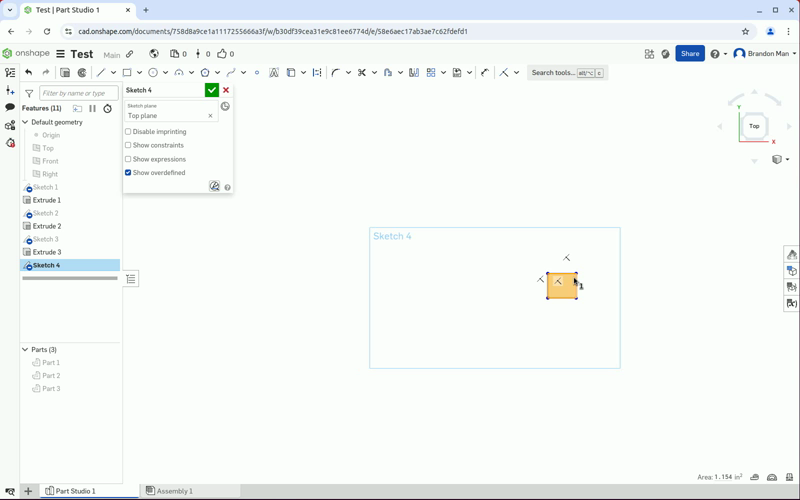
scroll(-6)
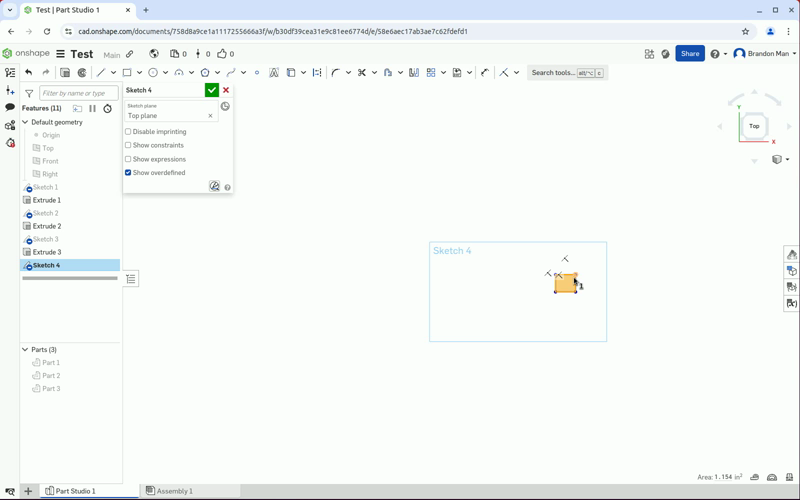
scroll(-6)
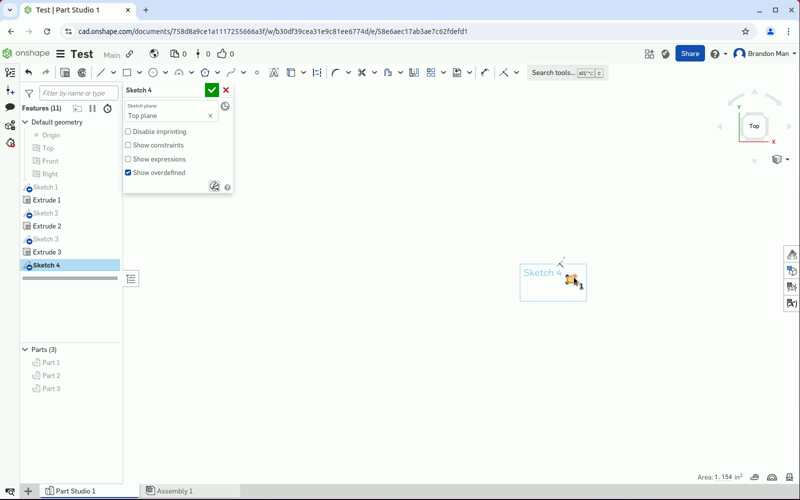
mouse_move(73, 352)
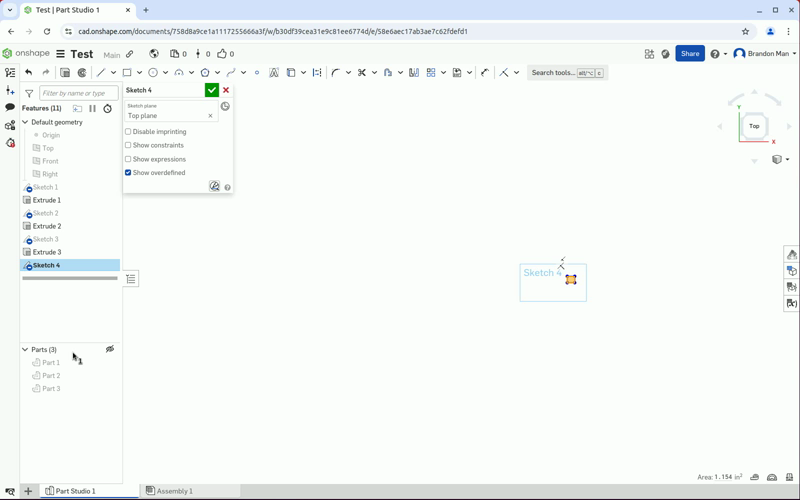
key(shift+y)
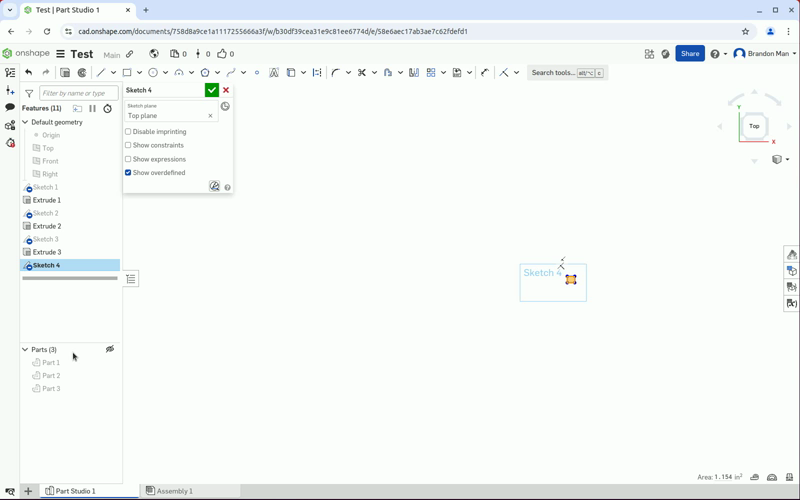
key(shift+e)
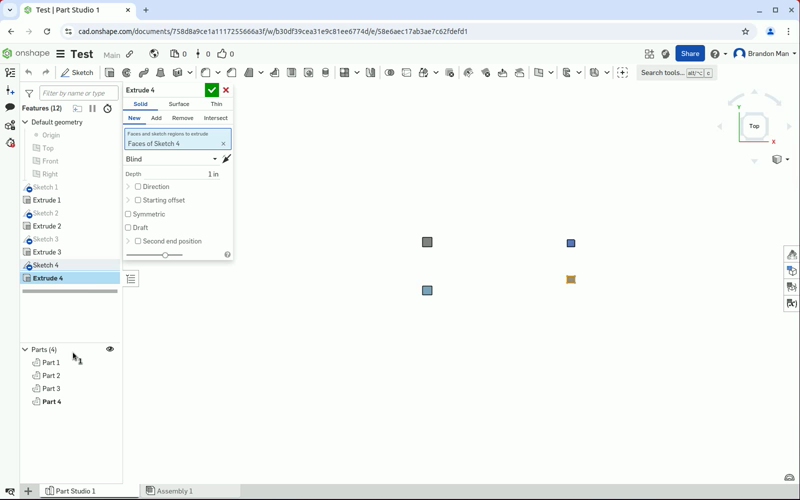
mouse_move(143, 106)
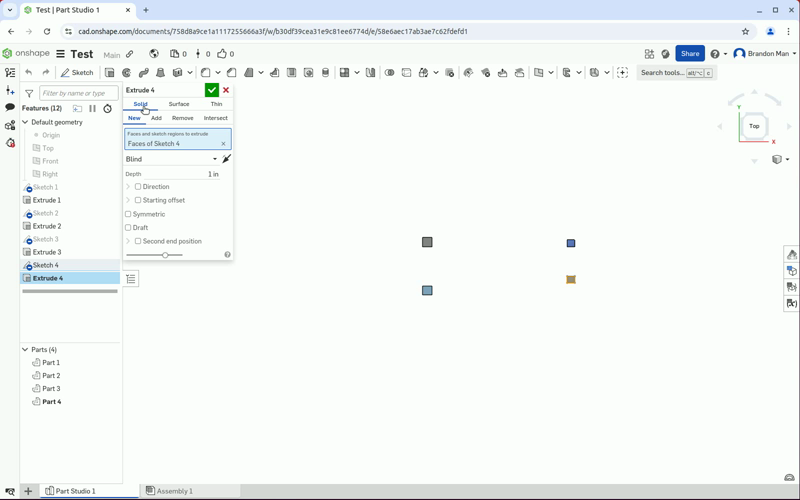
click(143, 106)
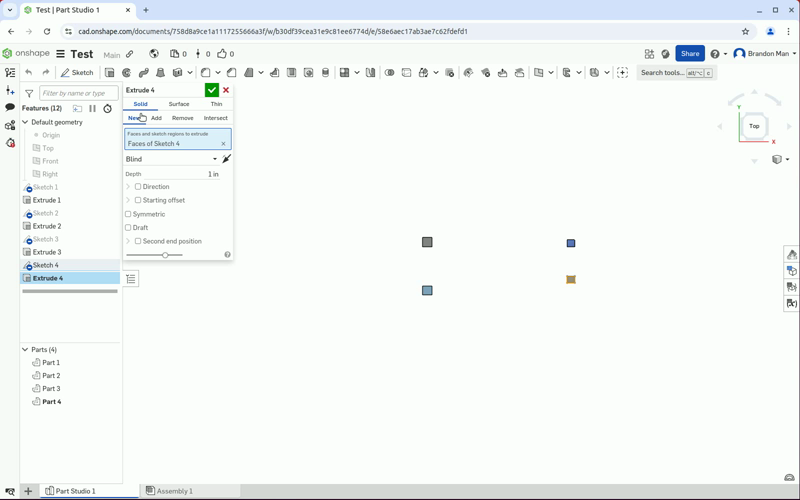
mouse_move(137, 120)
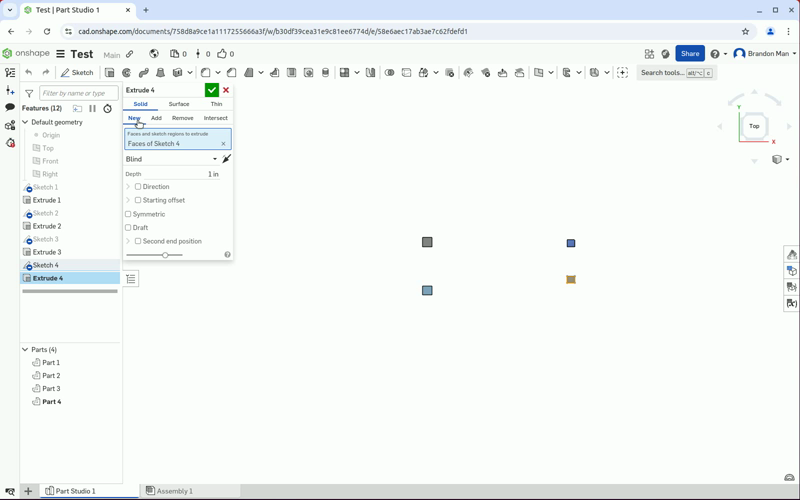
click(137, 120)
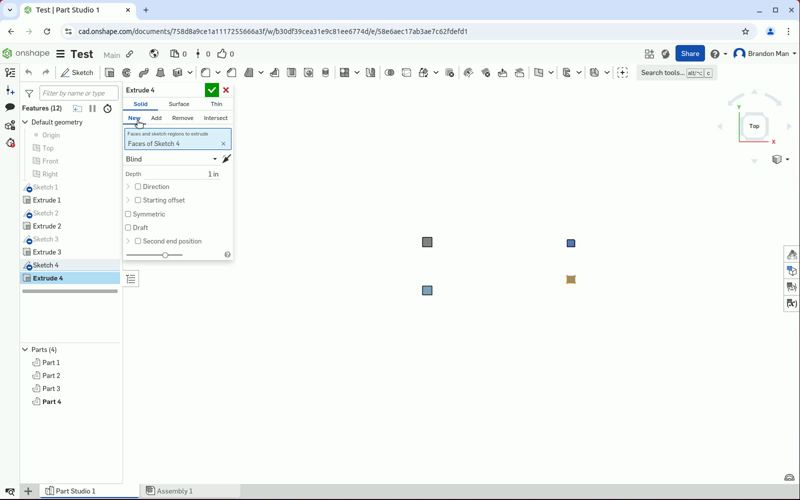
key(tab, 4)
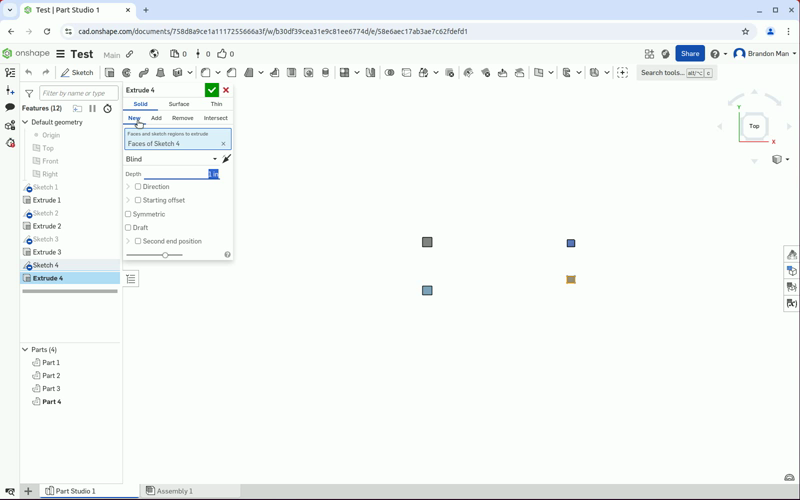
text(2.407)
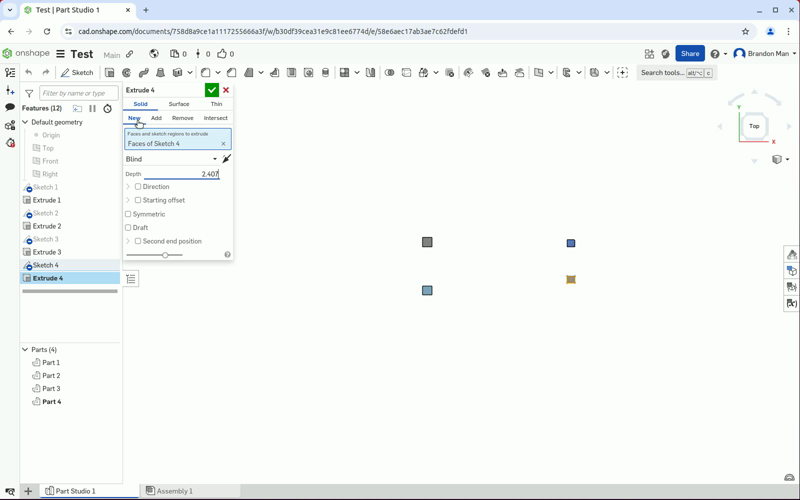
key(enter)
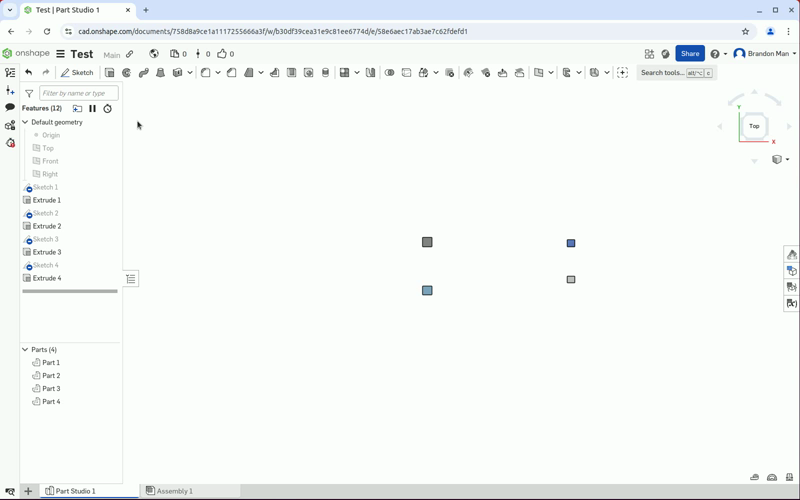
key(shift+h)
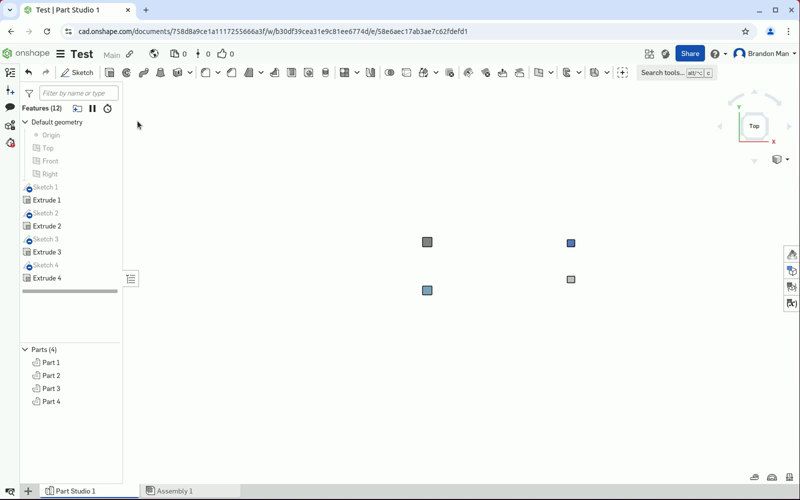
key(shift+h)
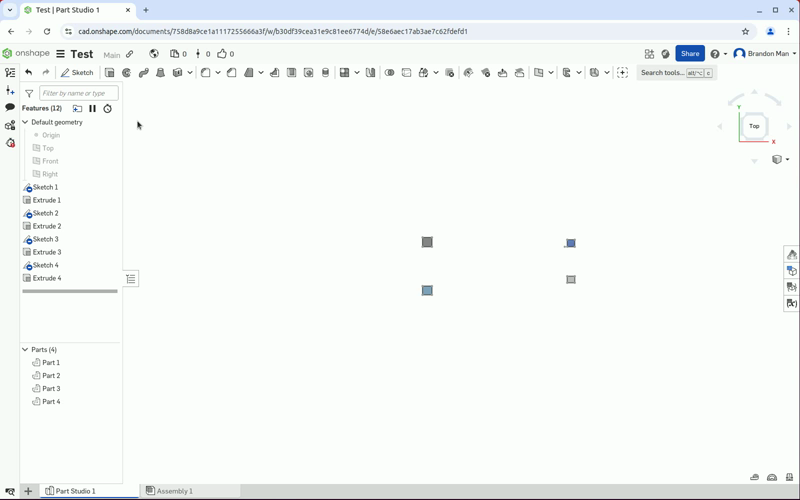
key(shift+7)
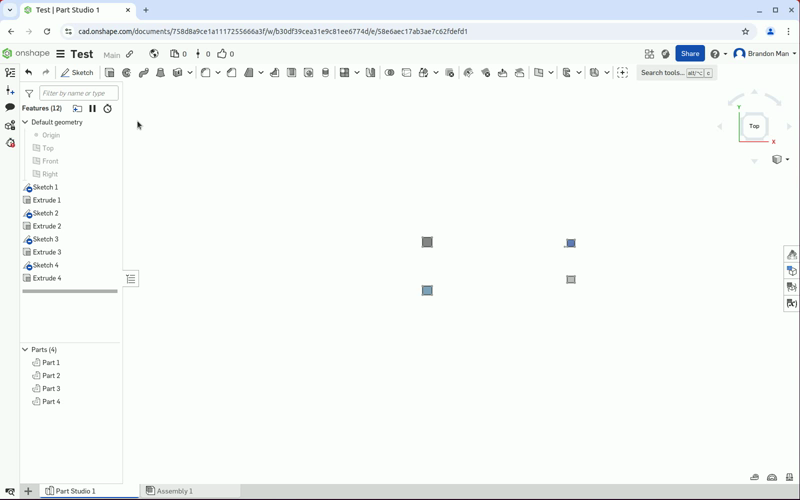
key(up, 3)
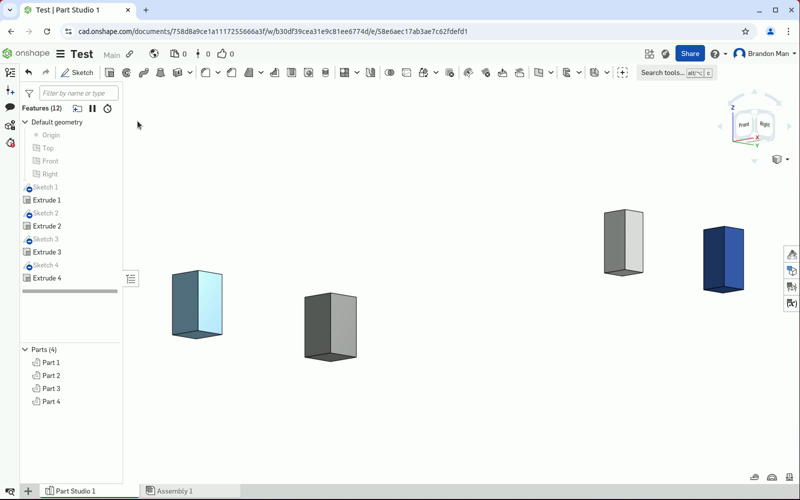
key(left, 3)
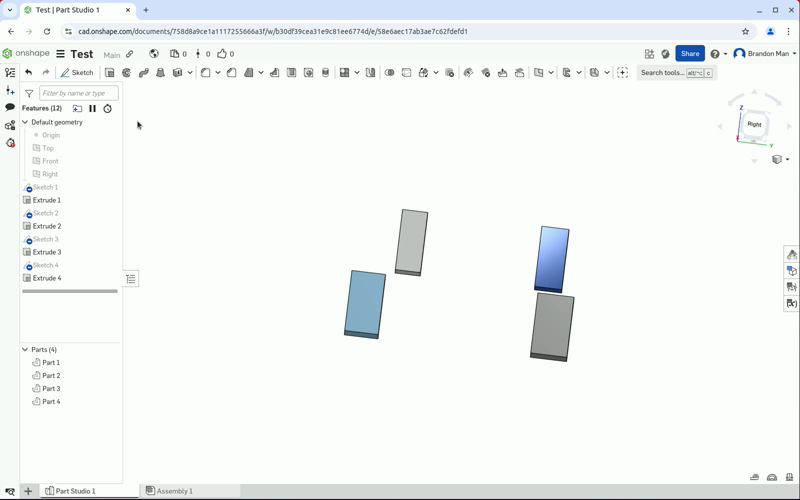
key(right, 3)
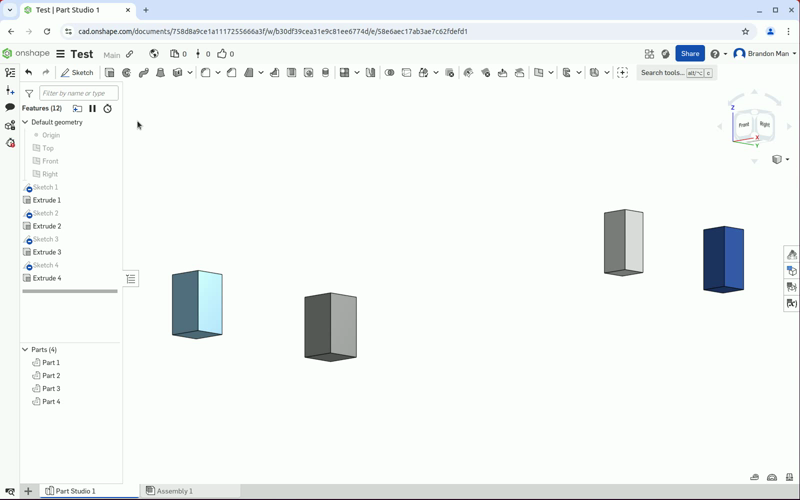
key(down, 3)
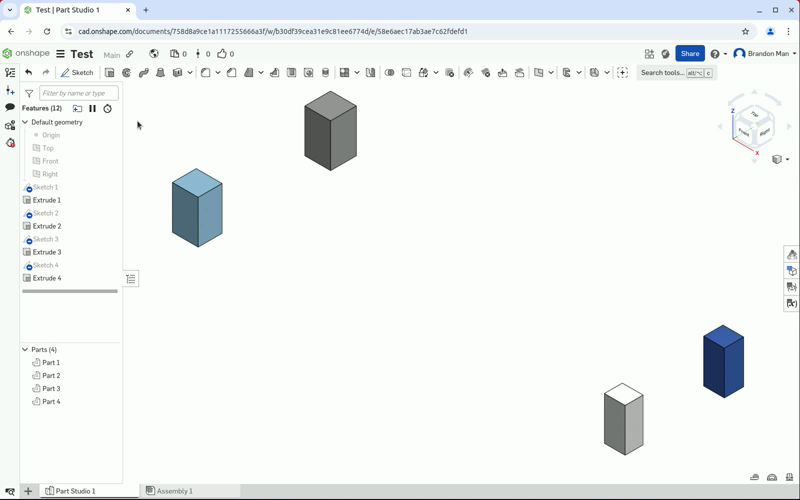
mouse_move(73, 189)
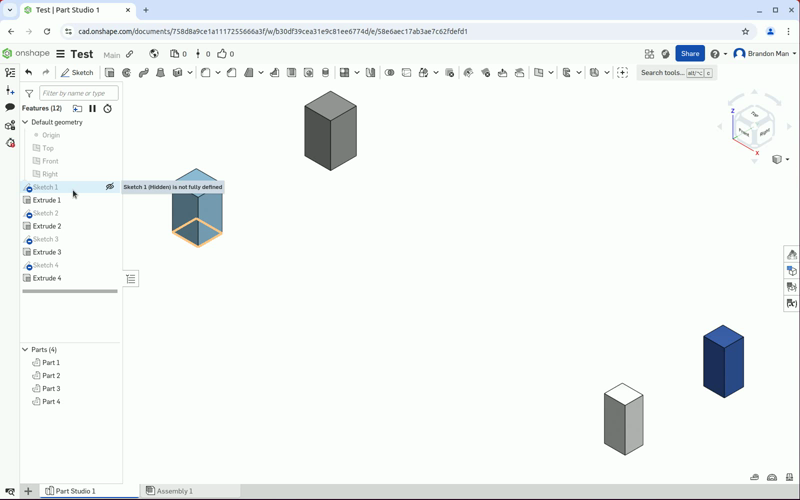
click(73, 189)